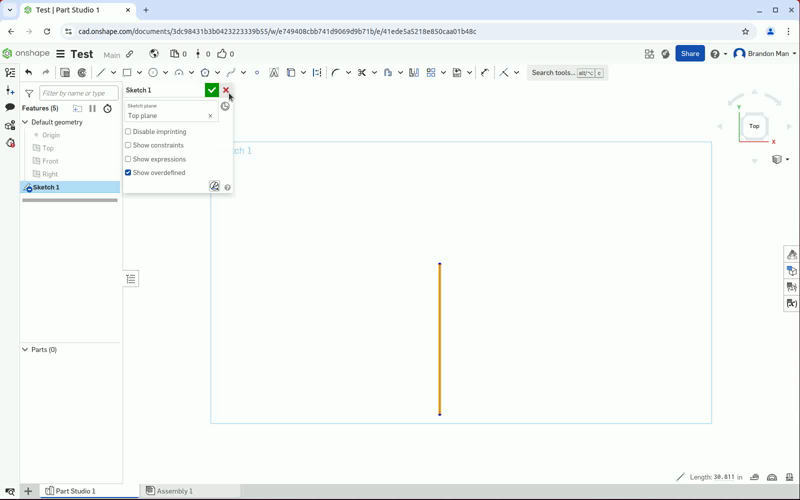
key(shift+h)
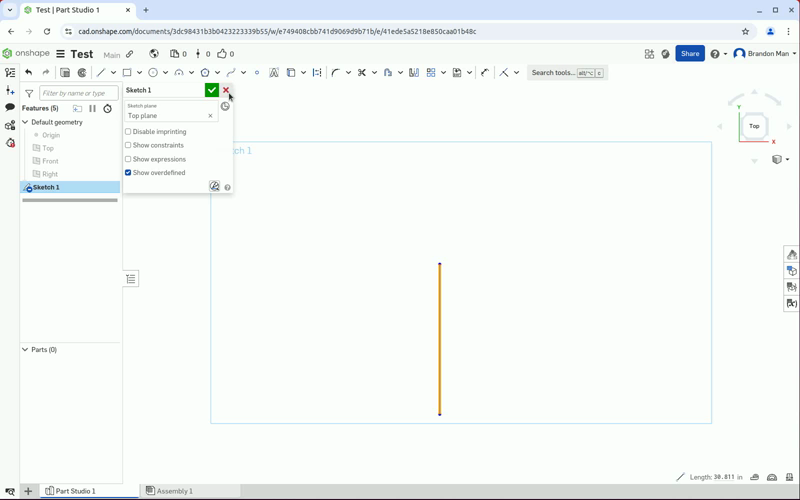
key(shift+s)
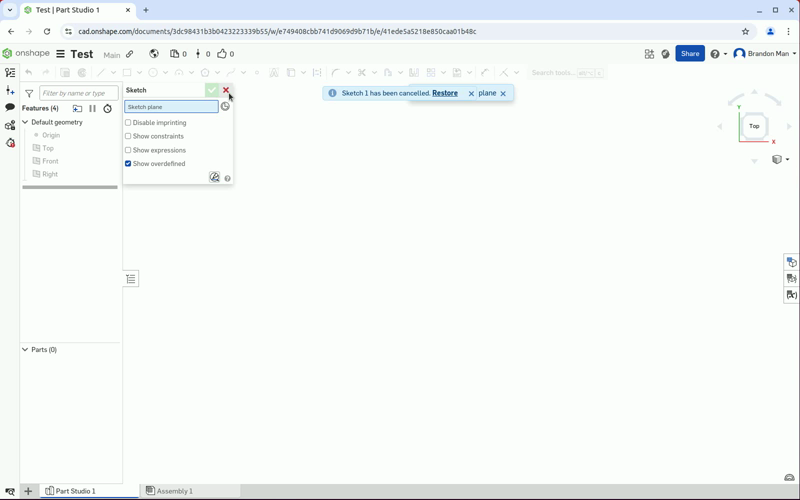
mouse_move(73, 150)
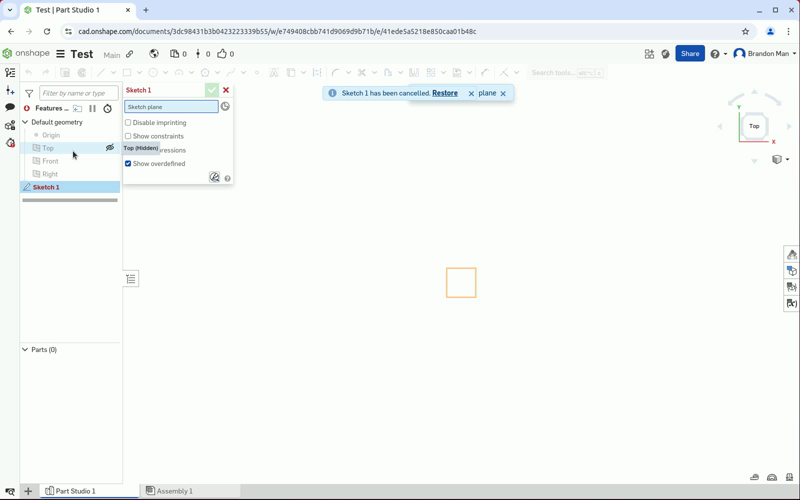
click(73, 150)
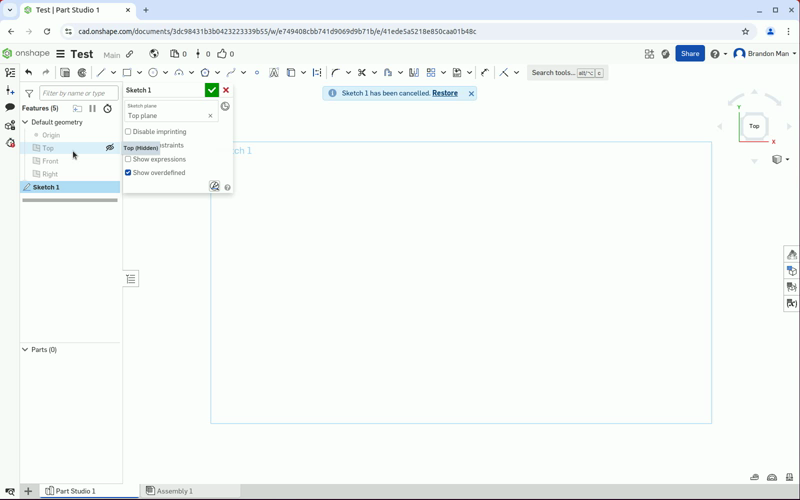
mouse_move(73, 352)
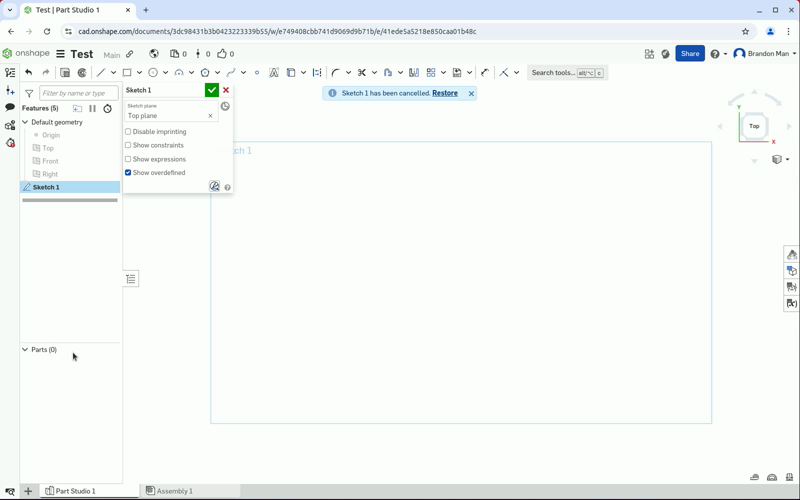
key(y)
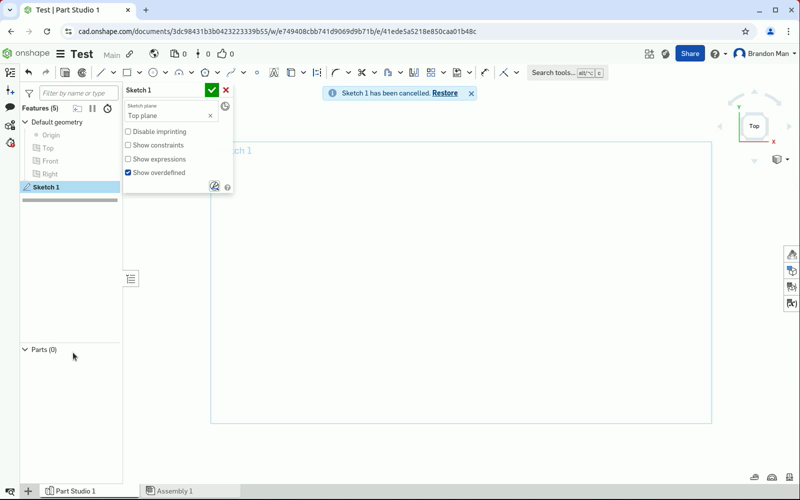
key(a)
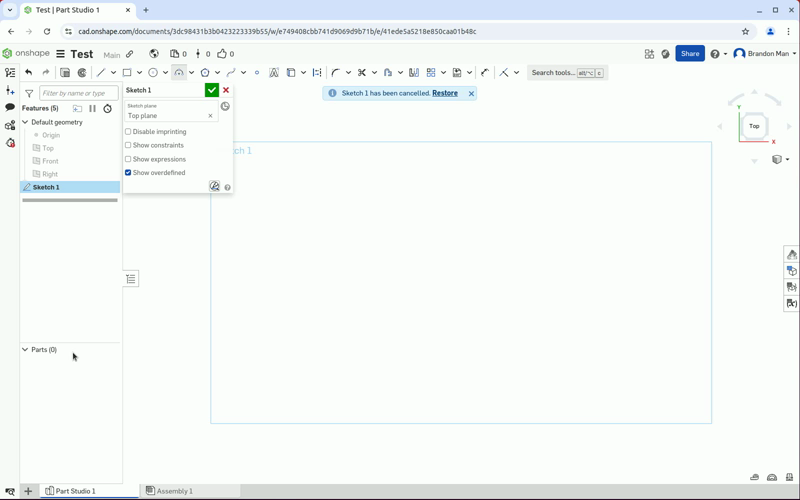
key_down(shift)
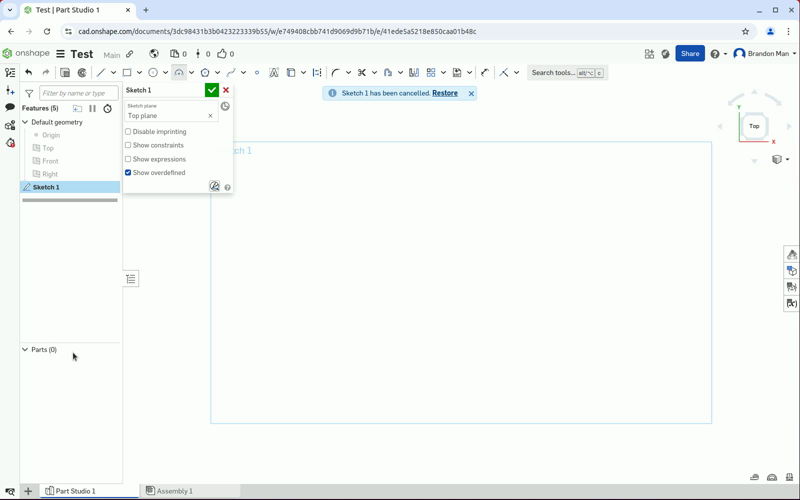
mouse_move(385, 201)
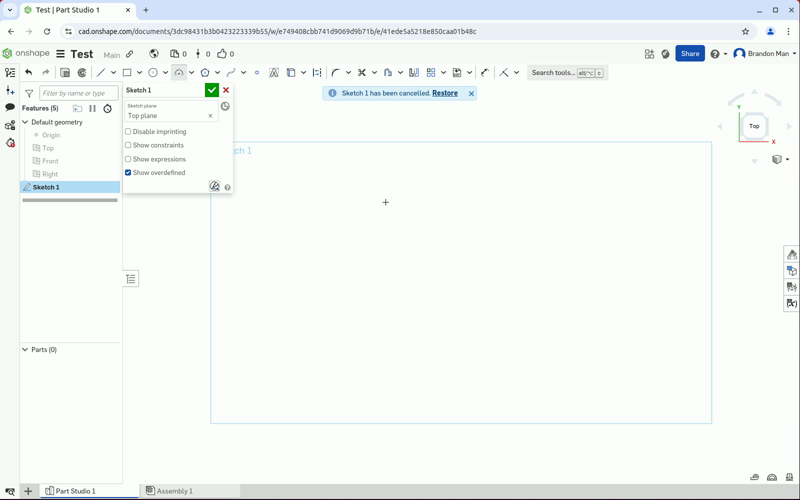
click(385, 201)
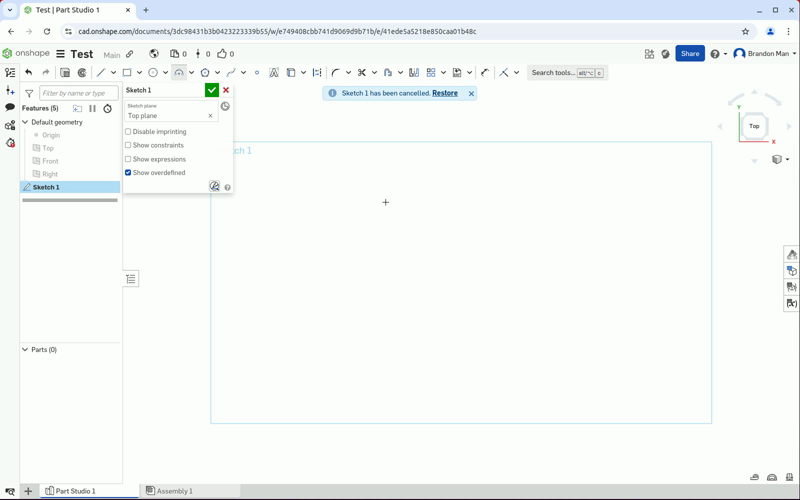
key_up(shift)
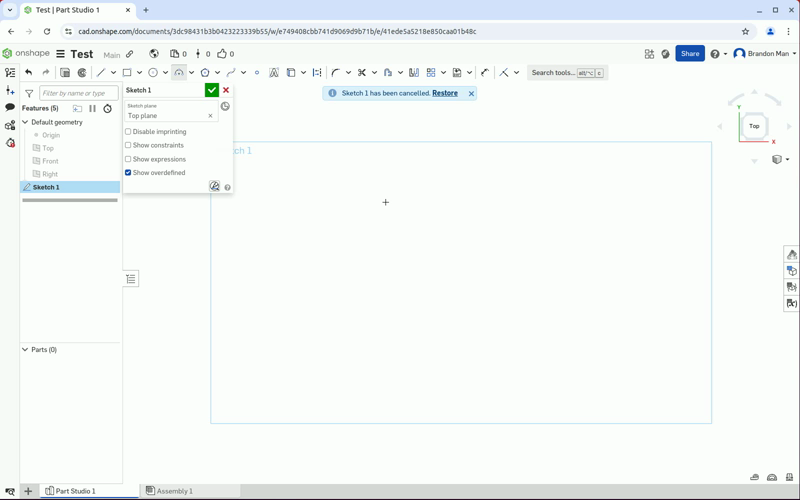
key_down(shift)
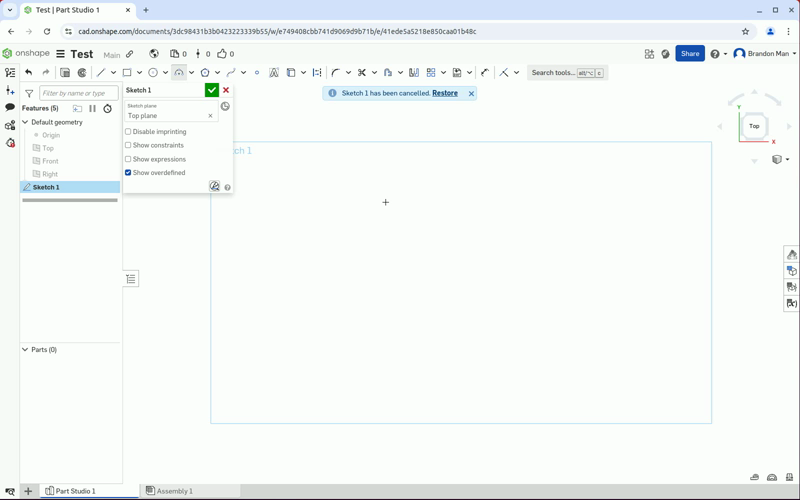
mouse_move(405, 201)
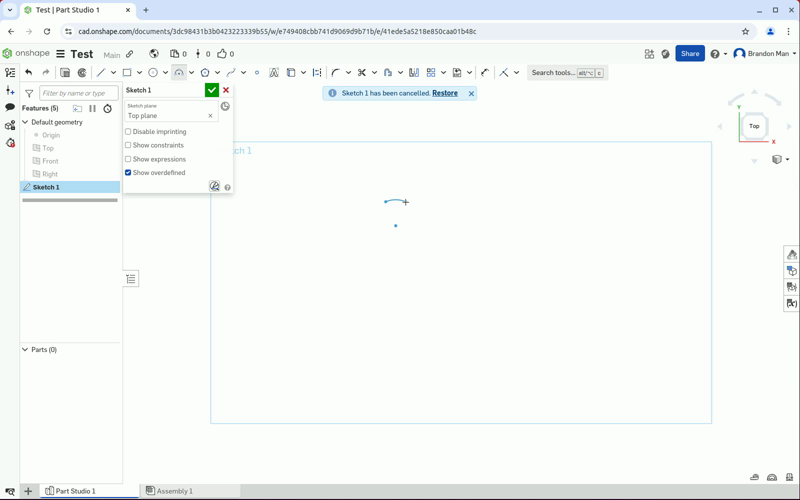
click(405, 201)
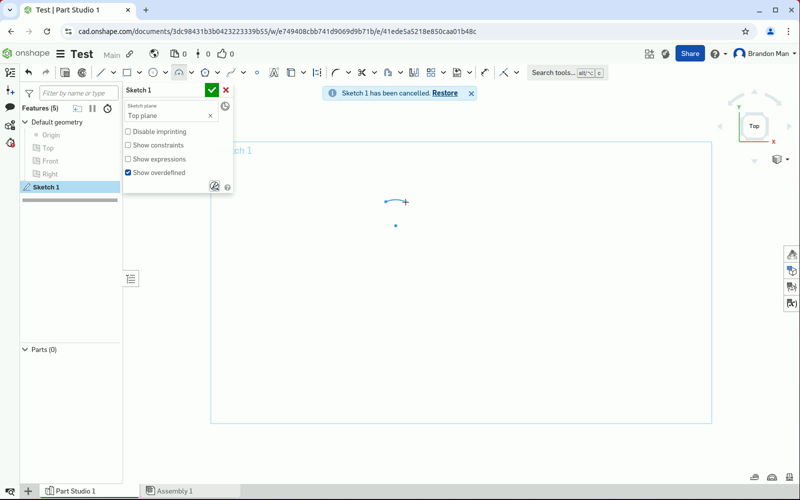
mouse_move(395, 198)
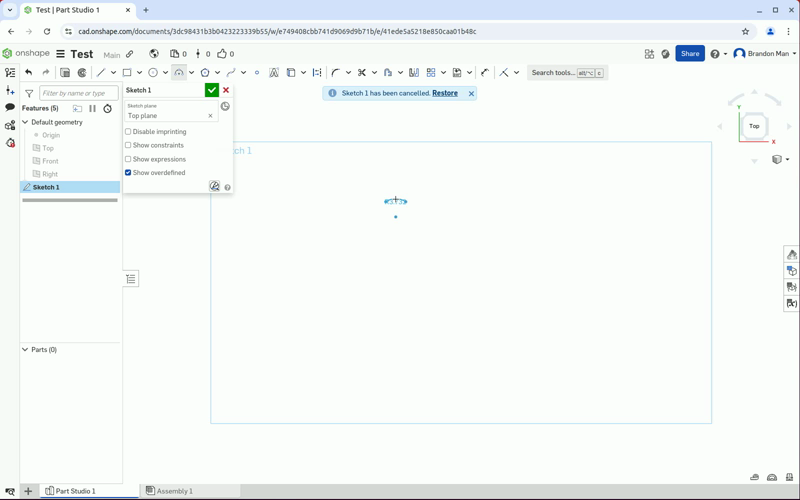
click(395, 198)
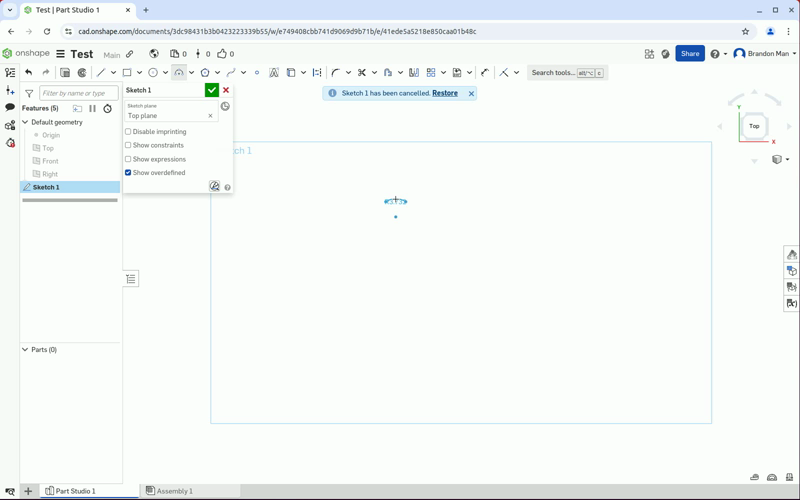
key_up(shift)
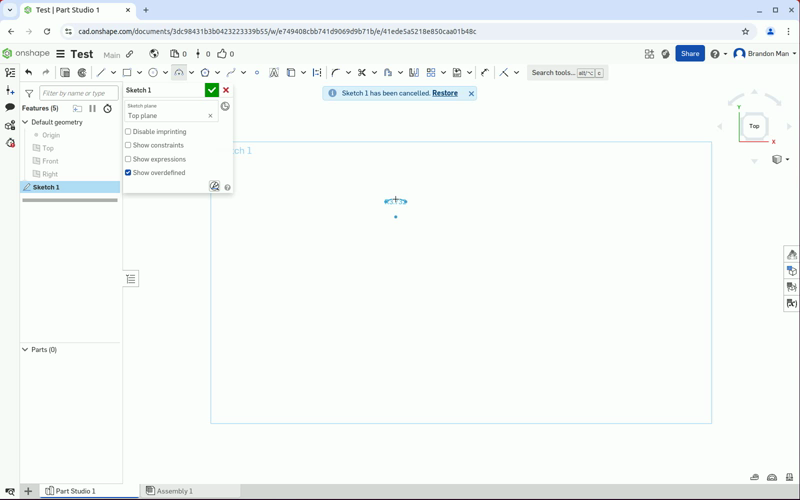
key(esc)
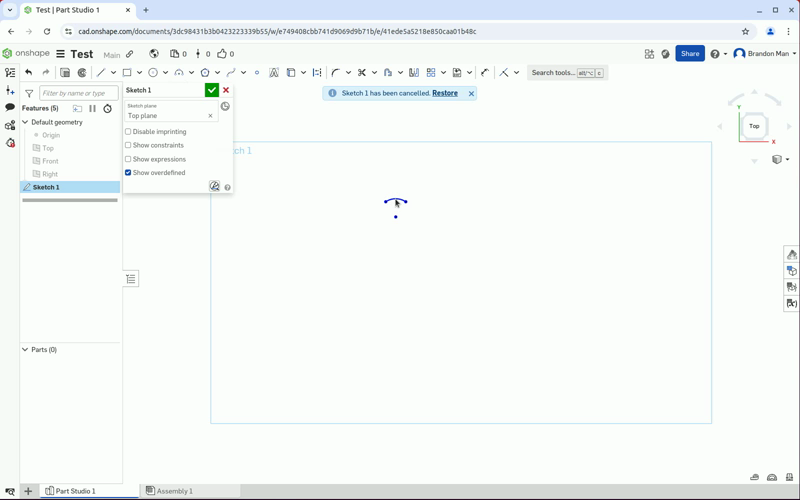
key(l)
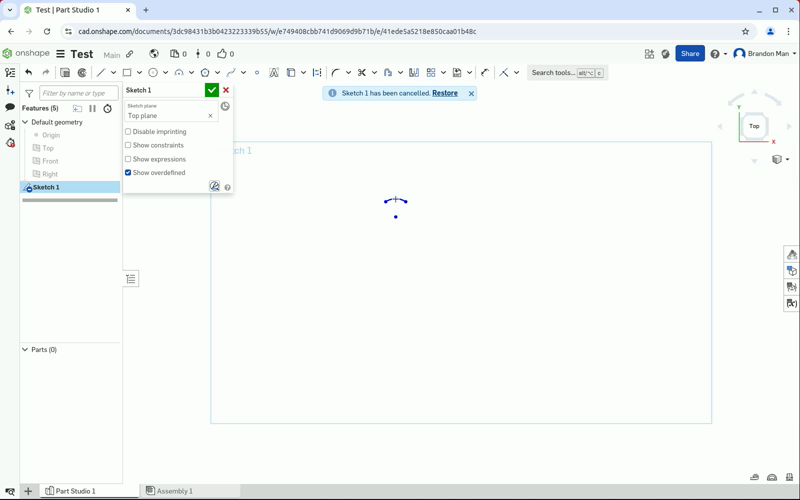
mouse_move(405, 201)
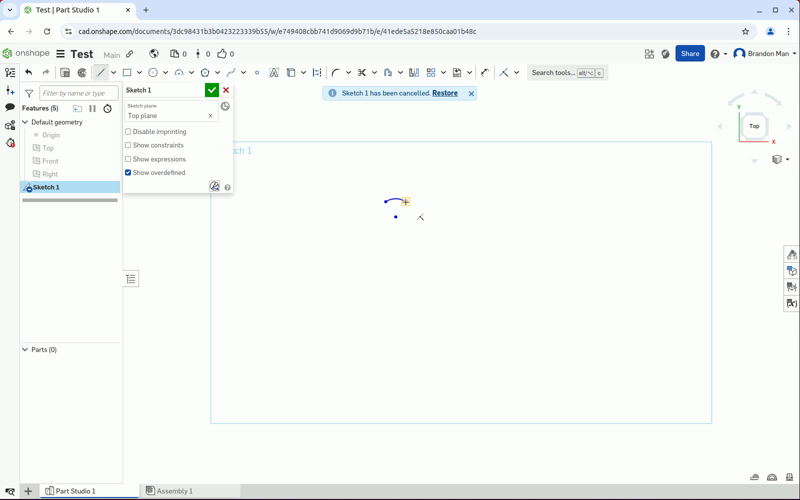
click(405, 201)
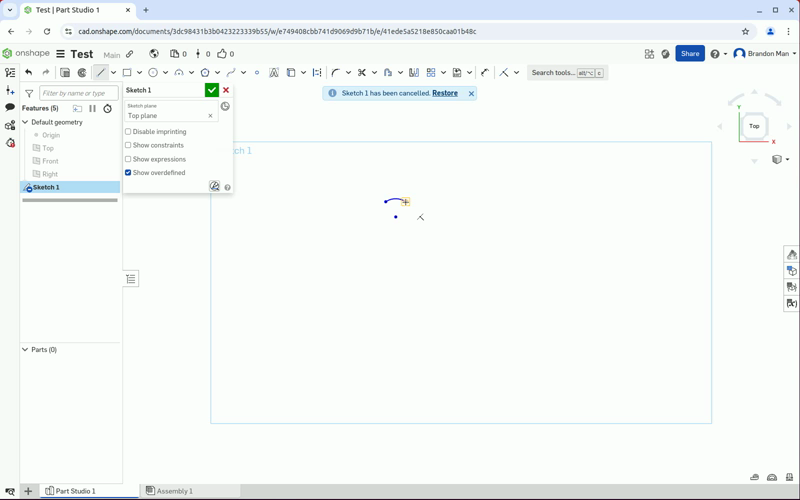
key_down(shift)
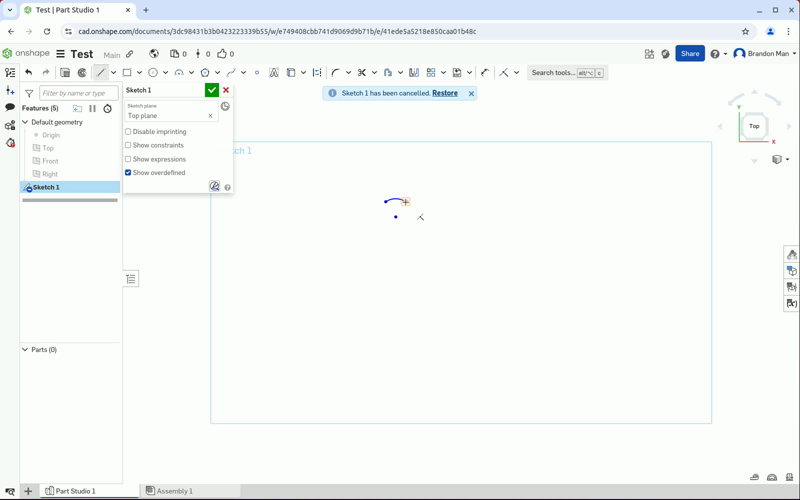
mouse_move(435, 201)
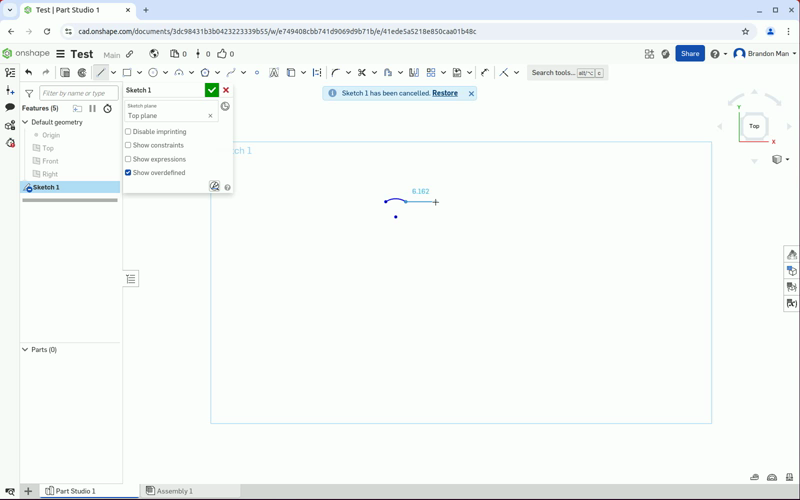
mouse_move(405, 179)
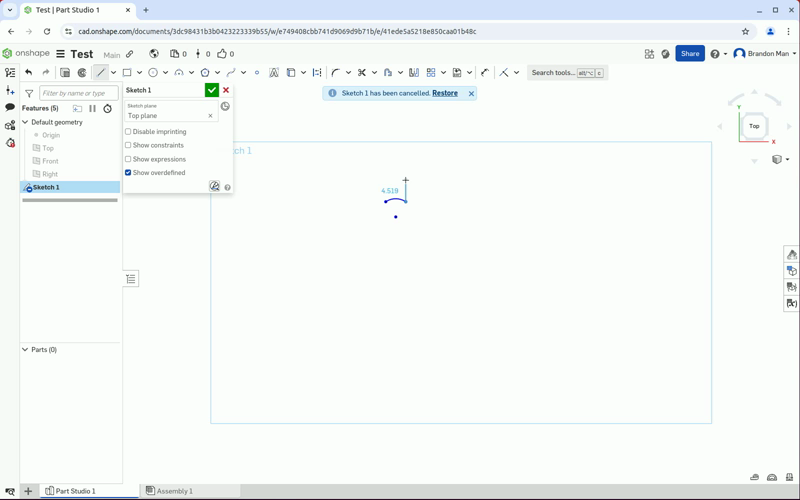
click(405, 179)
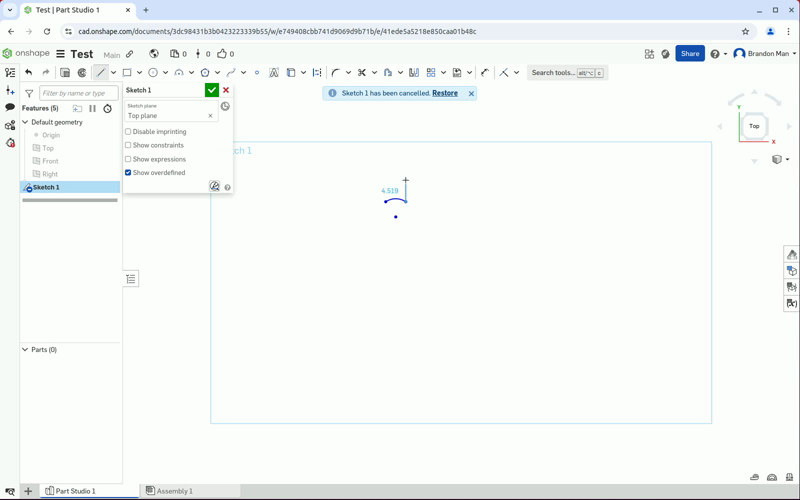
key_up(shift)
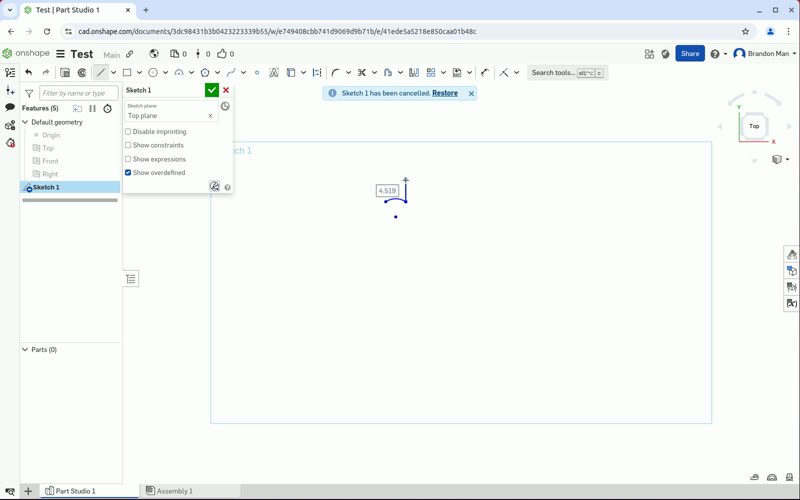
key(esc)
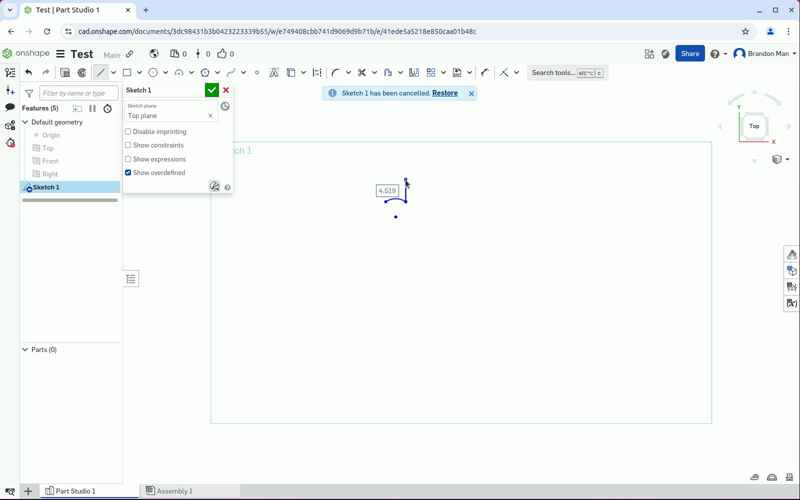
key(a)
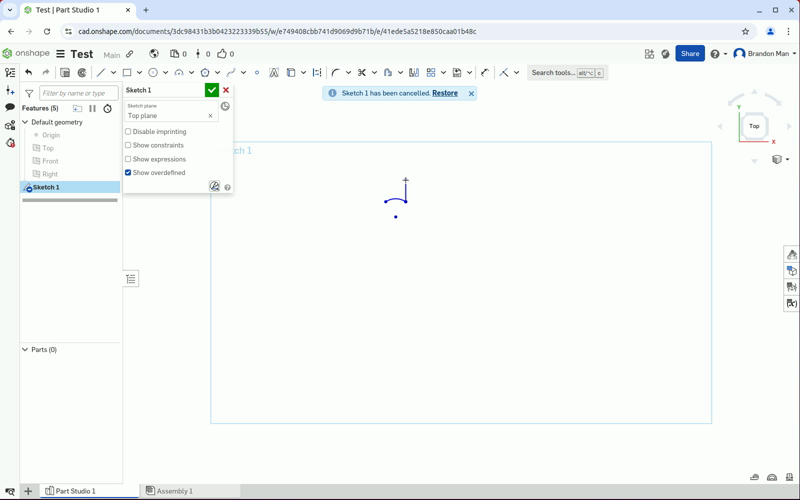
mouse_move(405, 179)
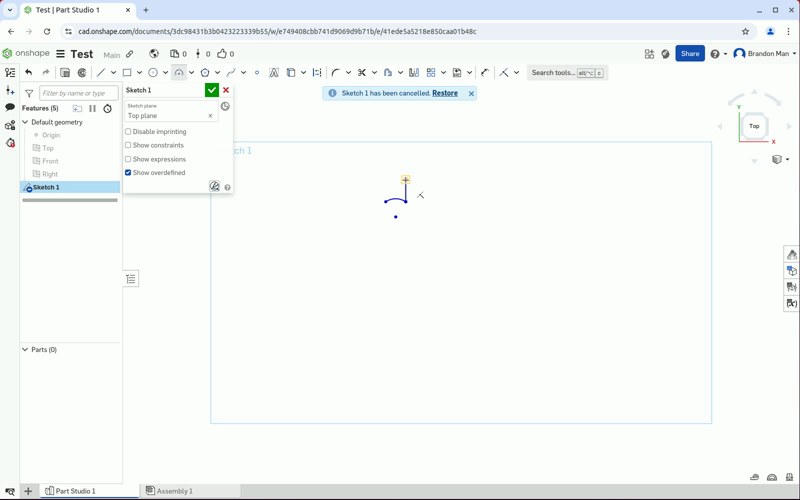
click(405, 179)
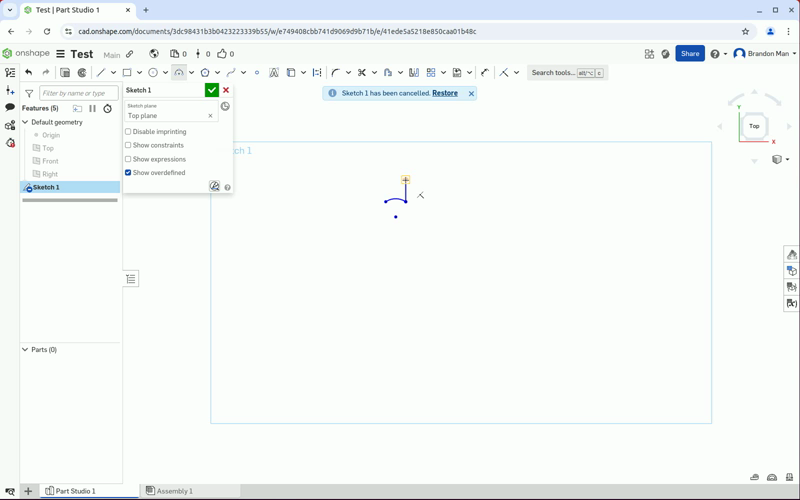
key_down(shift)
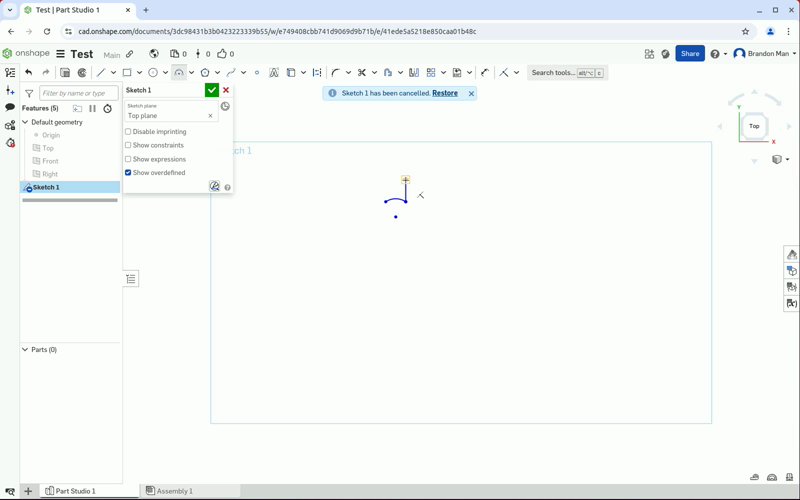
mouse_move(385, 179)
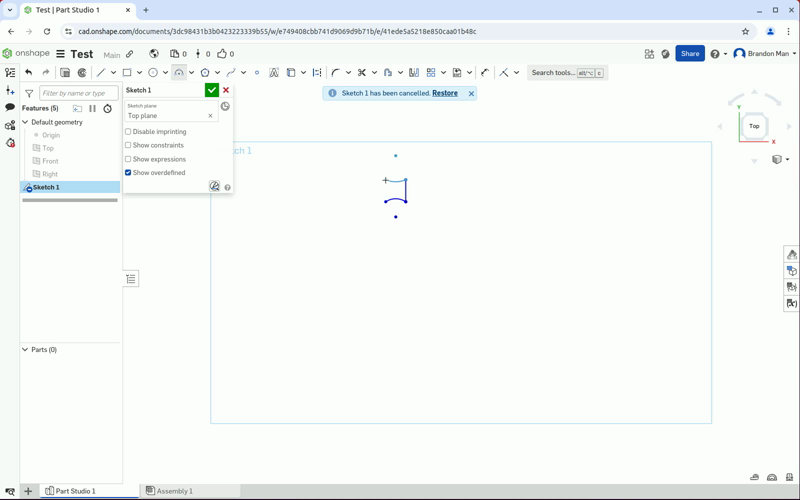
click(385, 179)
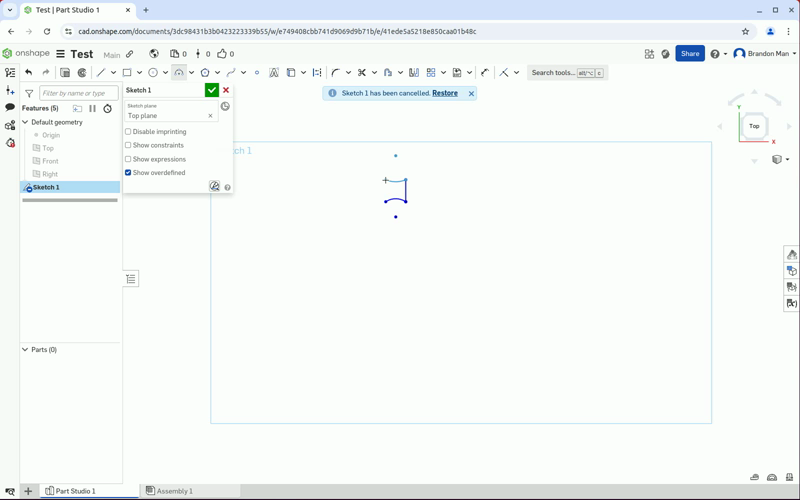
mouse_move(395, 189)
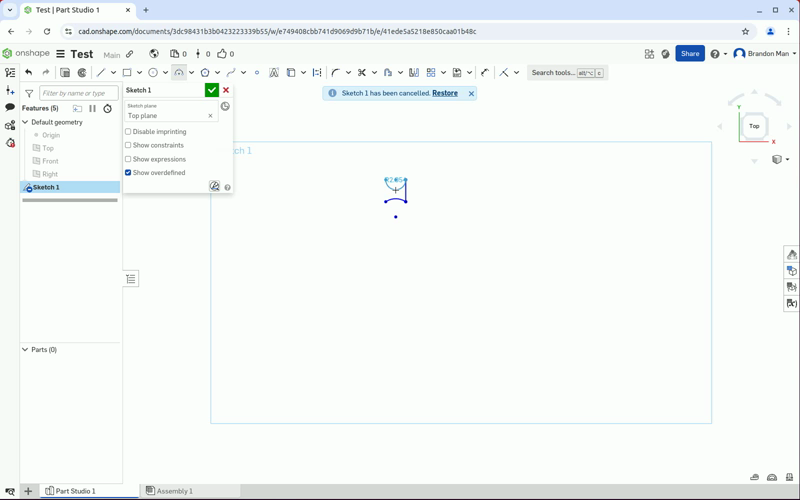
click(395, 189)
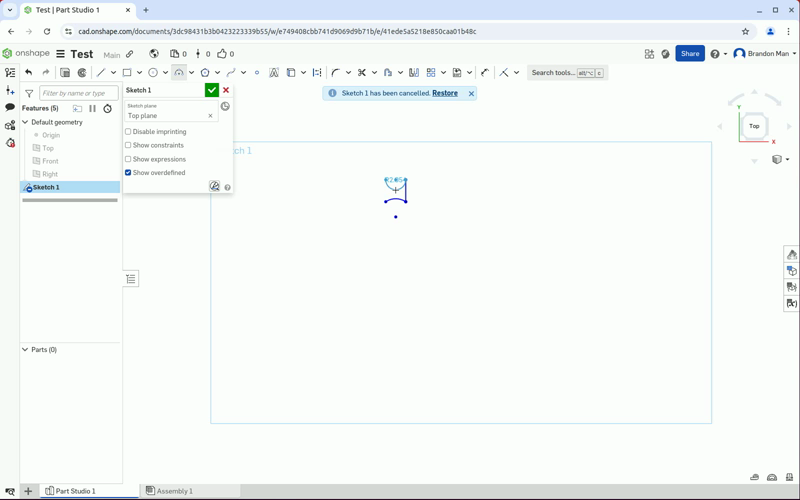
key_up(shift)
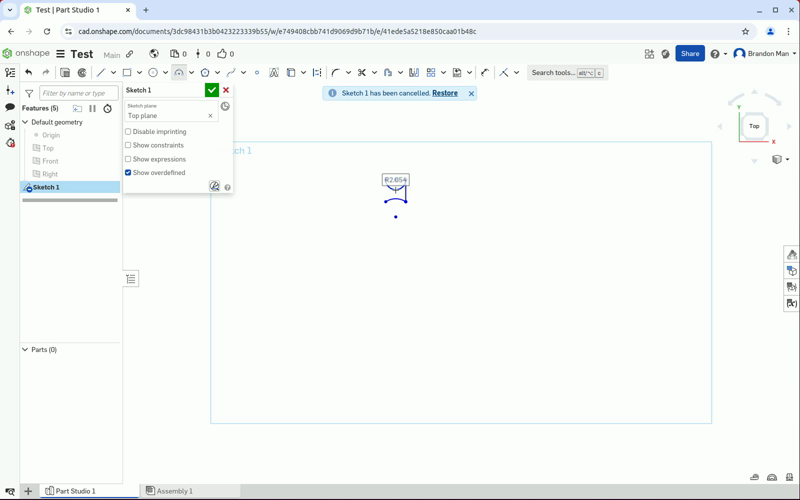
key(esc)
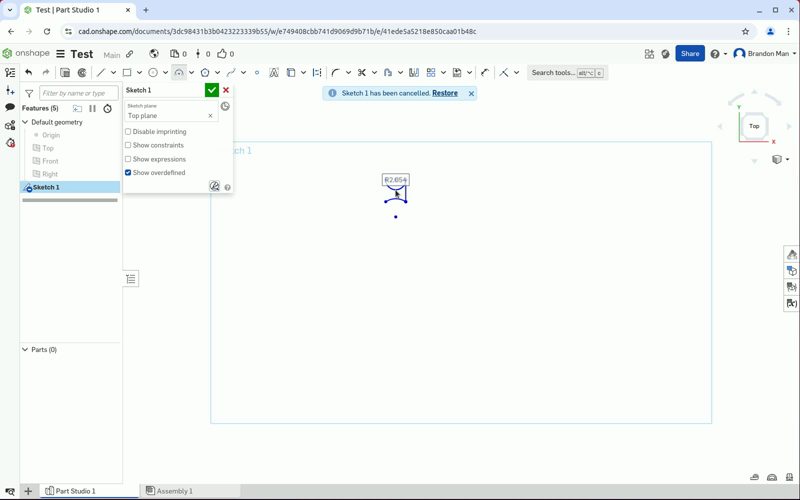
key(l)
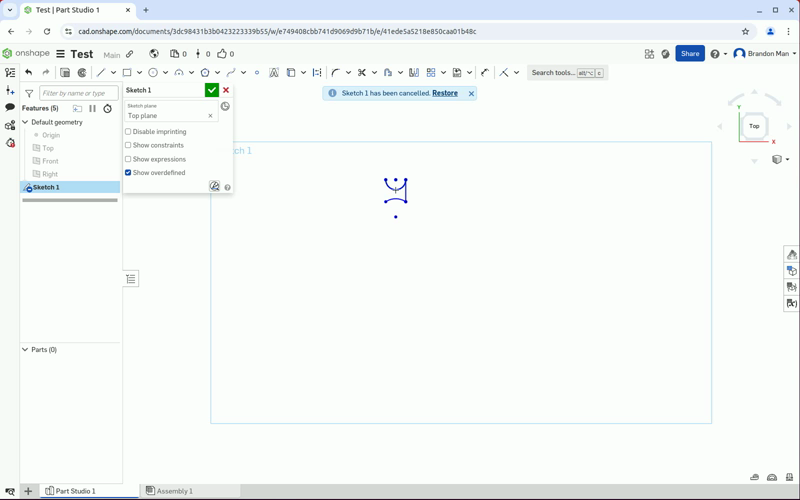
mouse_move(385, 179)
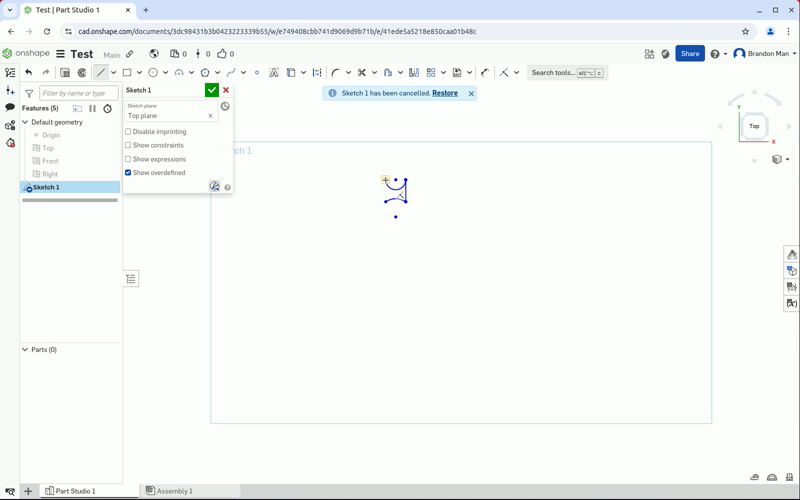
click(385, 179)
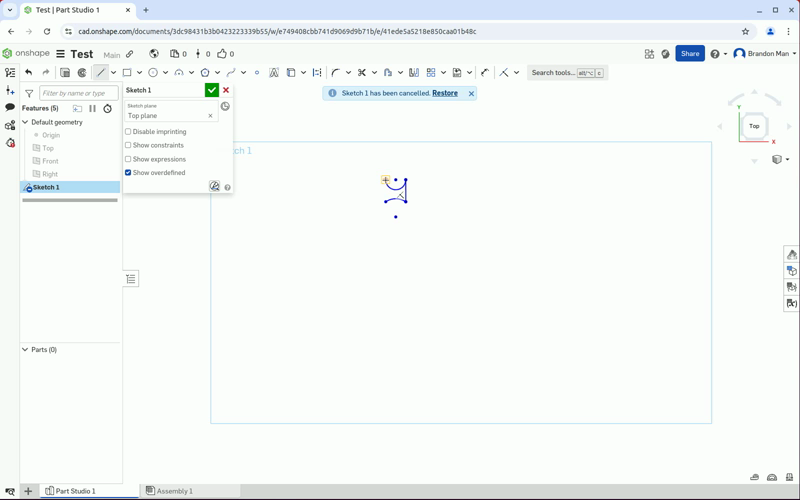
mouse_move(415, 179)
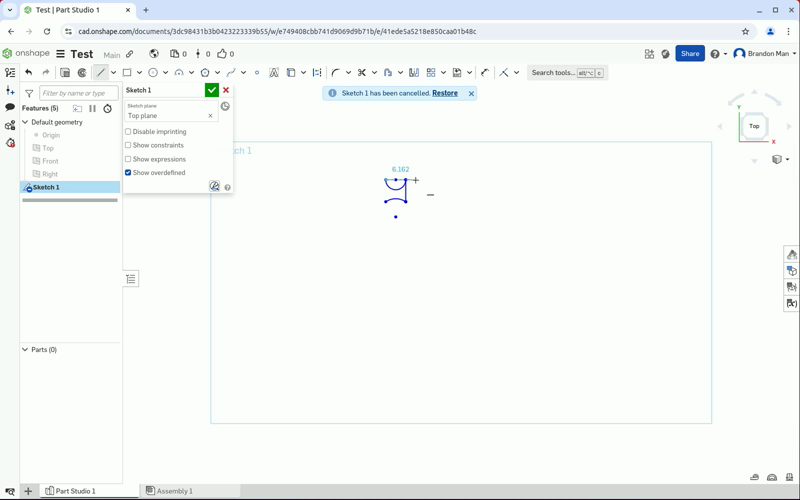
key_down(shift)
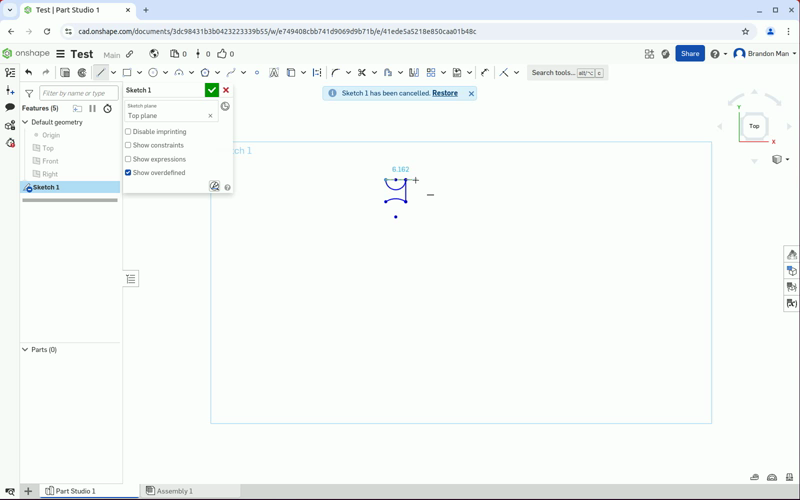
mouse_move(385, 201)
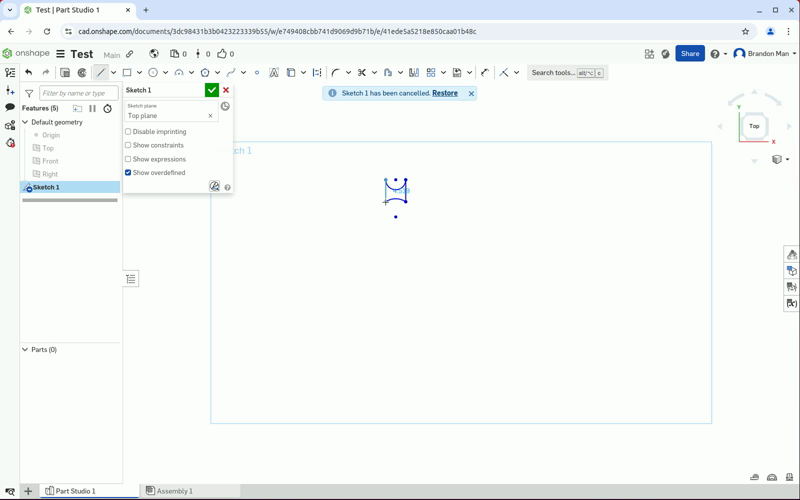
key_up(shift)
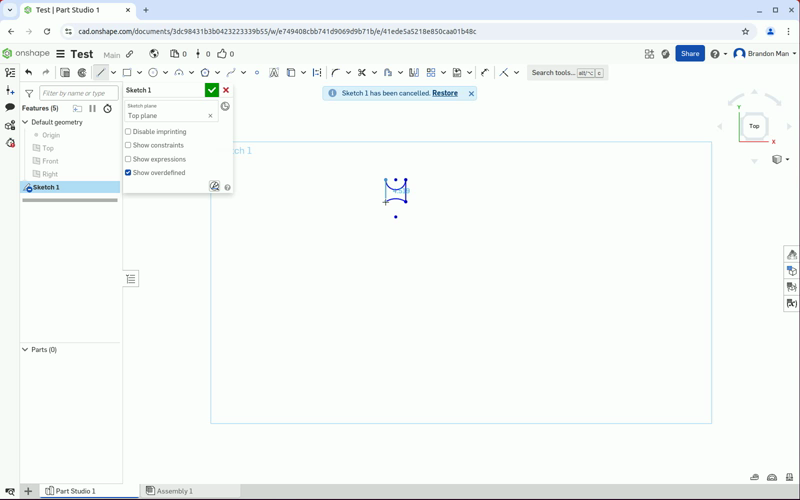
click(385, 201)
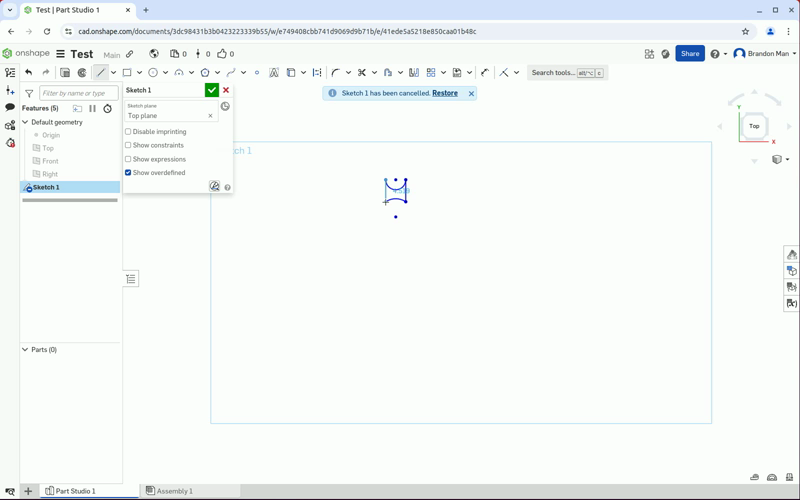
key(esc)
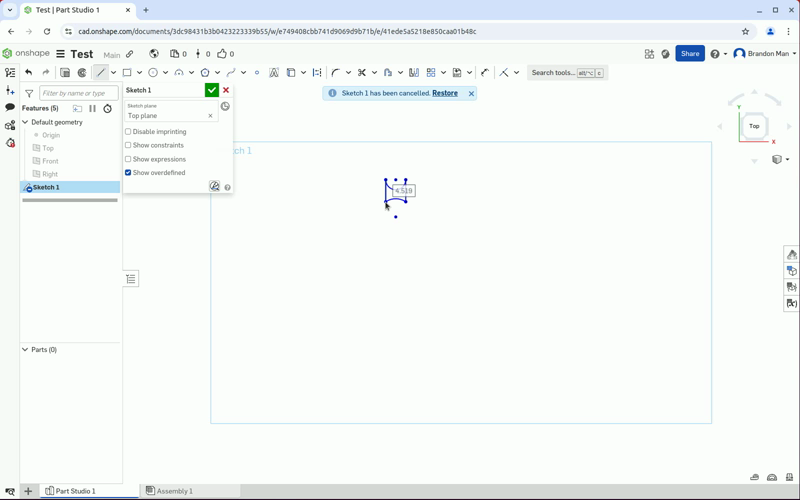
key(c)
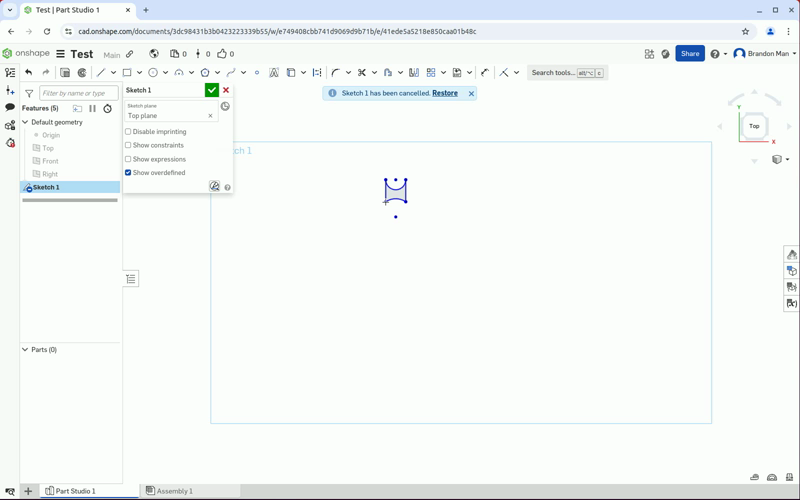
key_down(shift)
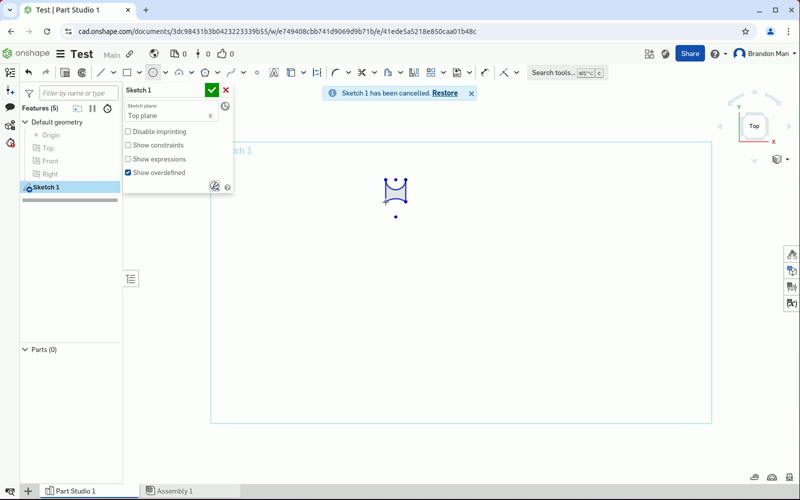
mouse_move(395, 179)
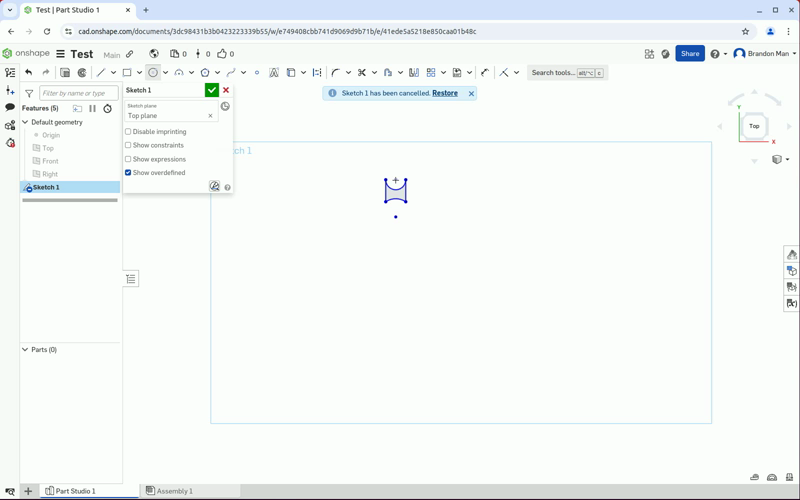
click(395, 179)
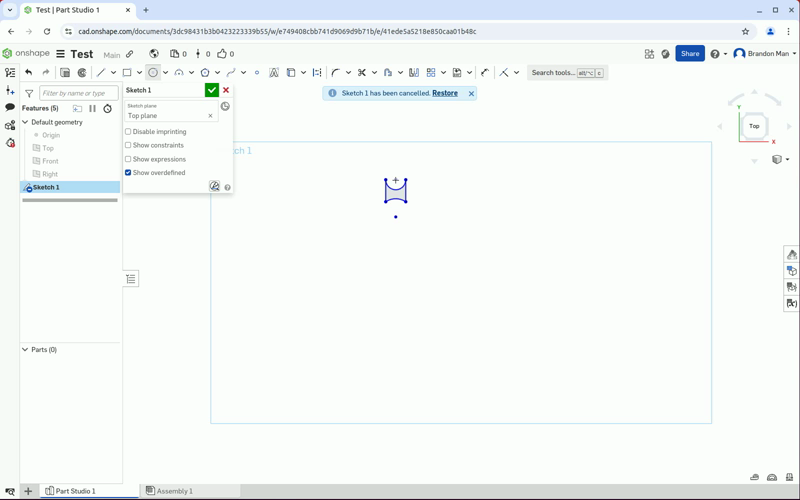
key_up(shift)
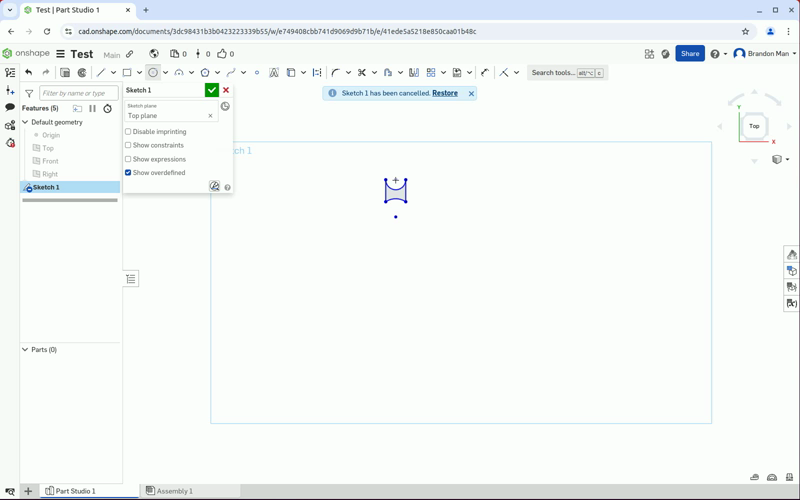
mouse_move(402, 179)
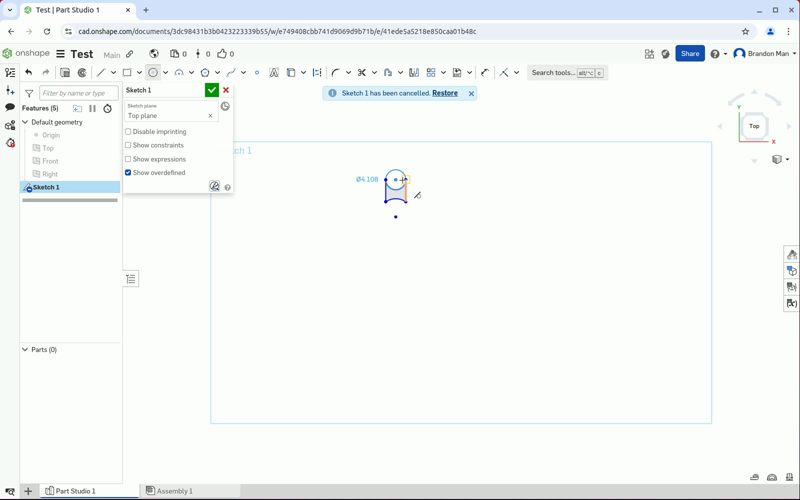
scroll(6)
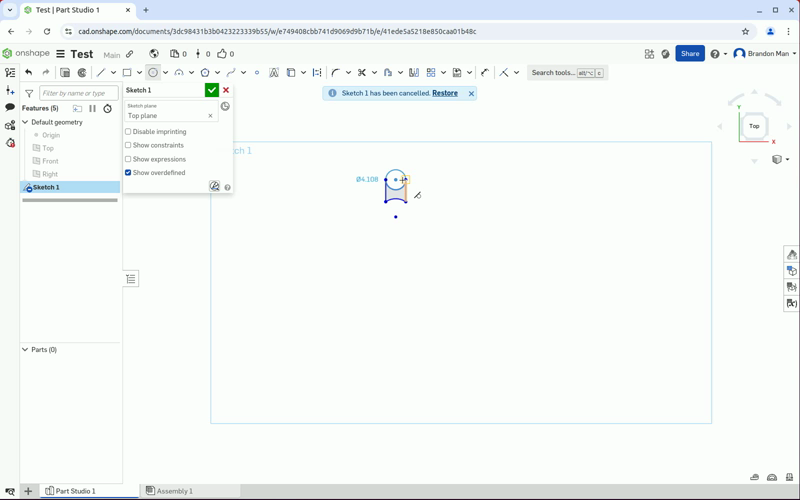
scroll(6)
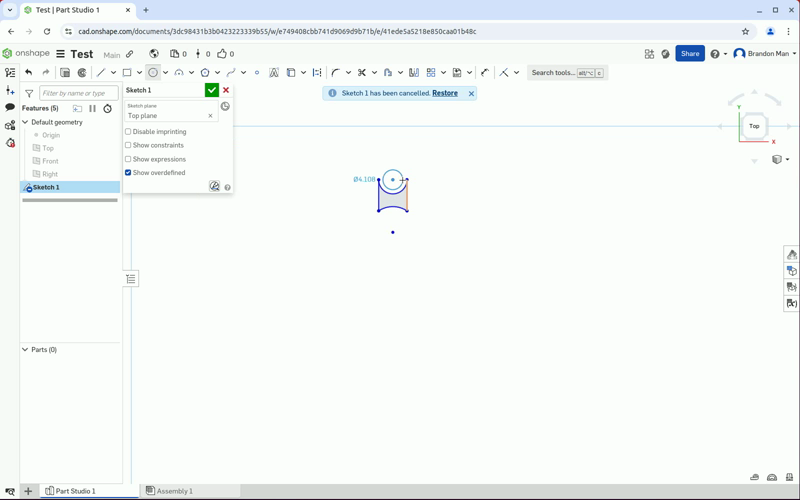
scroll(6)
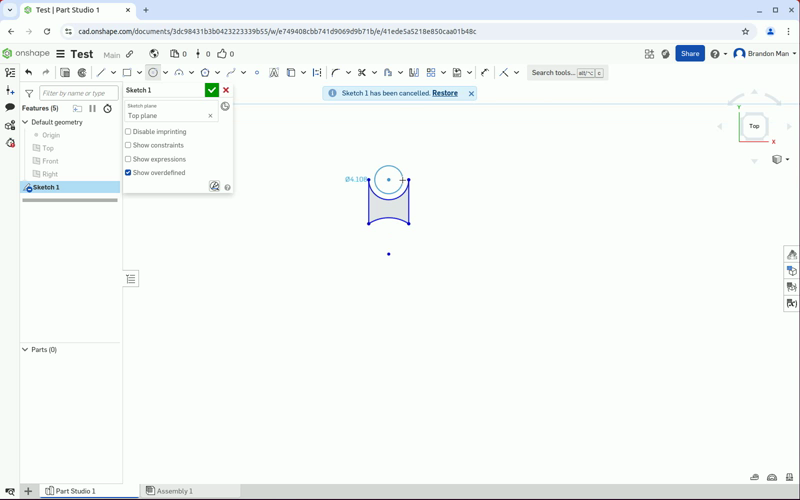
scroll(6)
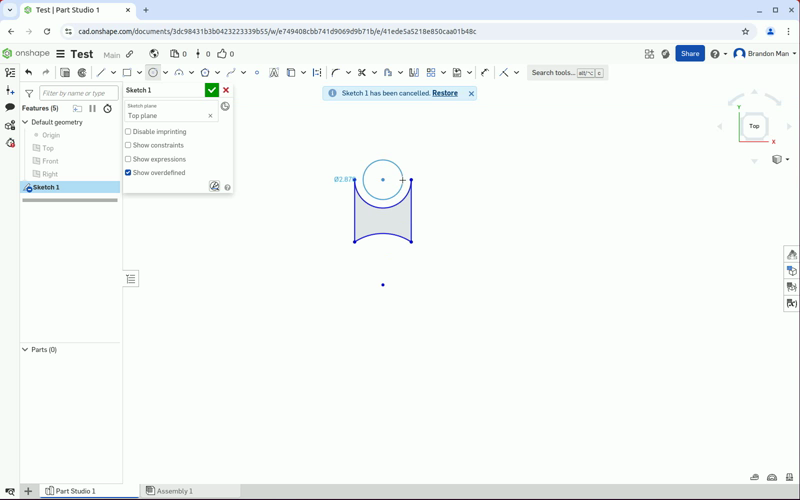
scroll(6)
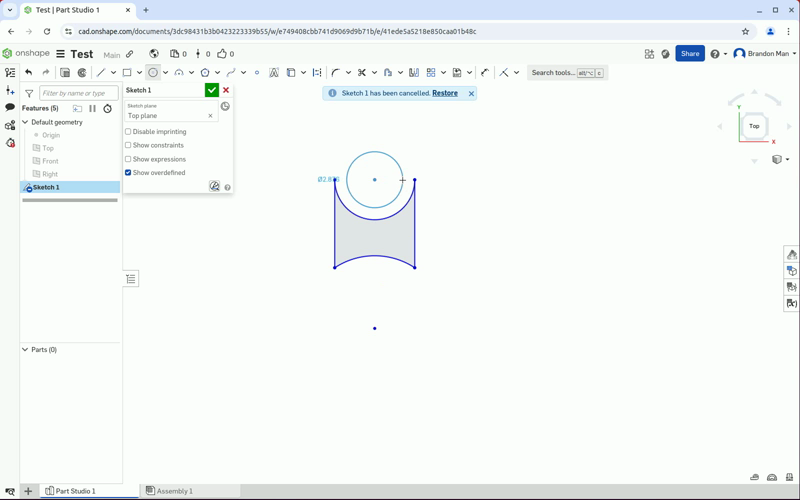
scroll(6)
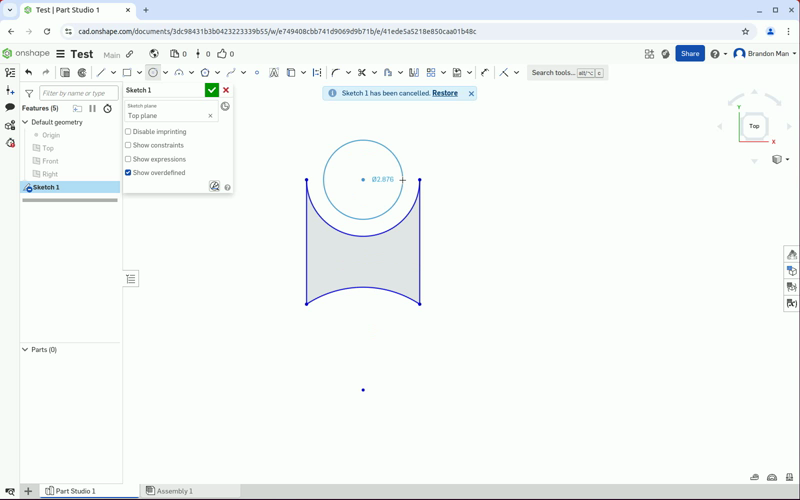
scroll(6)
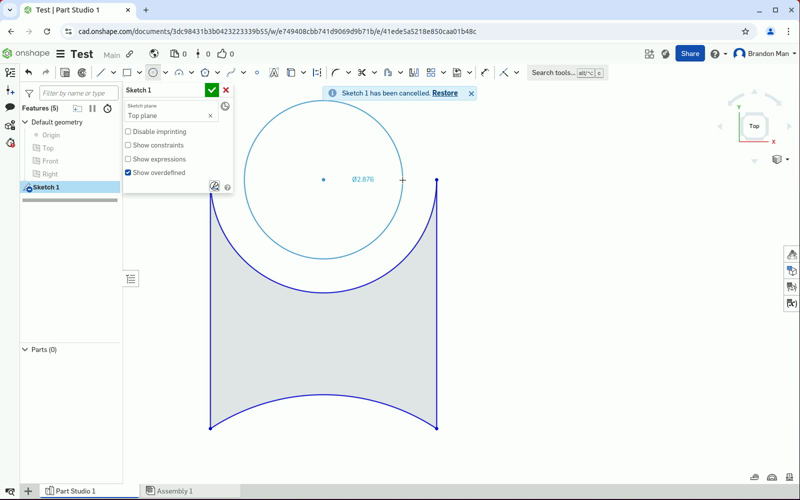
click(402, 179)
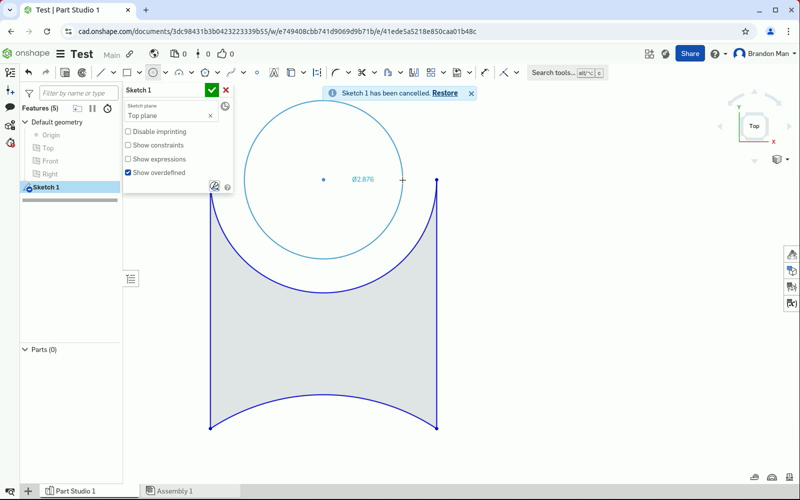
scroll(-6)
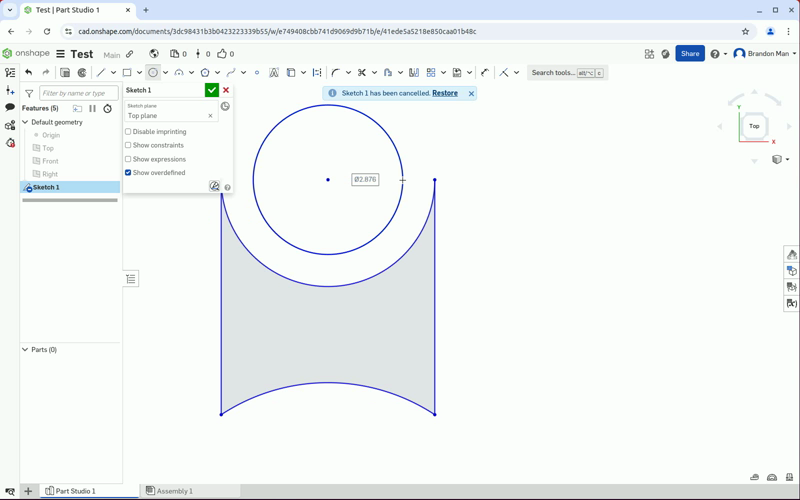
scroll(-6)
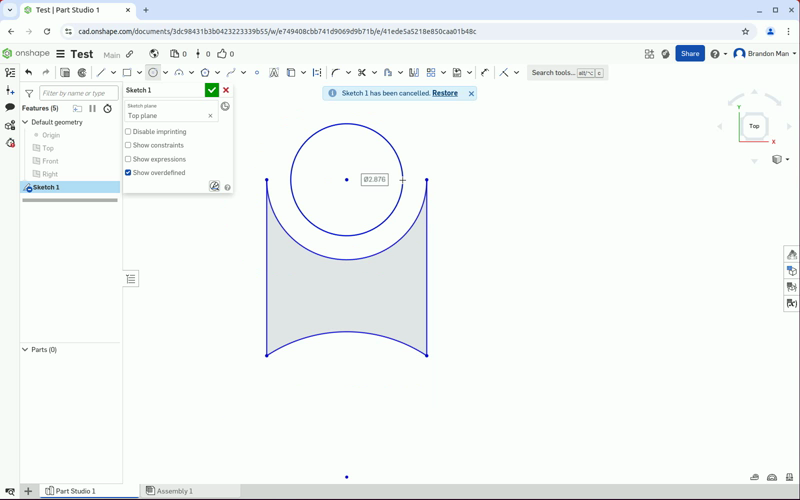
scroll(-6)
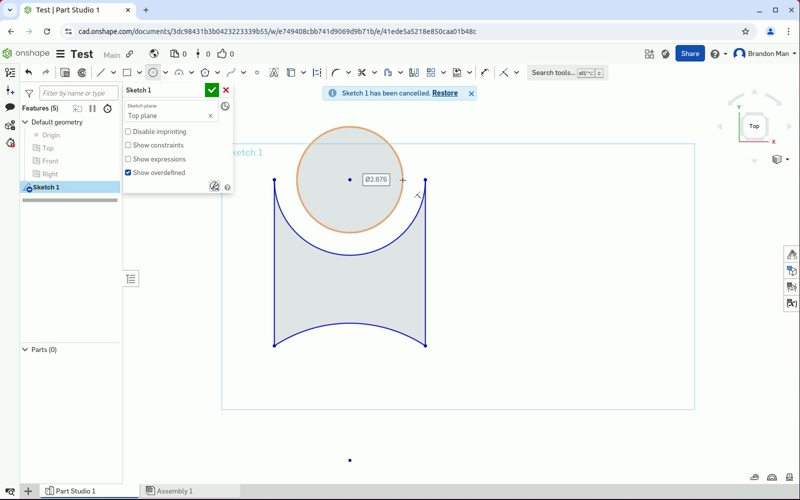
scroll(-6)
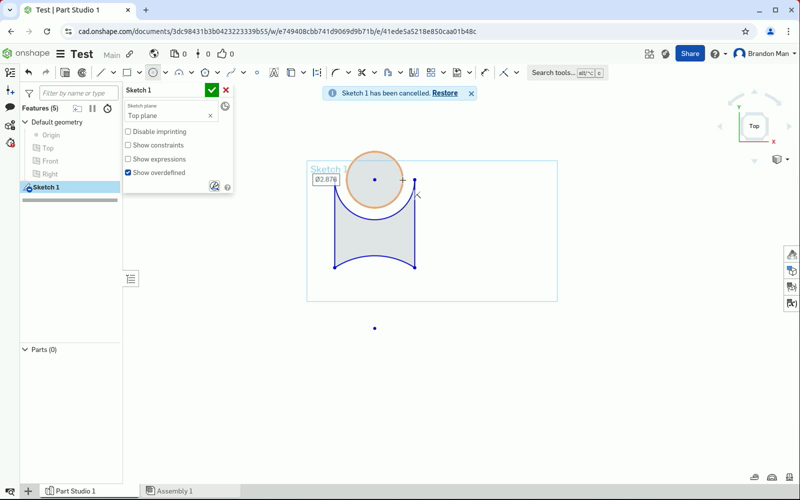
scroll(-6)
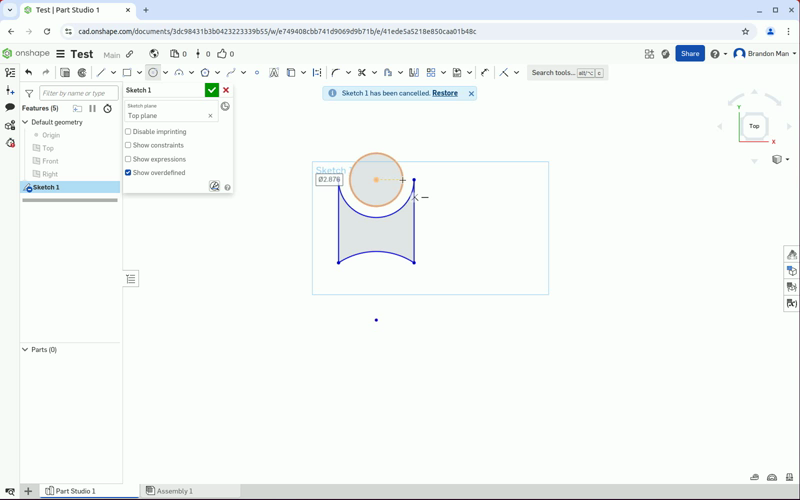
scroll(-6)
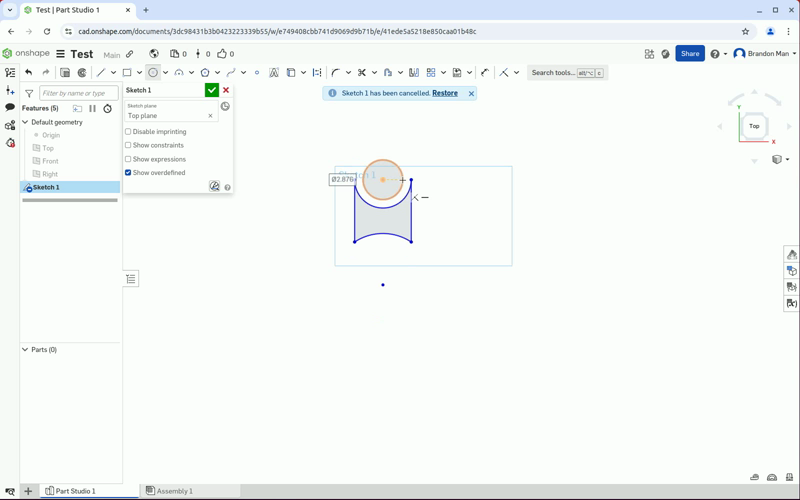
scroll(-6)
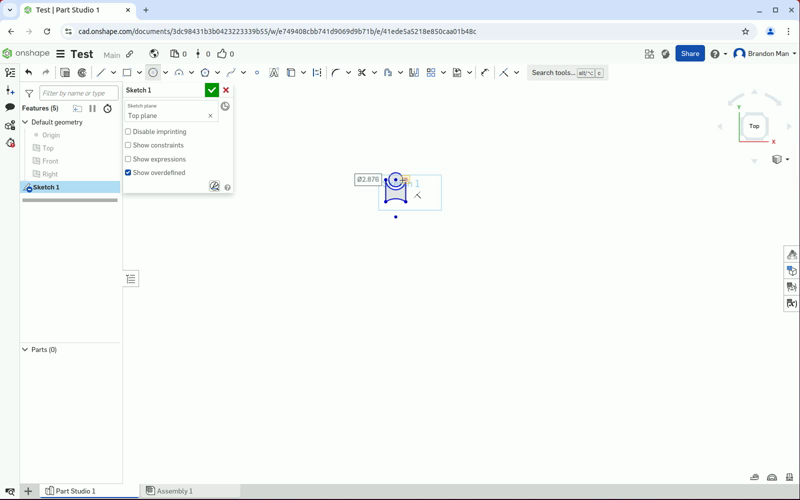
key(esc)
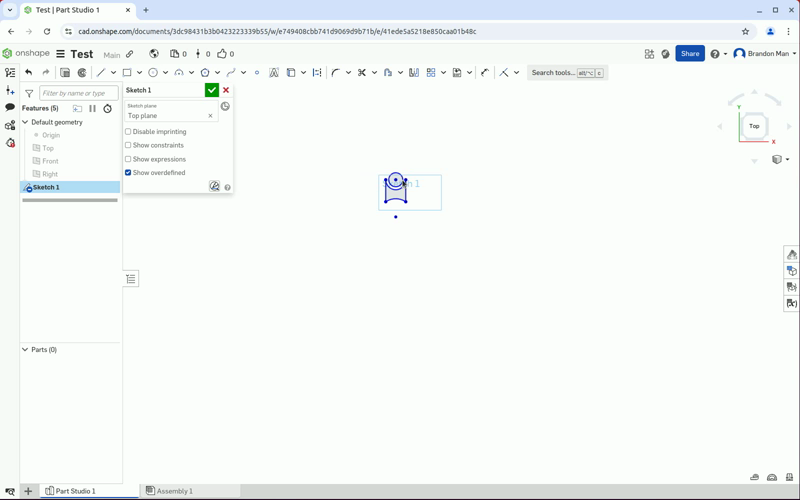
mouse_move(404, 199)
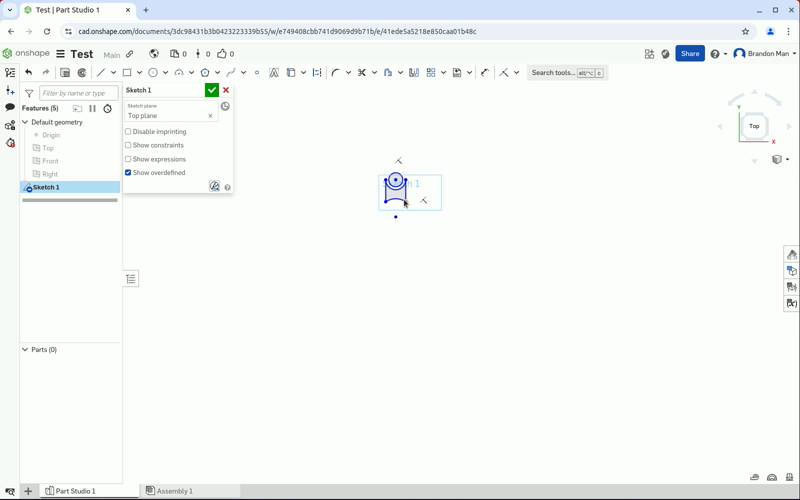
scroll(6)
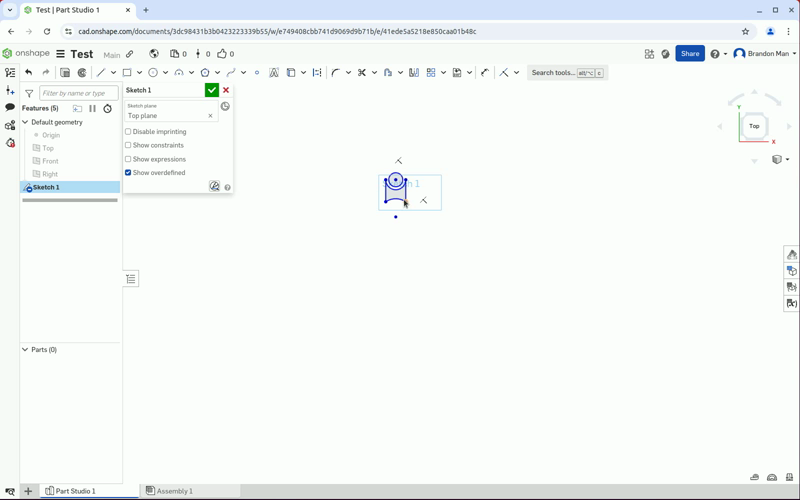
scroll(6)
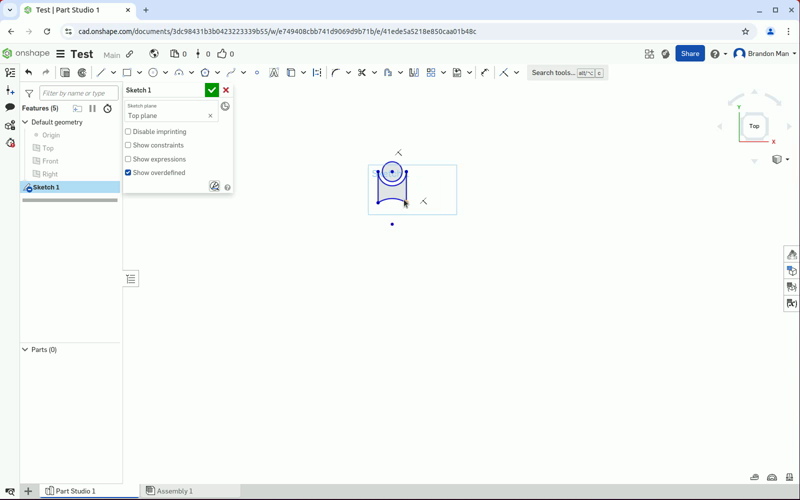
scroll(6)
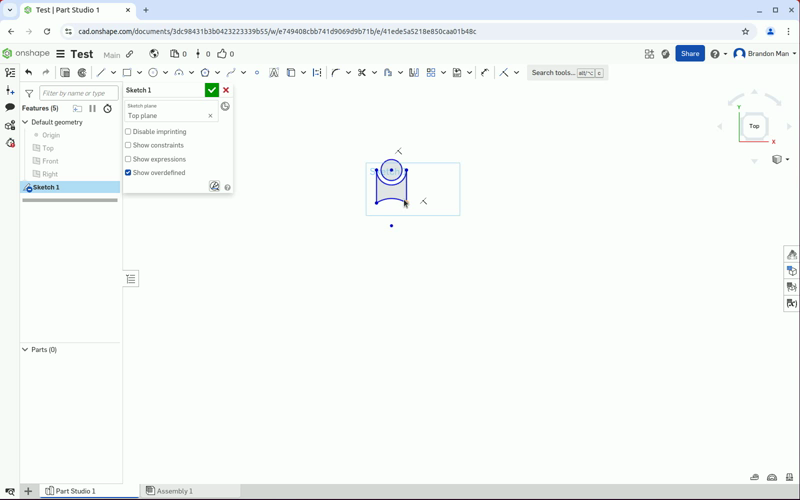
scroll(6)
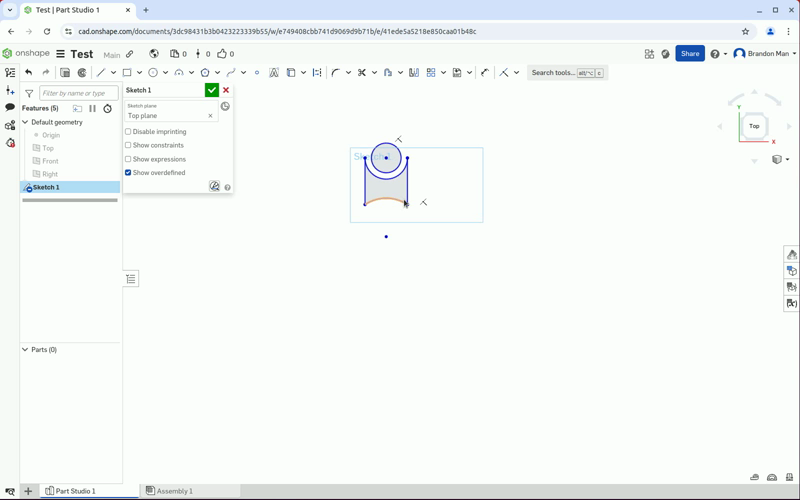
scroll(6)
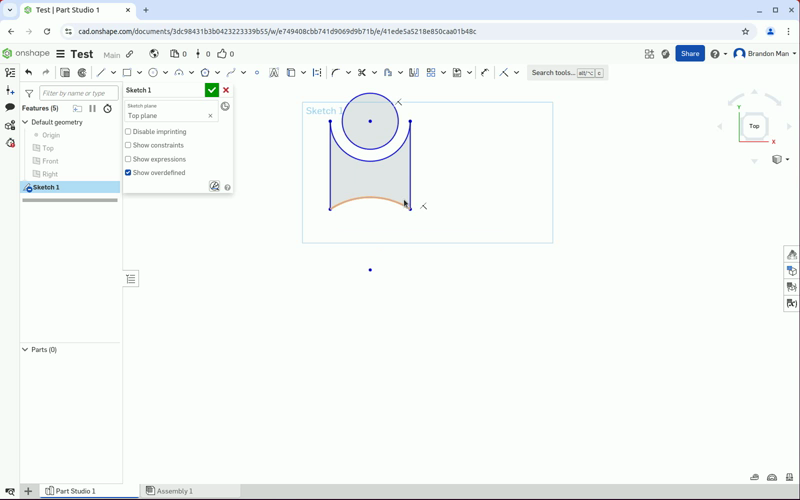
scroll(6)
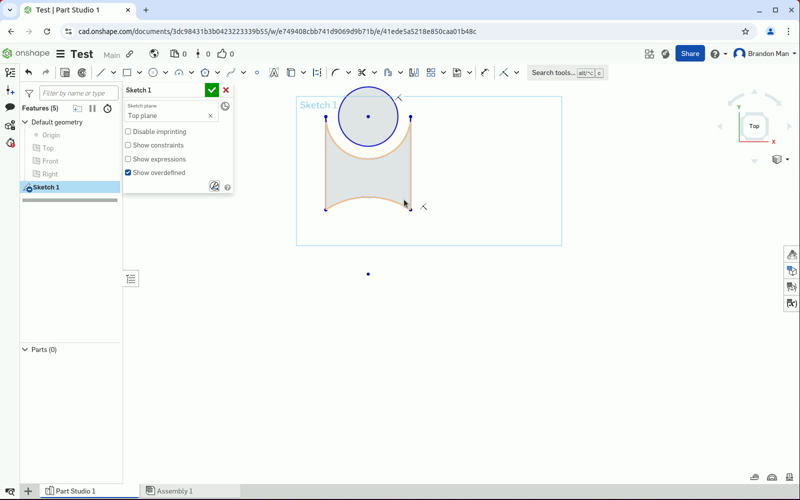
scroll(6)
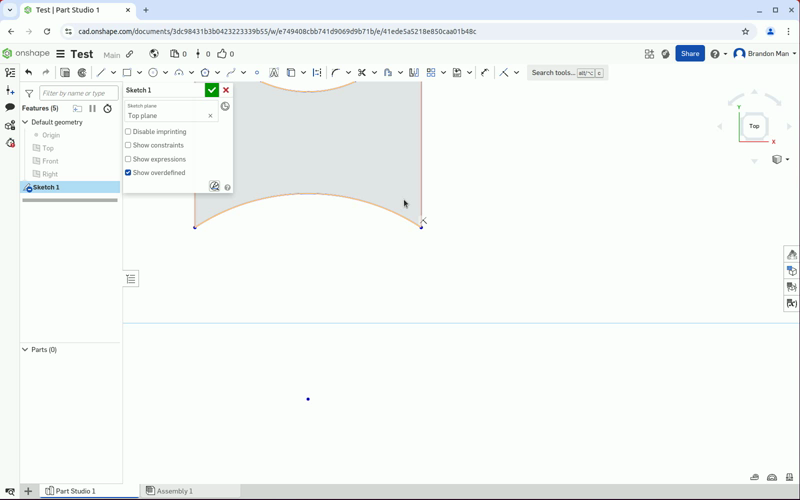
click(404, 199)
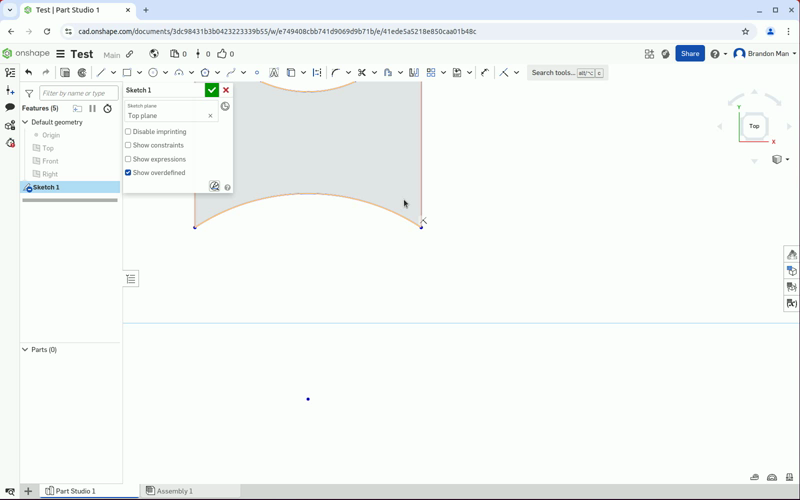
scroll(-6)
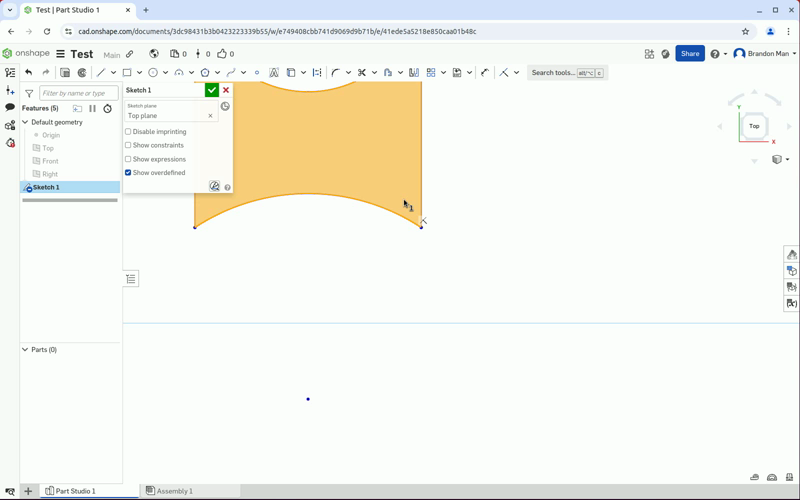
scroll(-6)
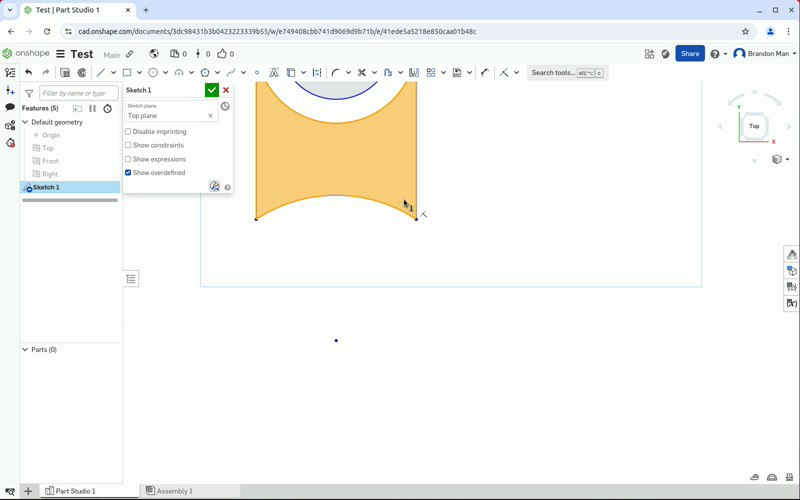
scroll(-6)
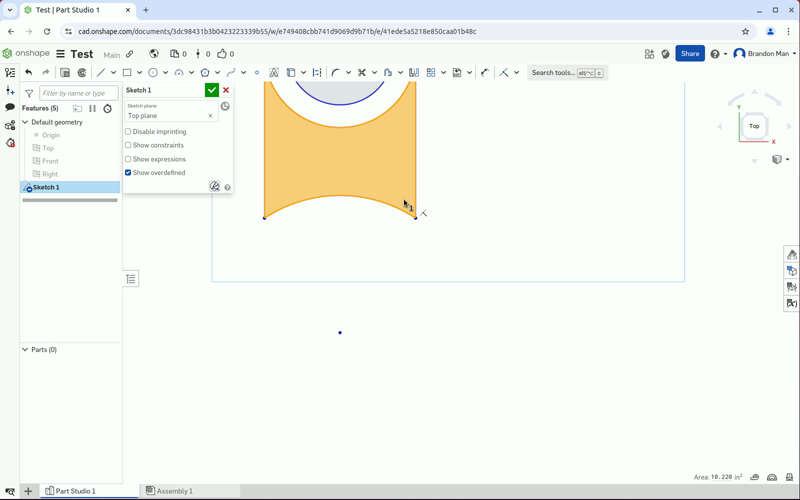
scroll(-6)
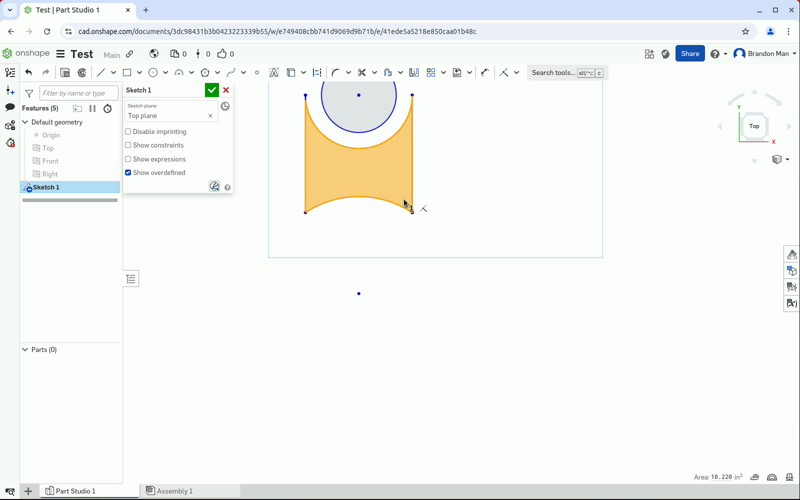
scroll(-6)
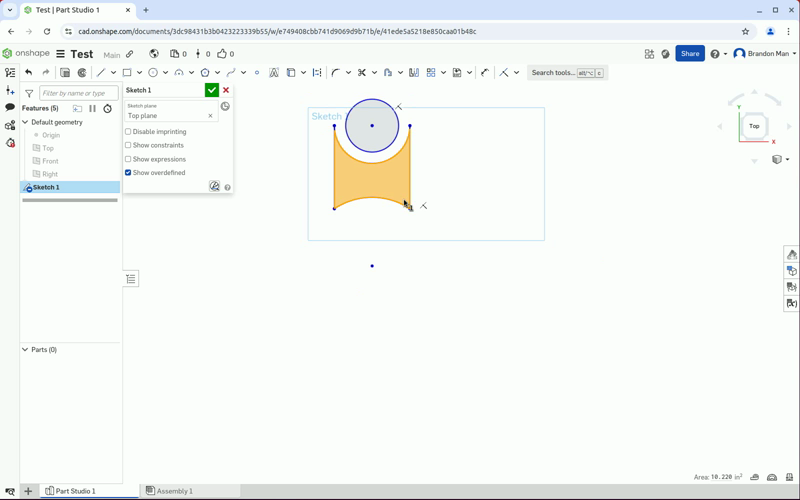
scroll(-6)
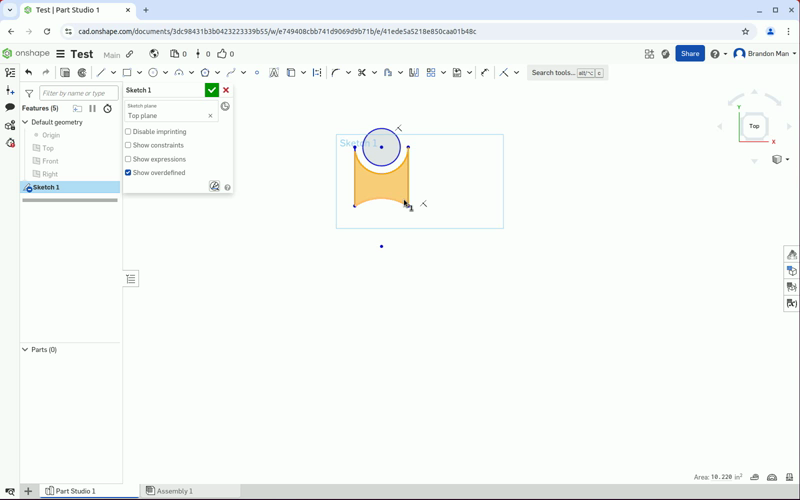
scroll(-6)
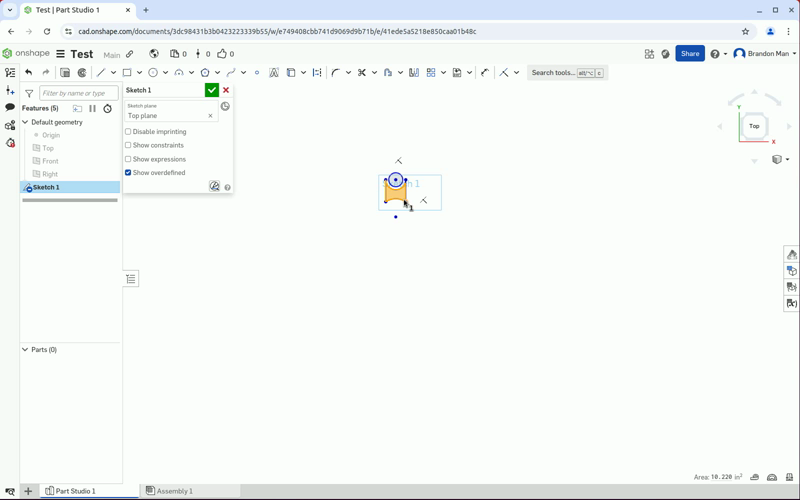
mouse_move(73, 352)
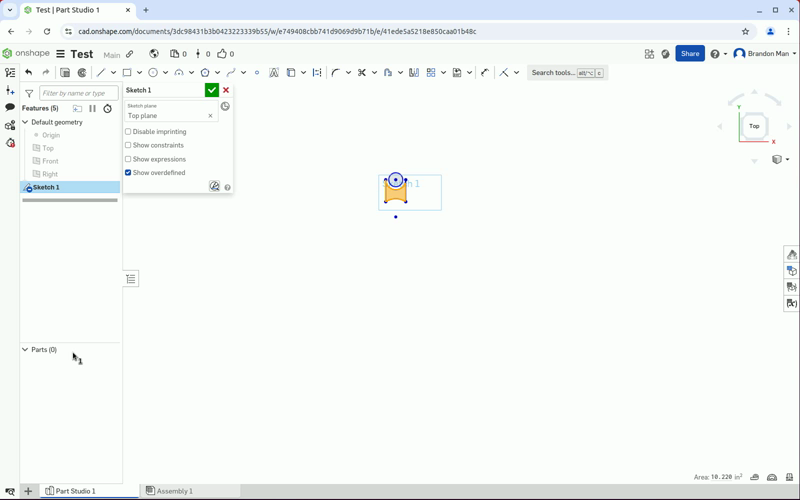
key(shift+y)
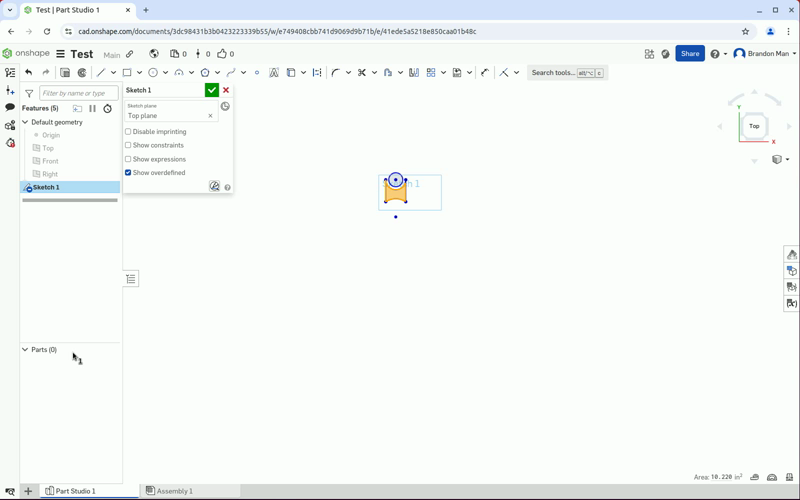
key(shift+e)
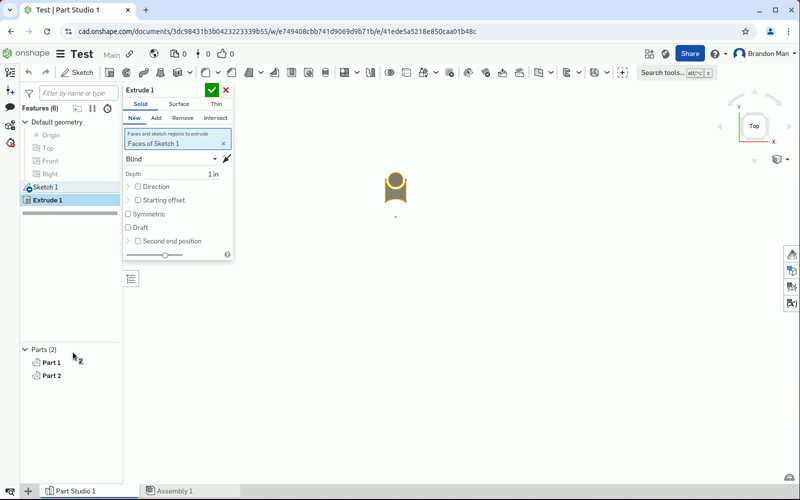
mouse_move(143, 106)
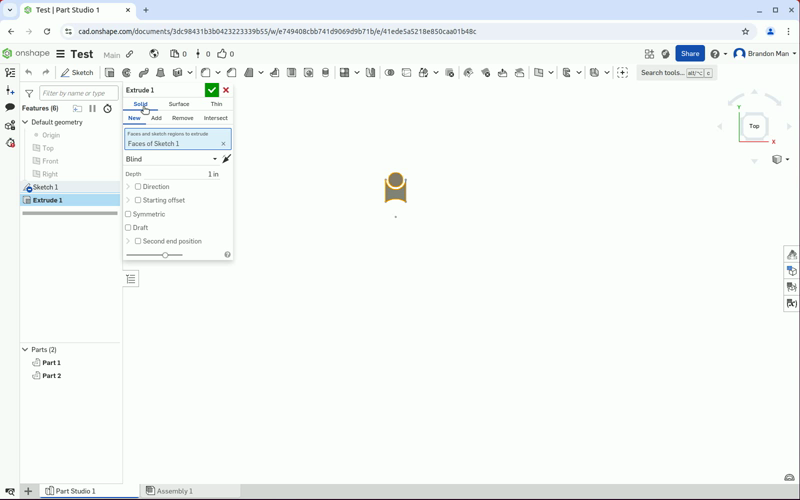
click(143, 106)
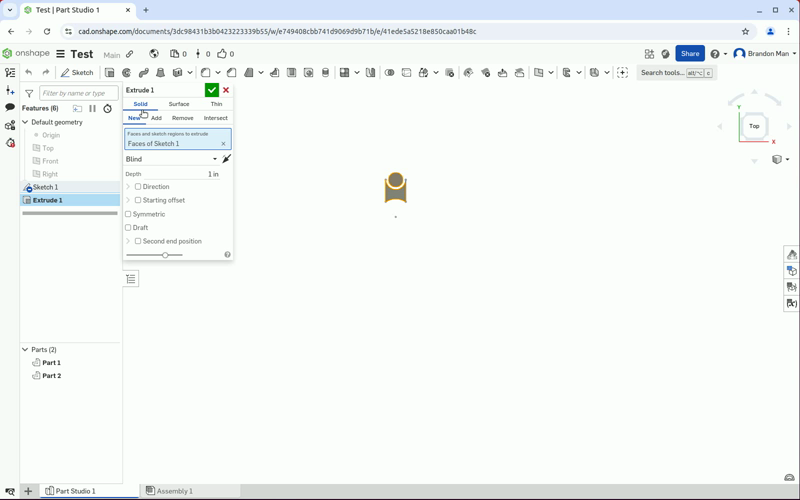
mouse_move(137, 120)
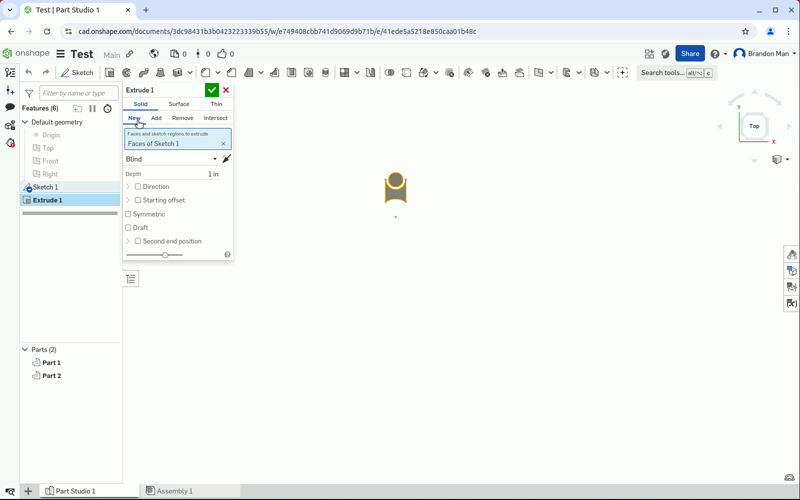
click(137, 120)
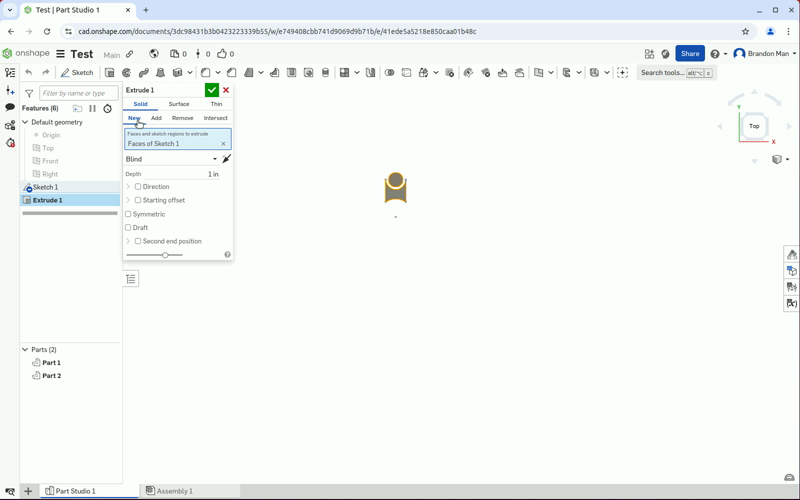
key(tab, 4)
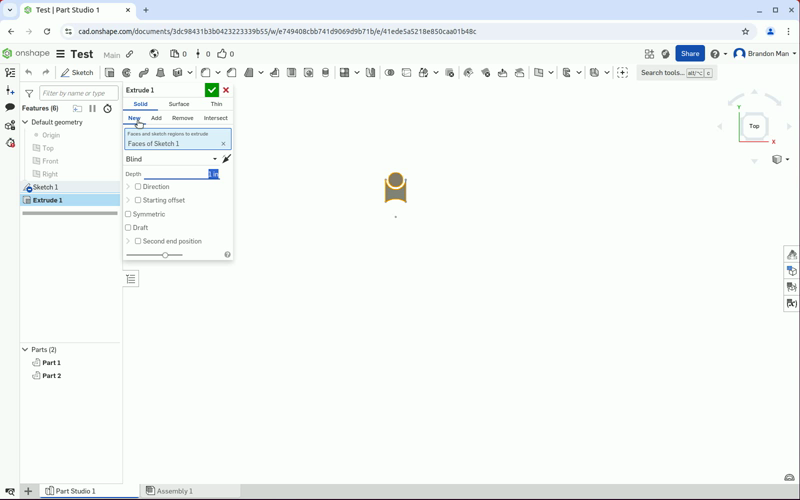
text(1.926)
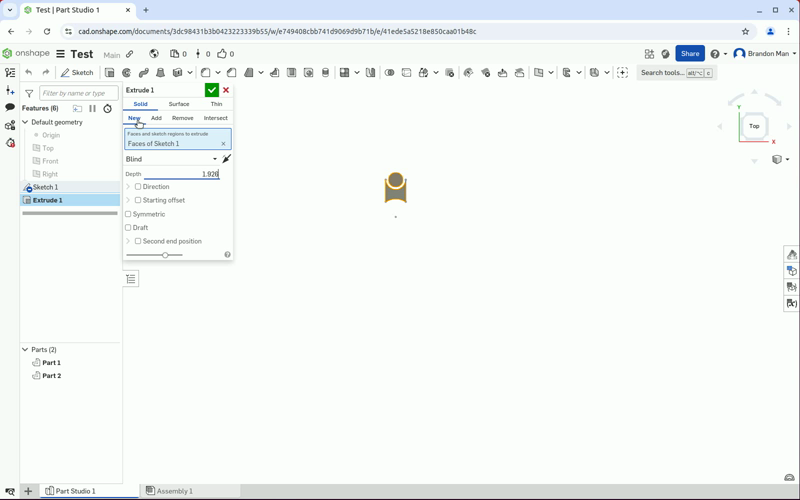
key(enter)
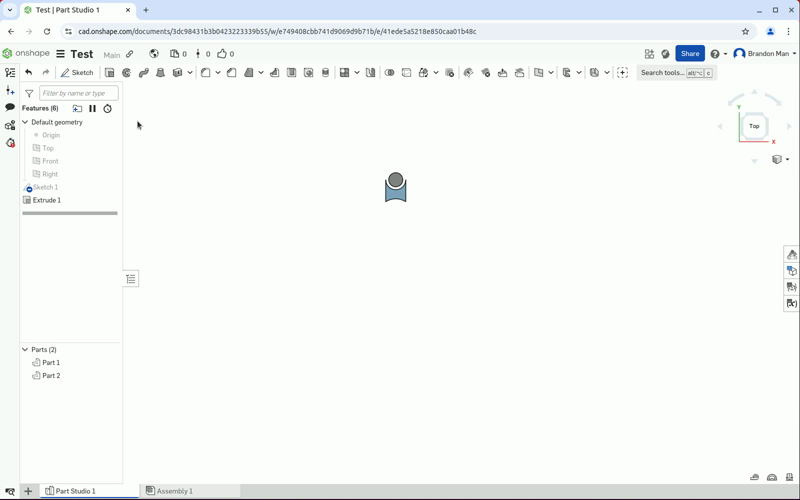
key(shift+h)
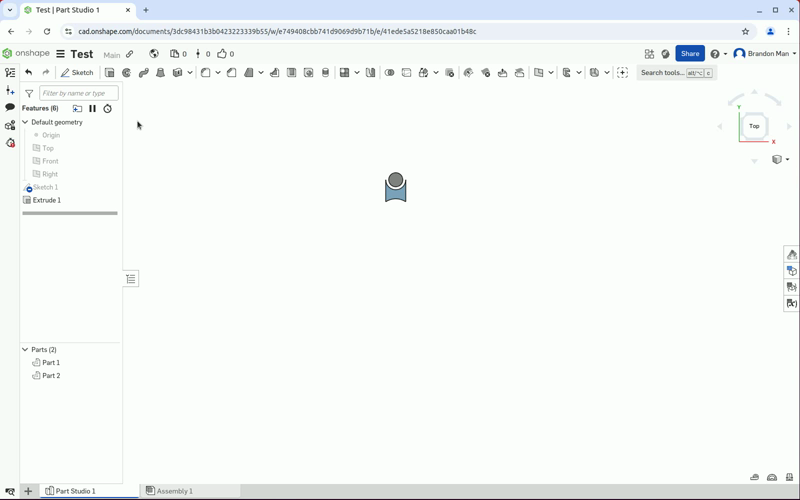
key(shift+h)
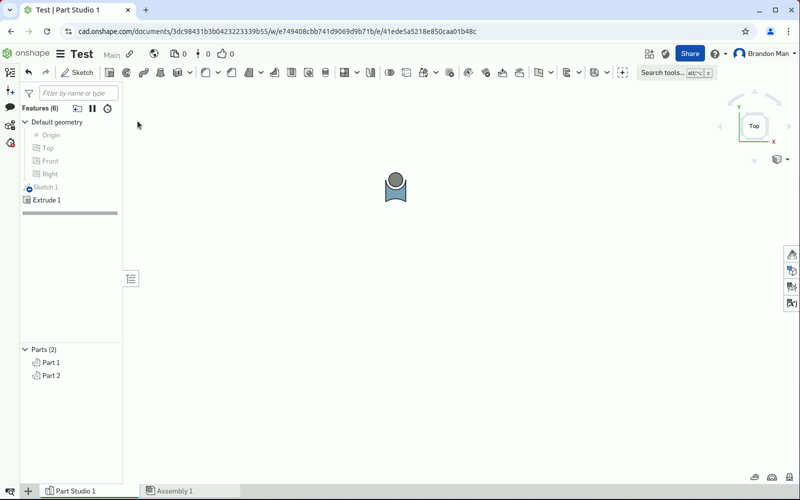
mouse_move(73, 189)
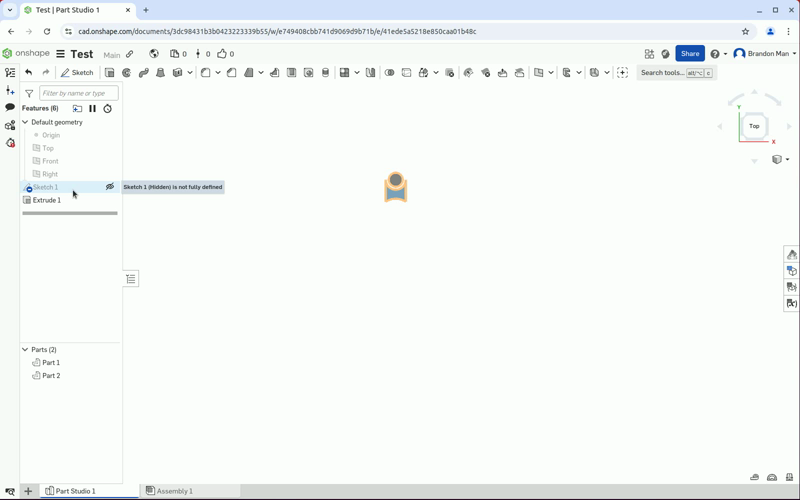
click(73, 189)
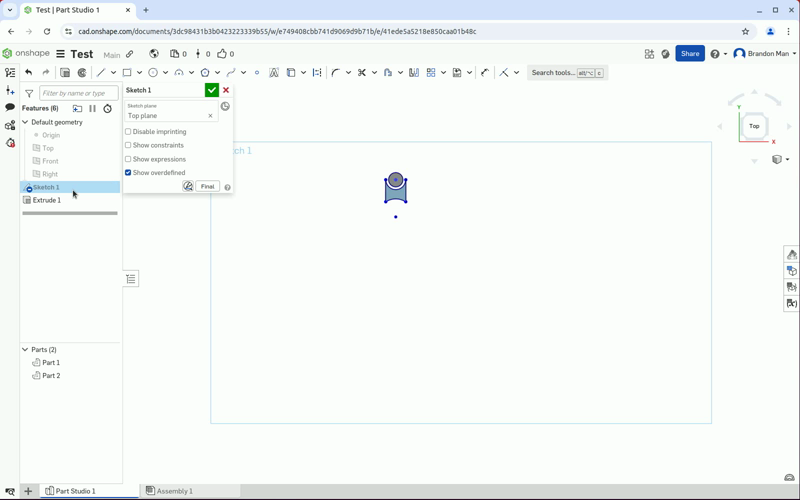
mouse_move(229, 92)
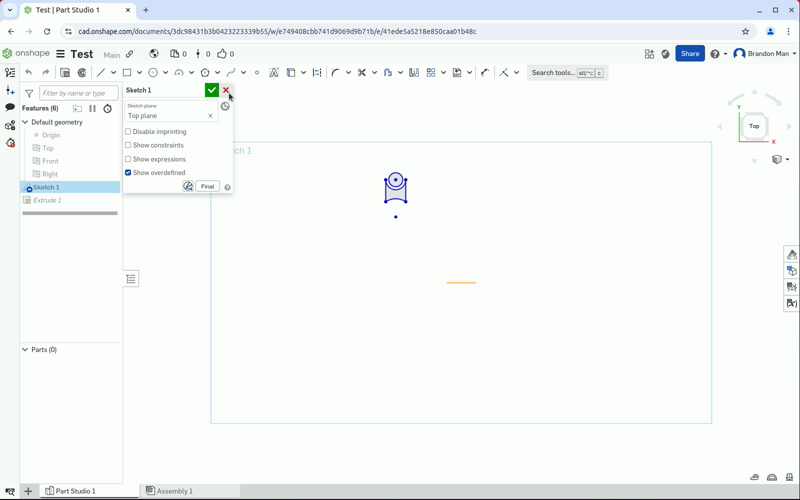
click(229, 92)
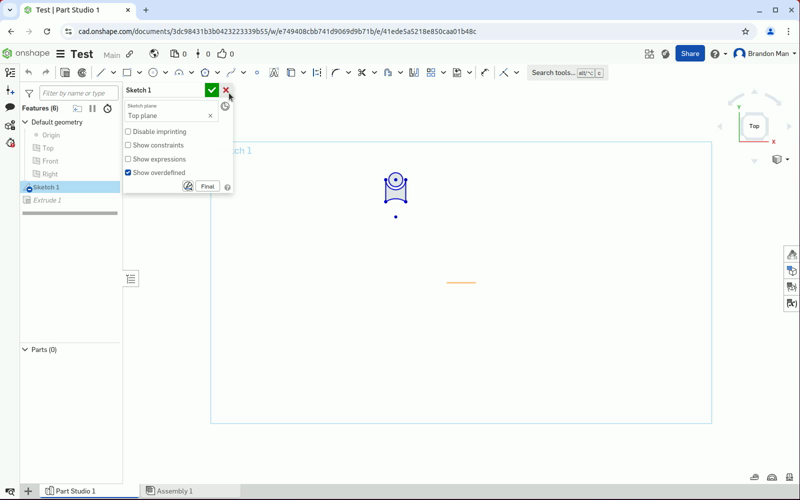
key(shift+s)
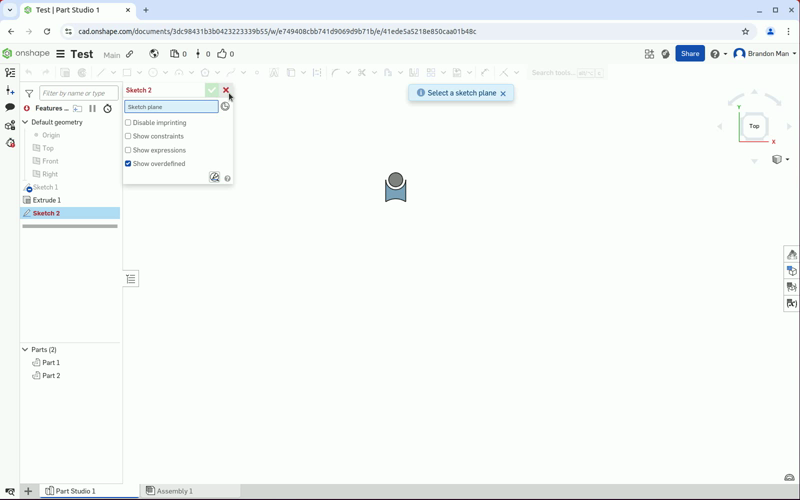
mouse_move(73, 150)
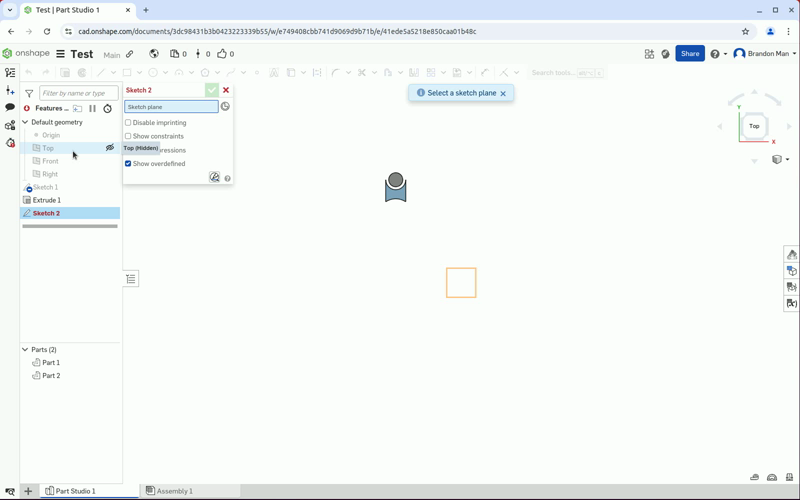
click(73, 150)
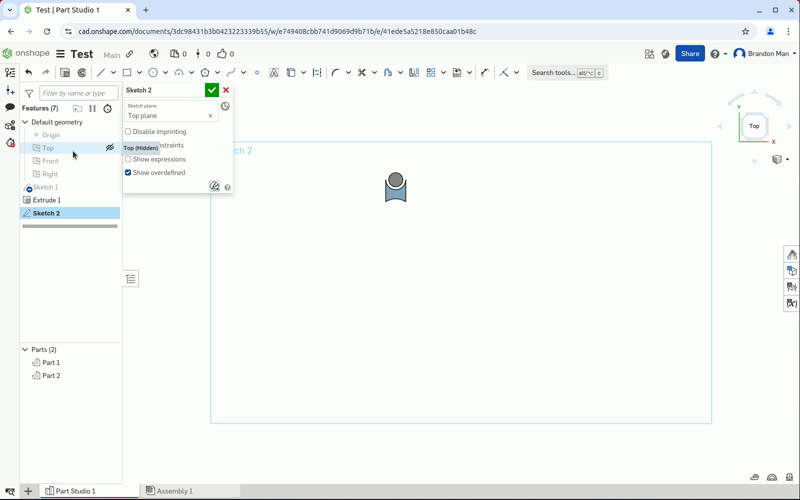
mouse_move(73, 352)
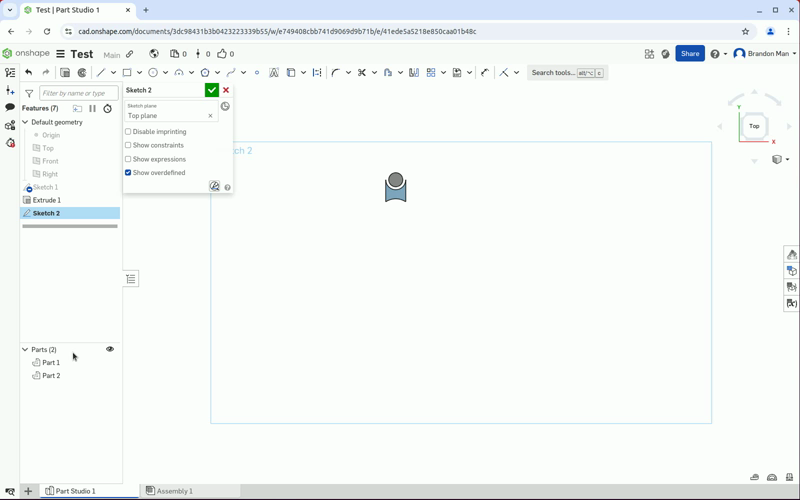
key(y)
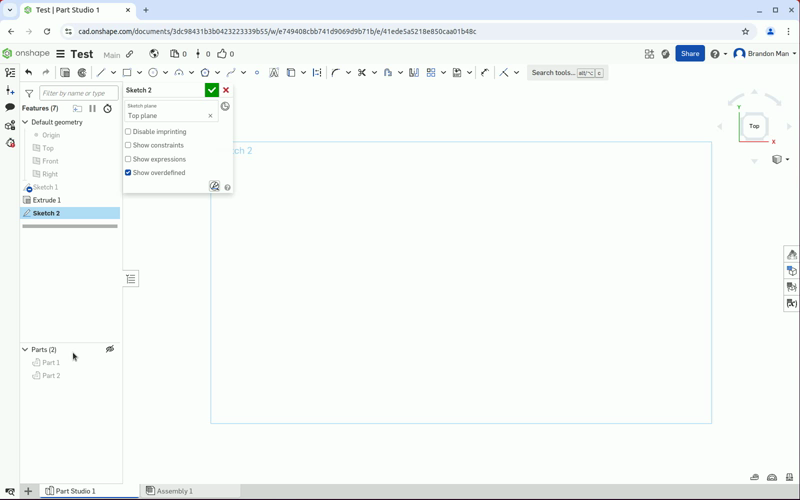
key(c)
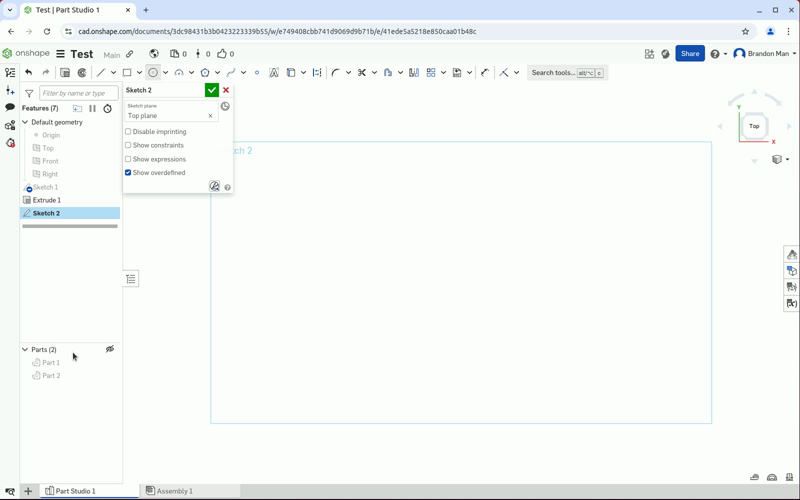
key_down(shift)
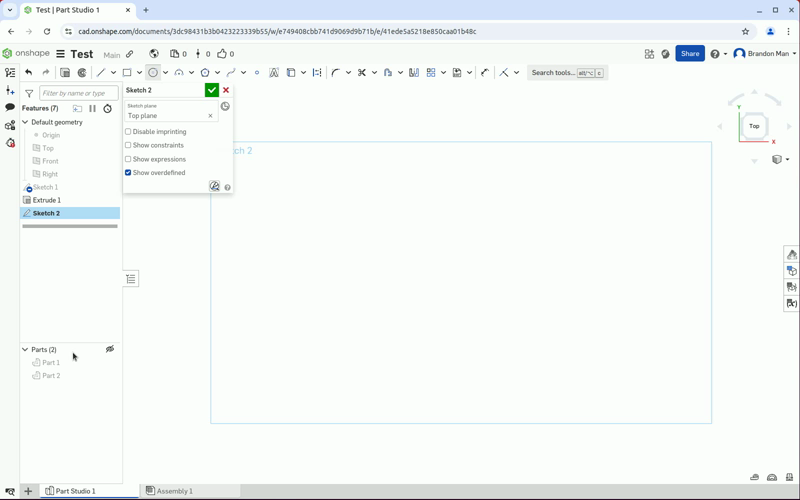
mouse_move(396, 215)
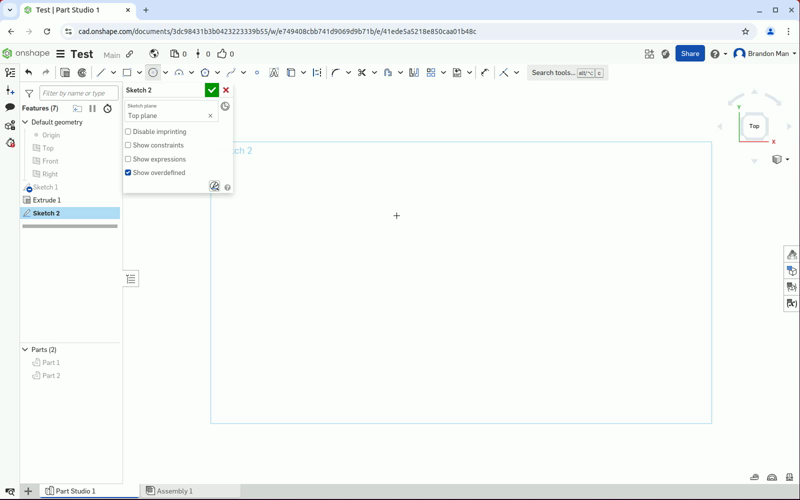
click(396, 215)
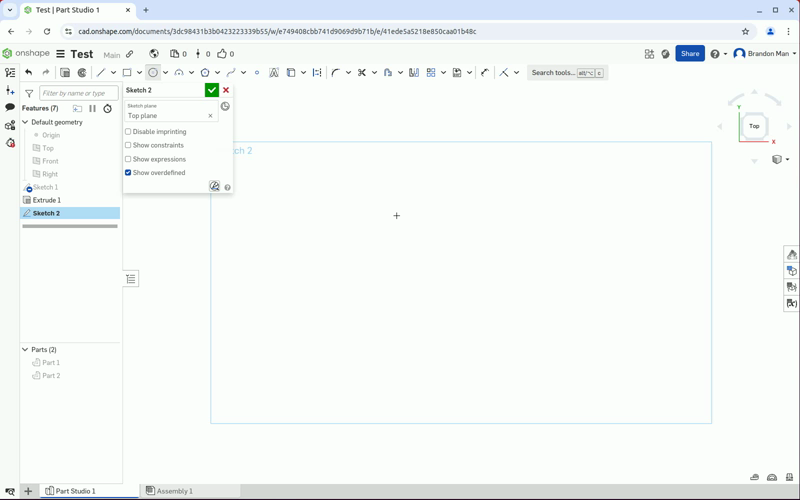
key_up(shift)
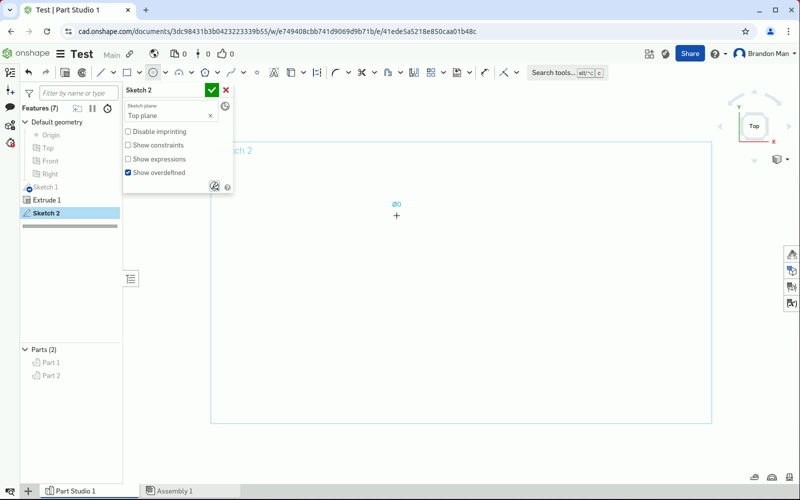
mouse_move(413, 215)
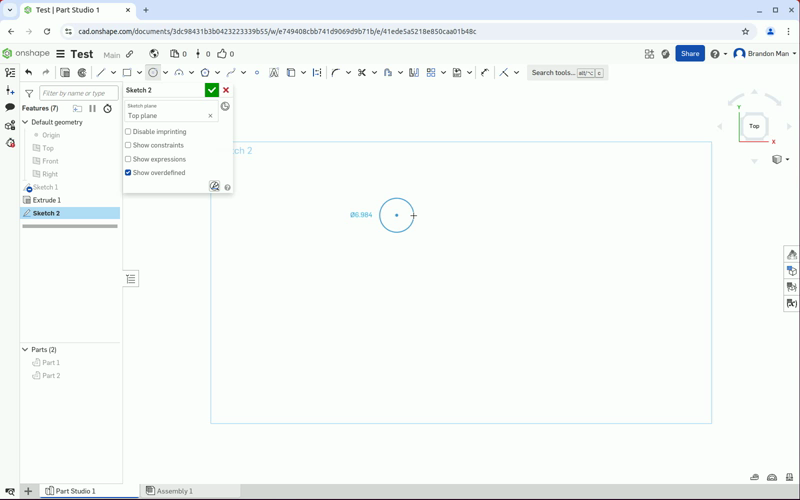
click(413, 215)
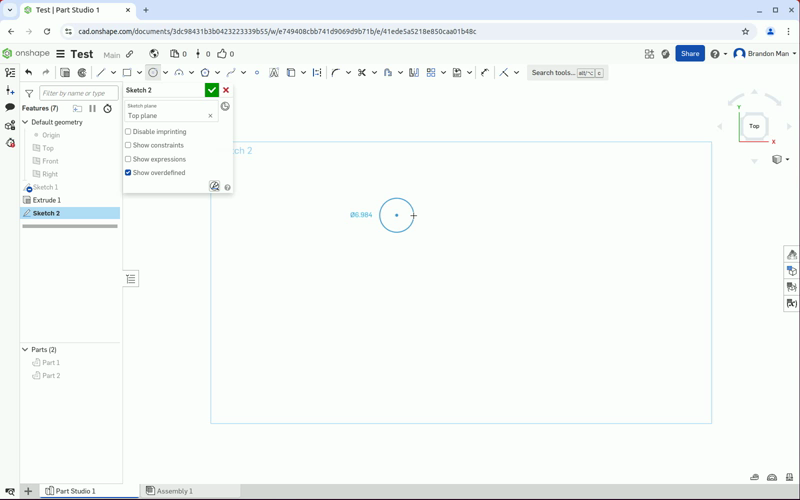
key(esc)
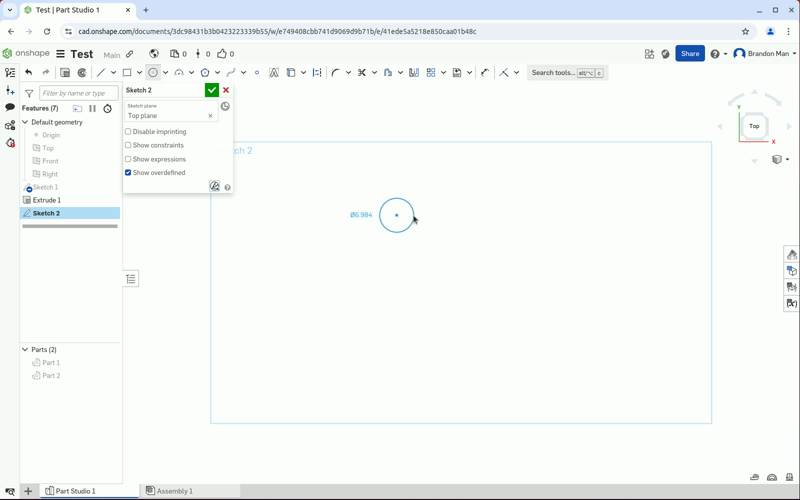
key(c)
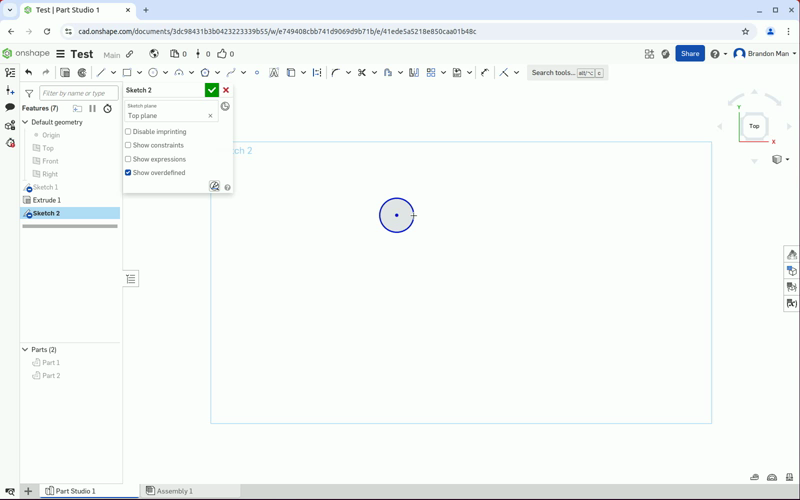
key_down(shift)
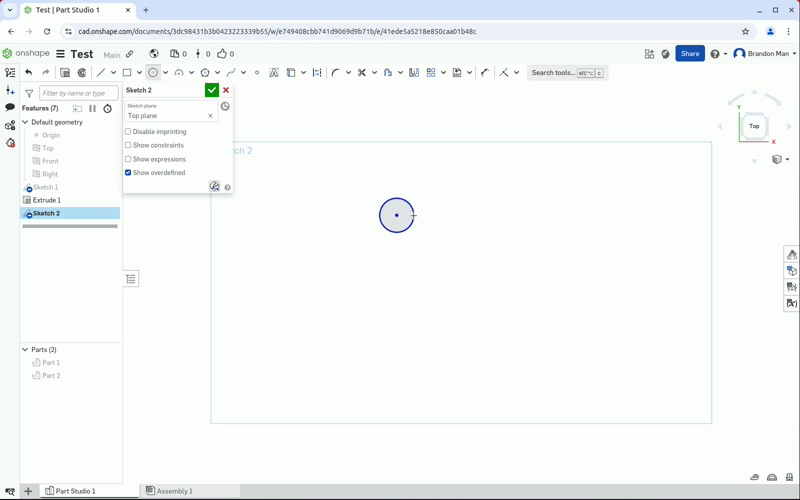
mouse_move(396, 215)
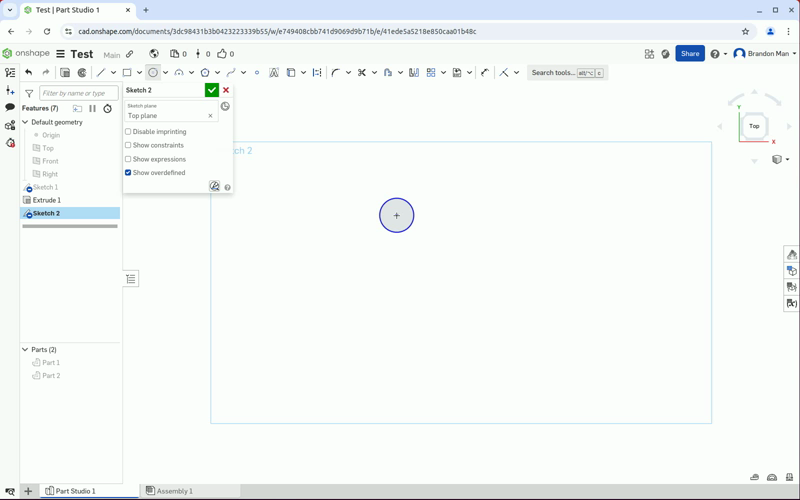
click(396, 215)
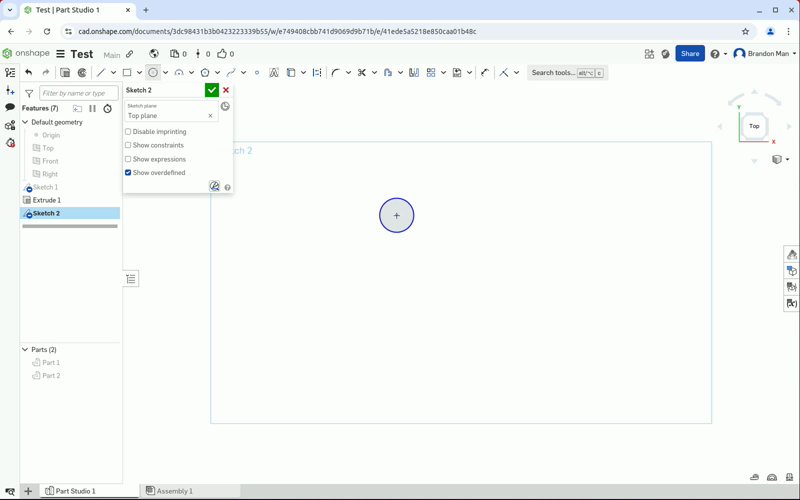
key_up(shift)
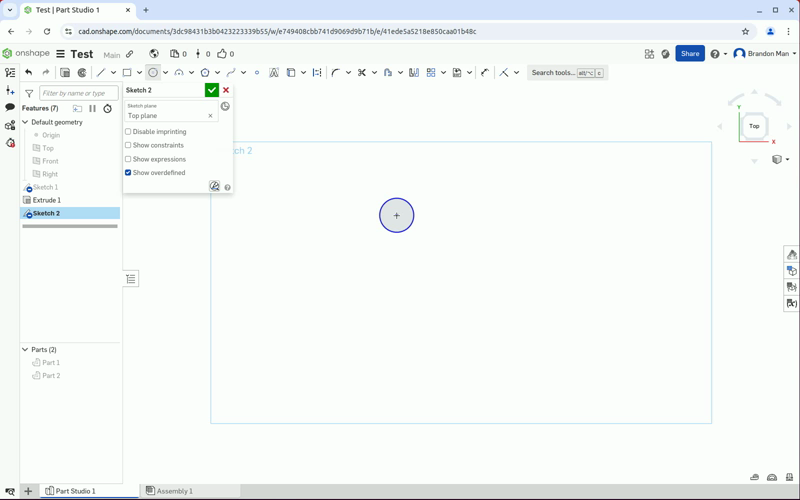
mouse_move(410, 215)
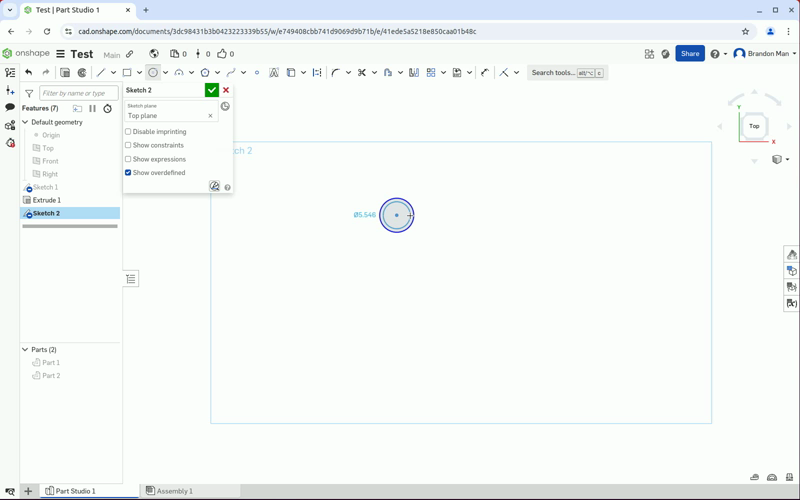
scroll(6)
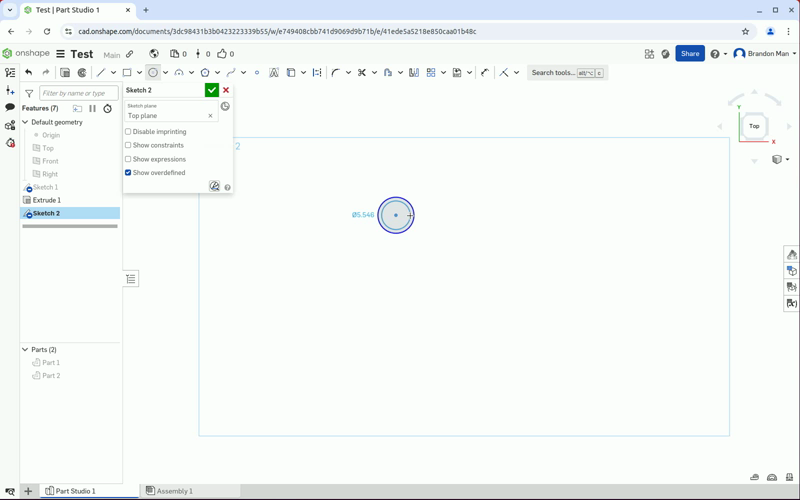
scroll(6)
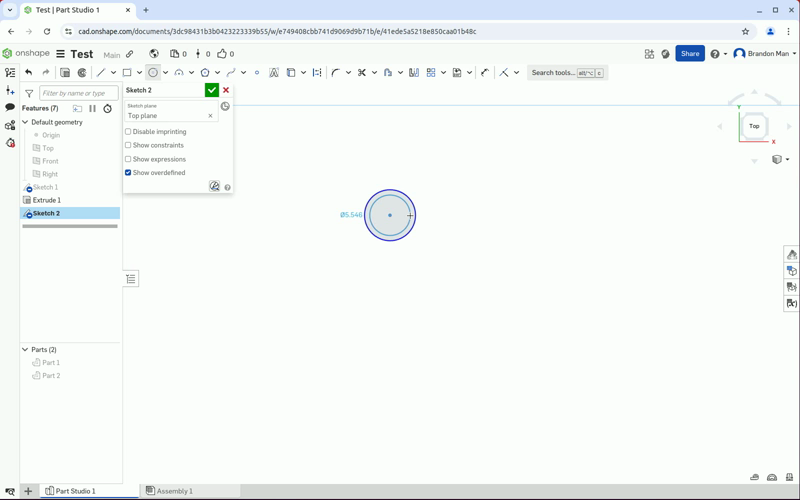
scroll(6)
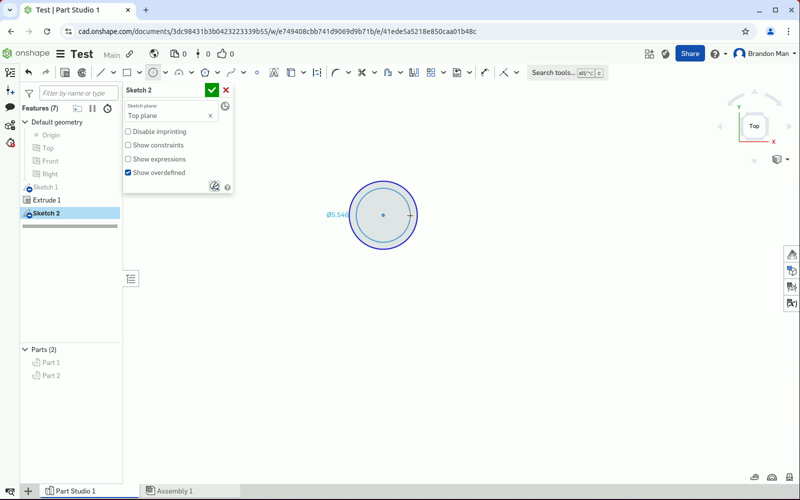
scroll(6)
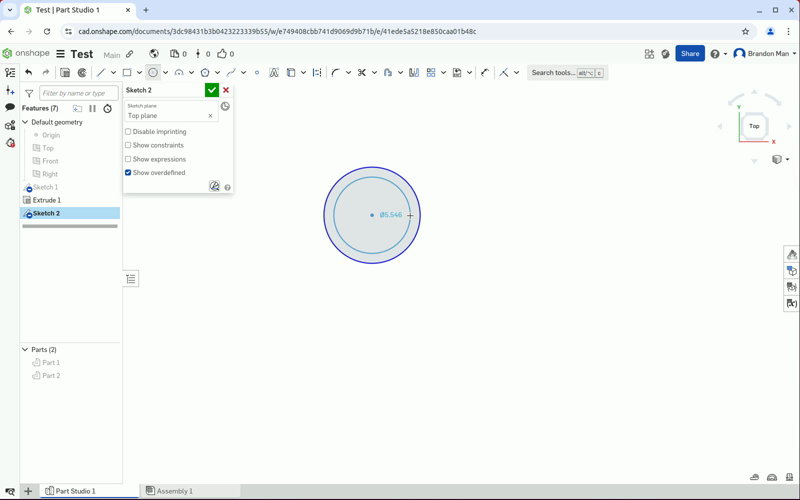
scroll(6)
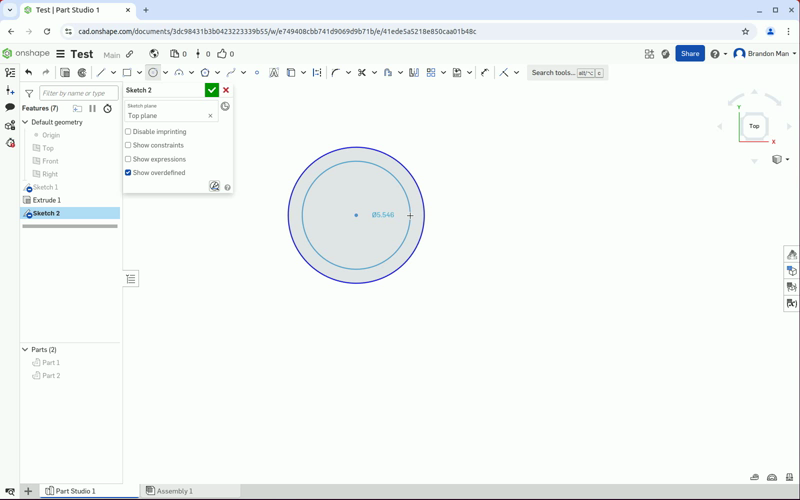
scroll(6)
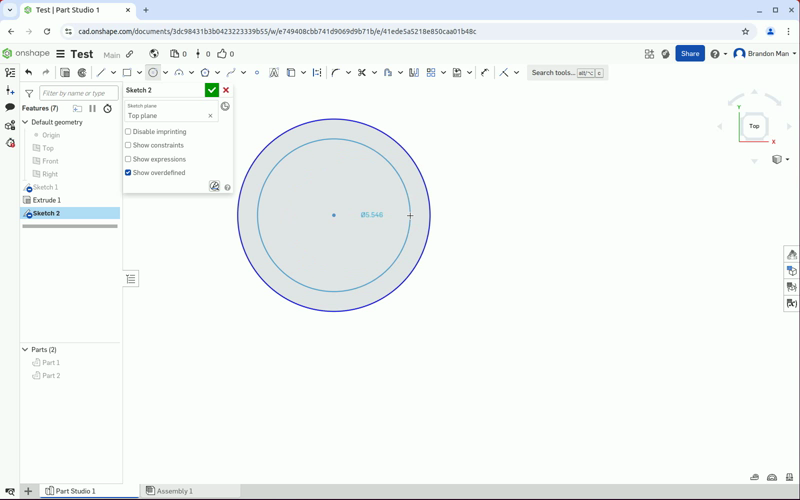
scroll(6)
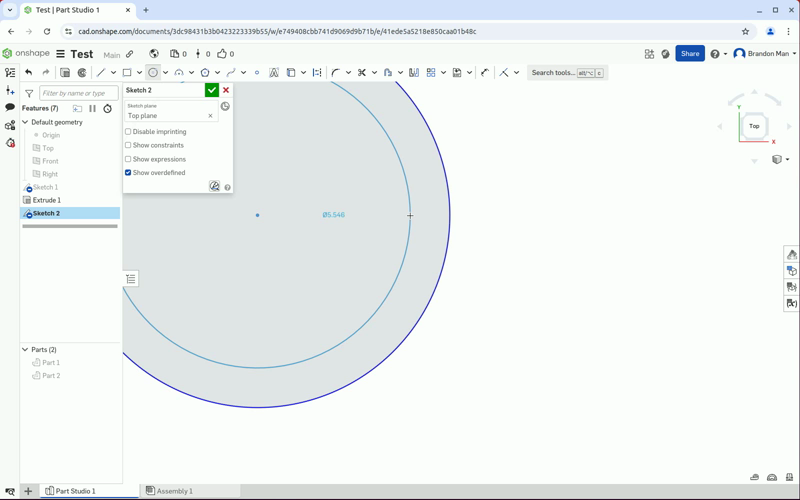
click(410, 215)
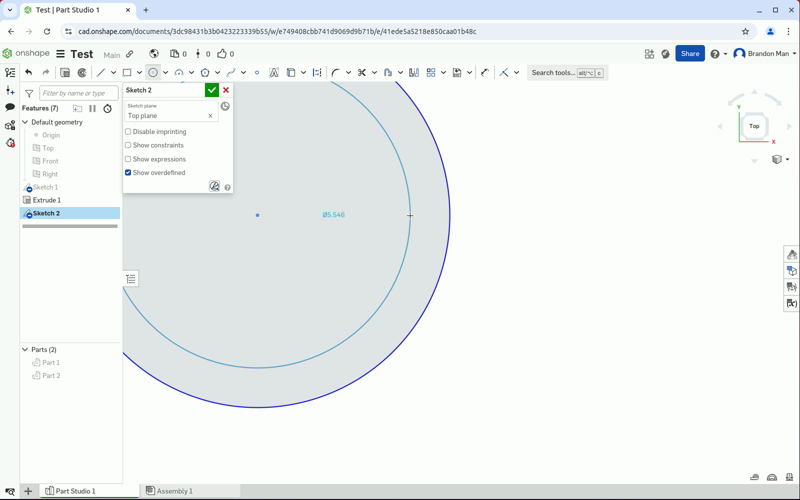
scroll(-6)
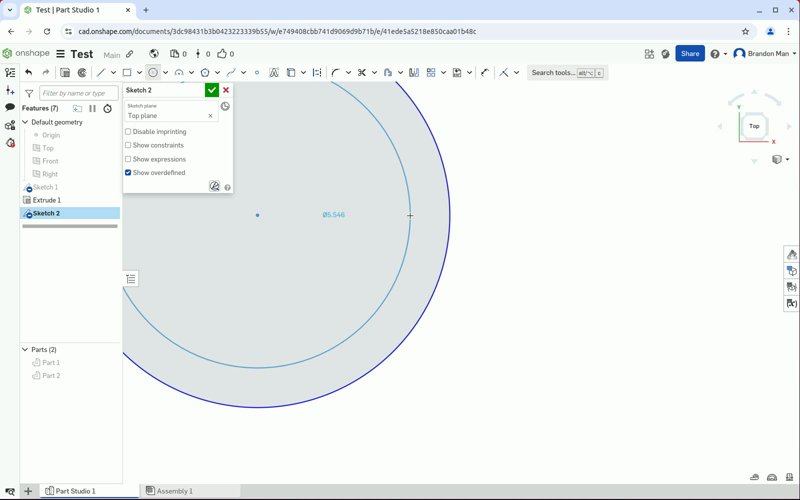
scroll(-6)
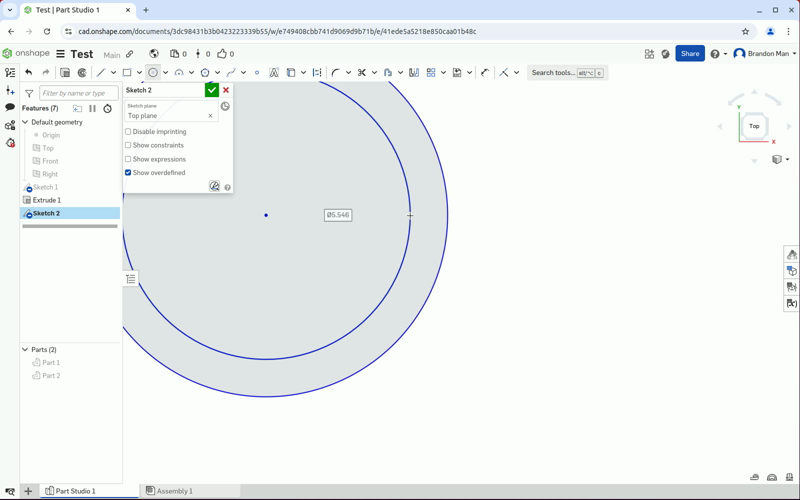
scroll(-6)
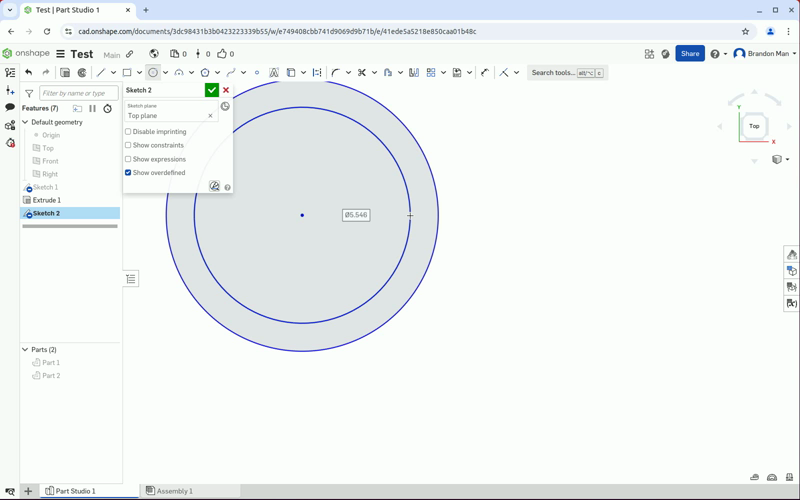
scroll(-6)
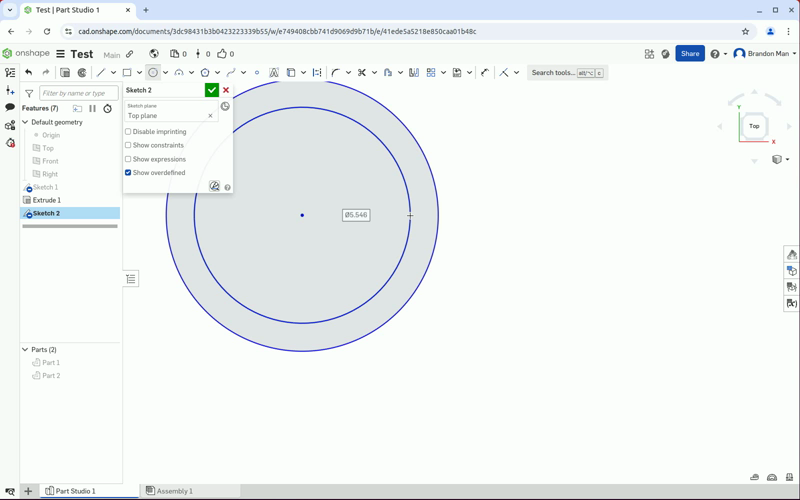
scroll(-6)
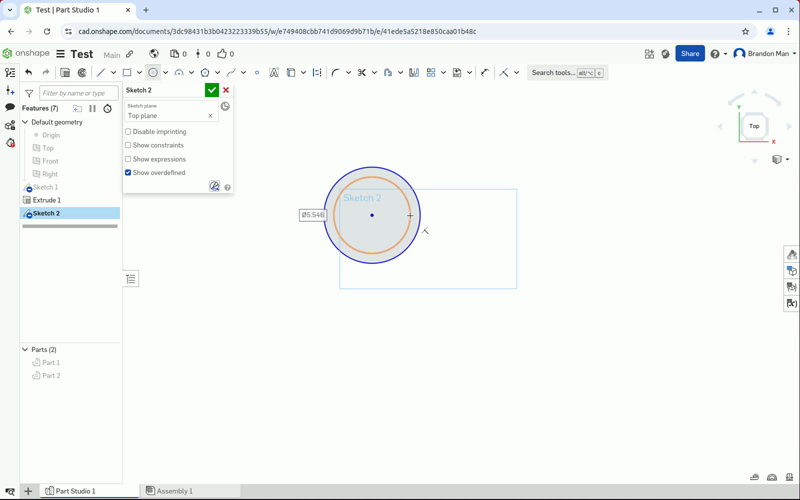
scroll(-6)
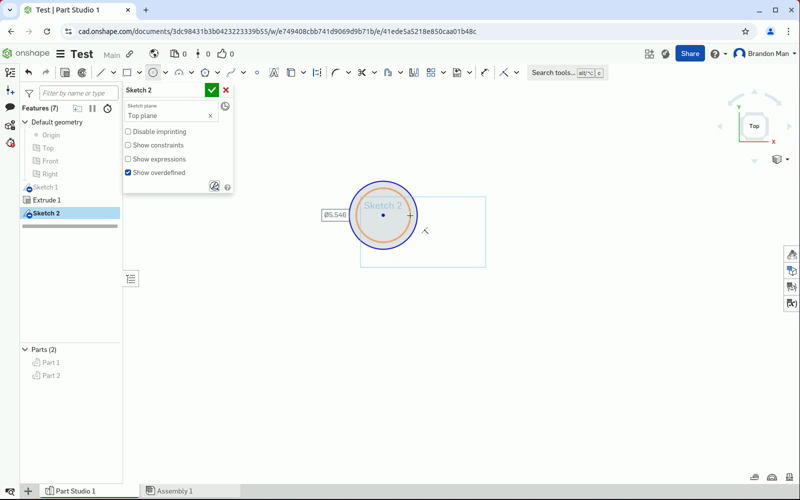
scroll(-6)
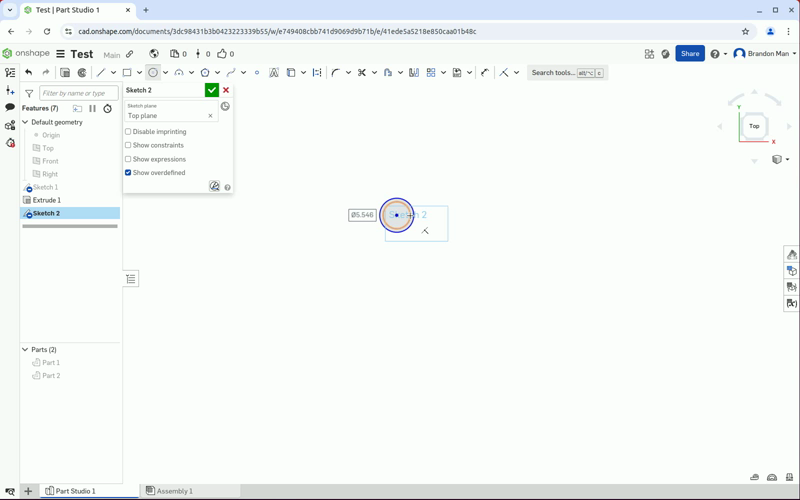
key(esc)
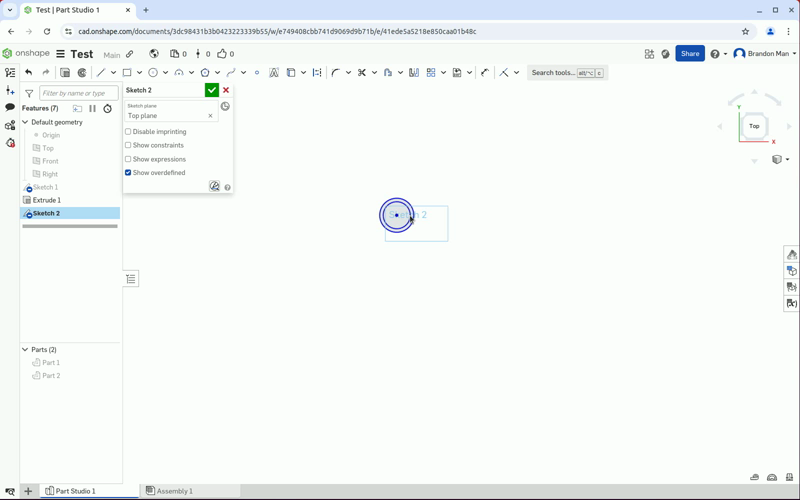
mouse_move(410, 210)
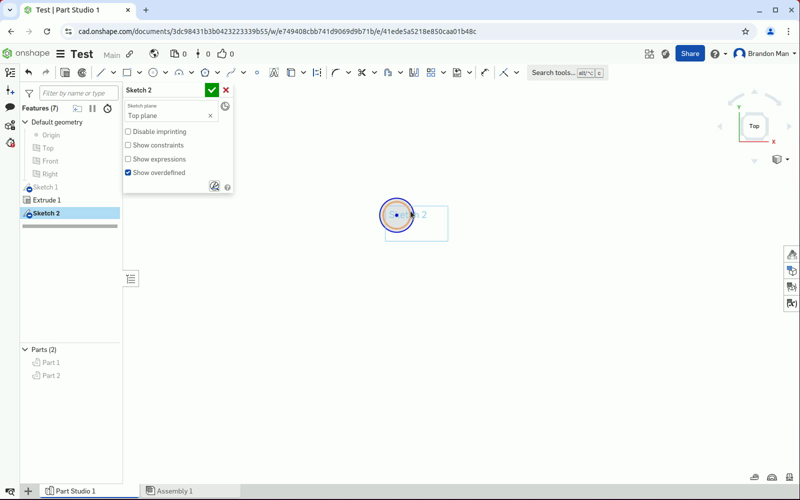
scroll(6)
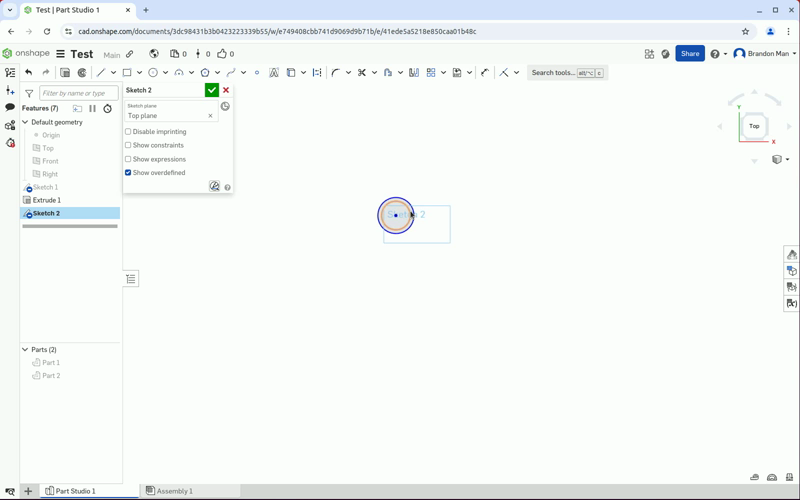
scroll(6)
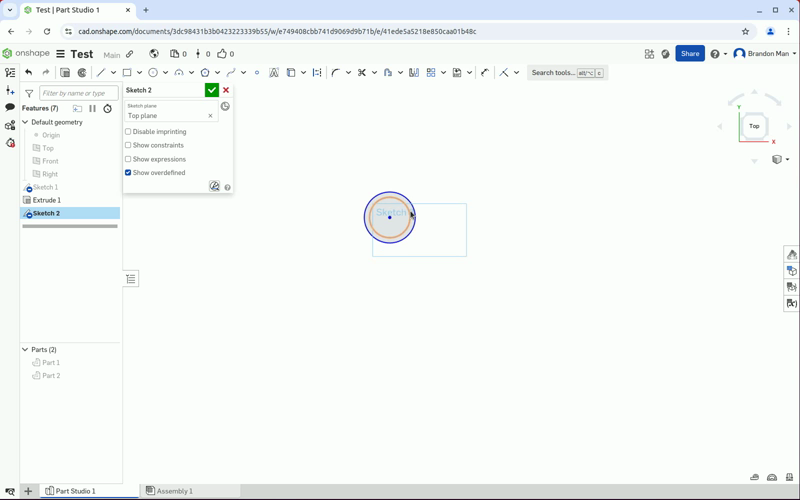
scroll(6)
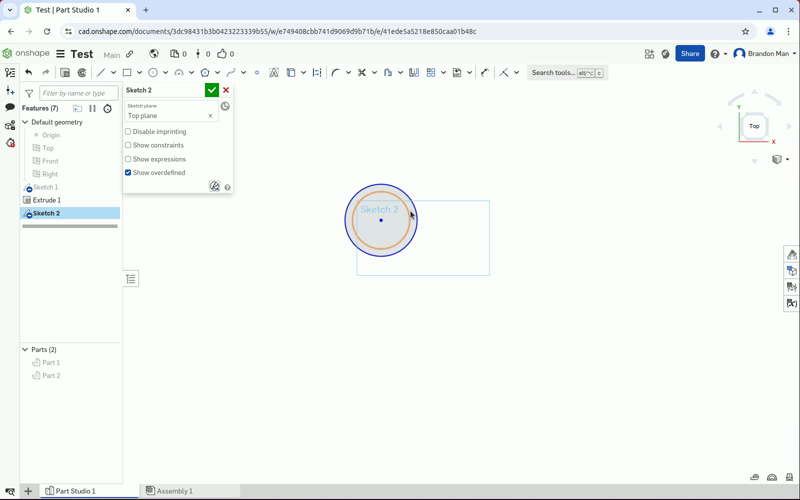
scroll(6)
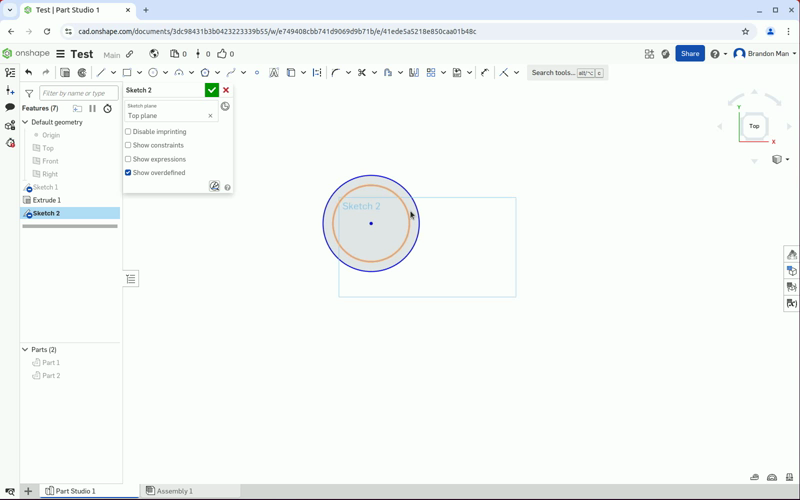
scroll(6)
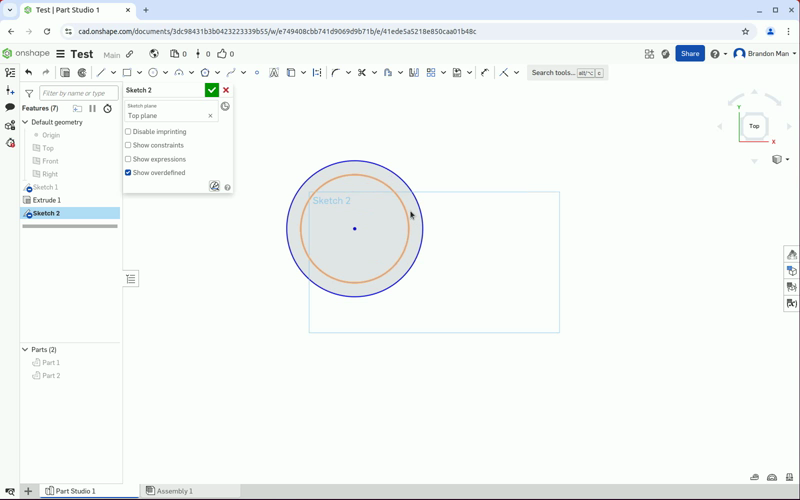
scroll(6)
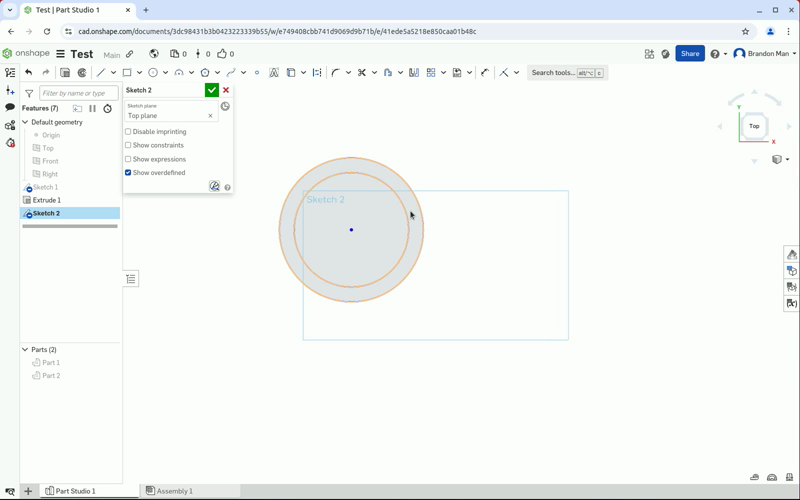
scroll(6)
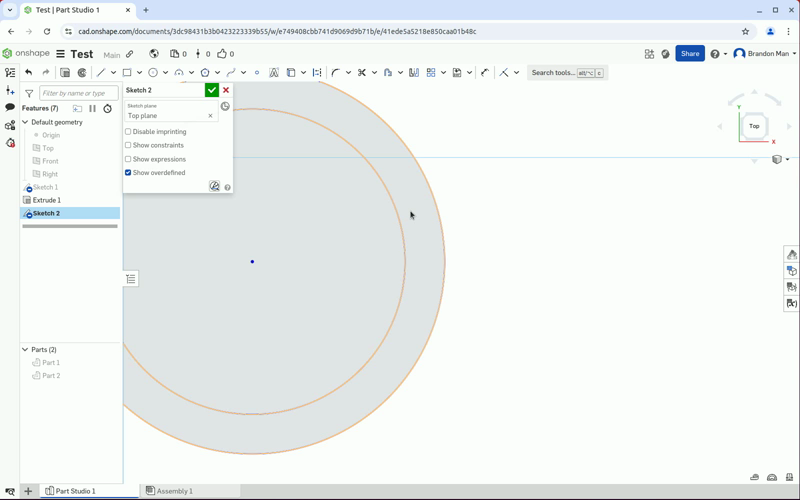
click(410, 210)
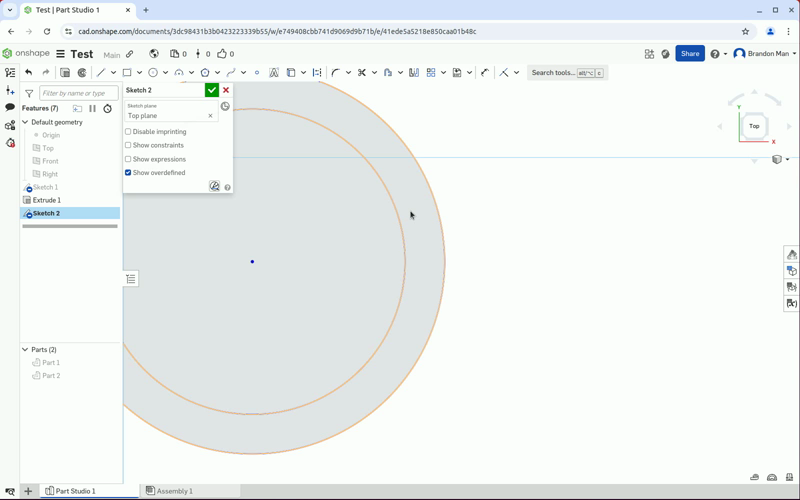
scroll(-6)
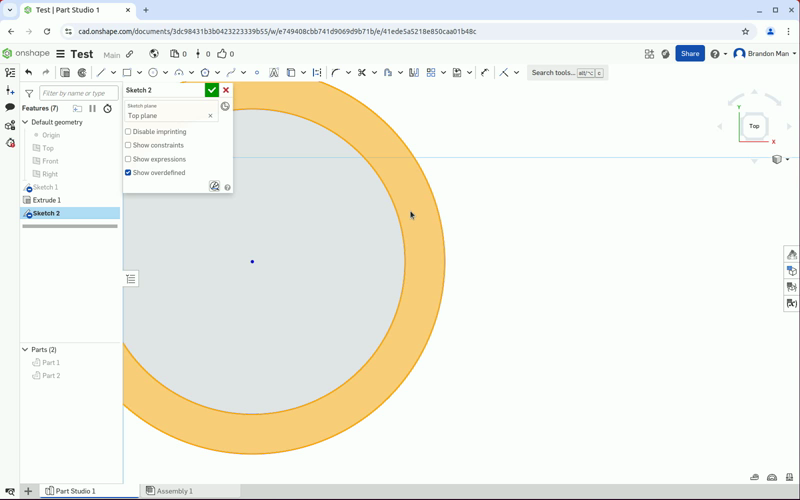
scroll(-6)
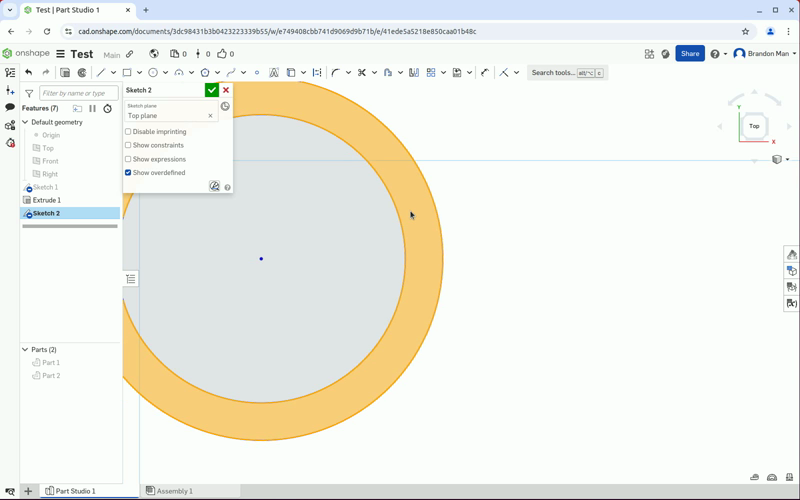
scroll(-6)
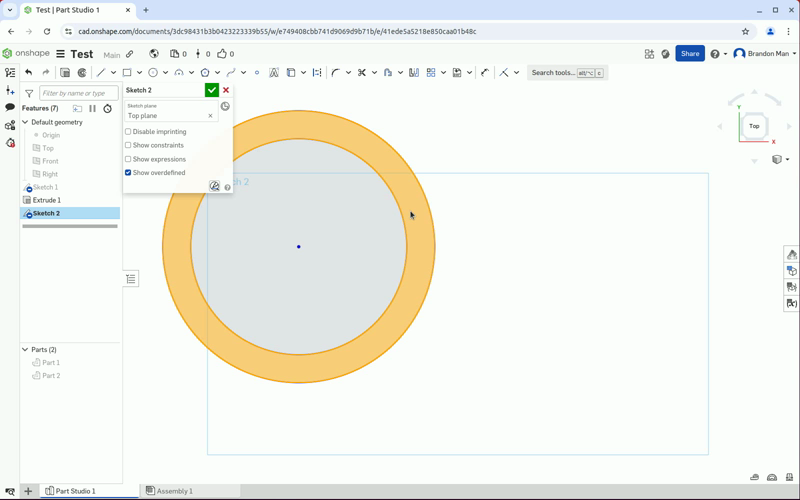
scroll(-6)
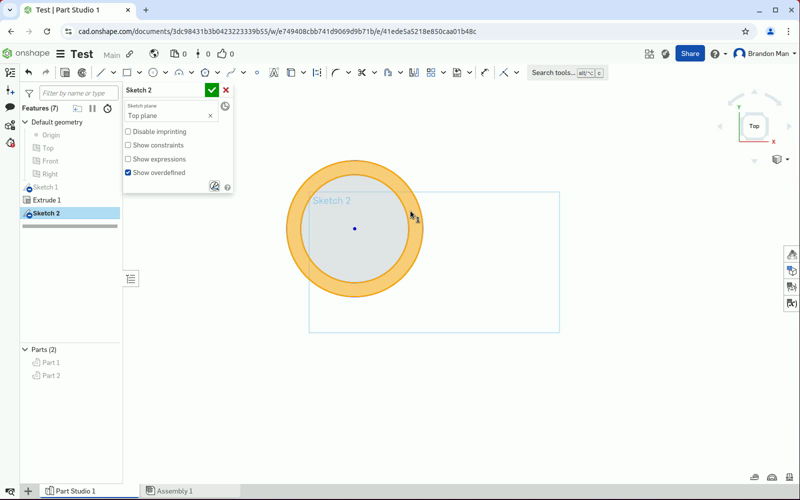
scroll(-6)
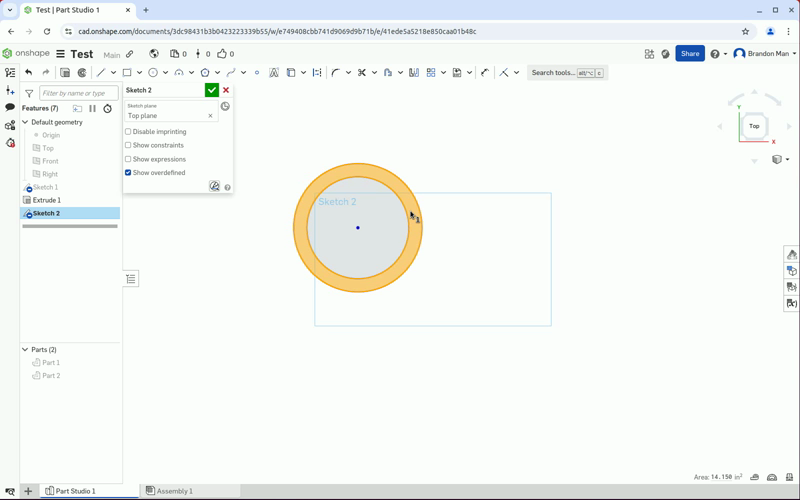
scroll(-6)
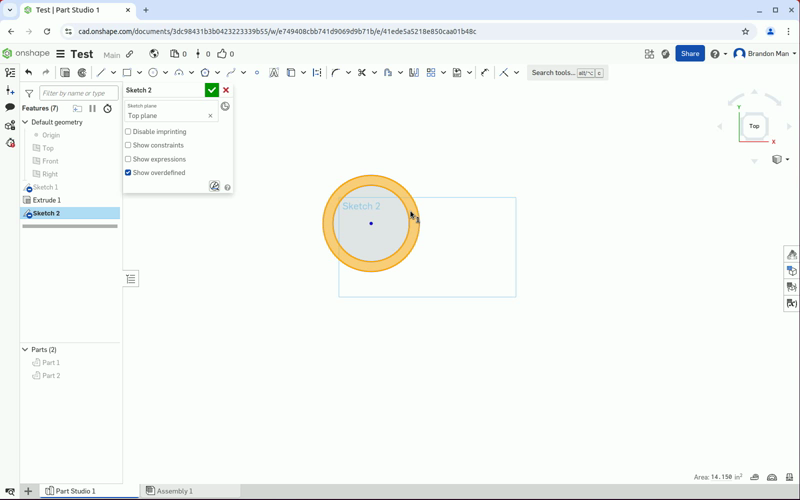
scroll(-6)
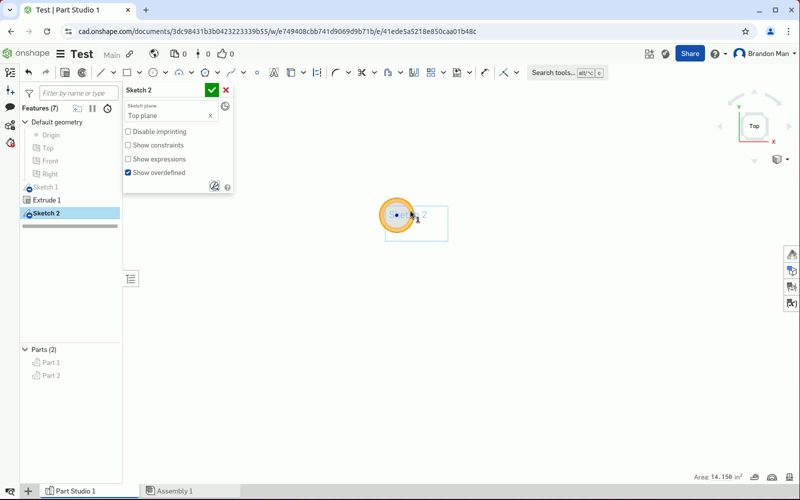
mouse_move(73, 352)
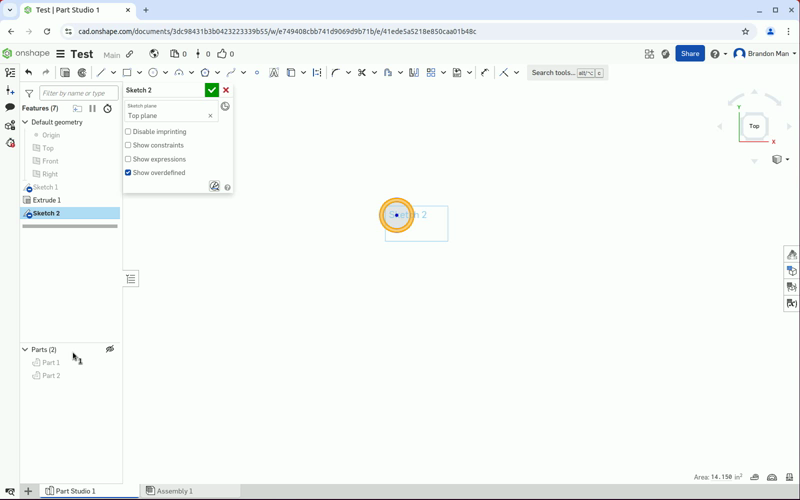
key(shift+y)
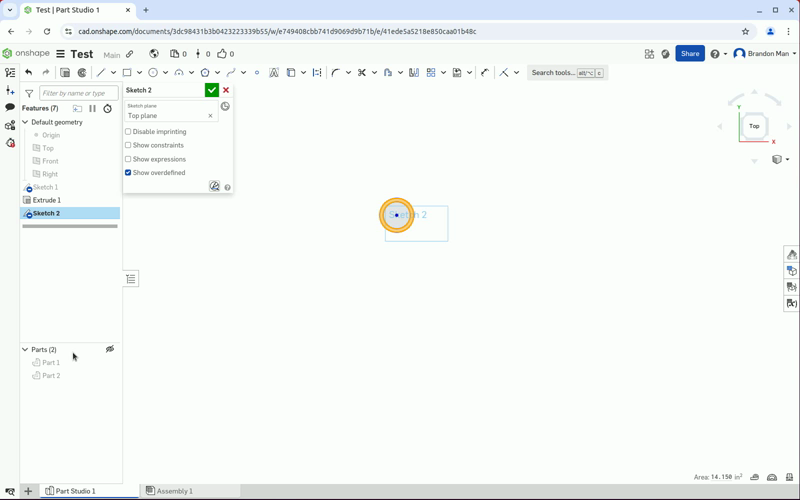
key(shift+e)
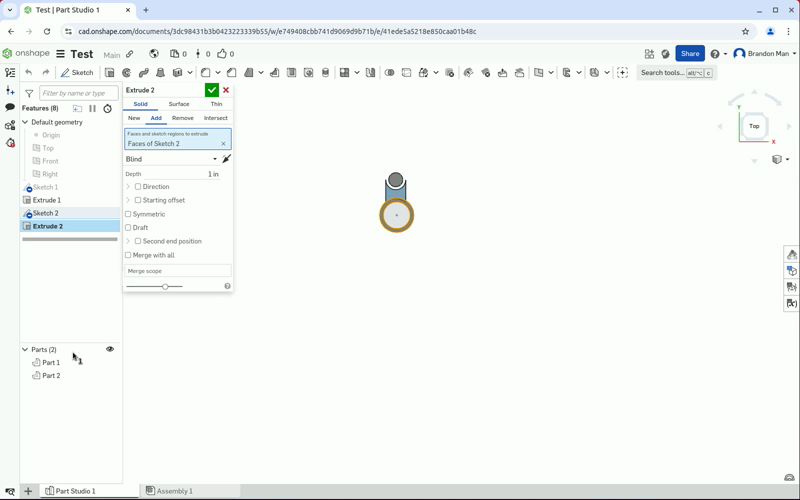
mouse_move(143, 106)
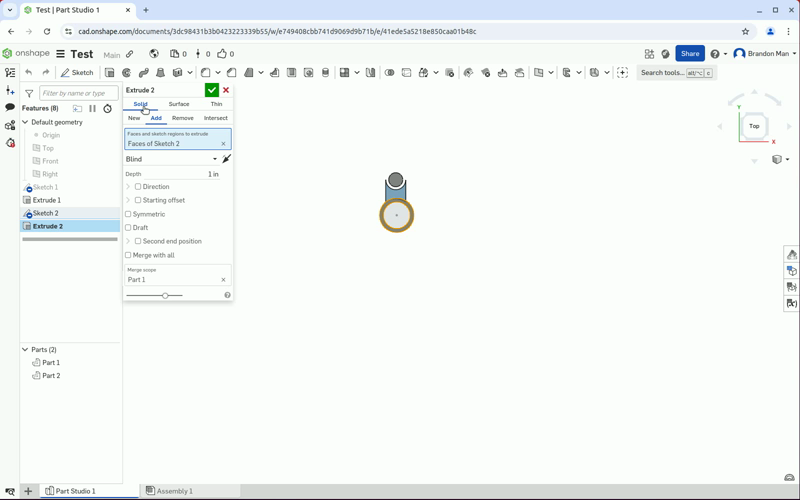
click(143, 106)
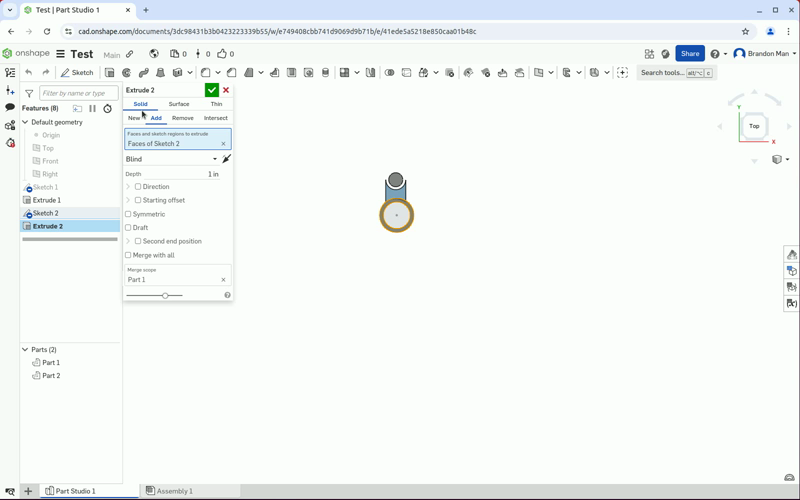
mouse_move(137, 120)
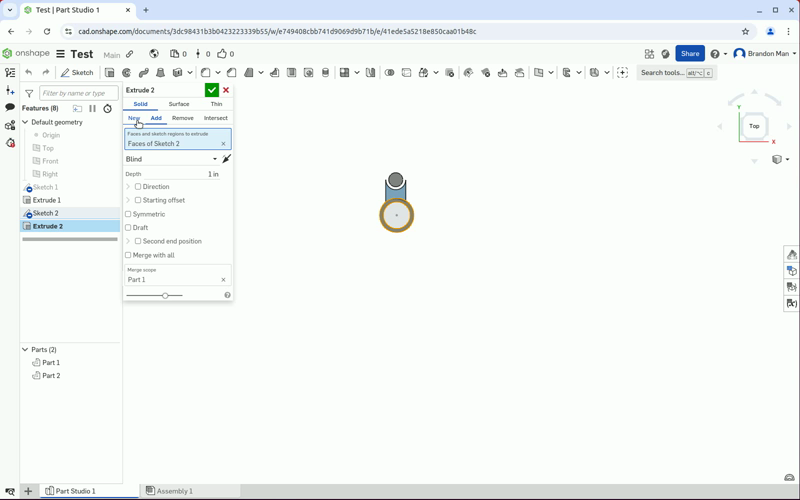
click(137, 120)
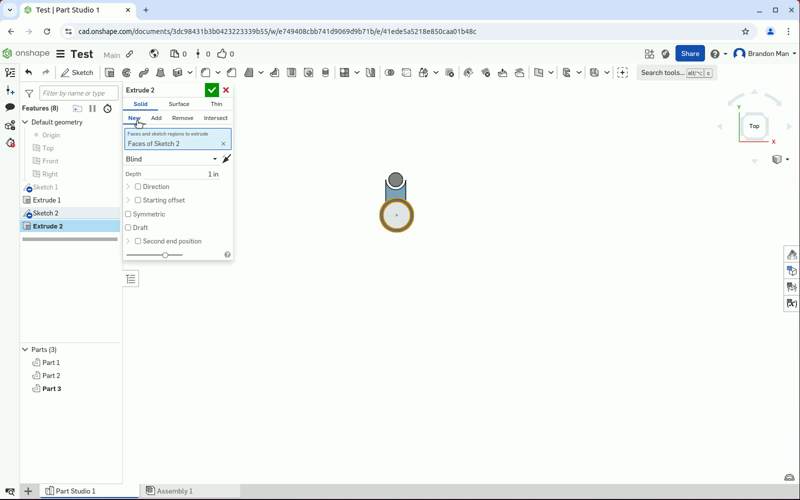
key(tab, 4)
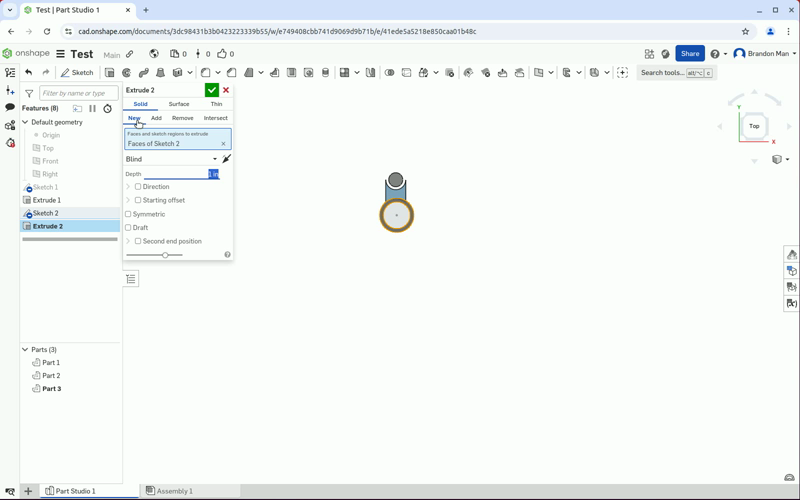
text(1.926)
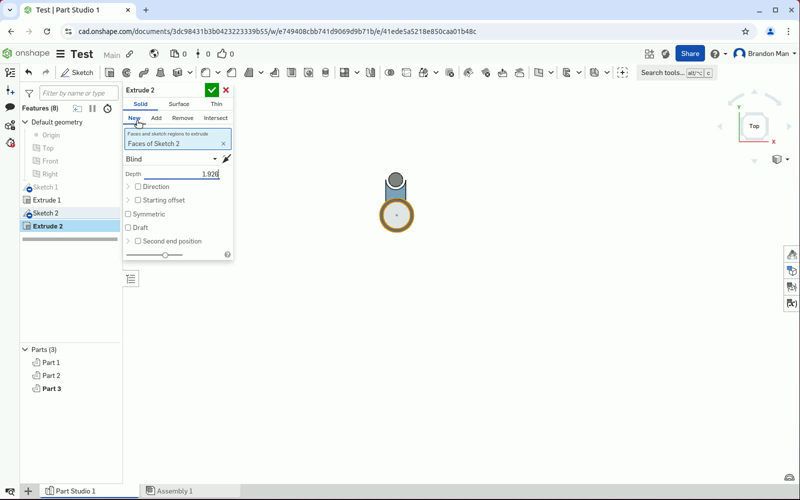
key(enter)
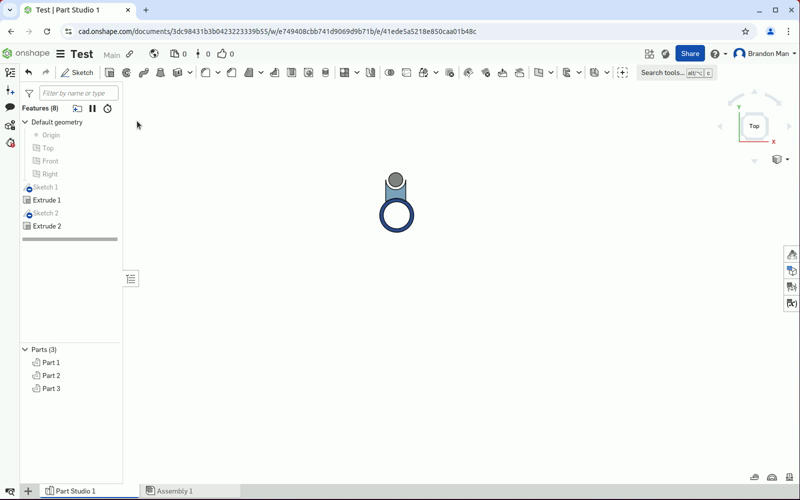
key(shift+h)
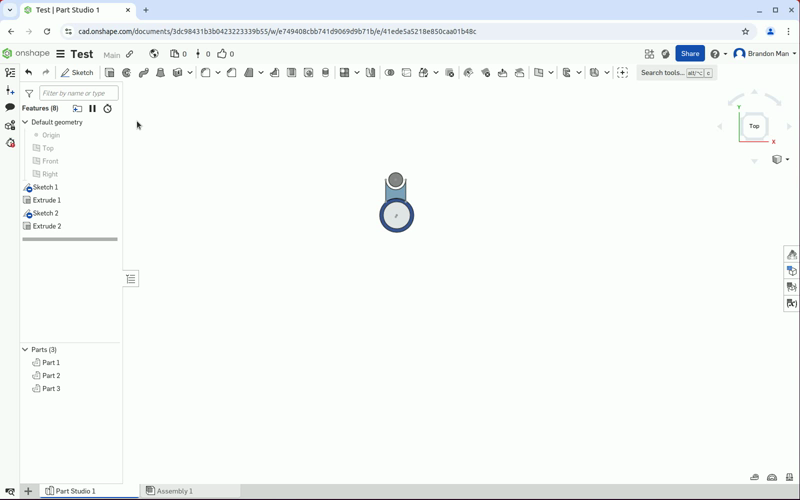
key(shift+h)
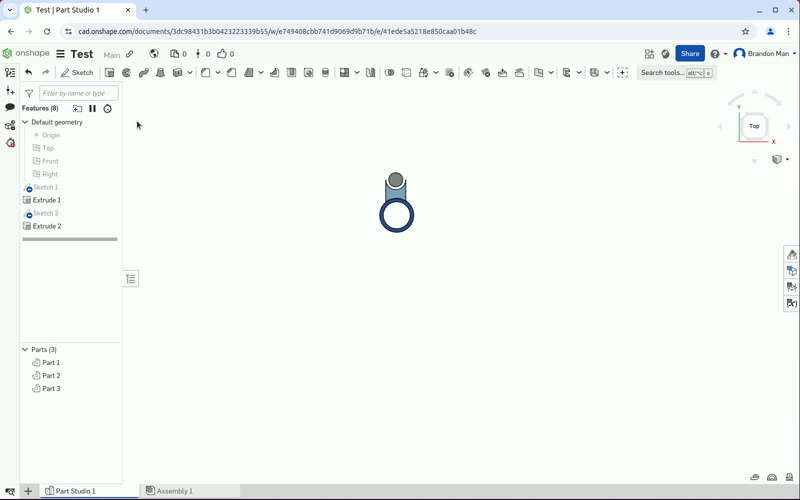
mouse_move(73, 189)
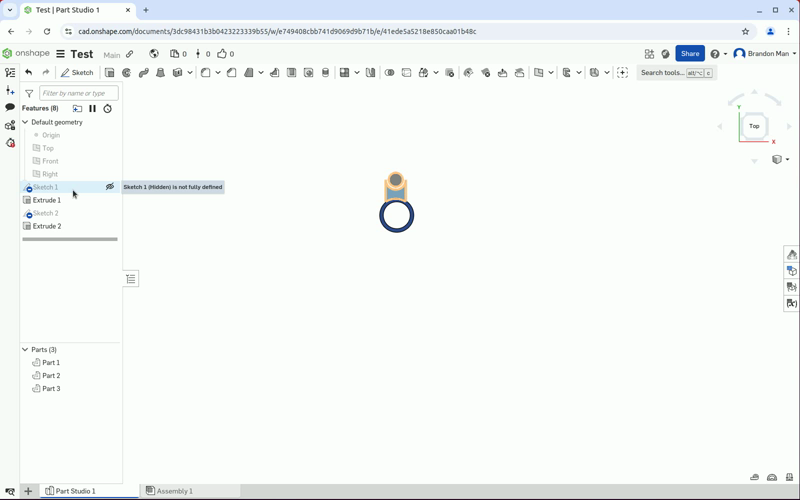
click(73, 189)
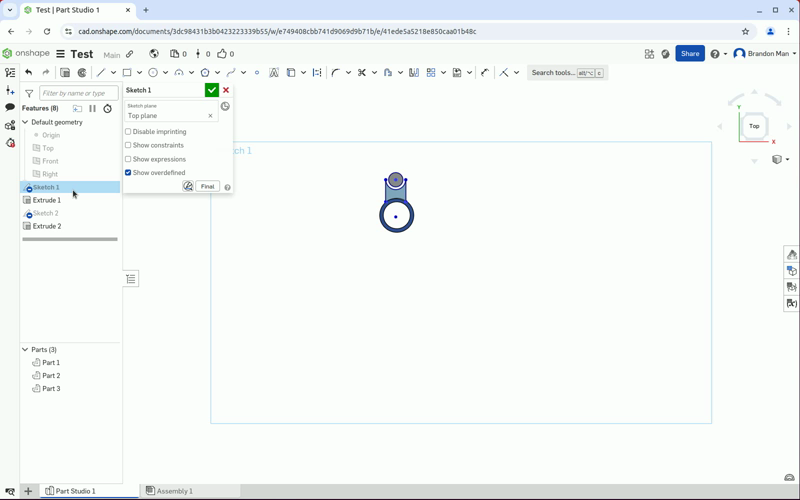
mouse_move(229, 92)
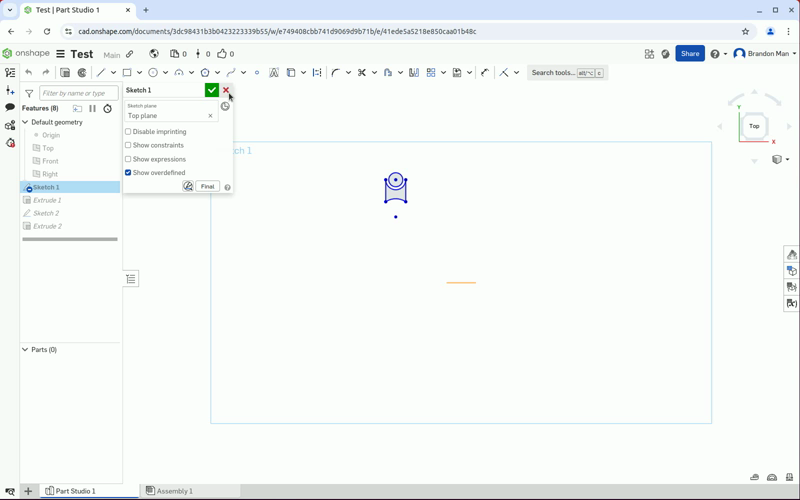
click(229, 92)
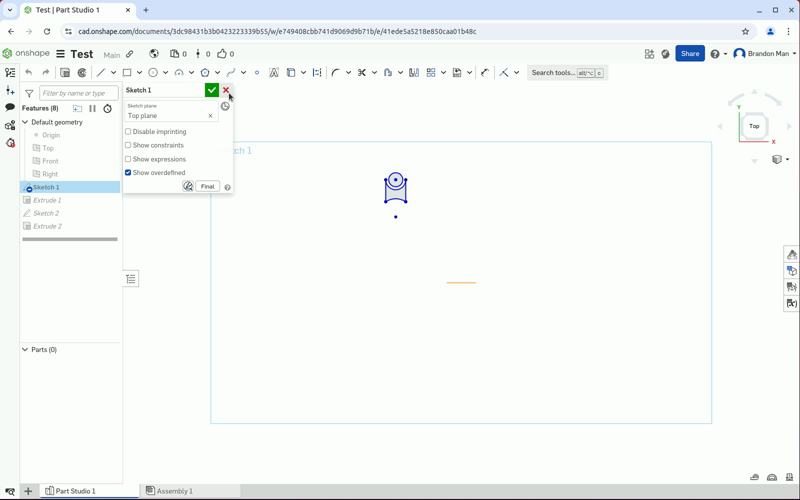
key(shift+s)
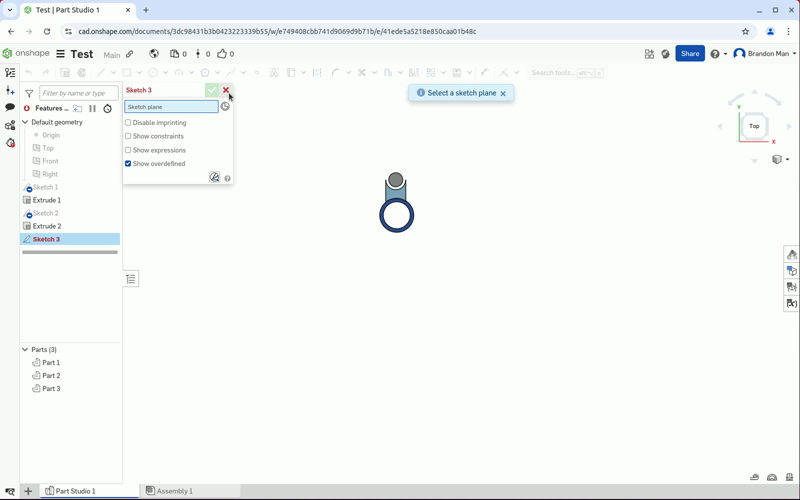
mouse_move(73, 150)
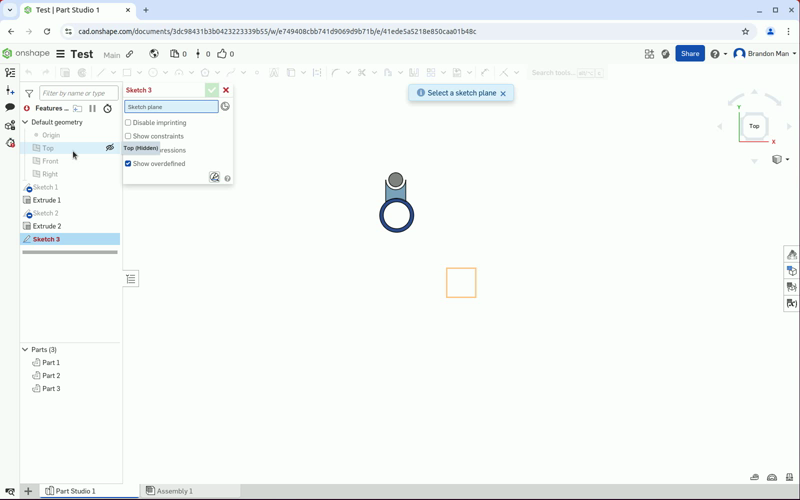
click(73, 150)
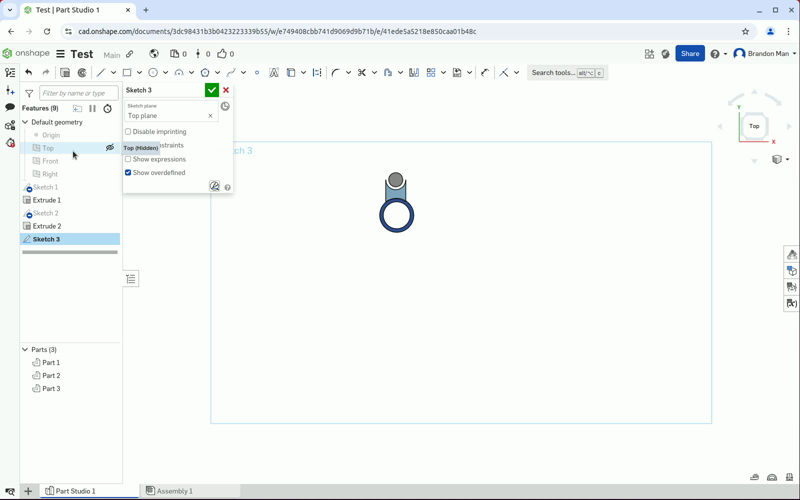
mouse_move(73, 352)
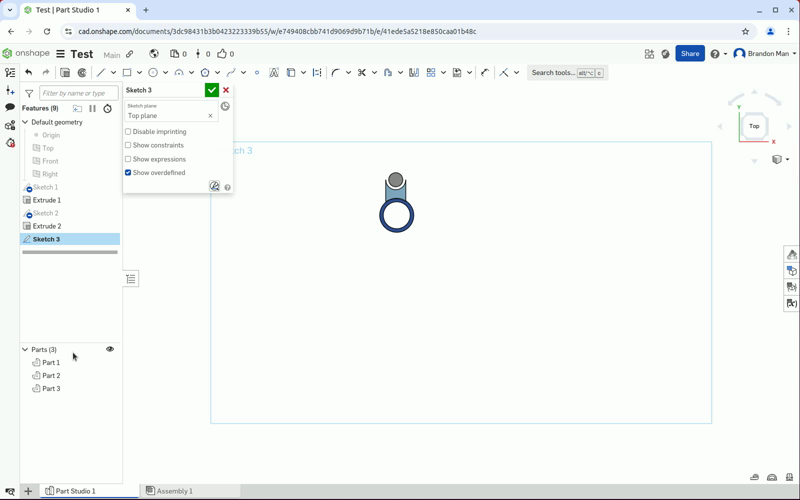
key(y)
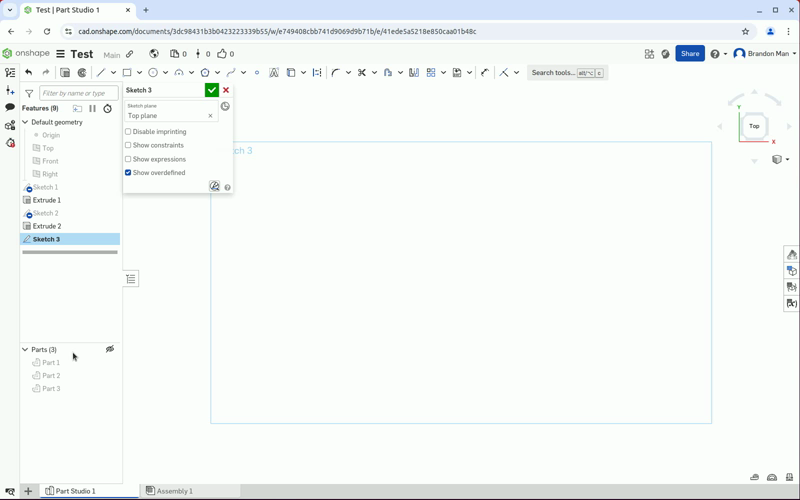
key(l)
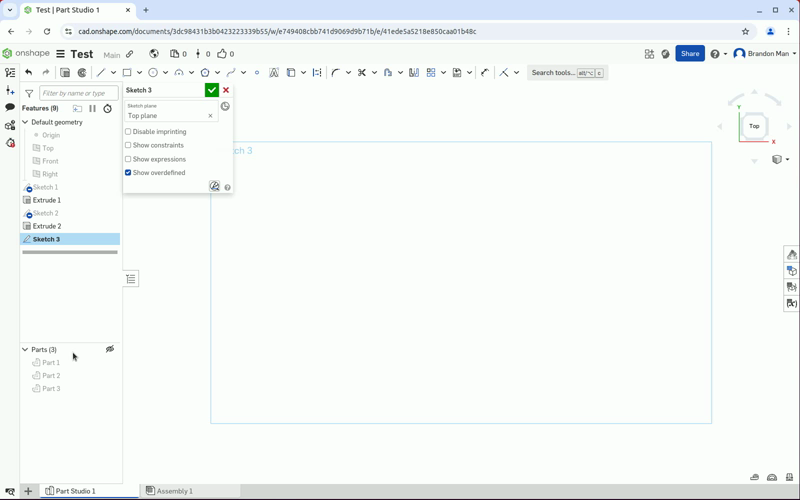
key_down(shift)
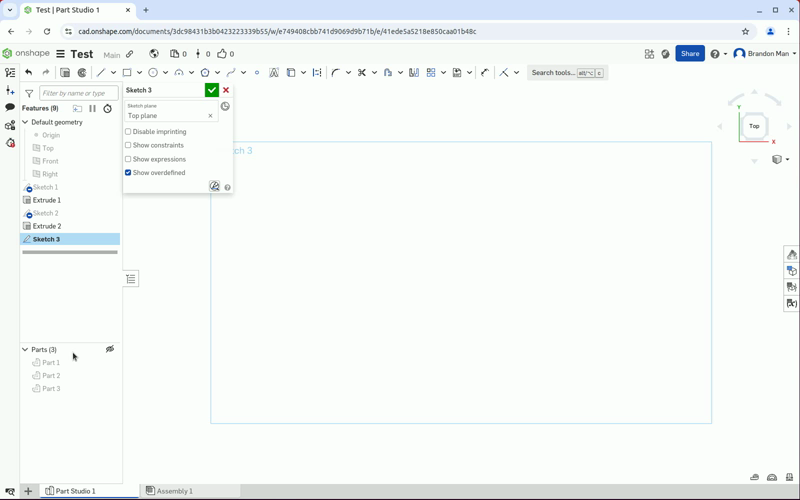
mouse_move(401, 230)
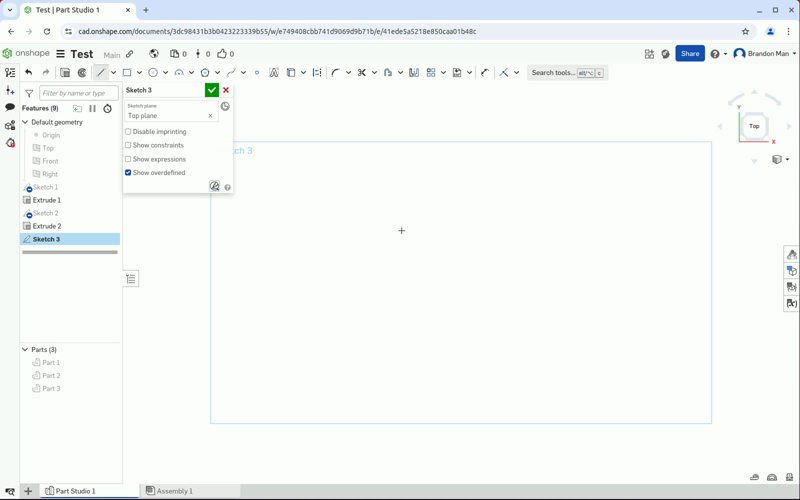
click(401, 230)
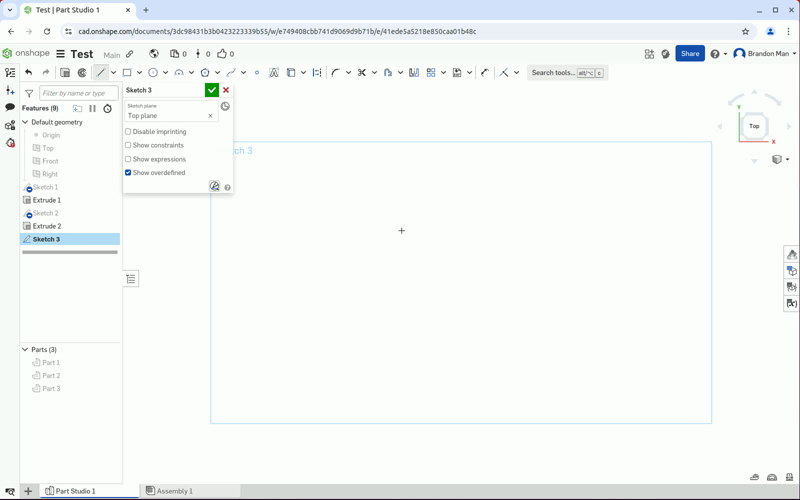
key_up(shift)
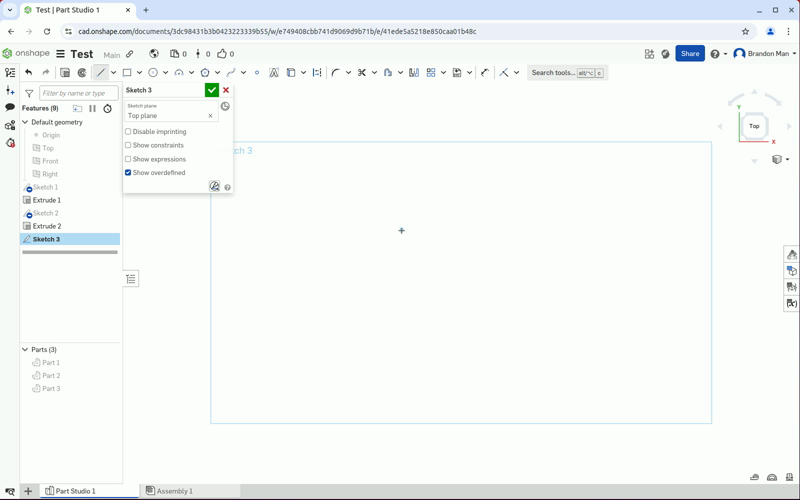
key_down(shift)
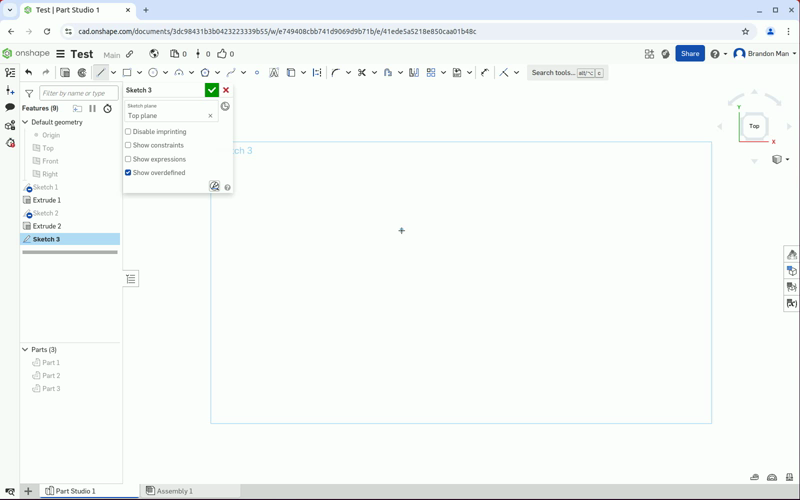
mouse_move(431, 230)
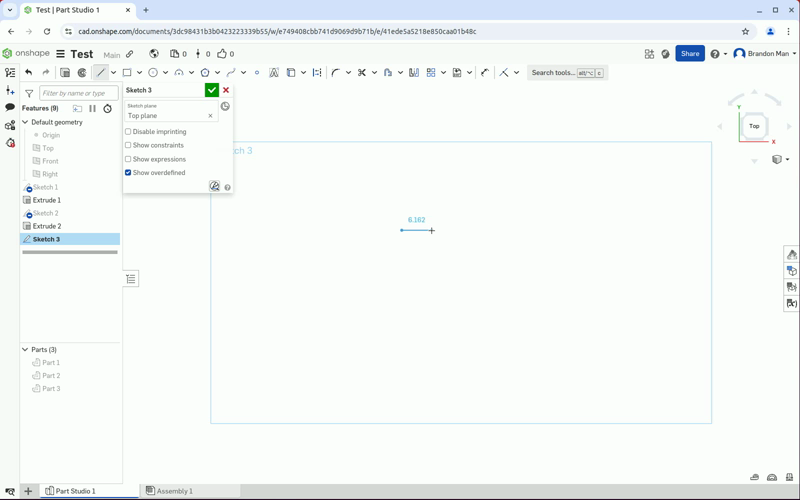
mouse_move(421, 241)
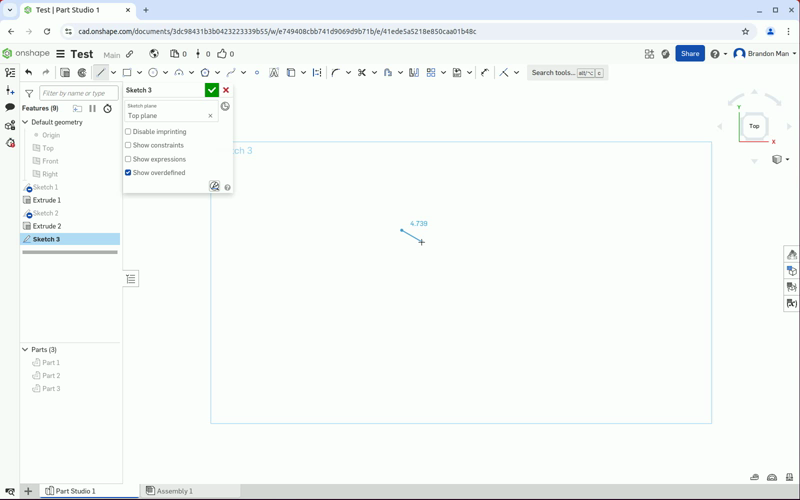
click(421, 241)
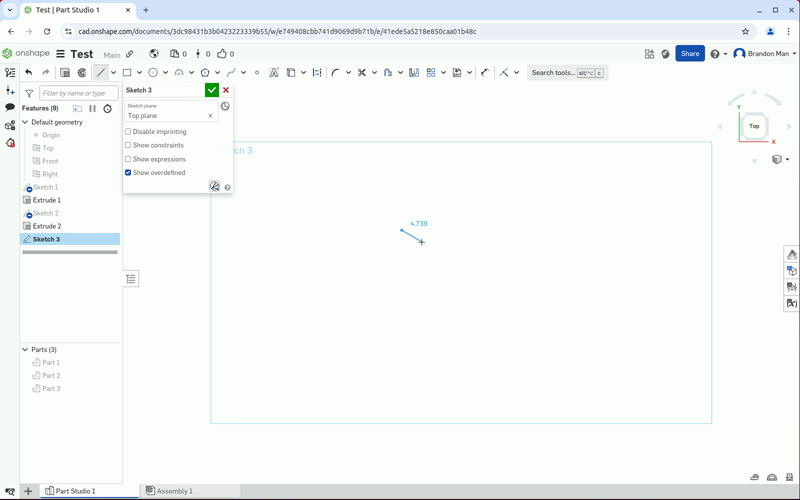
key_up(shift)
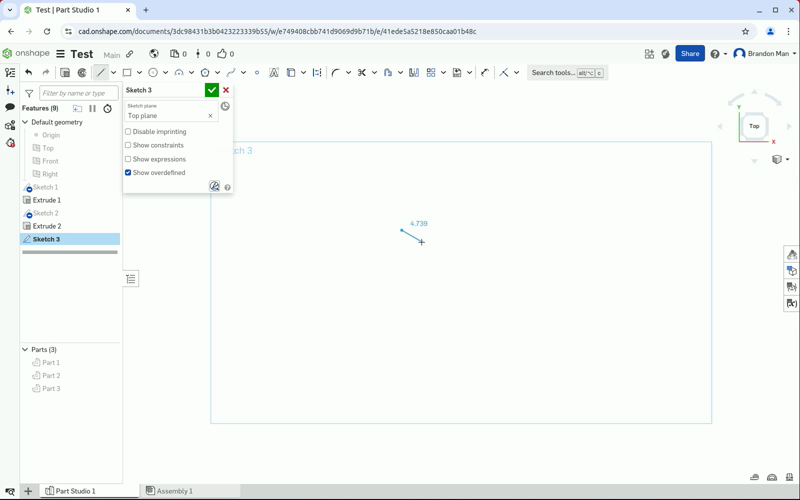
key(esc)
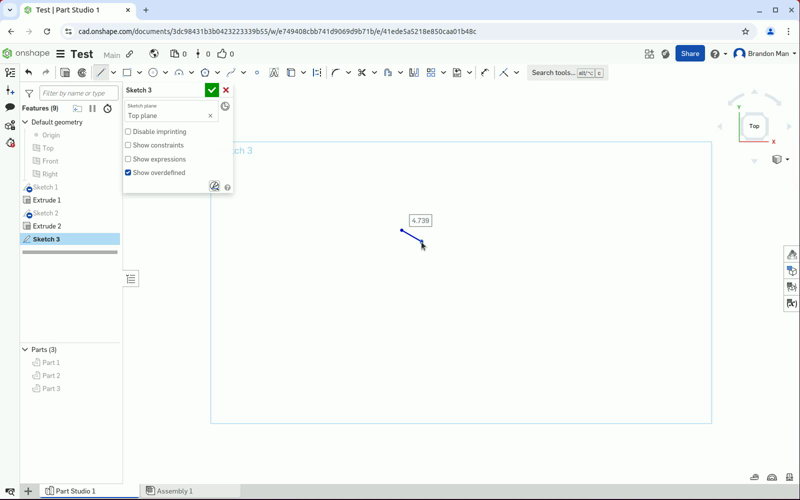
key(a)
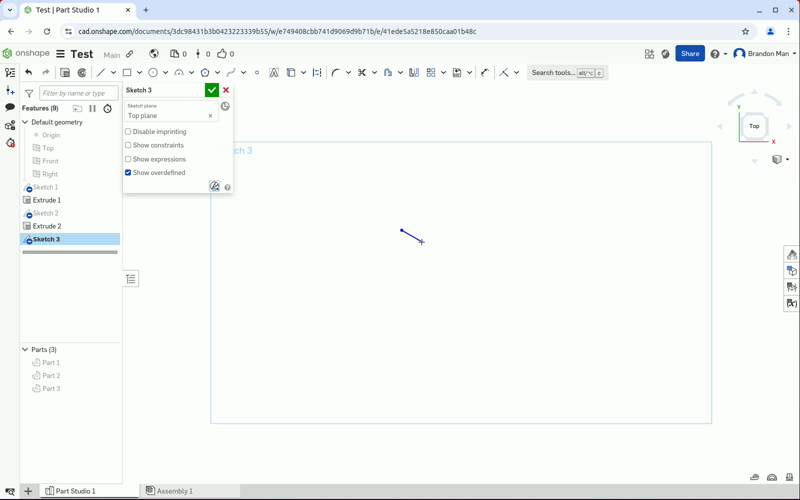
mouse_move(421, 241)
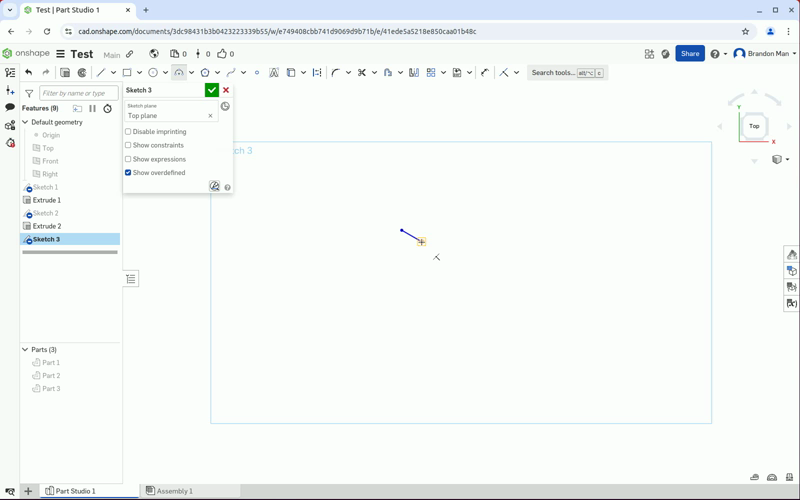
click(421, 241)
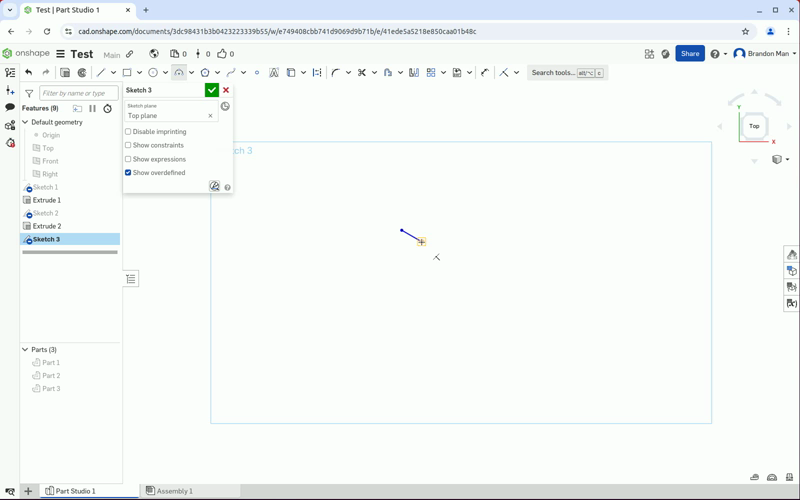
key_down(shift)
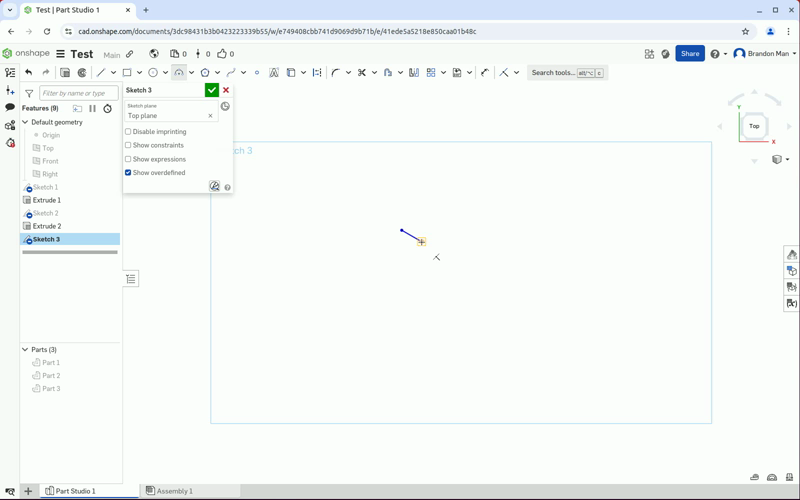
mouse_move(431, 223)
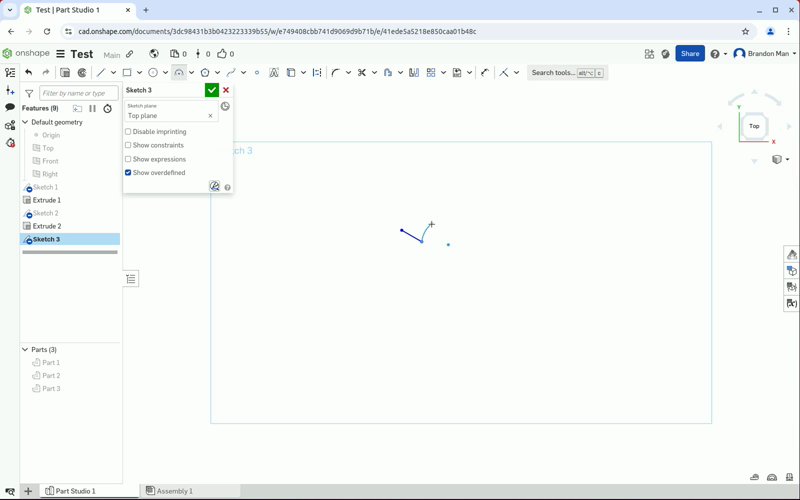
click(431, 223)
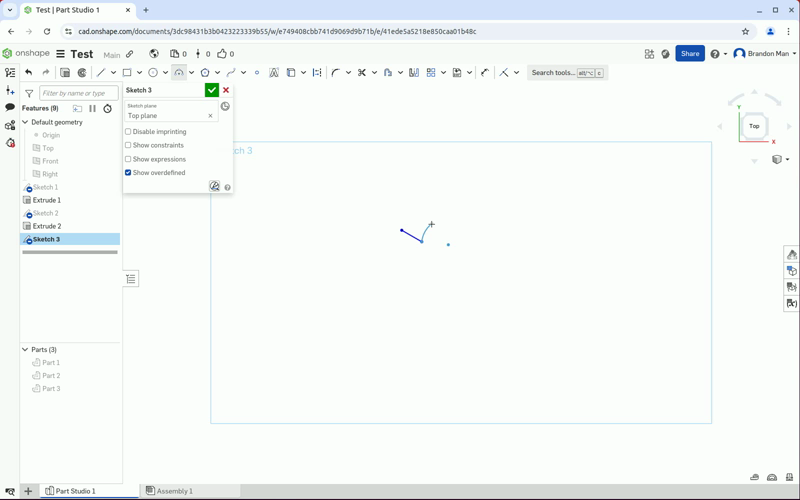
mouse_move(435, 237)
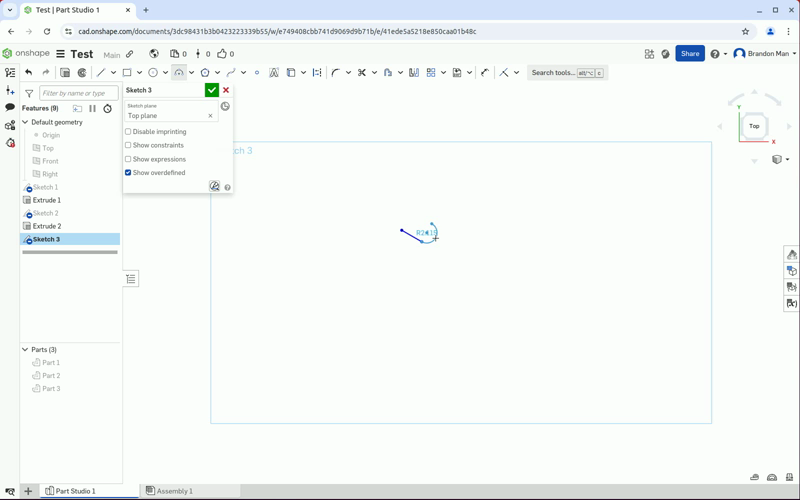
click(435, 237)
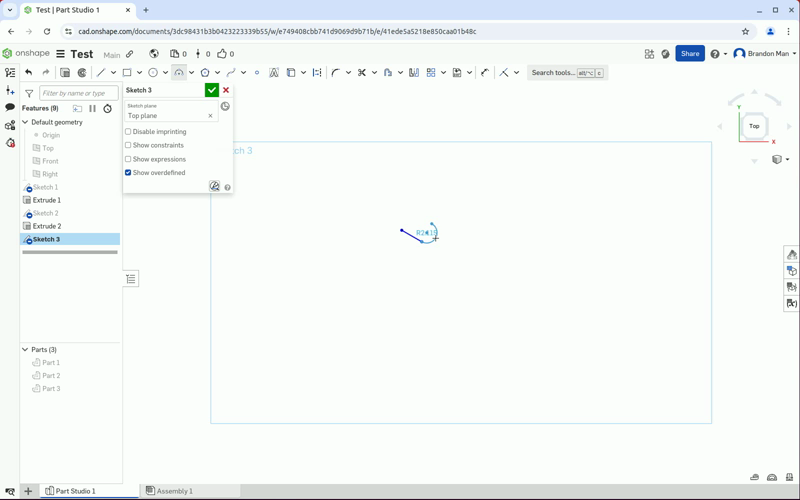
key_up(shift)
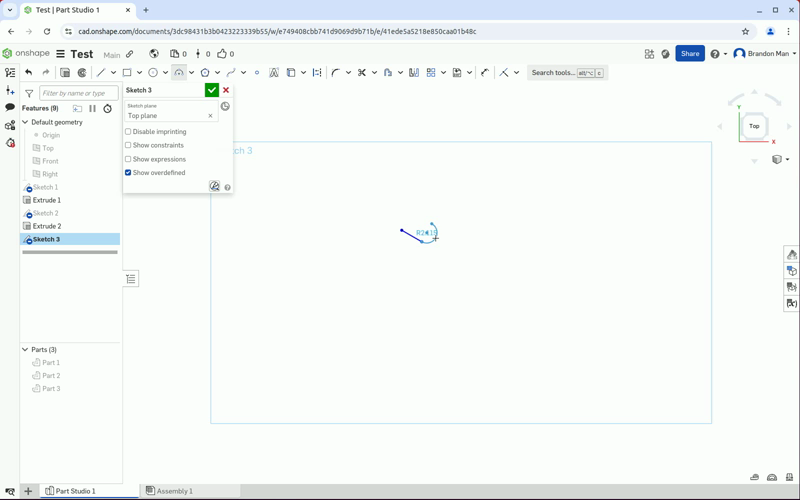
key(esc)
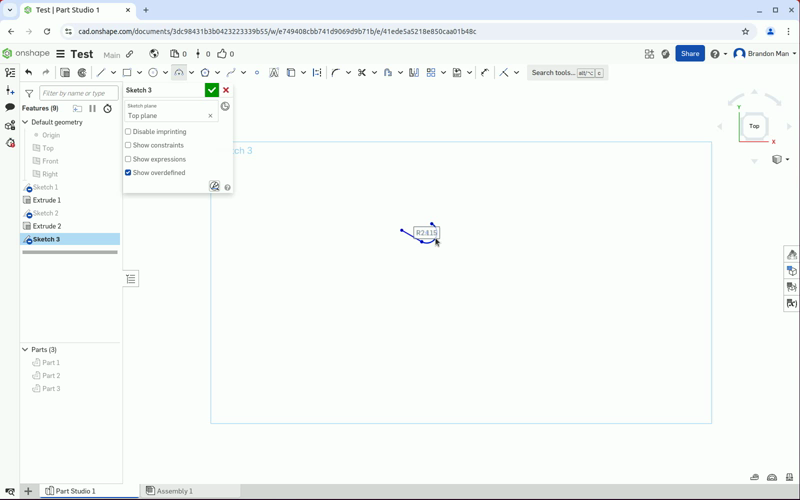
key(l)
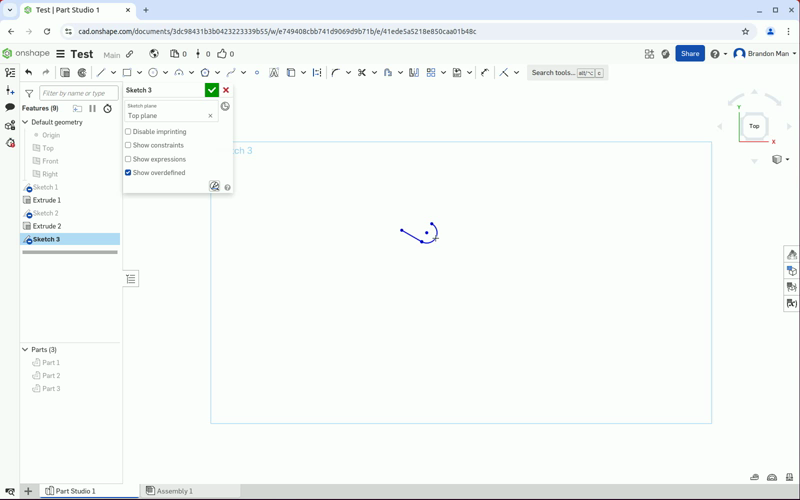
mouse_move(431, 223)
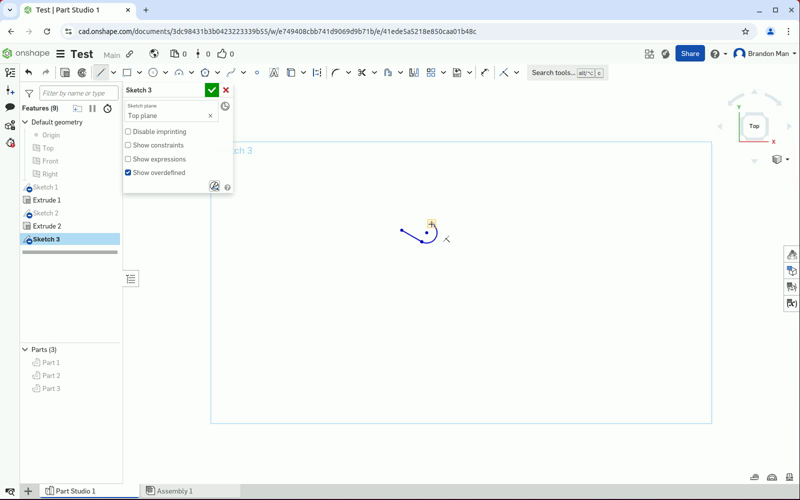
click(431, 223)
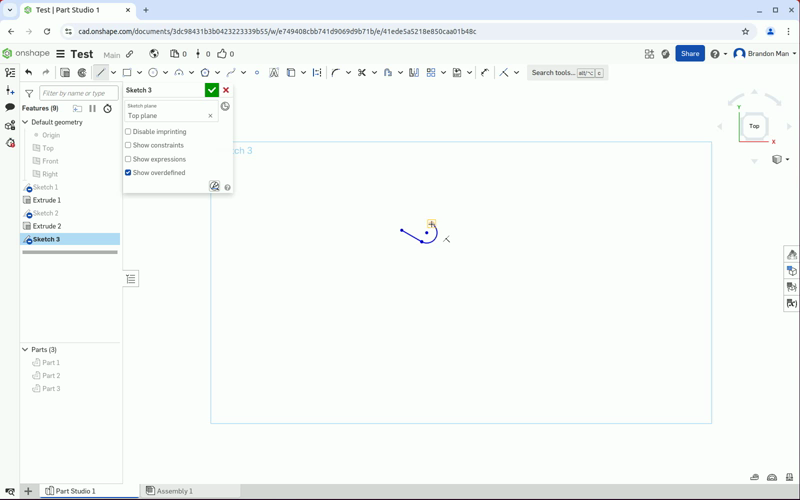
key_down(shift)
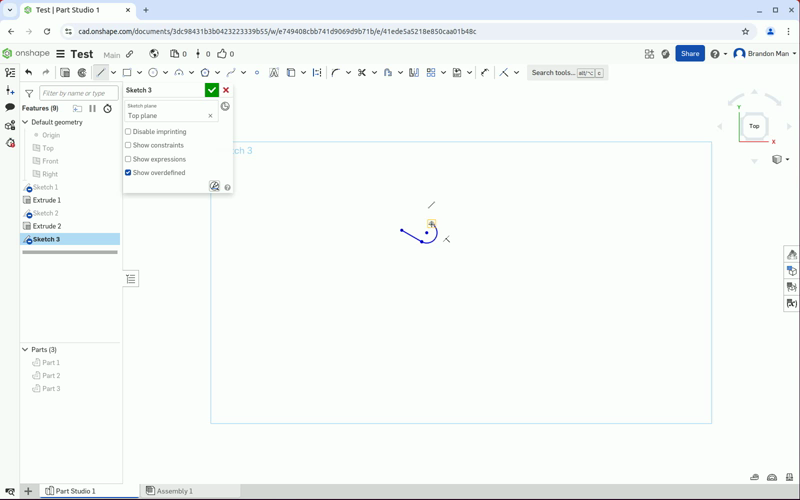
mouse_move(461, 223)
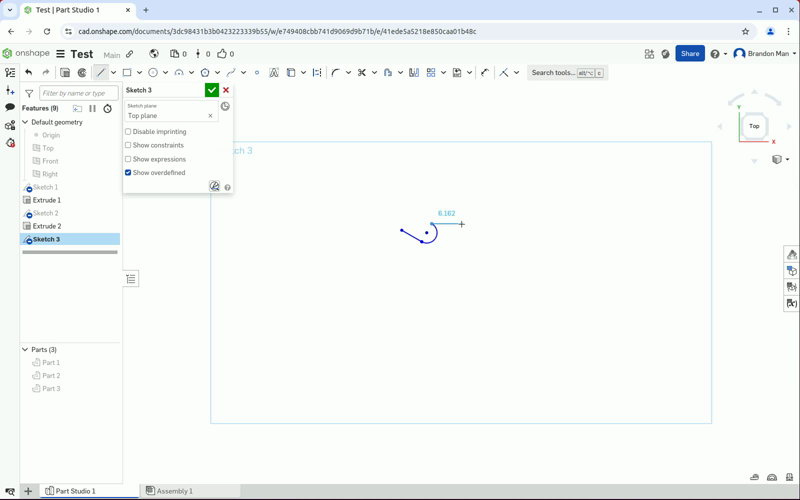
mouse_move(412, 212)
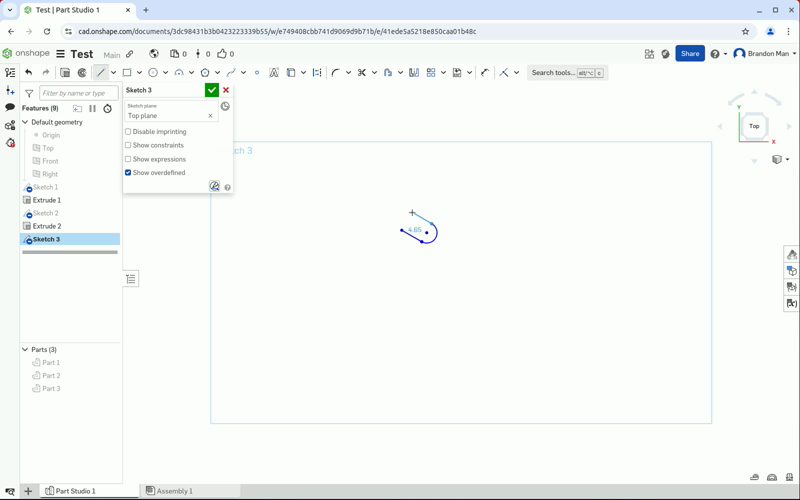
click(412, 212)
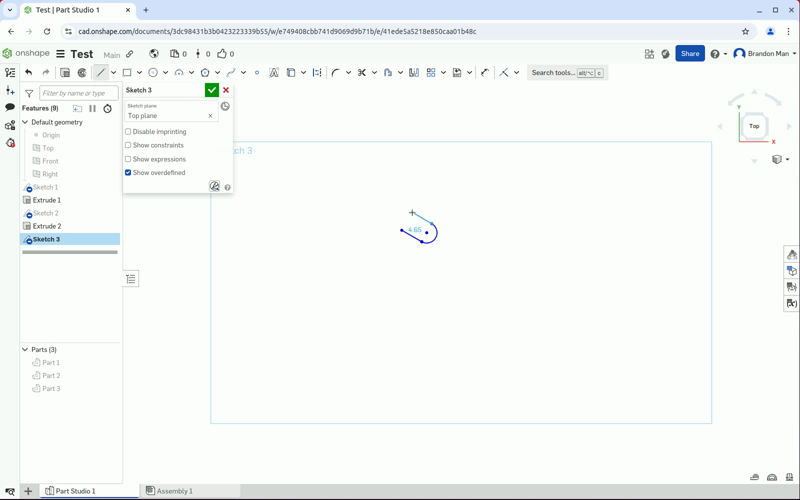
key_up(shift)
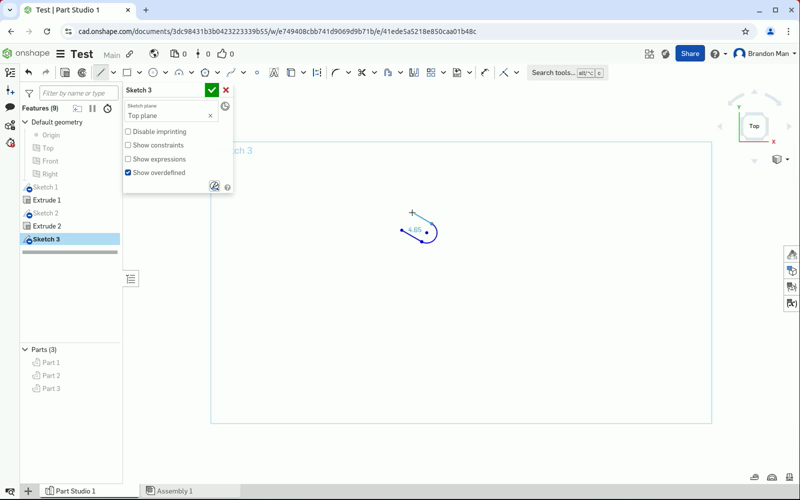
key(esc)
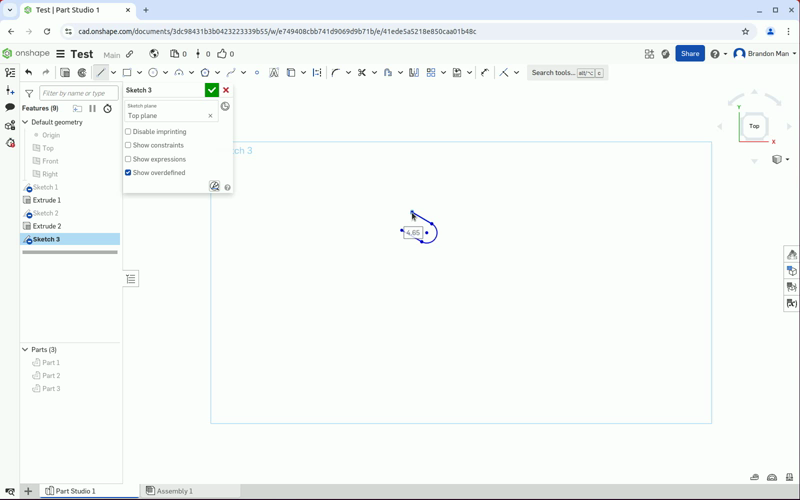
key(a)
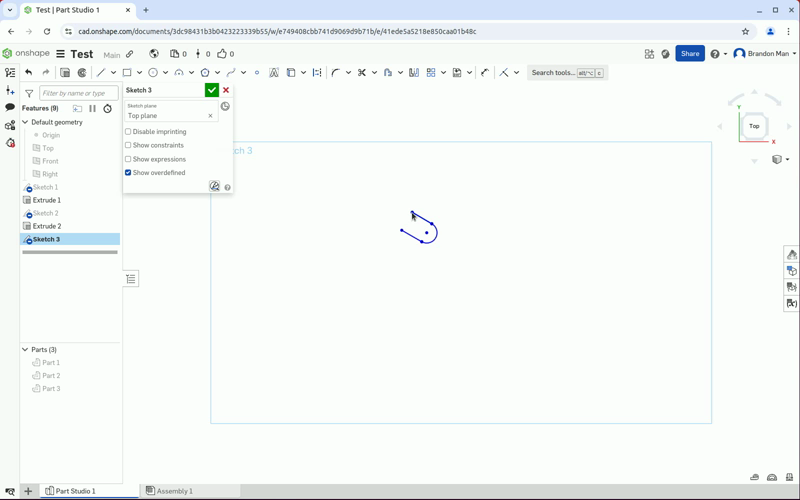
mouse_move(412, 212)
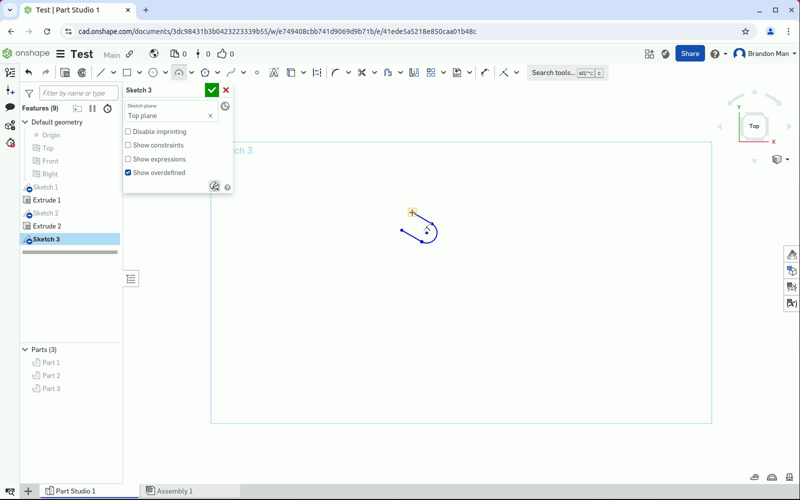
click(412, 212)
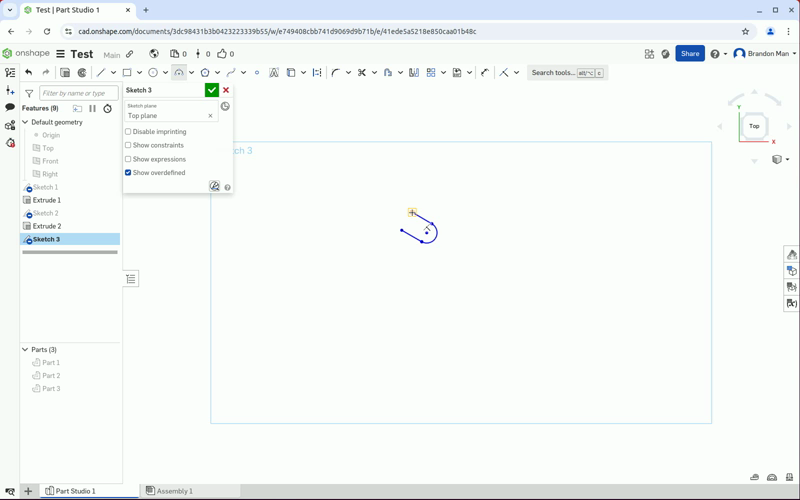
mouse_move(401, 230)
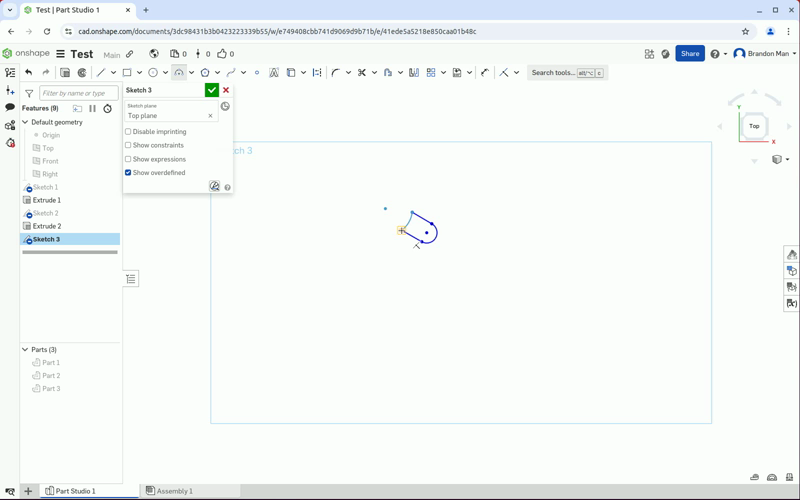
click(401, 230)
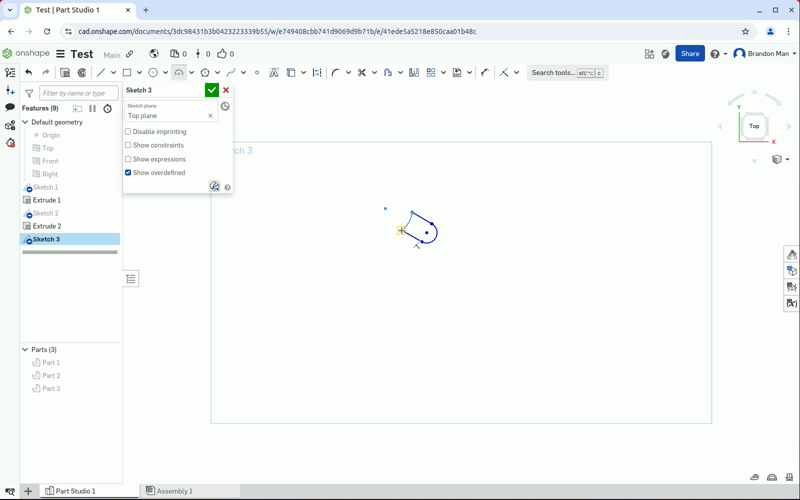
key_down(shift)
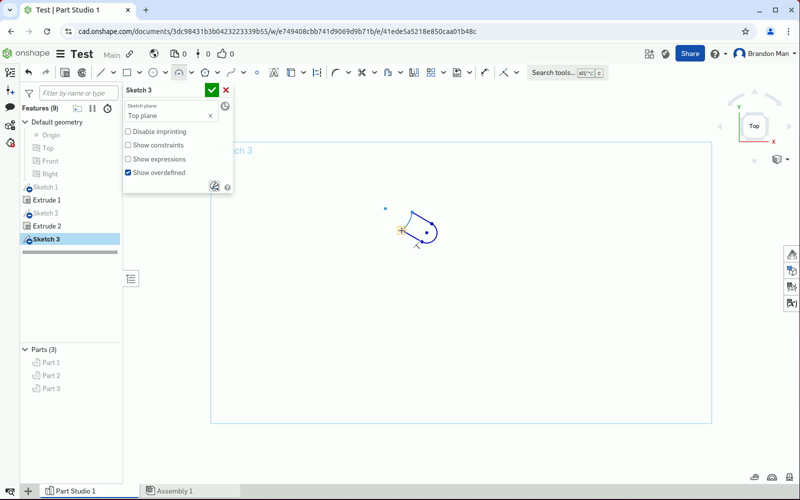
mouse_move(410, 222)
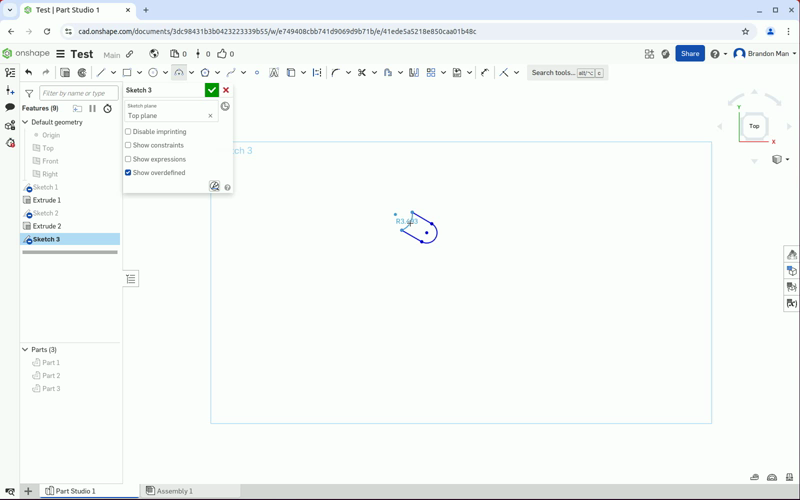
click(410, 222)
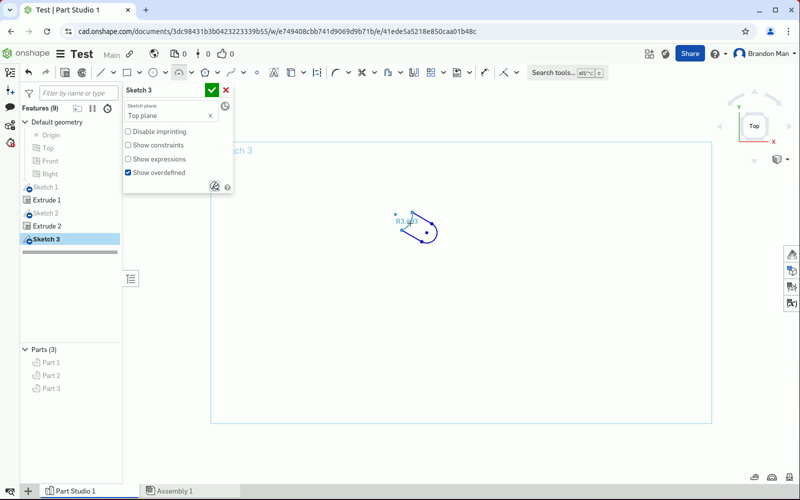
key_up(shift)
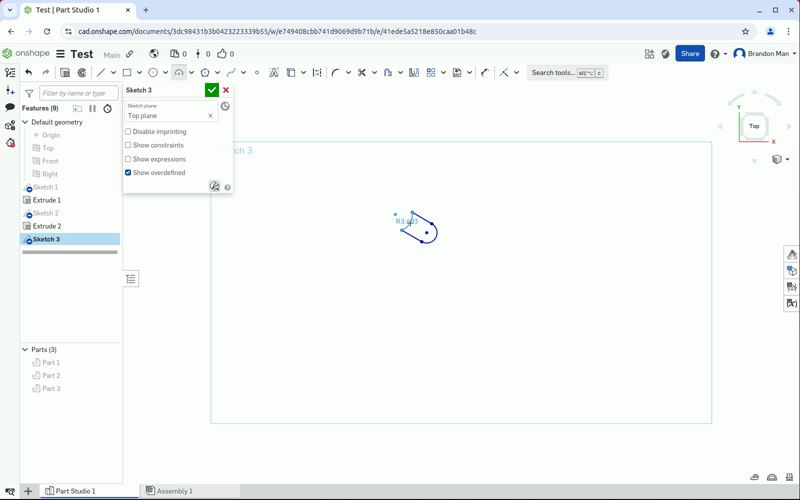
key(esc)
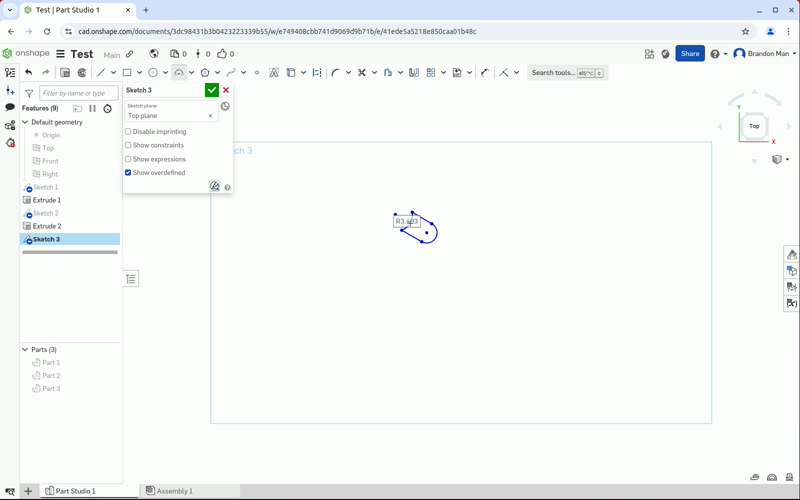
key(c)
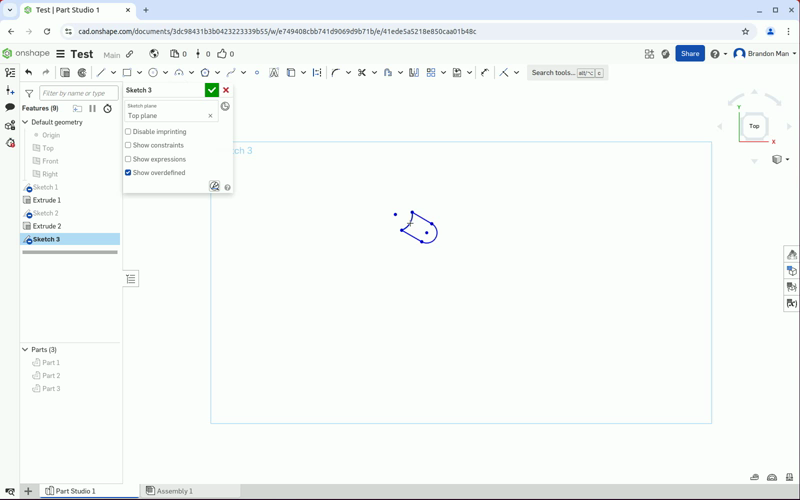
key_down(shift)
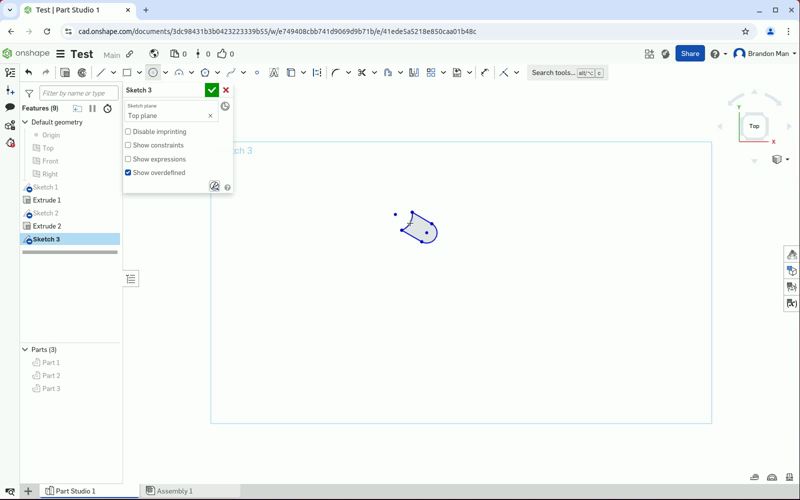
mouse_move(426, 232)
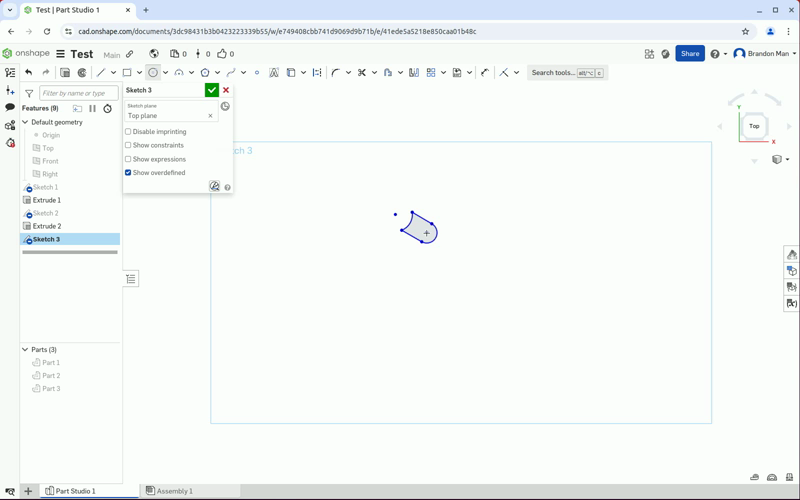
click(426, 232)
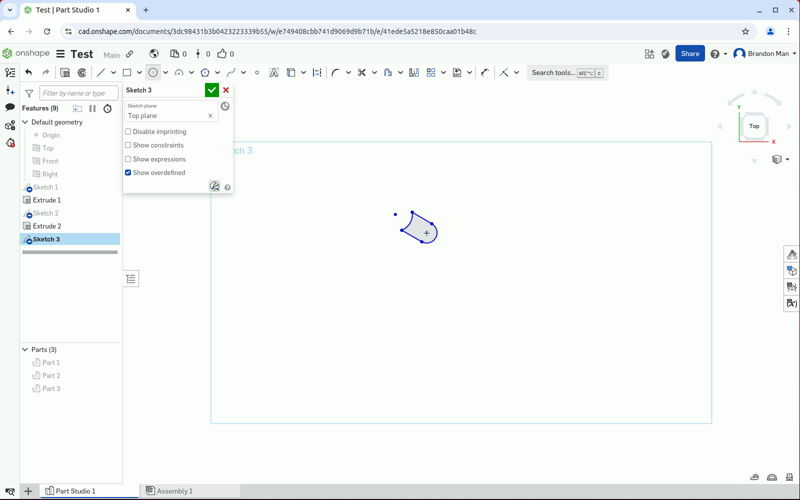
key_up(shift)
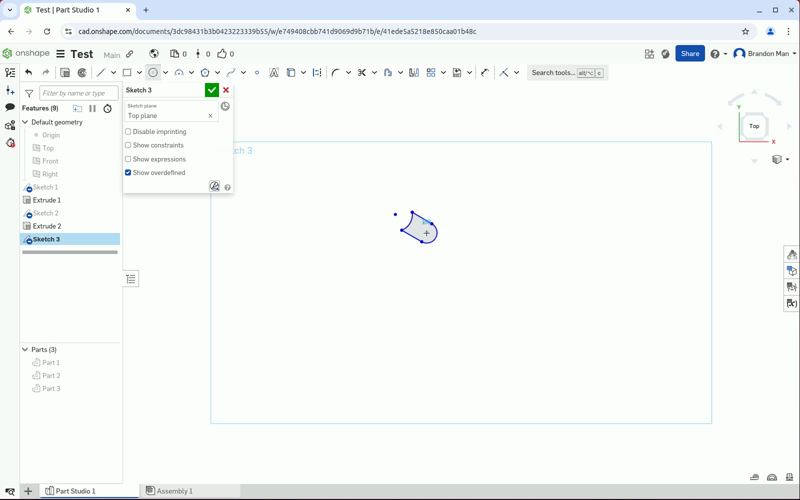
mouse_move(433, 232)
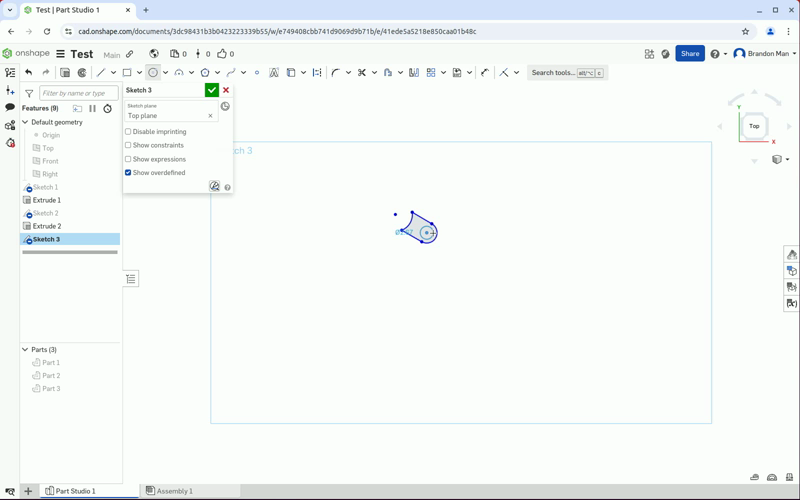
click(433, 232)
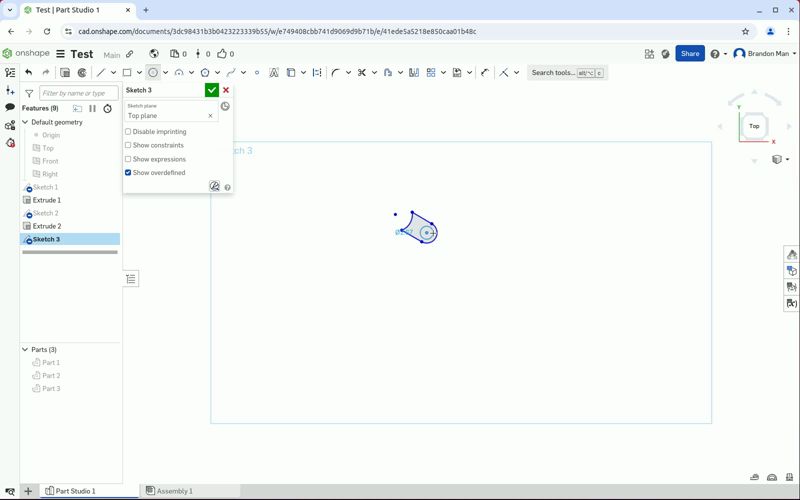
key(esc)
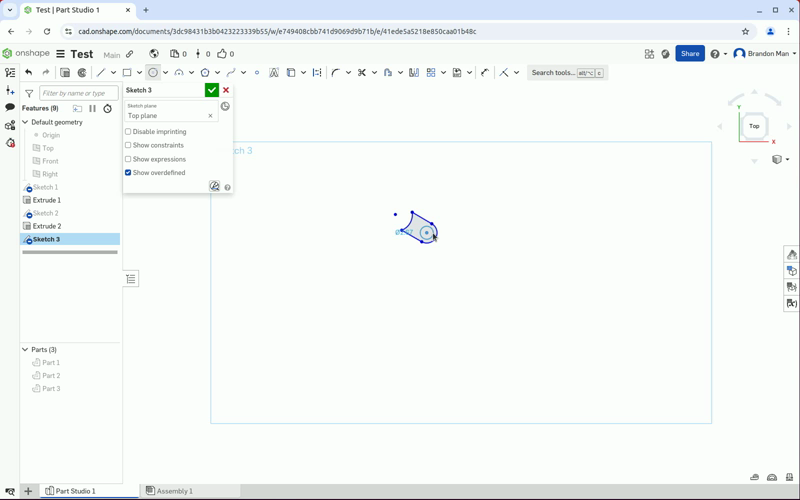
mouse_move(416, 225)
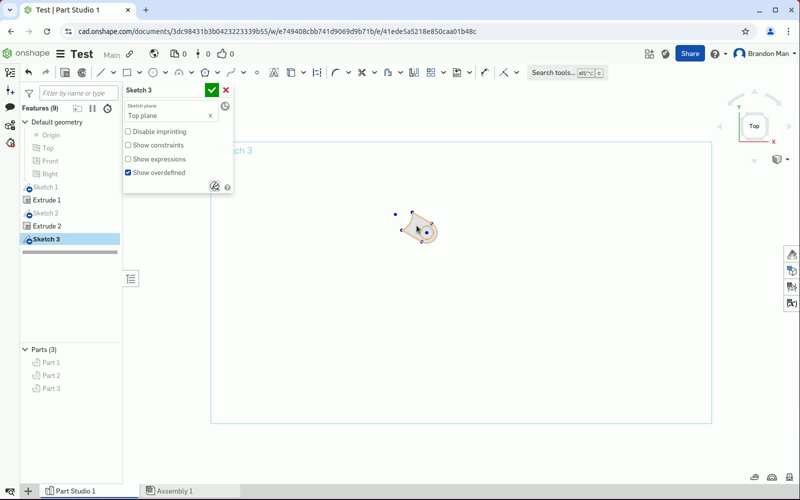
scroll(6)
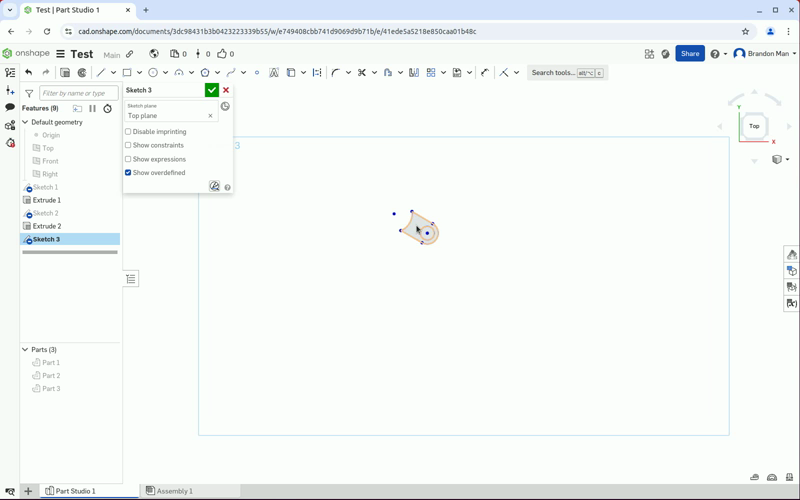
scroll(6)
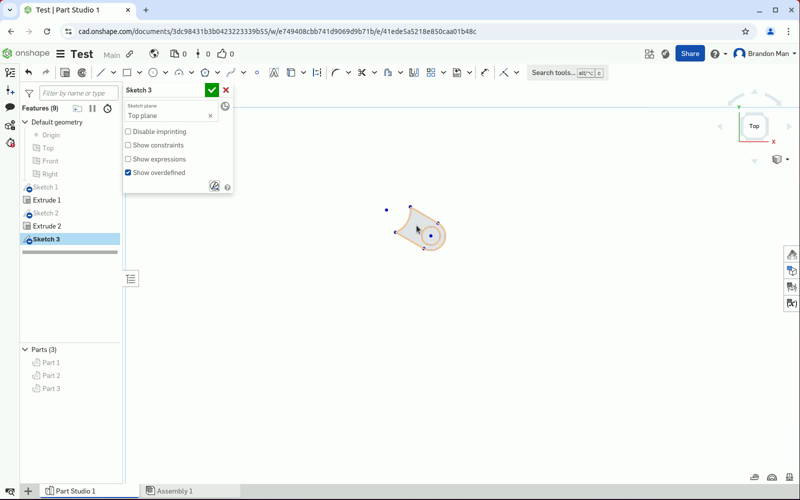
scroll(6)
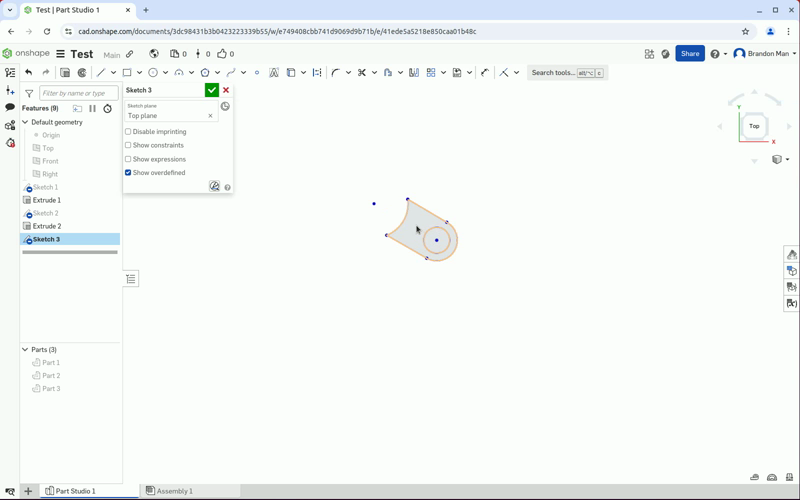
scroll(6)
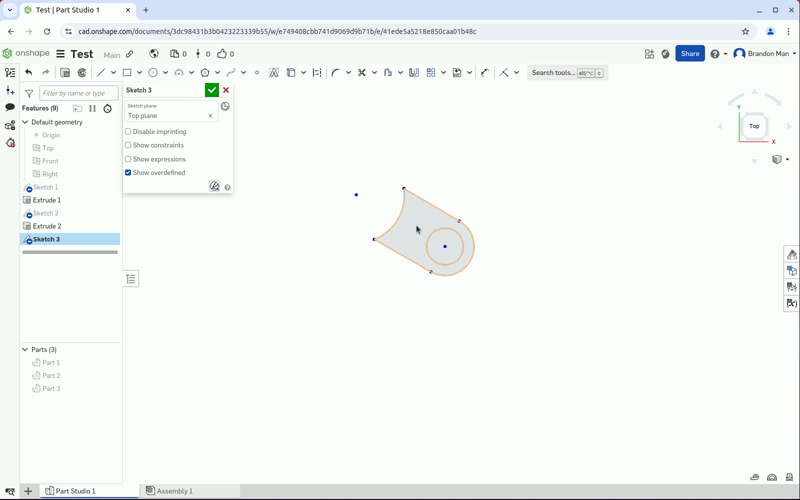
scroll(6)
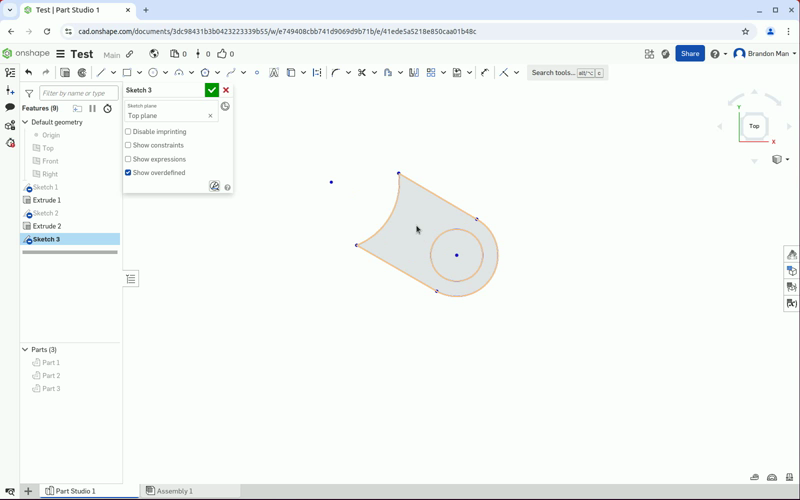
scroll(6)
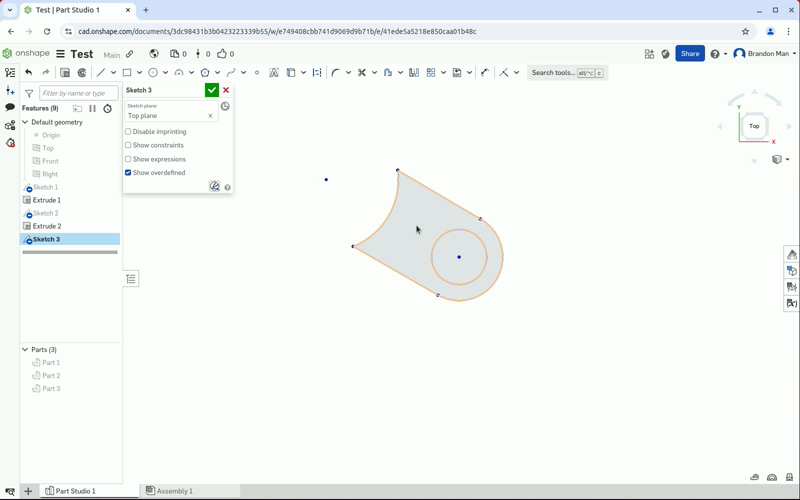
scroll(6)
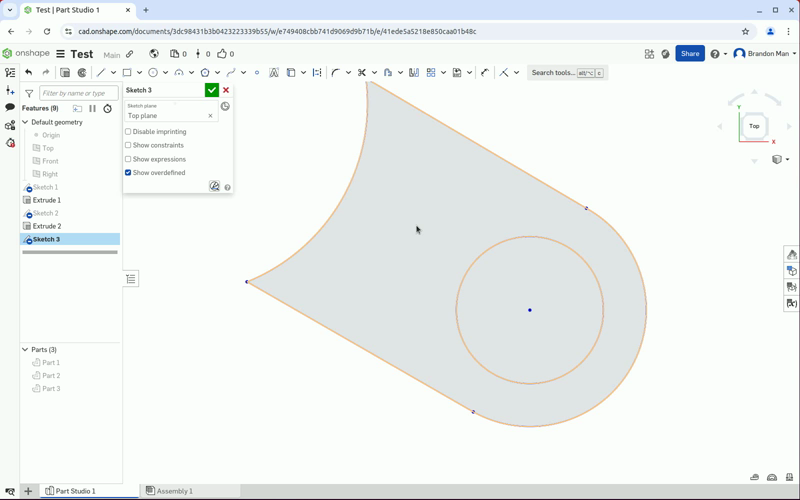
click(416, 225)
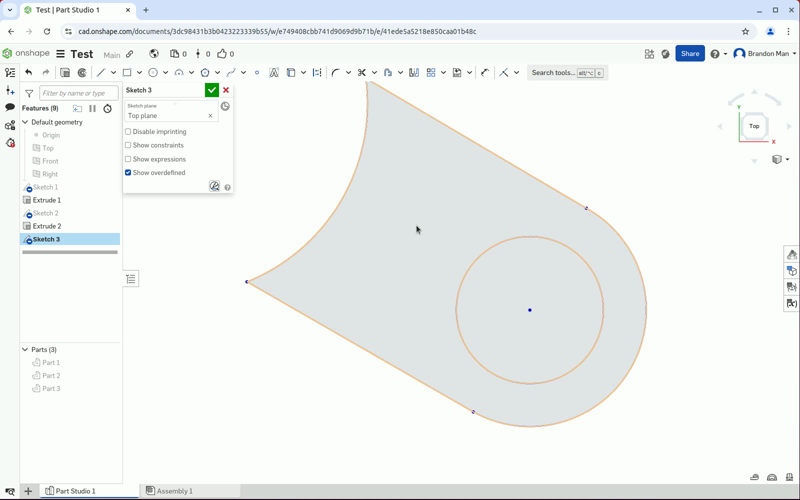
scroll(-6)
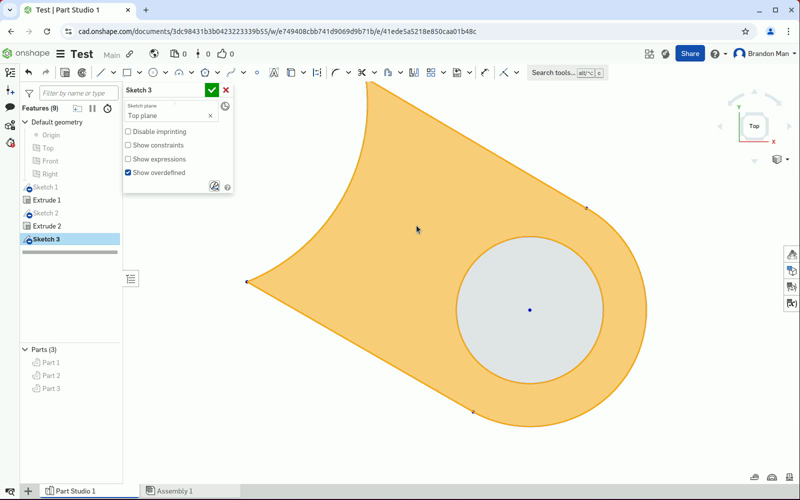
scroll(-6)
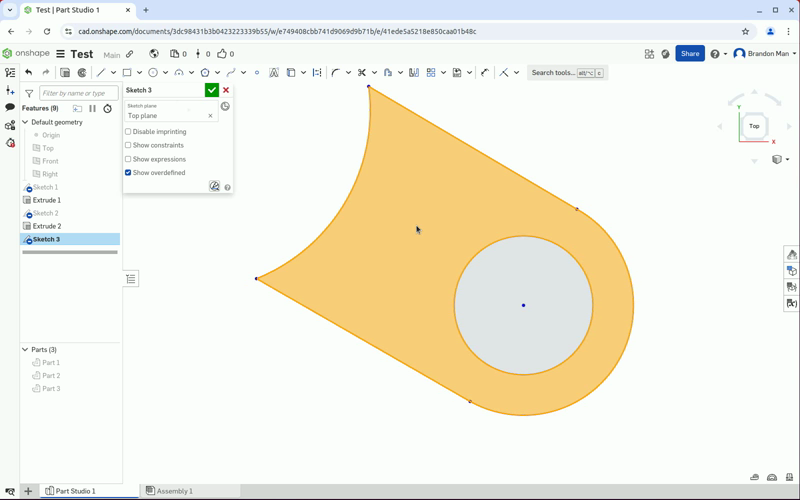
scroll(-6)
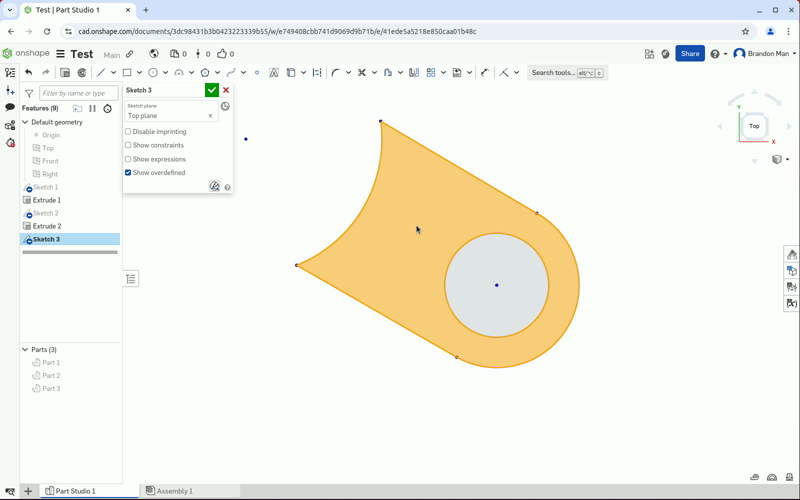
scroll(-6)
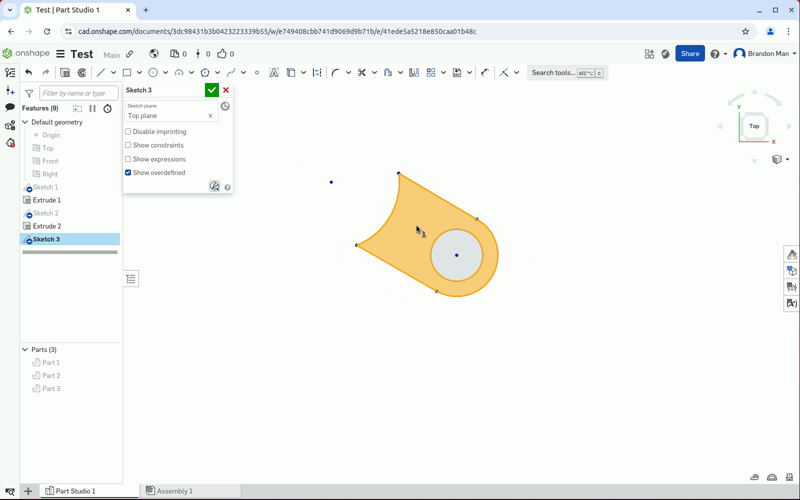
scroll(-6)
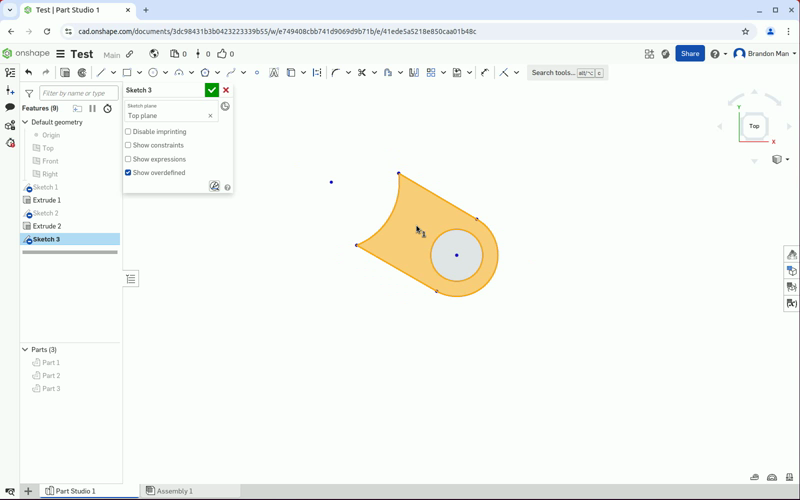
scroll(-6)
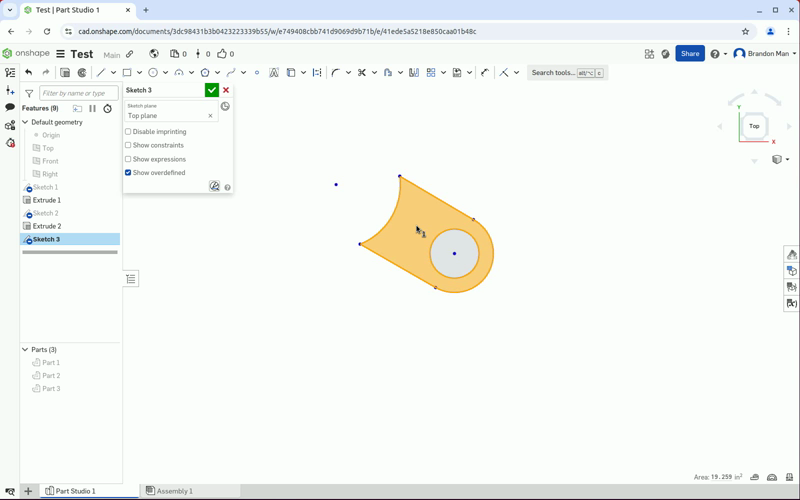
scroll(-6)
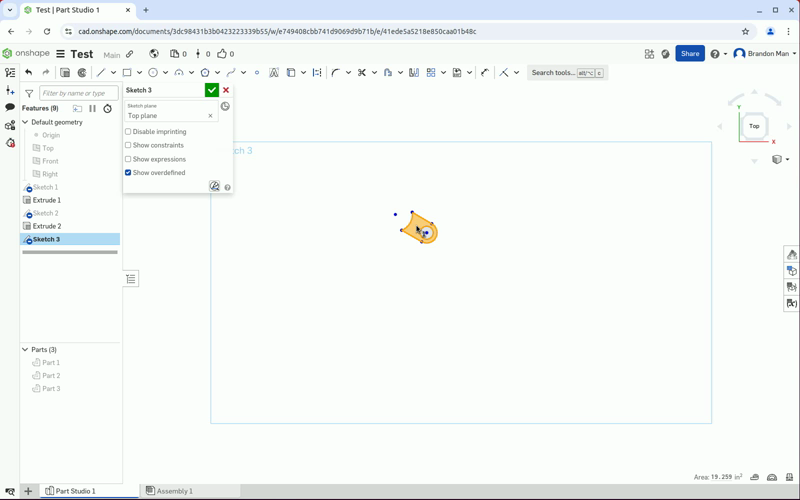
mouse_move(73, 352)
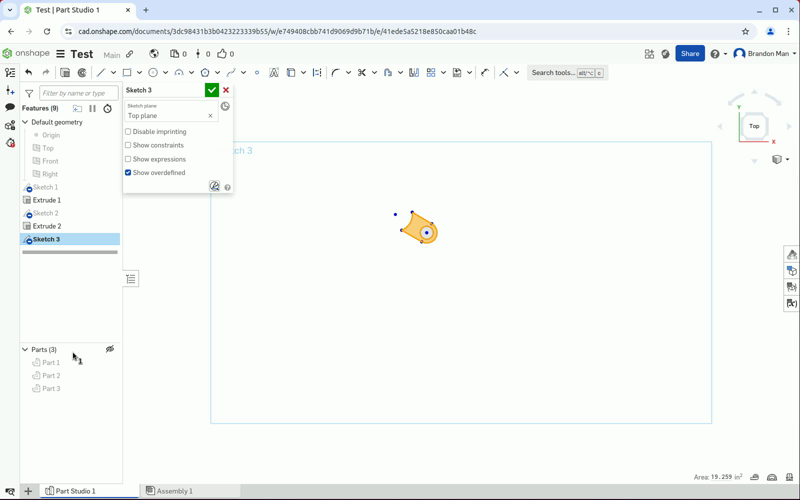
key(shift+y)
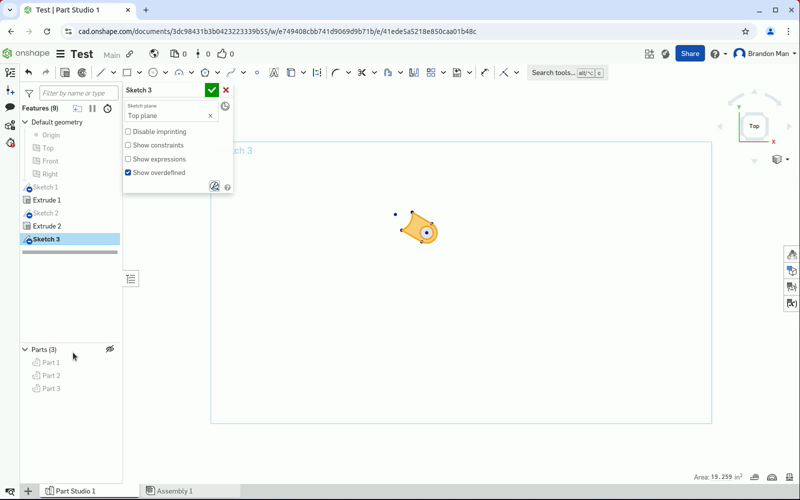
key(shift+e)
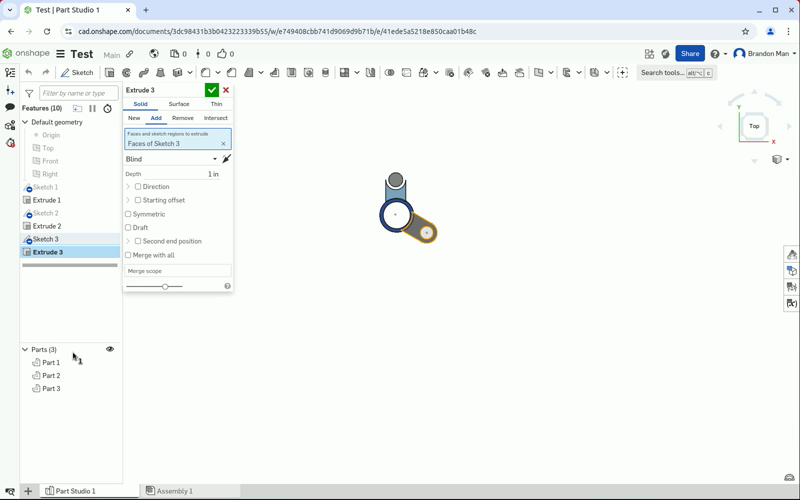
mouse_move(143, 106)
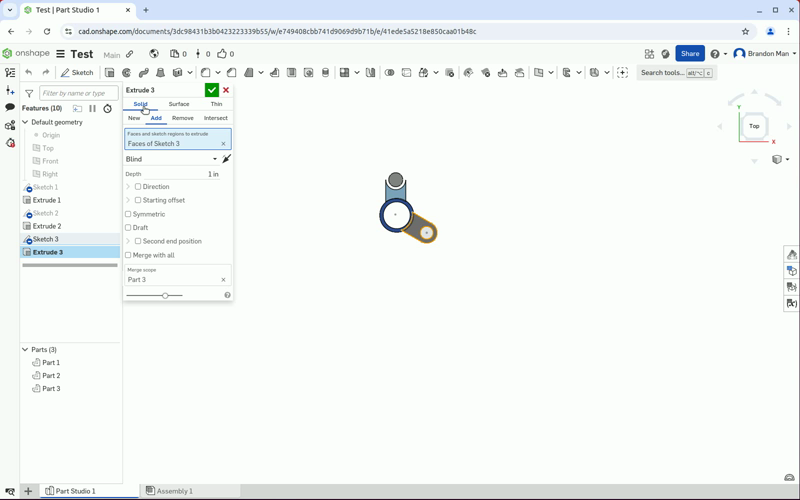
click(143, 106)
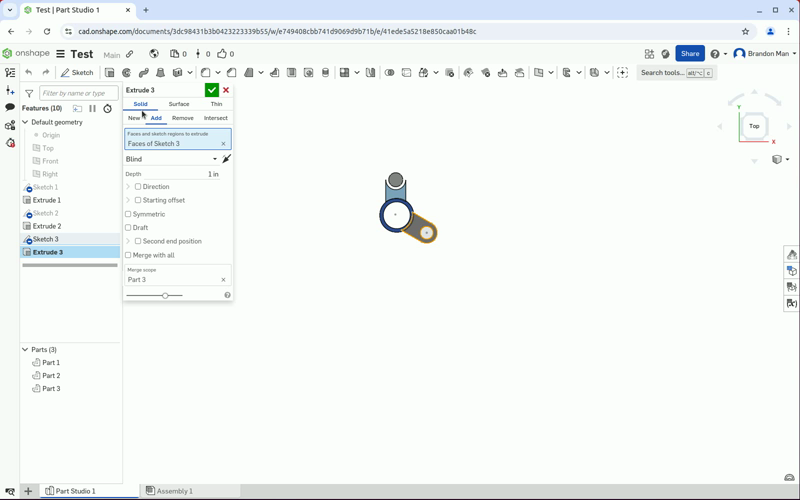
mouse_move(137, 120)
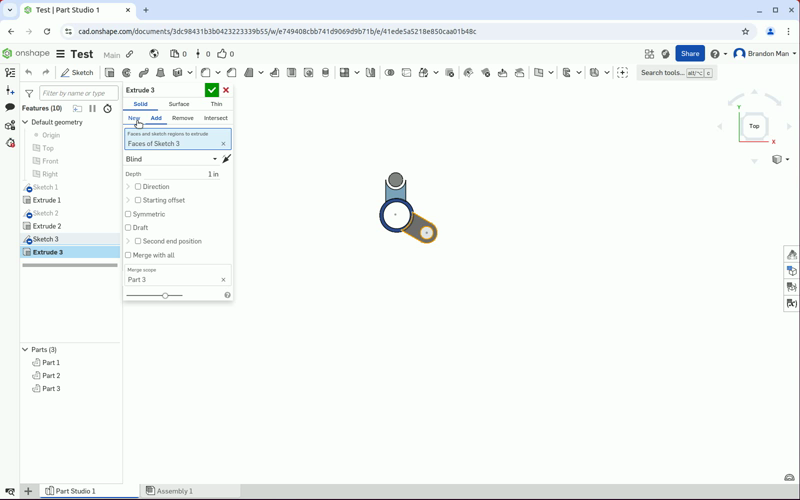
click(137, 120)
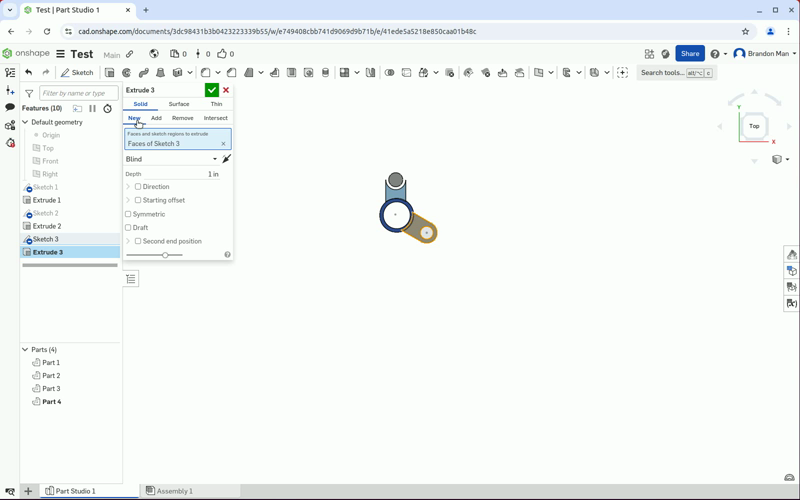
key(tab, 4)
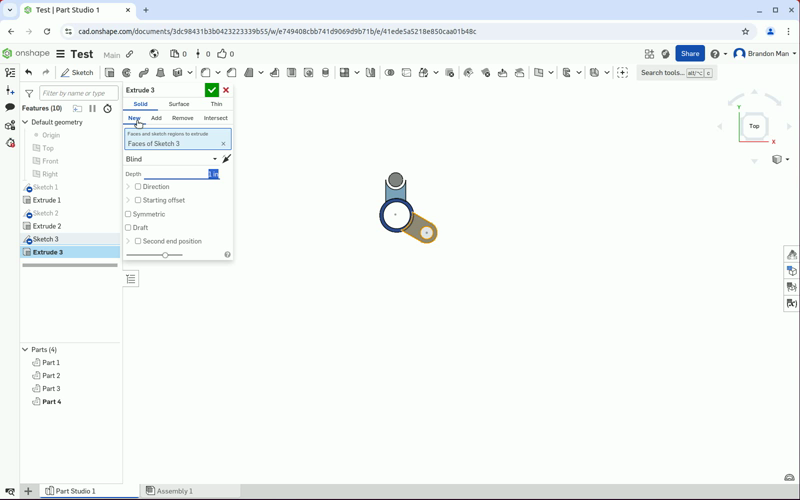
text(1.926)
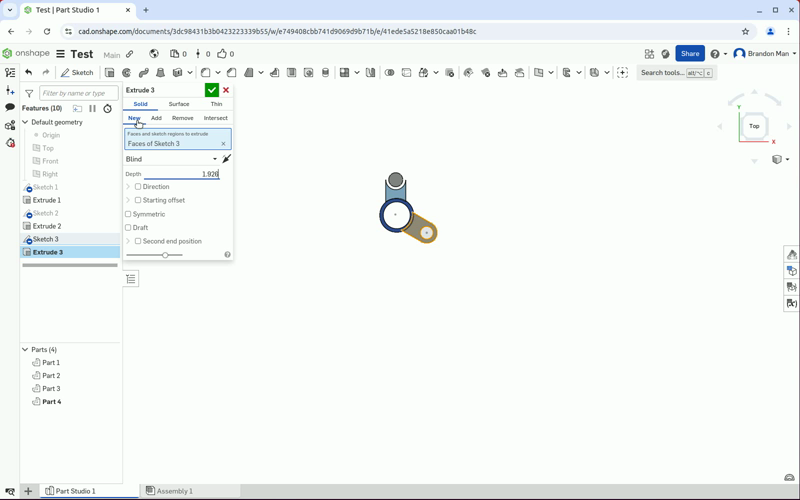
key(enter)
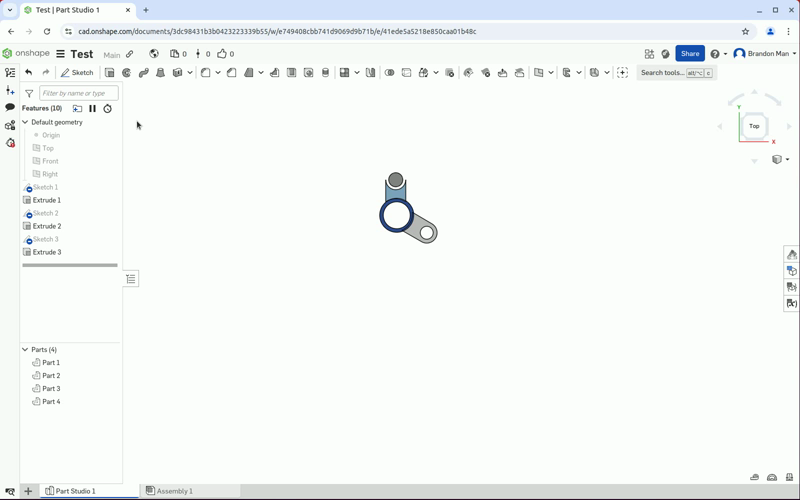
key(shift+h)
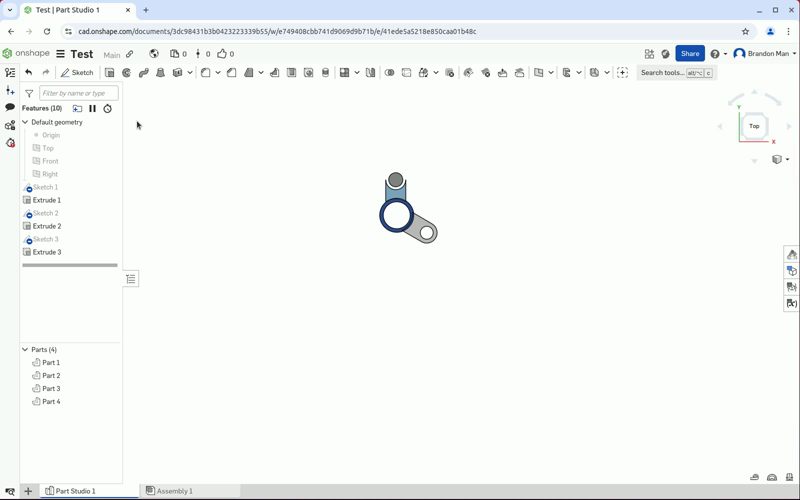
key(shift+h)
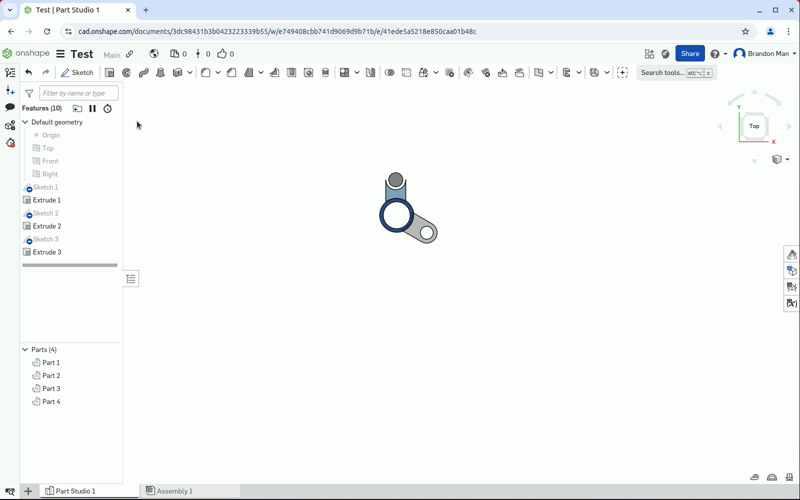
mouse_move(73, 189)
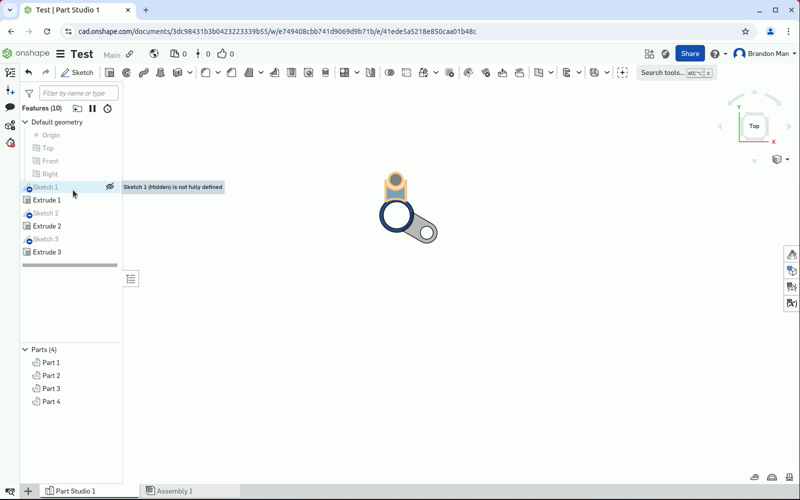
click(73, 189)
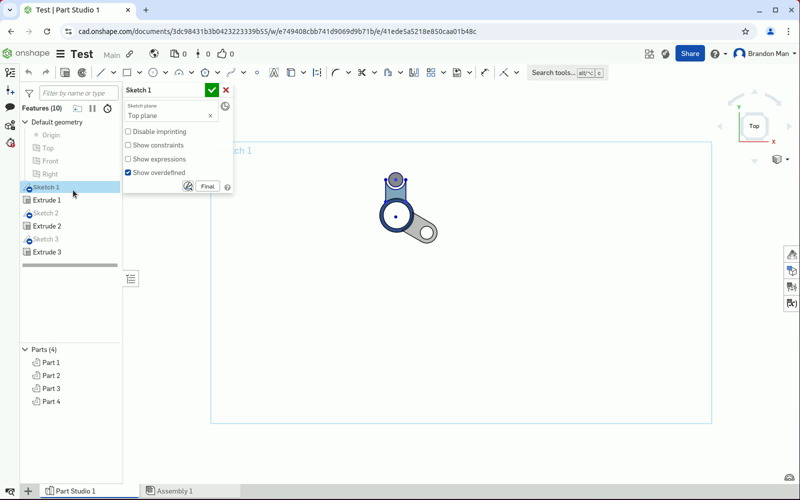
mouse_move(229, 92)
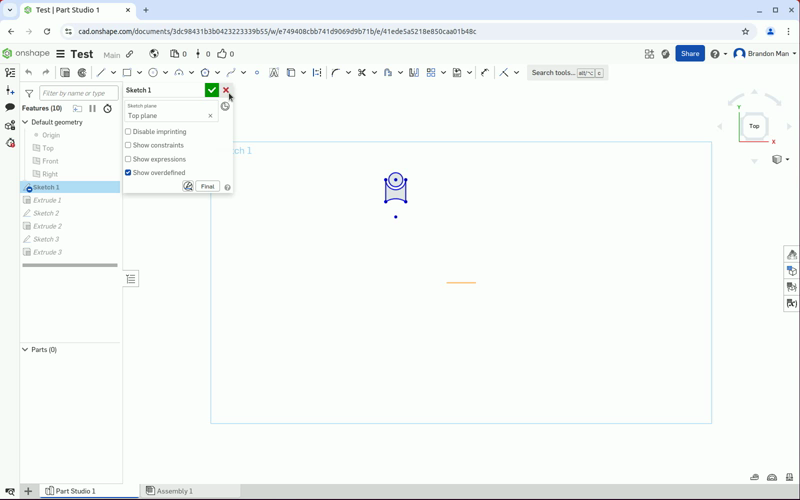
click(229, 92)
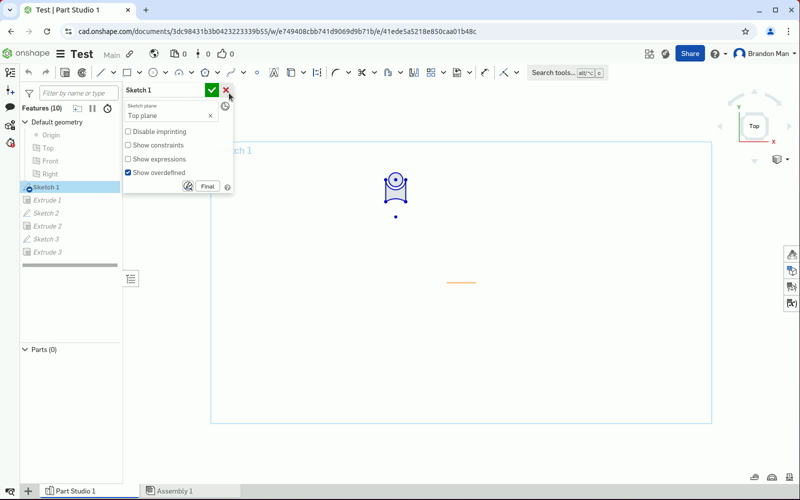
key(shift+s)
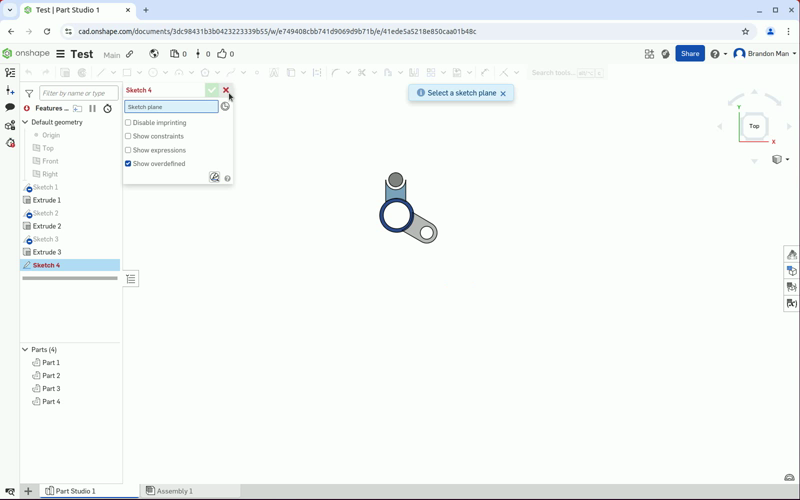
mouse_move(73, 150)
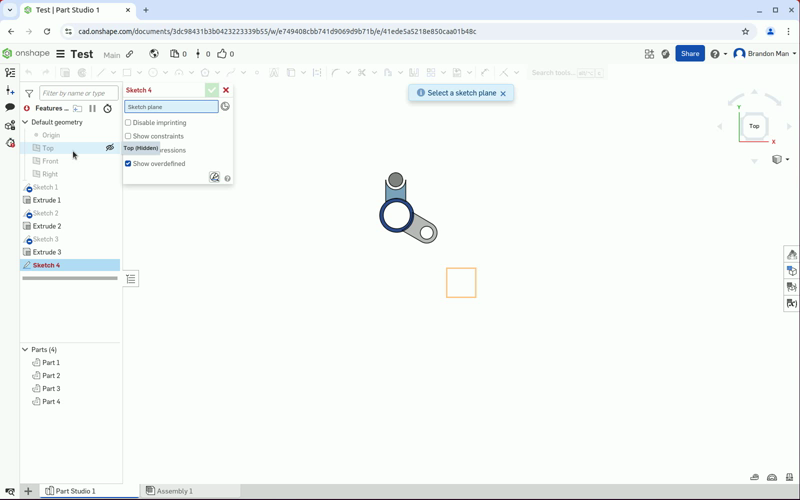
click(73, 150)
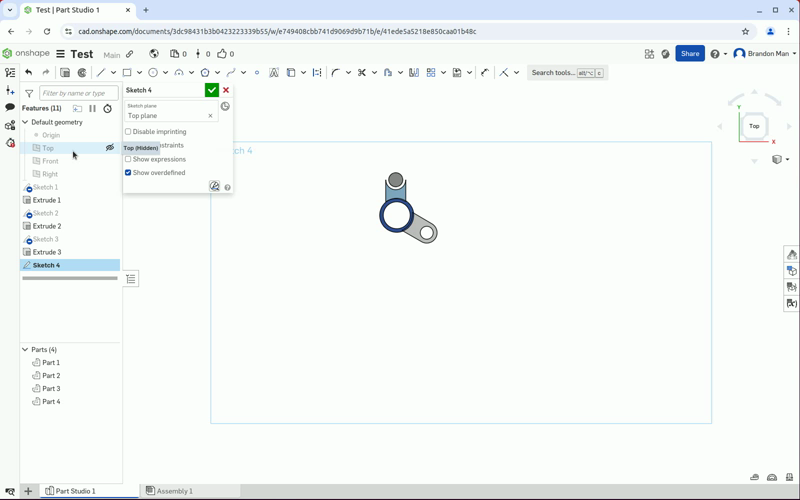
mouse_move(73, 352)
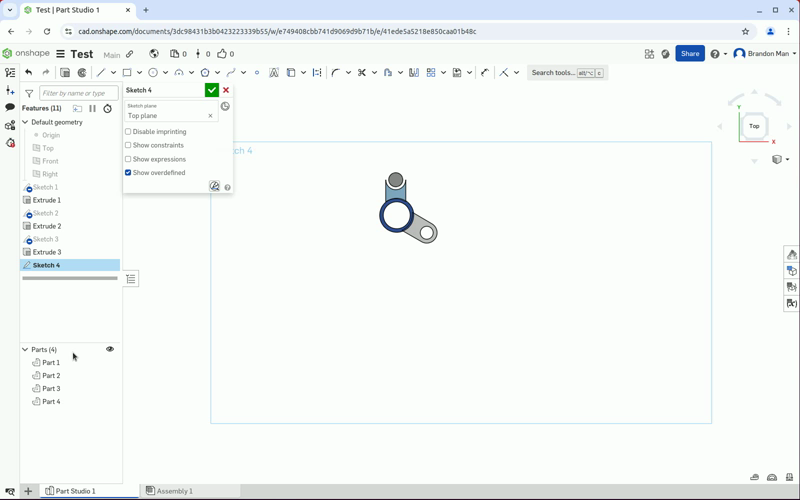
key(y)
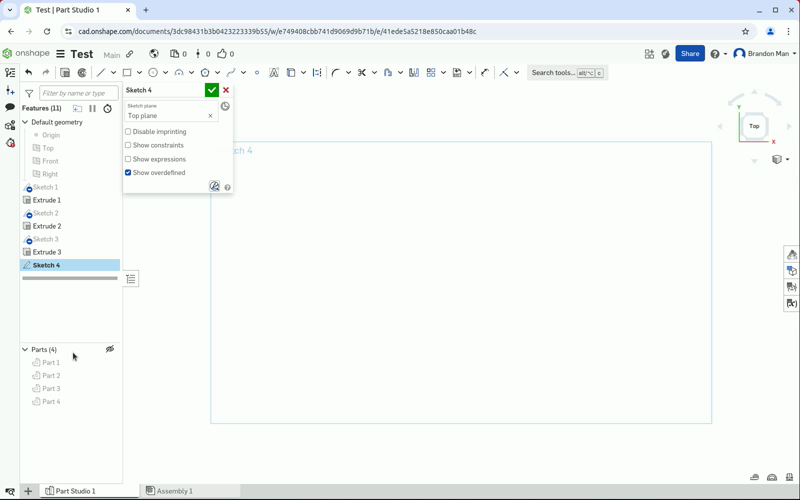
key(a)
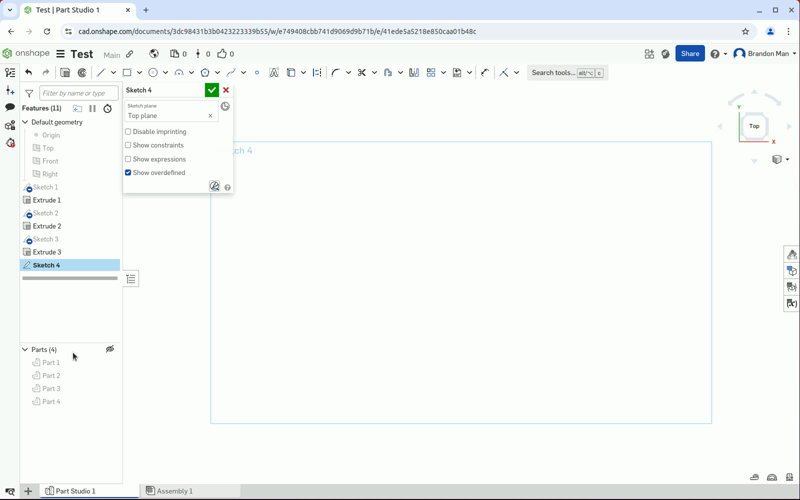
key_down(shift)
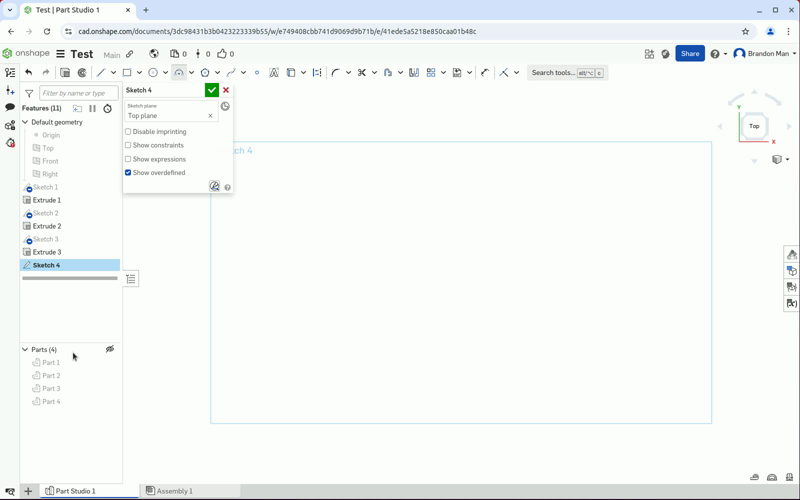
mouse_move(361, 224)
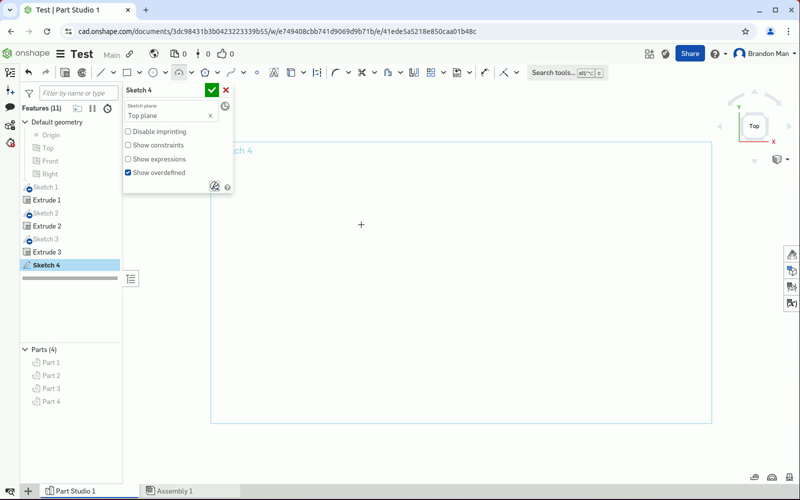
click(361, 224)
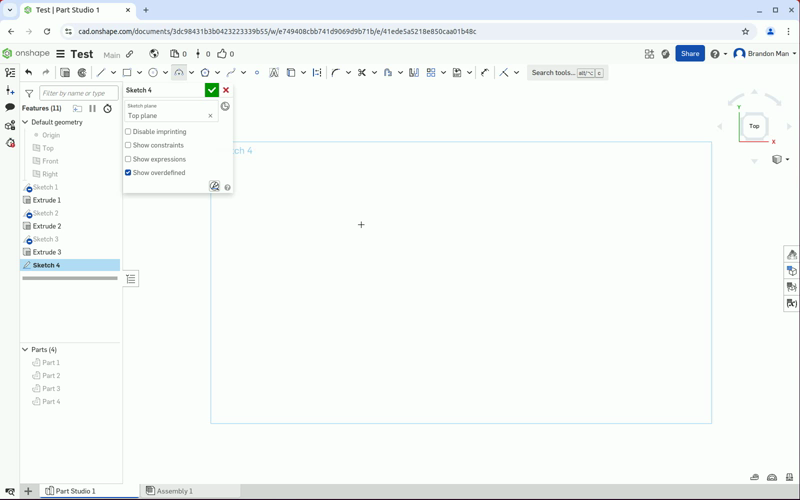
key_up(shift)
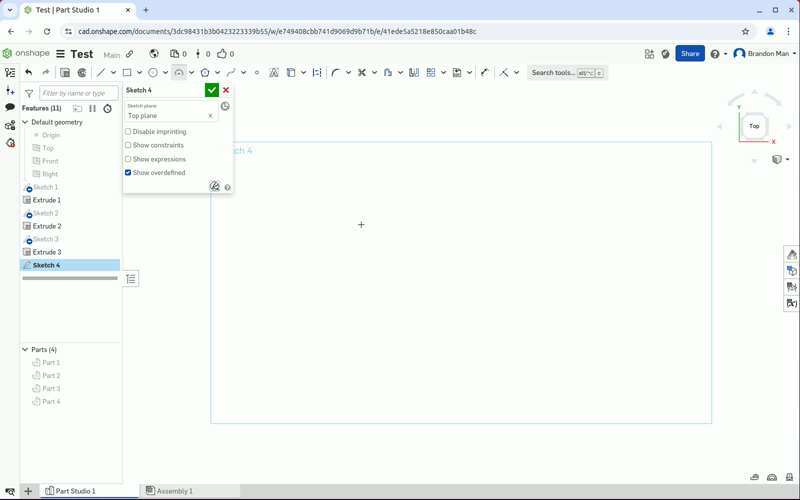
key_down(shift)
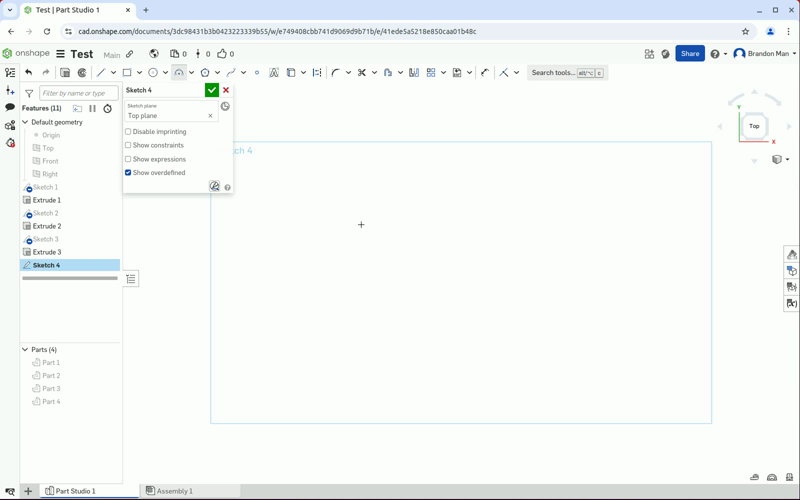
mouse_move(371, 241)
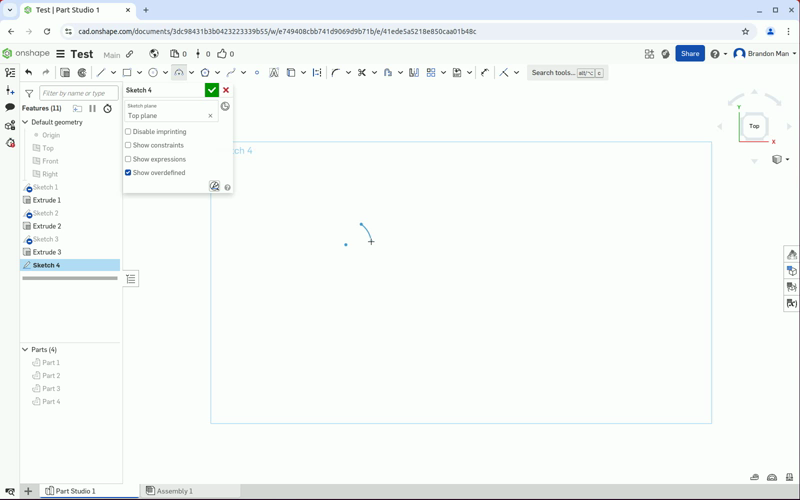
click(371, 241)
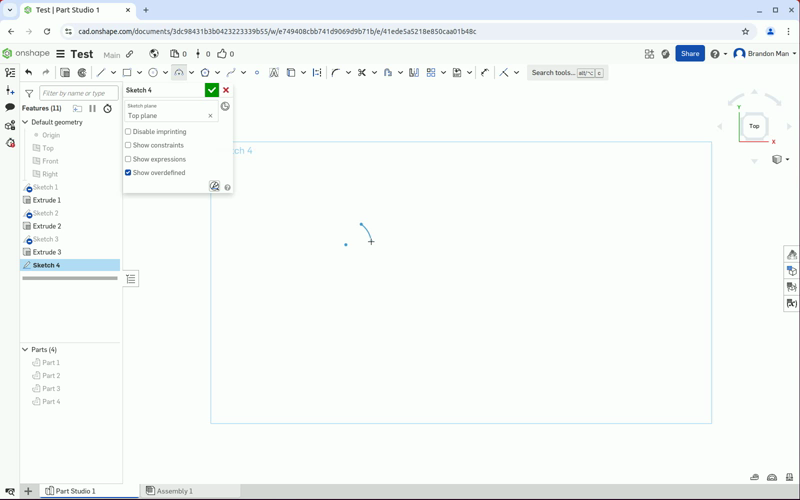
mouse_move(357, 237)
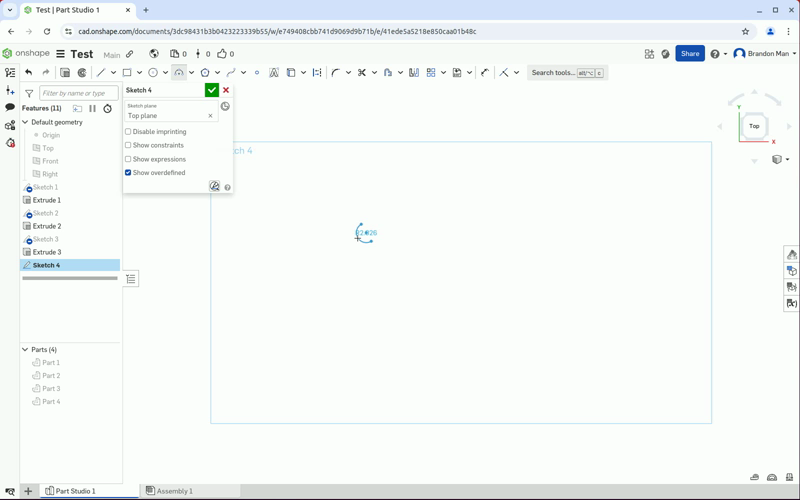
click(357, 237)
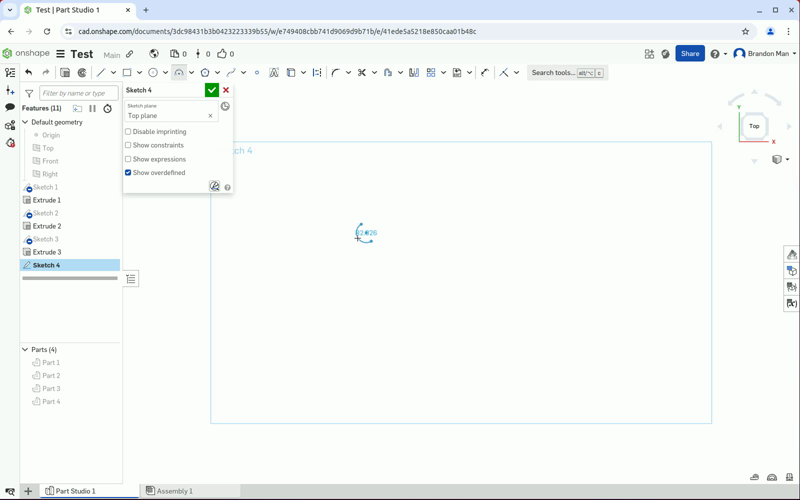
key_up(shift)
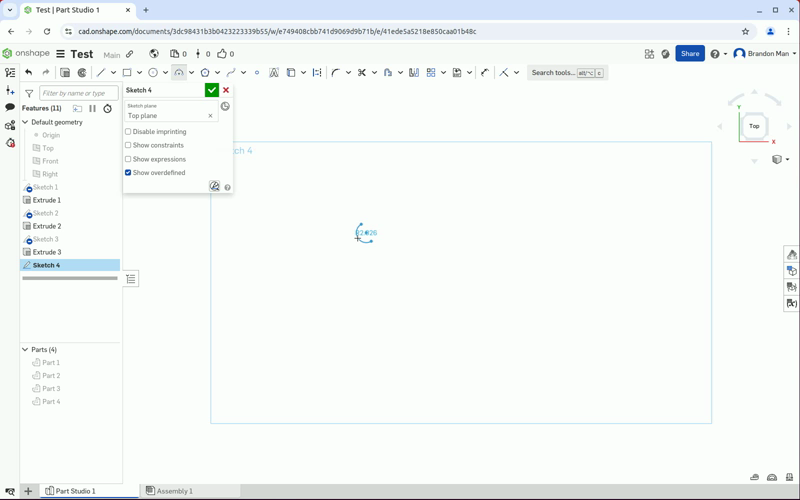
key(esc)
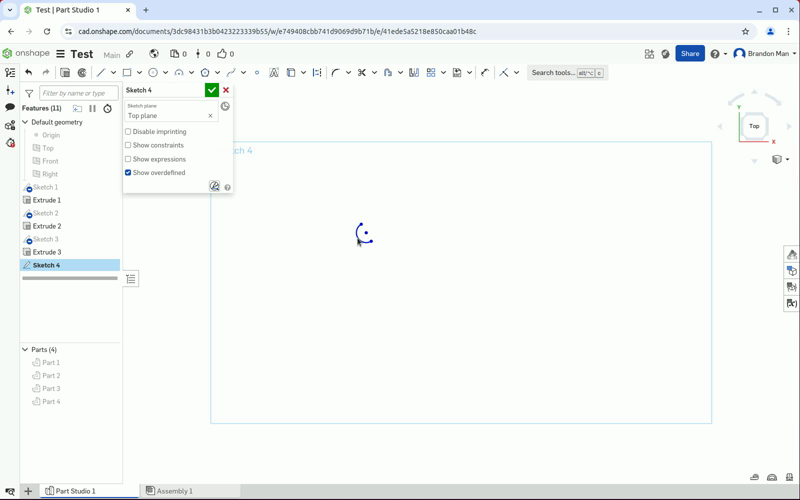
key(l)
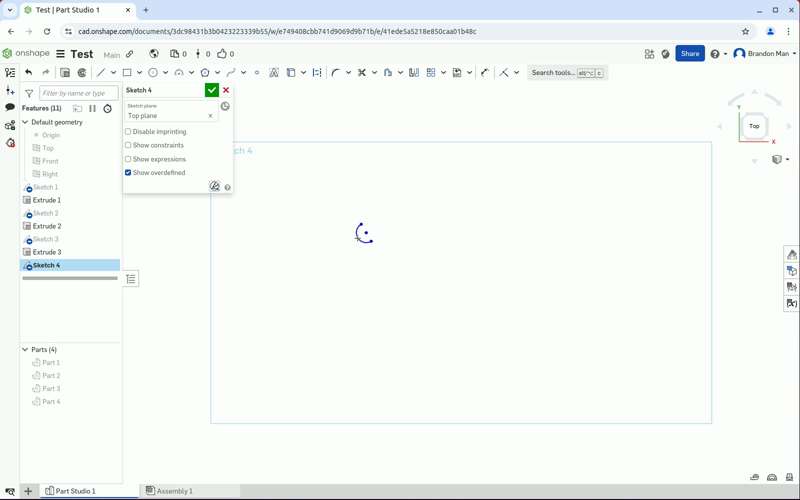
mouse_move(371, 241)
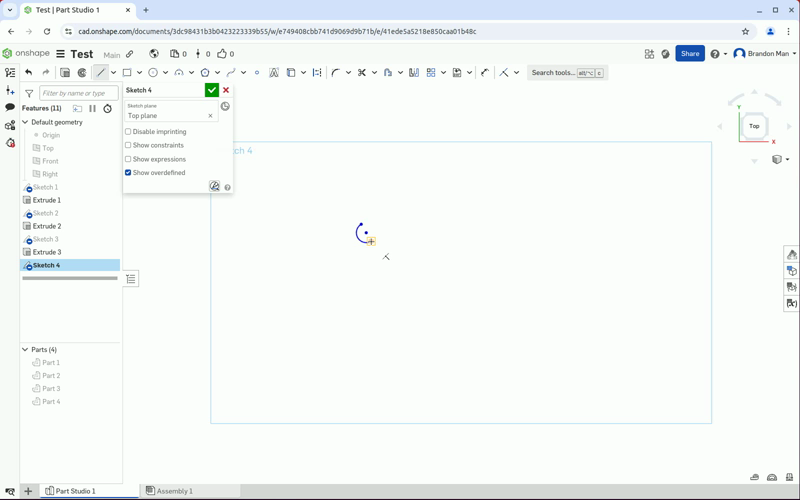
click(371, 241)
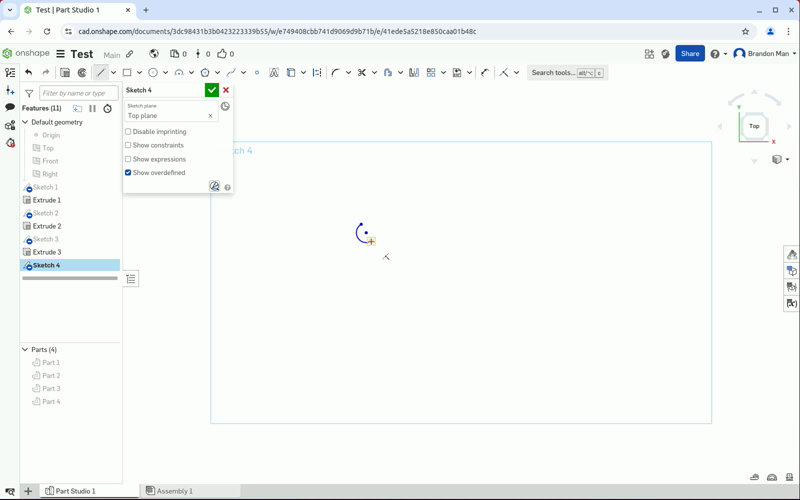
key_down(shift)
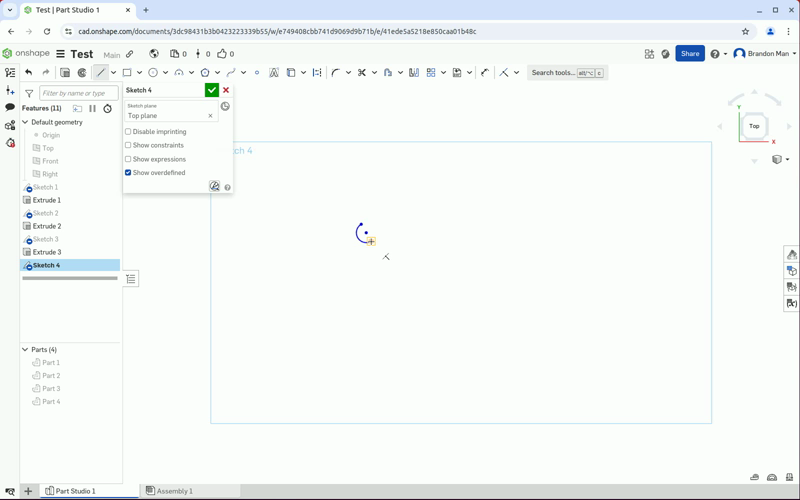
mouse_move(401, 241)
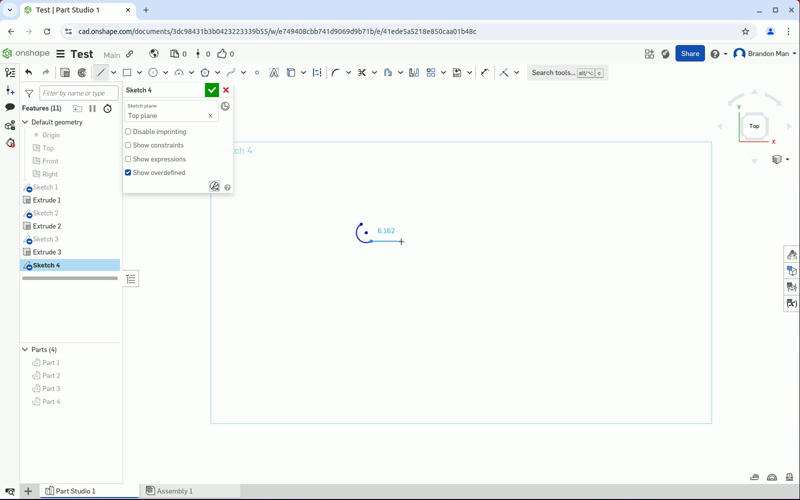
mouse_move(390, 230)
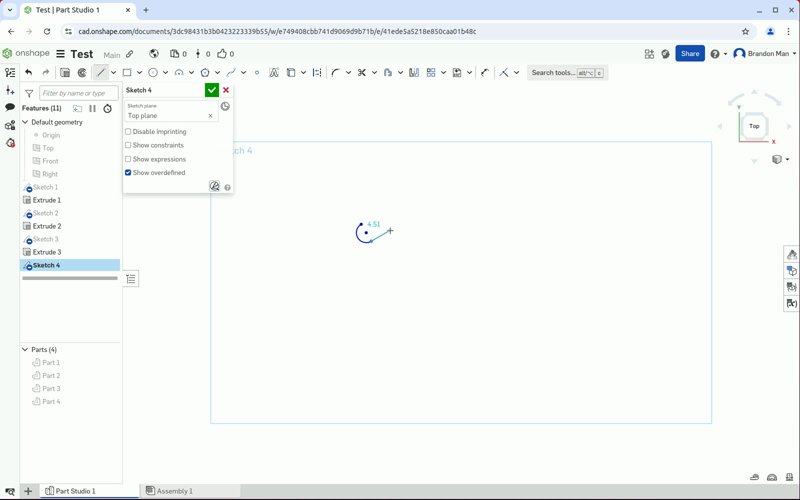
click(390, 230)
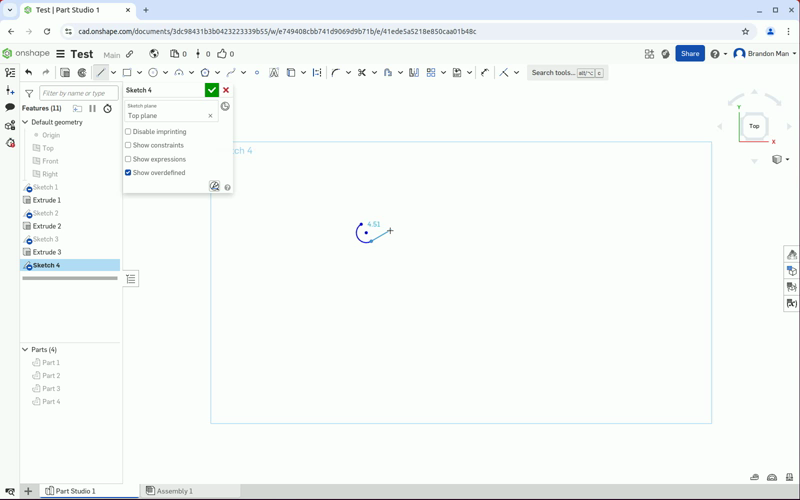
key_up(shift)
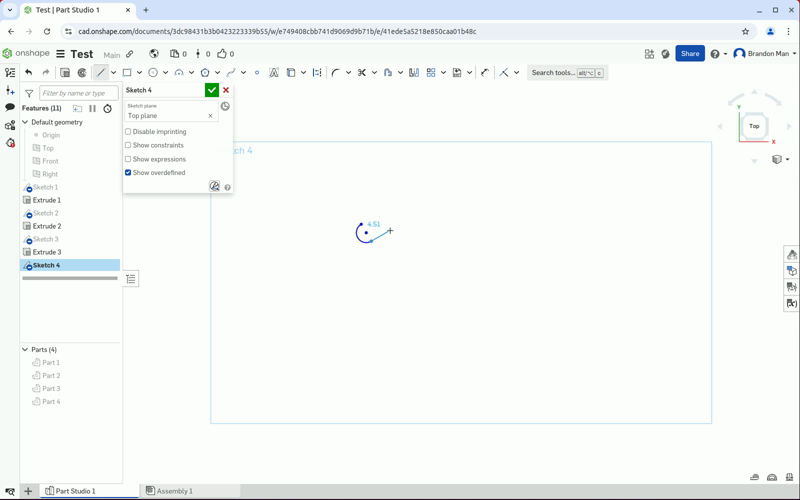
key(esc)
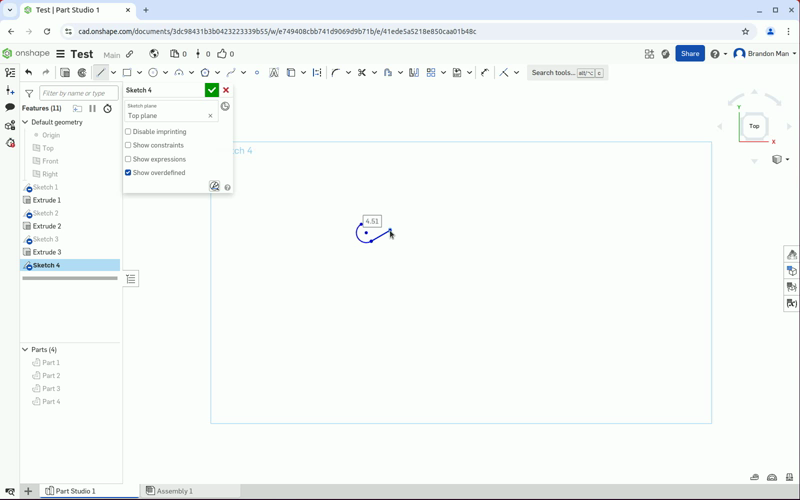
key(a)
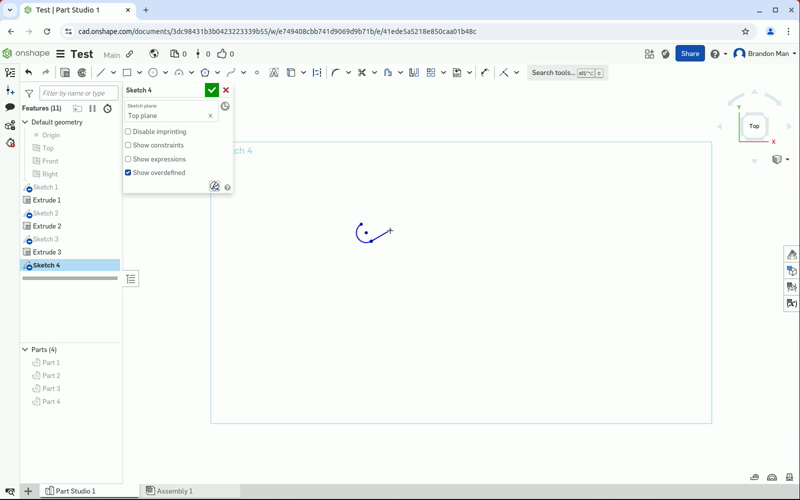
mouse_move(390, 230)
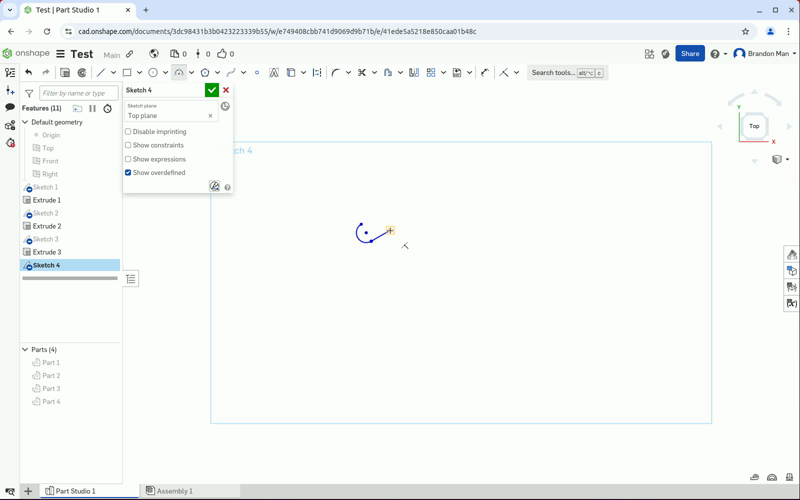
click(390, 230)
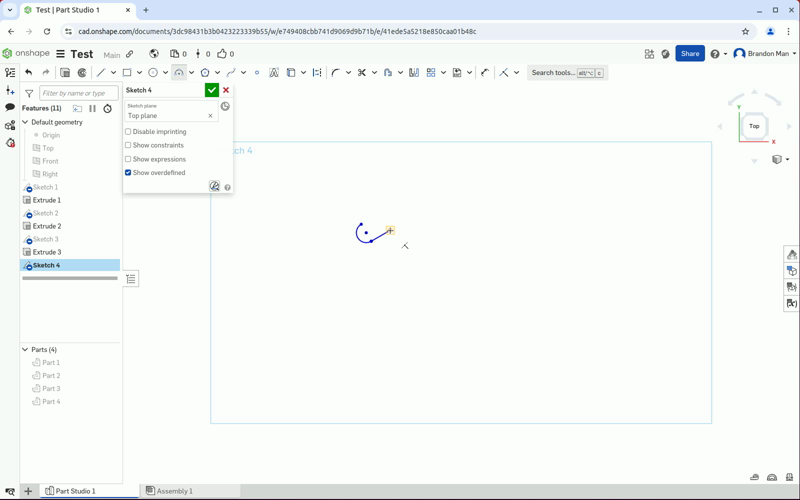
key_down(shift)
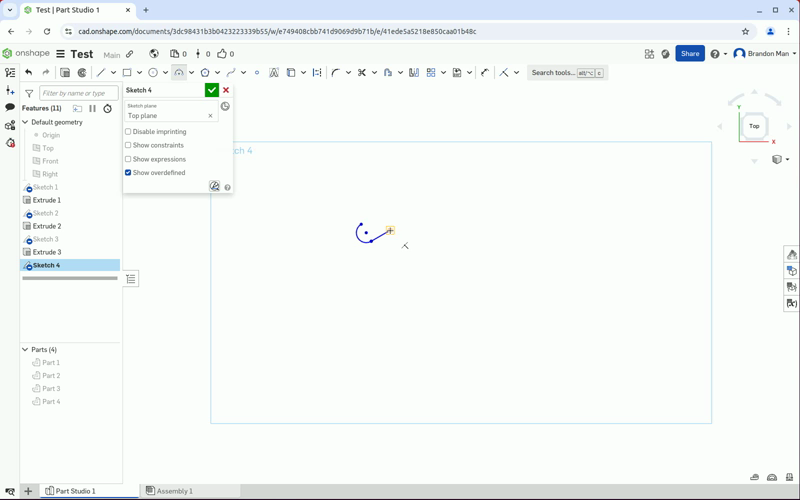
mouse_move(380, 213)
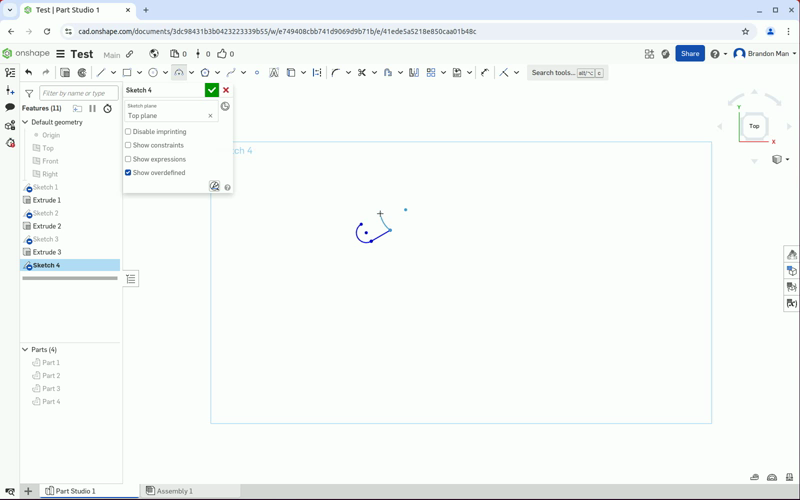
click(380, 213)
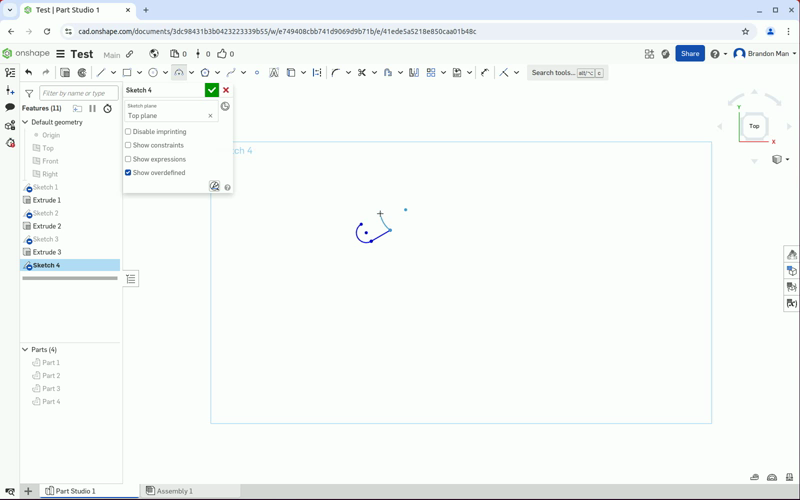
mouse_move(382, 223)
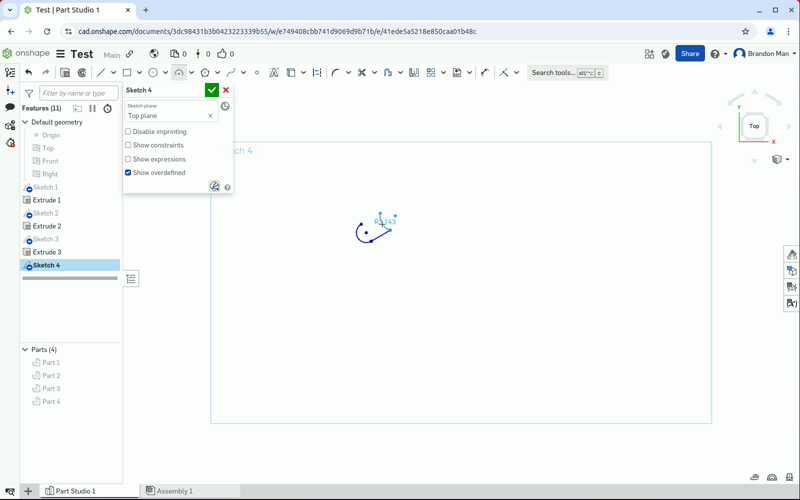
click(382, 223)
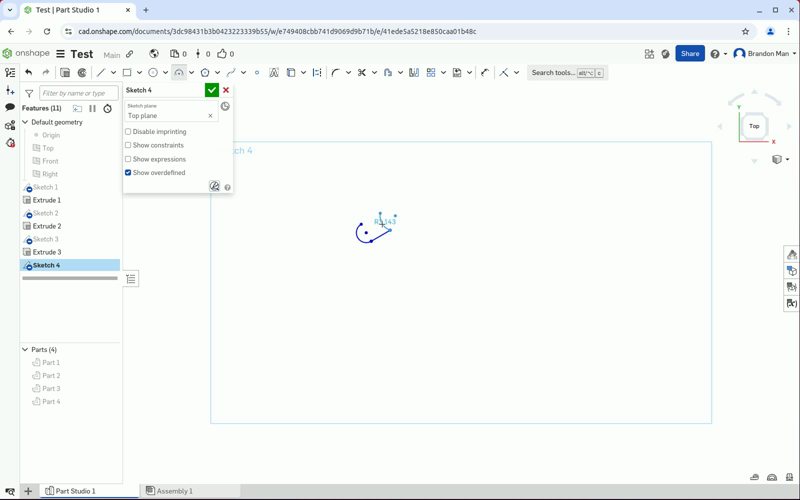
key_up(shift)
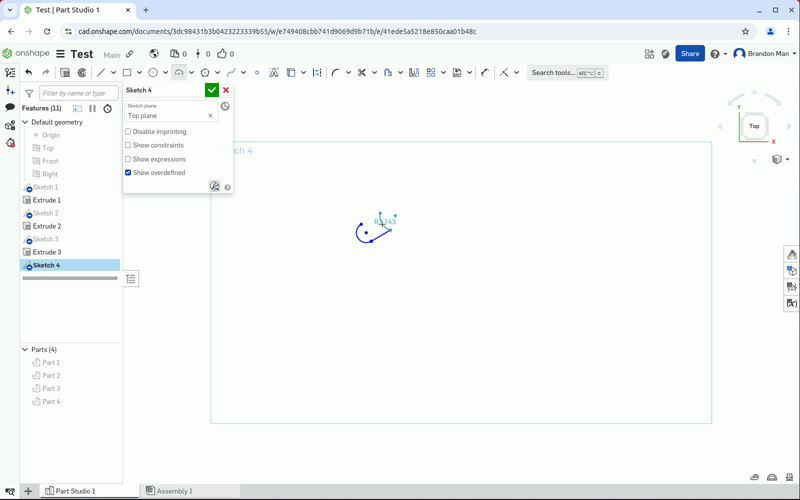
key(esc)
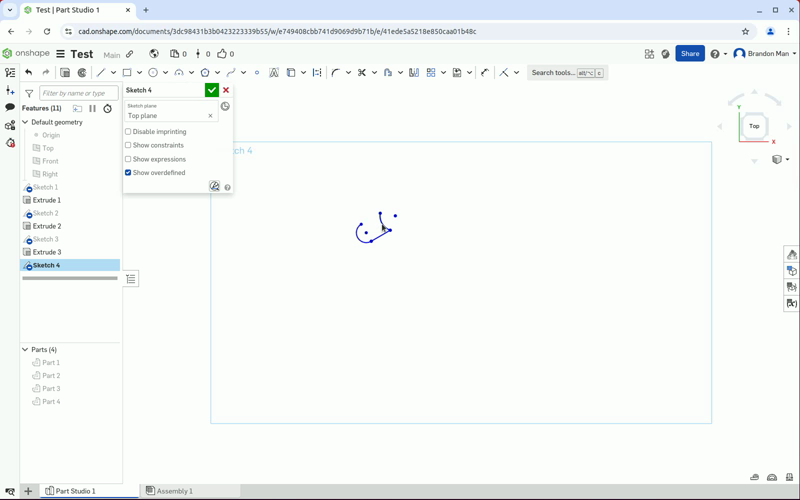
key(l)
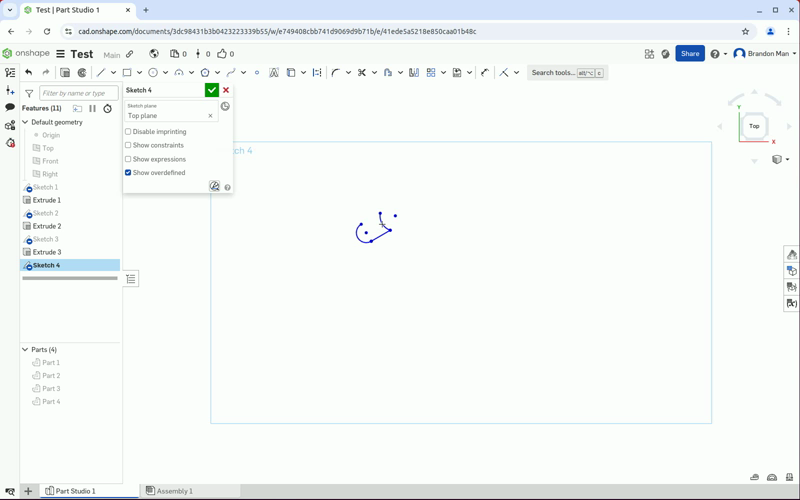
mouse_move(380, 213)
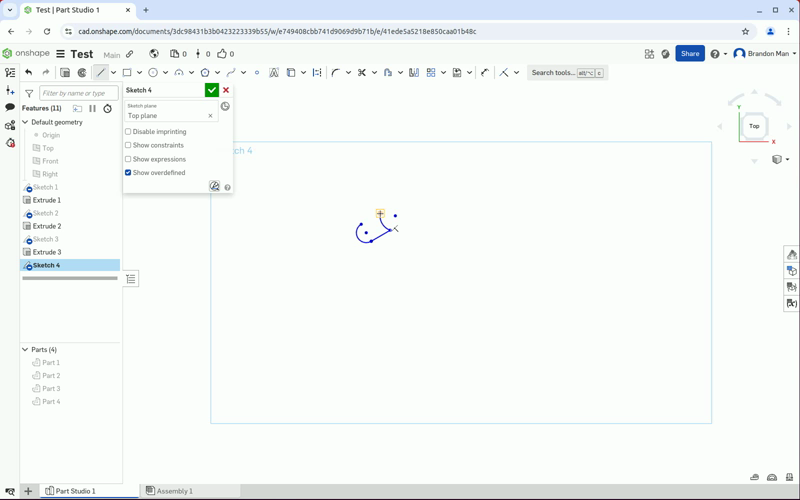
click(380, 213)
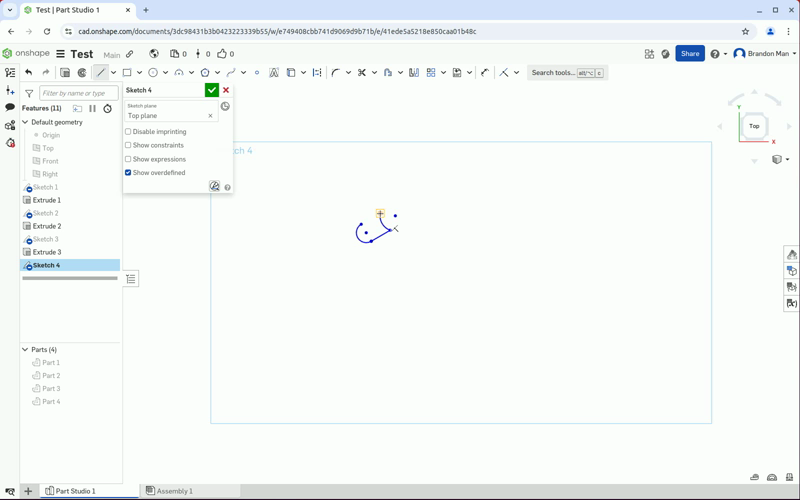
mouse_move(410, 213)
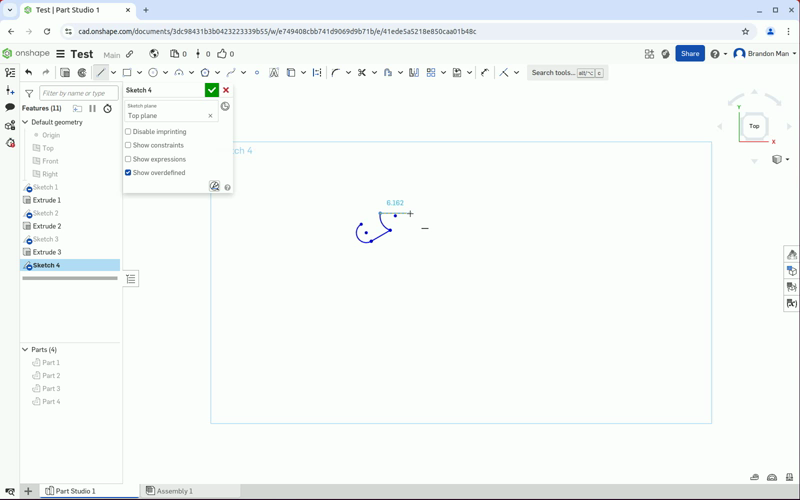
key_down(shift)
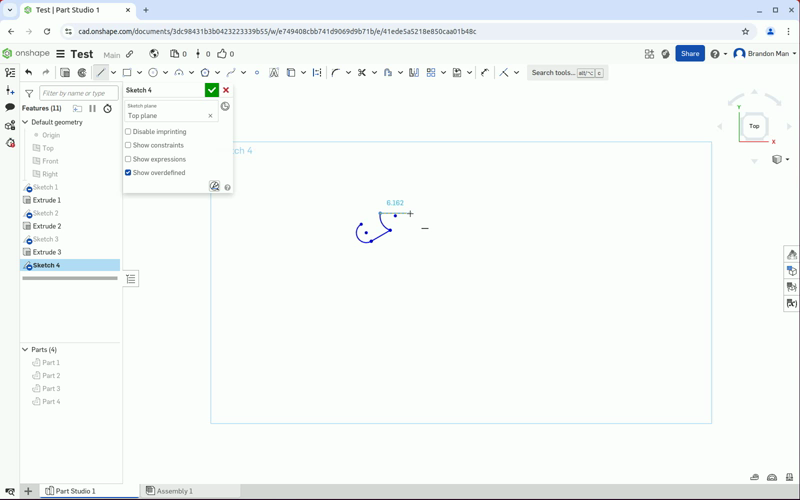
mouse_move(361, 224)
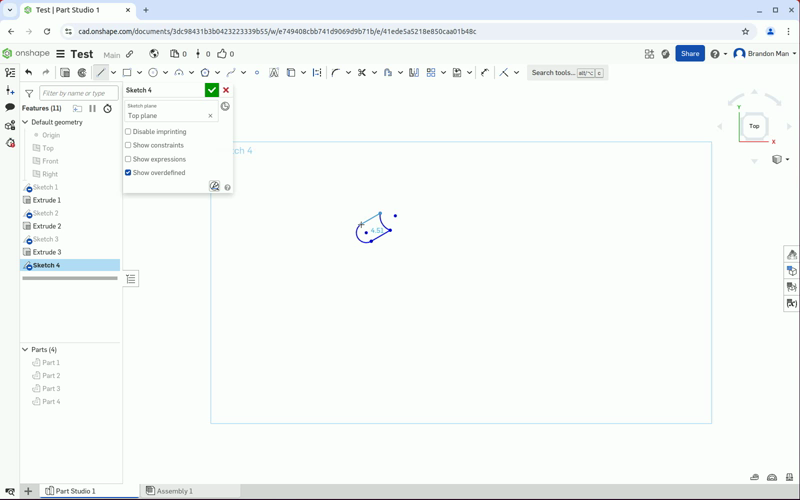
key_up(shift)
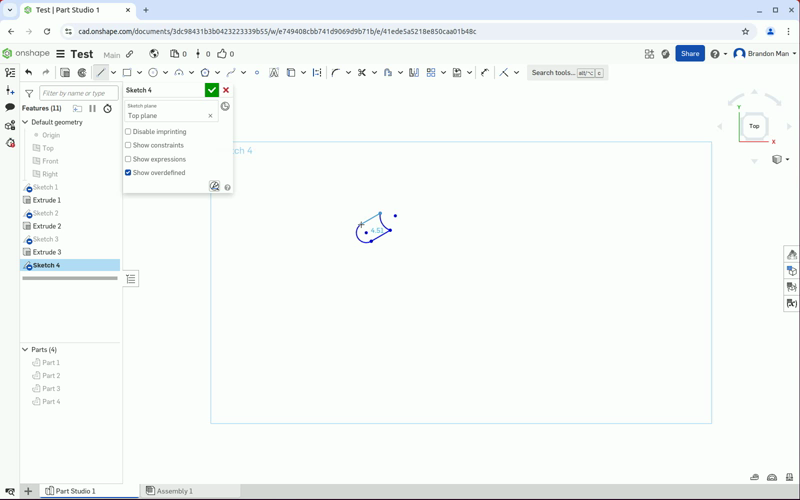
click(361, 224)
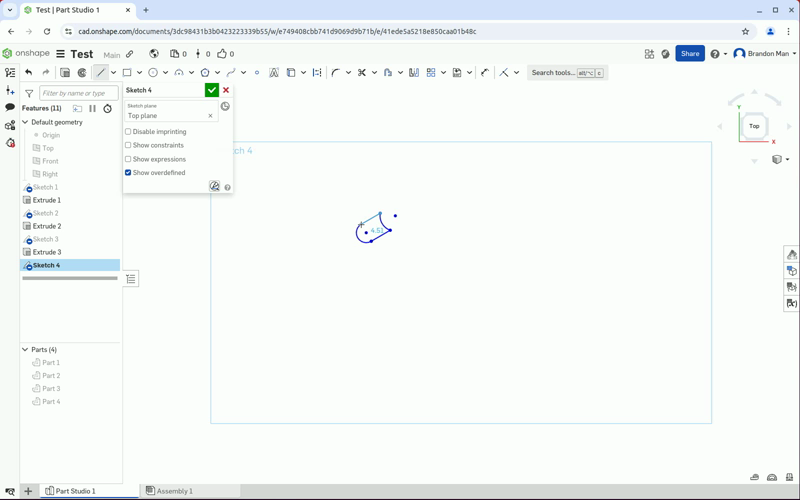
key(esc)
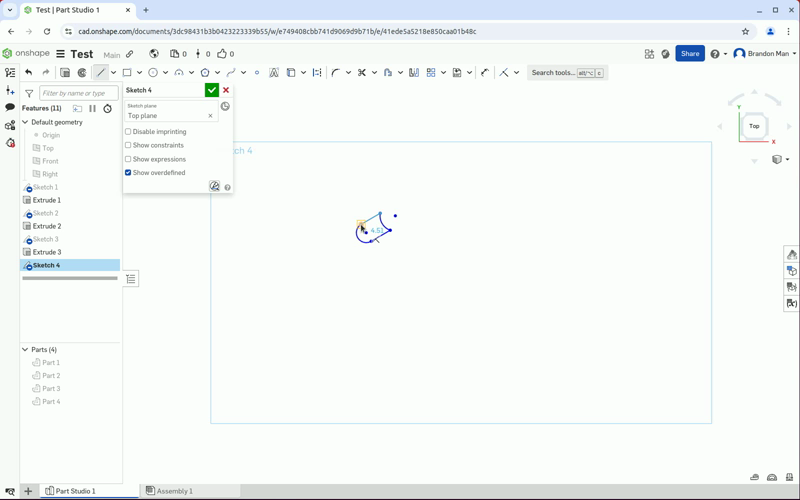
key(c)
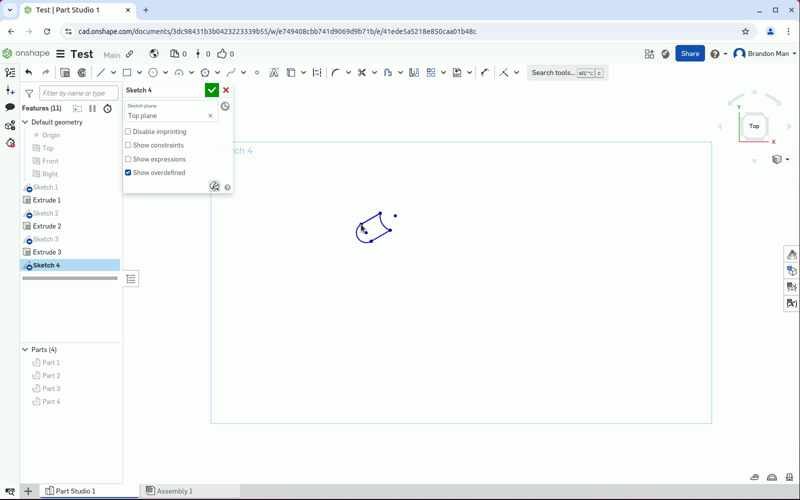
key_down(shift)
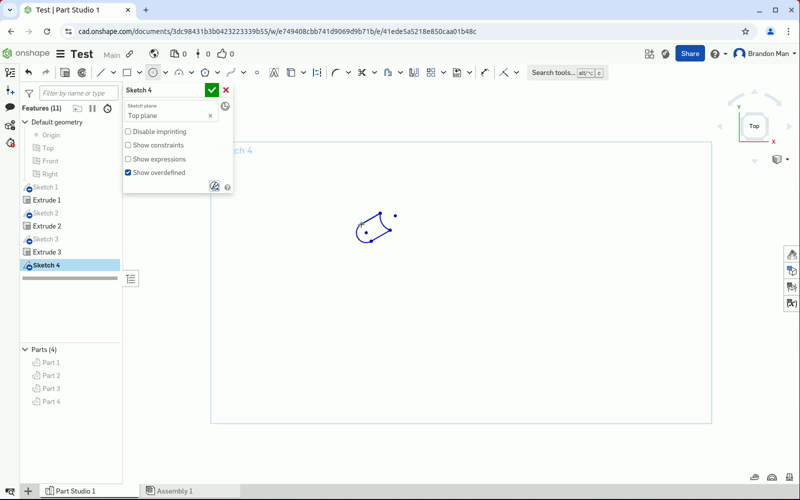
mouse_move(365, 232)
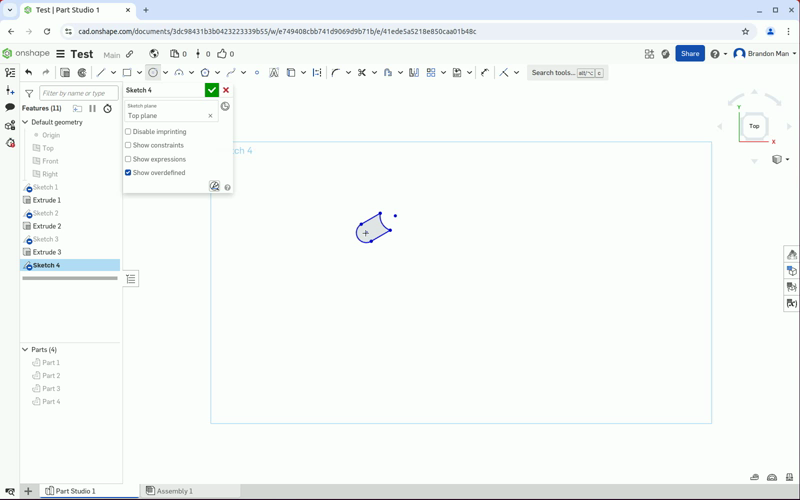
click(365, 232)
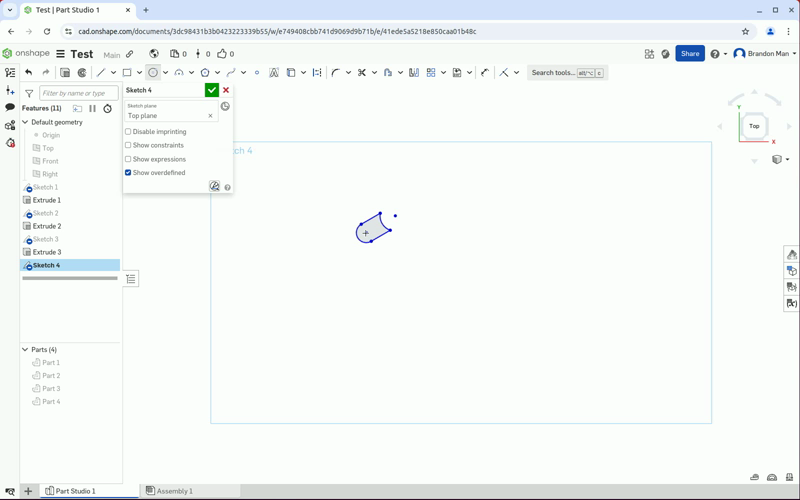
key_up(shift)
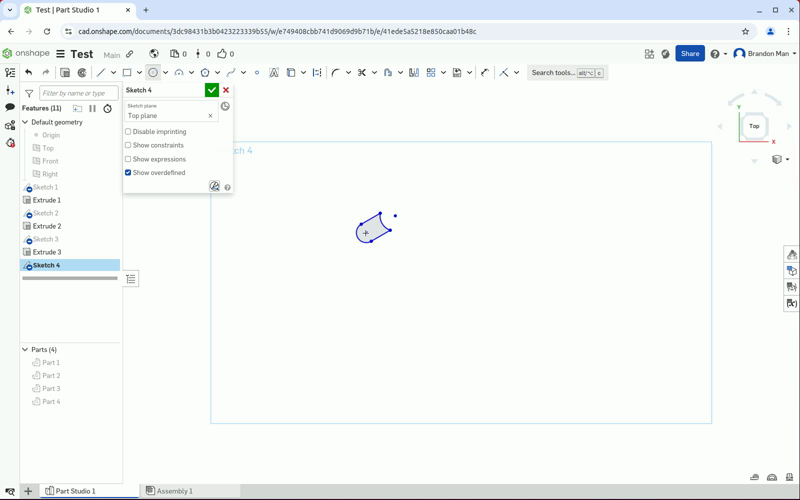
mouse_move(372, 232)
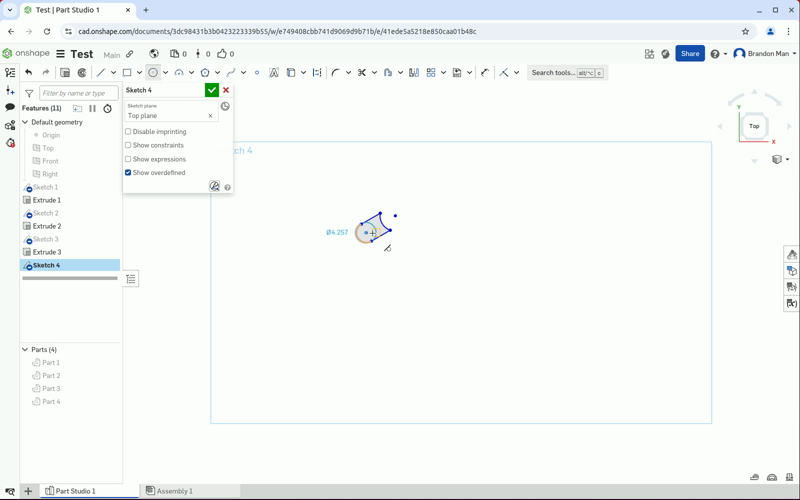
click(372, 232)
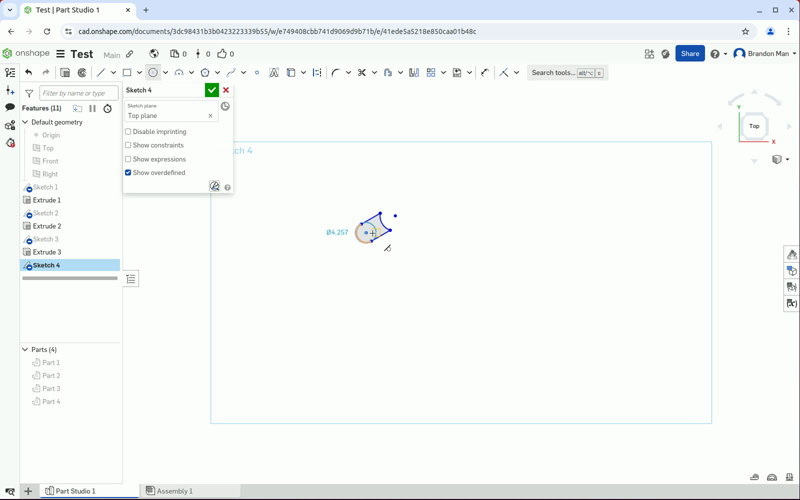
key(esc)
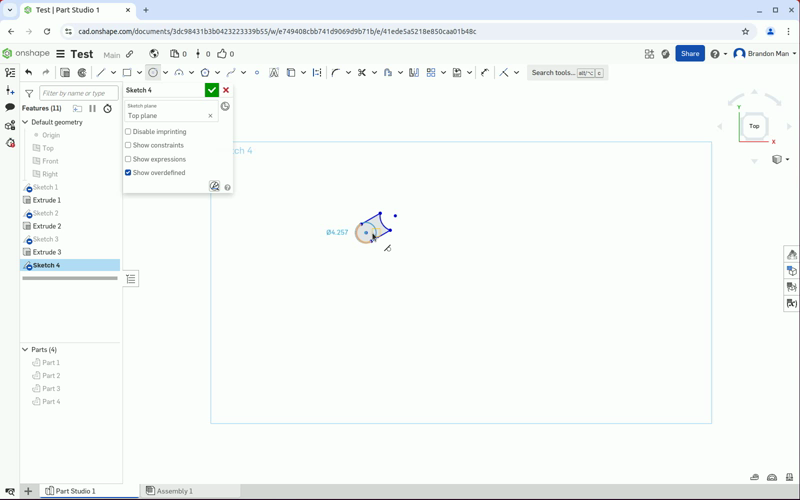
mouse_move(387, 229)
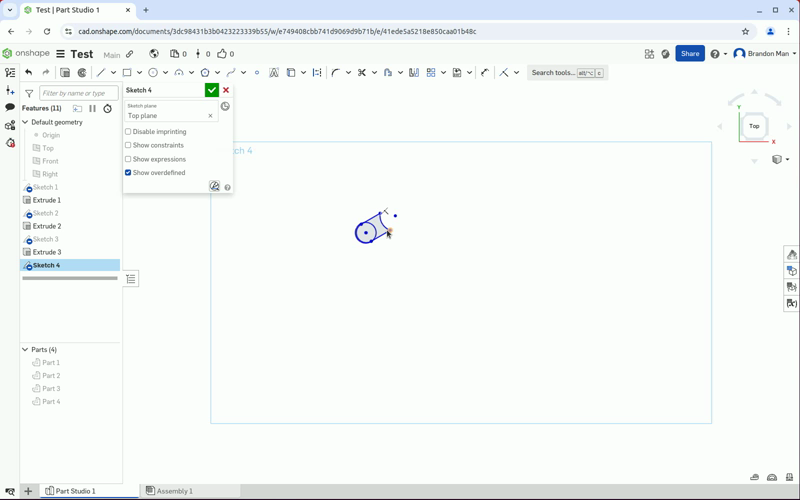
scroll(6)
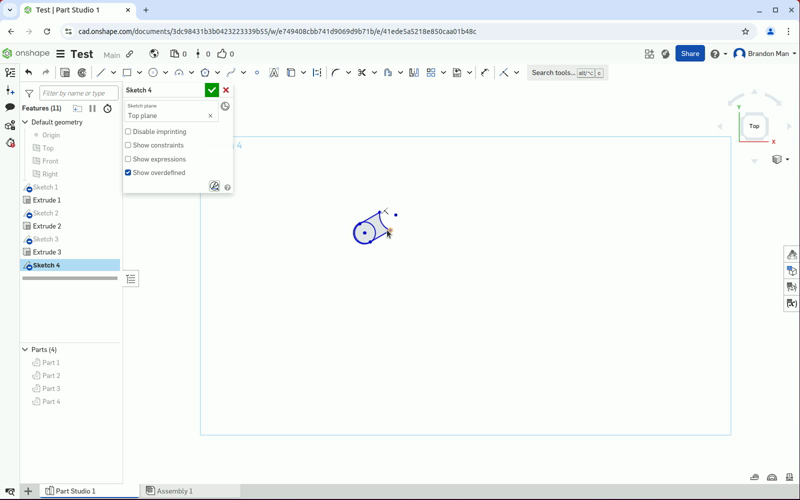
scroll(6)
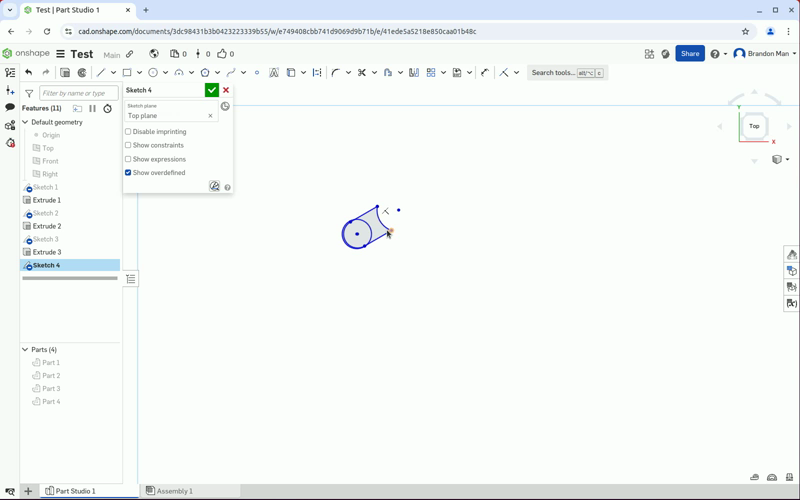
scroll(6)
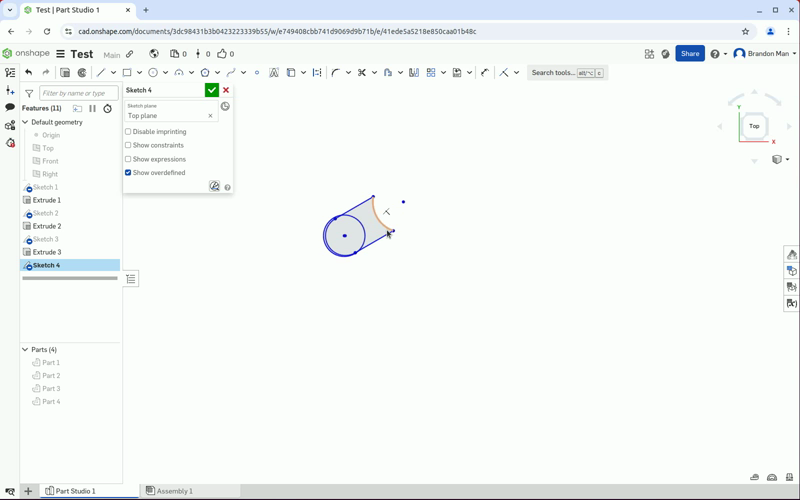
scroll(6)
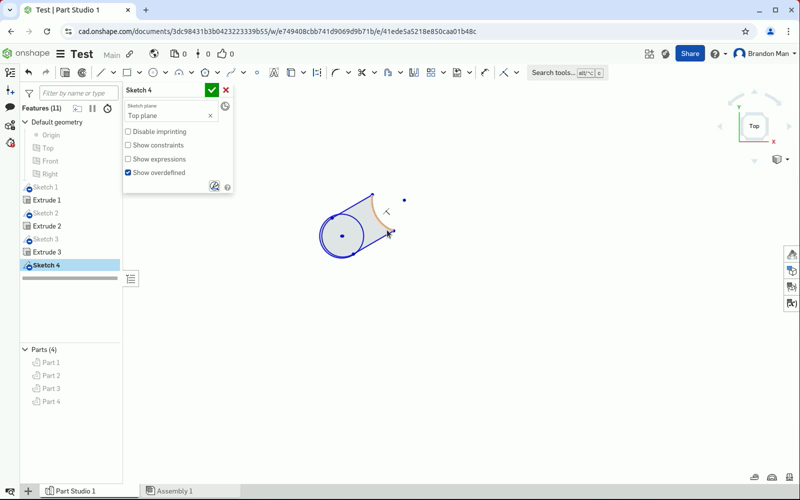
scroll(6)
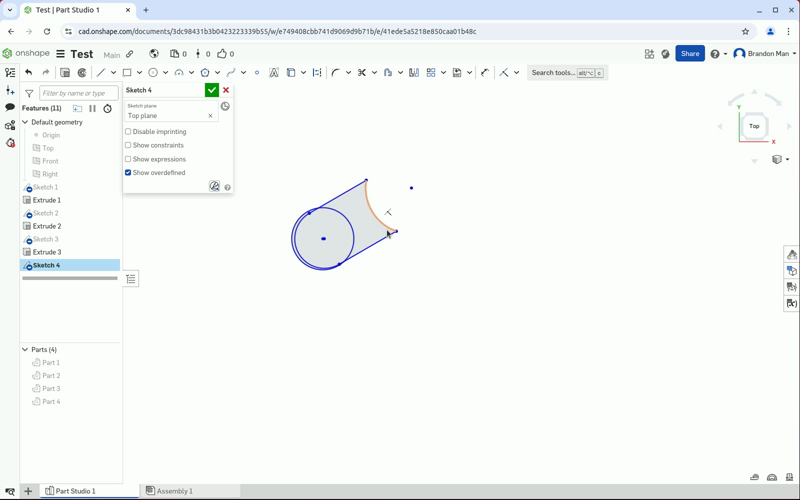
scroll(6)
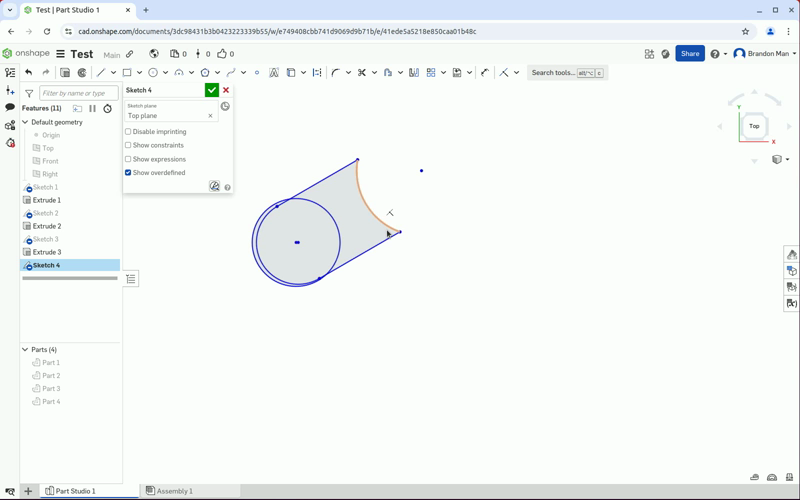
scroll(6)
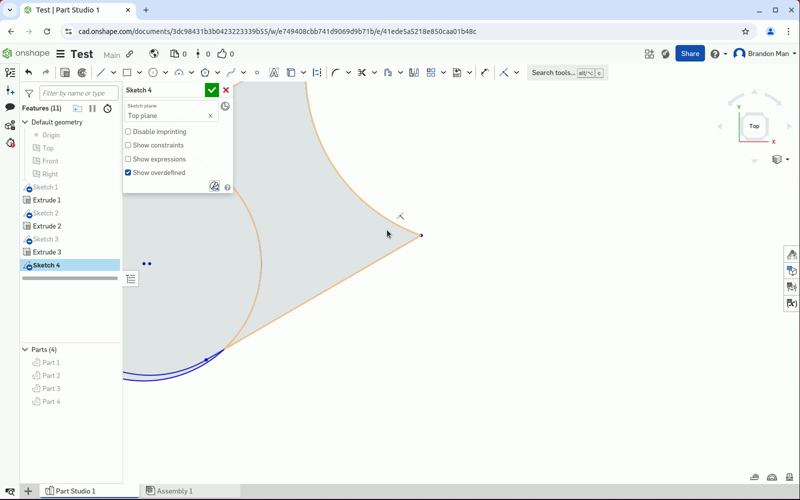
click(387, 229)
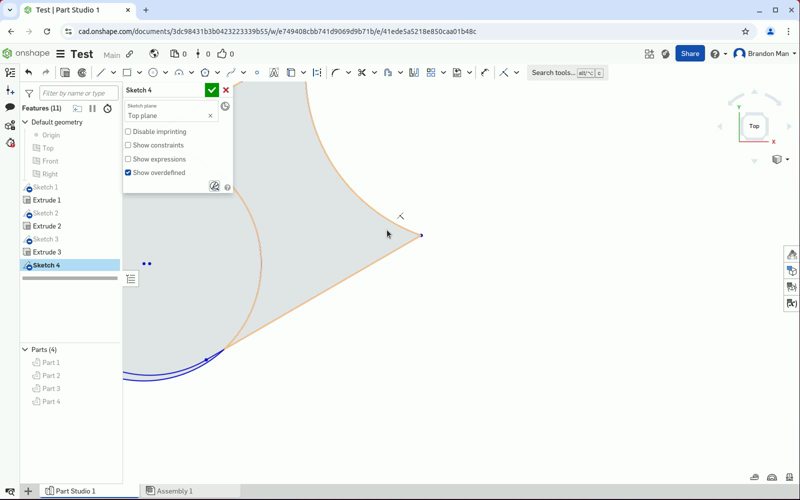
scroll(-6)
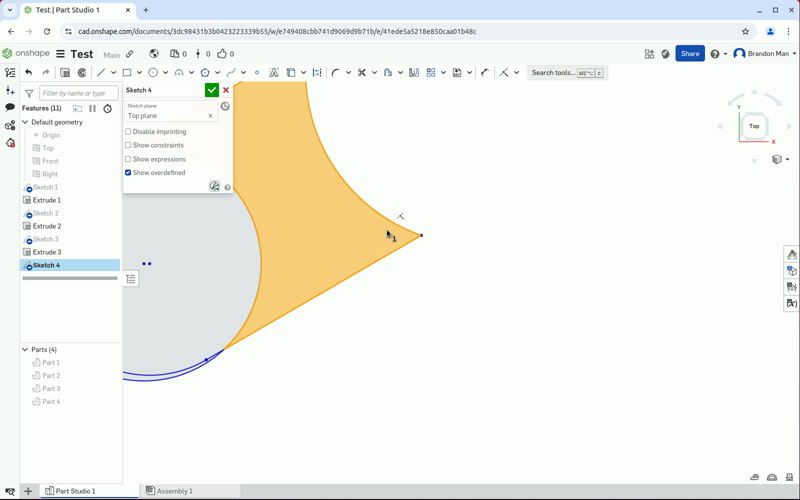
scroll(-6)
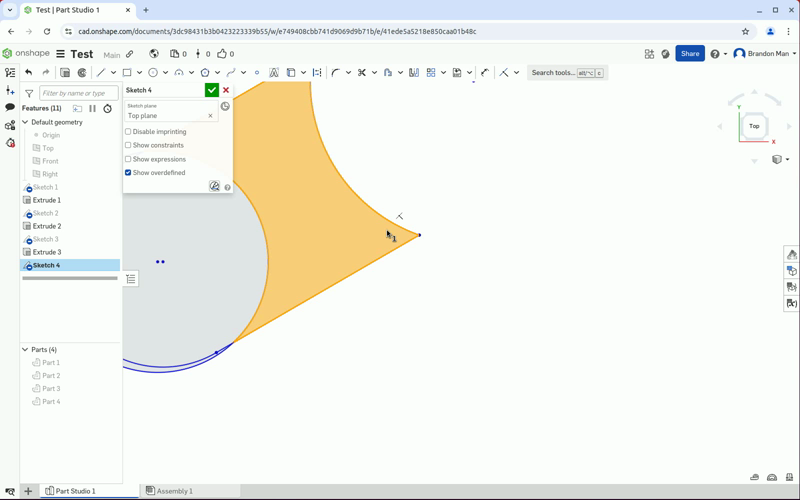
scroll(-6)
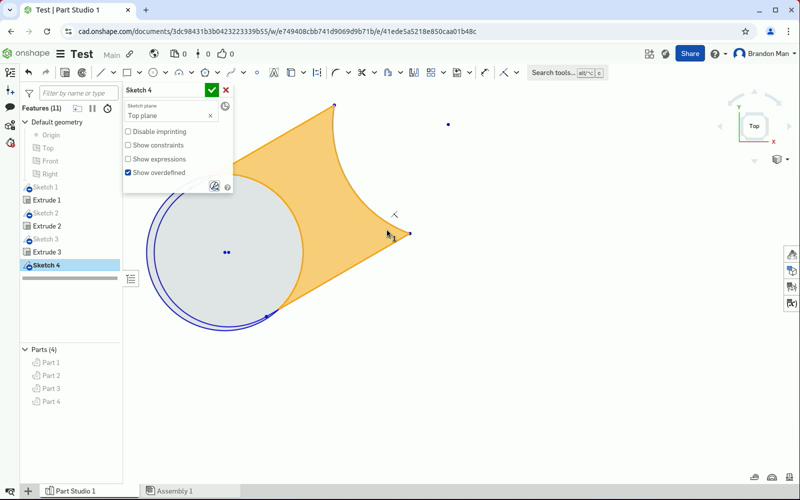
scroll(-6)
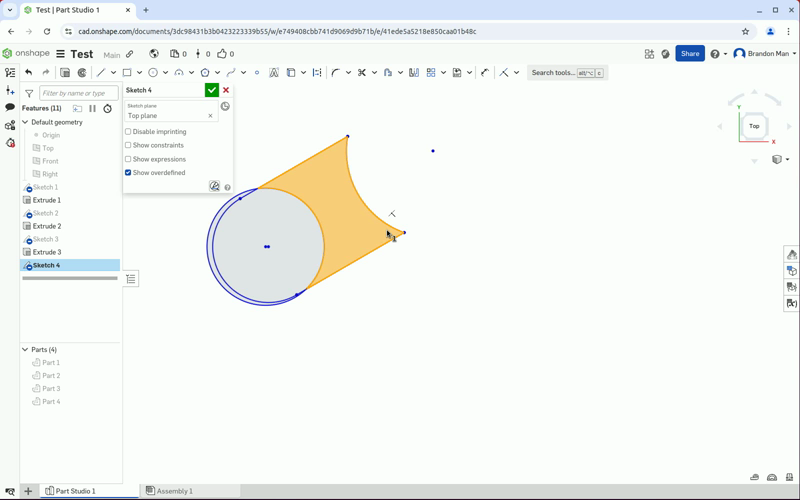
scroll(-6)
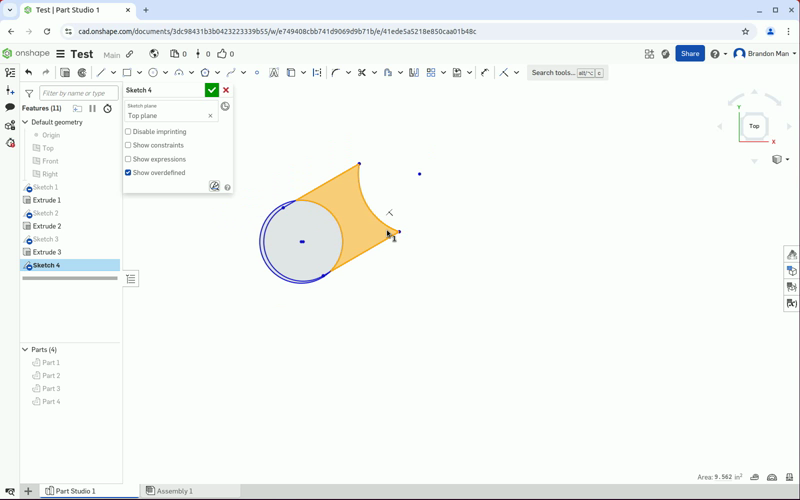
scroll(-6)
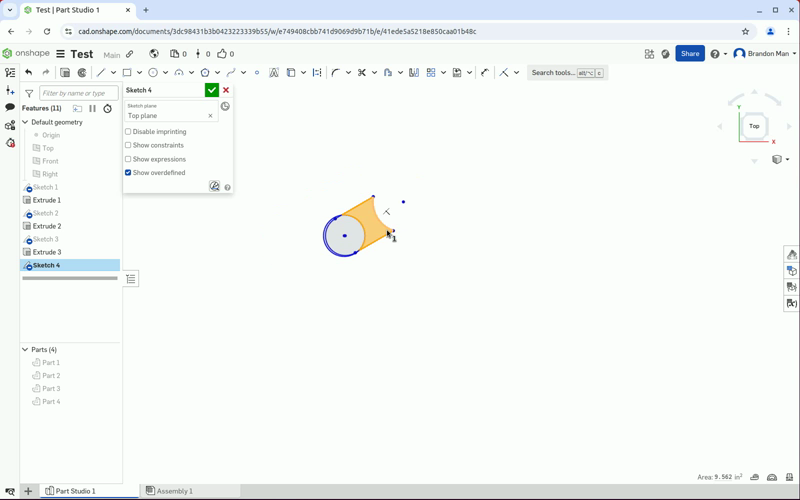
scroll(-6)
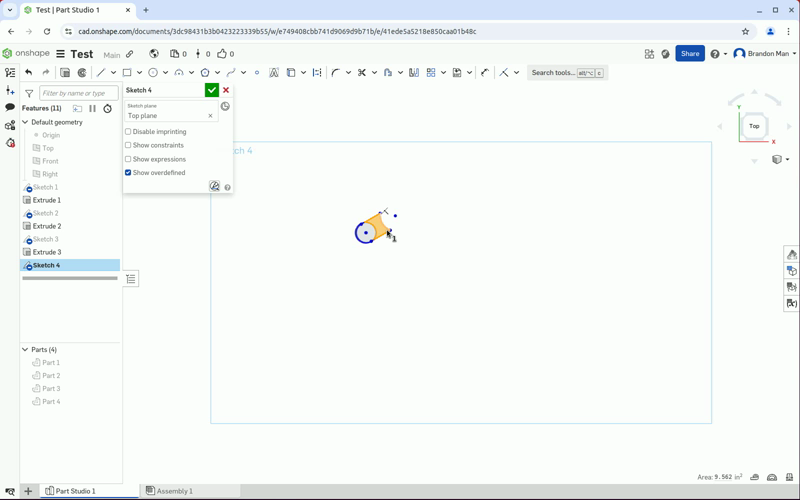
mouse_move(73, 352)
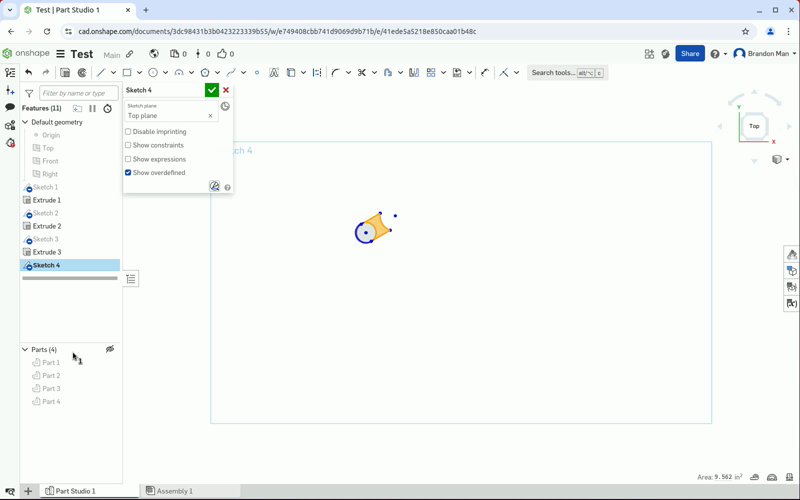
key(shift+y)
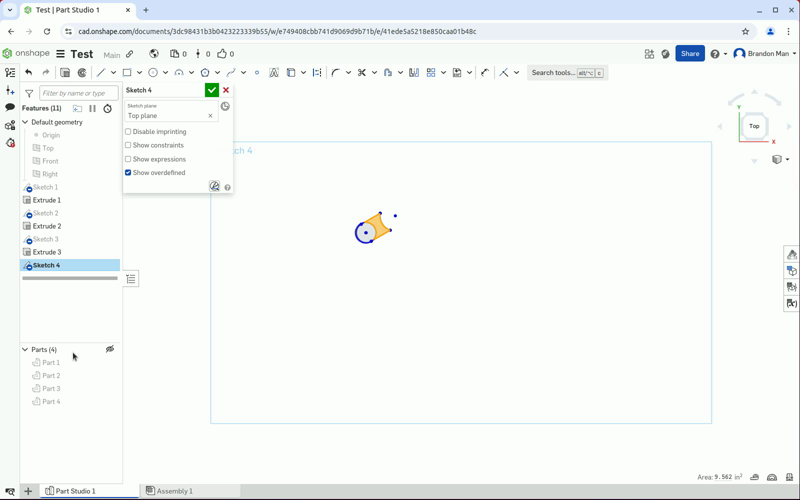
key(shift+e)
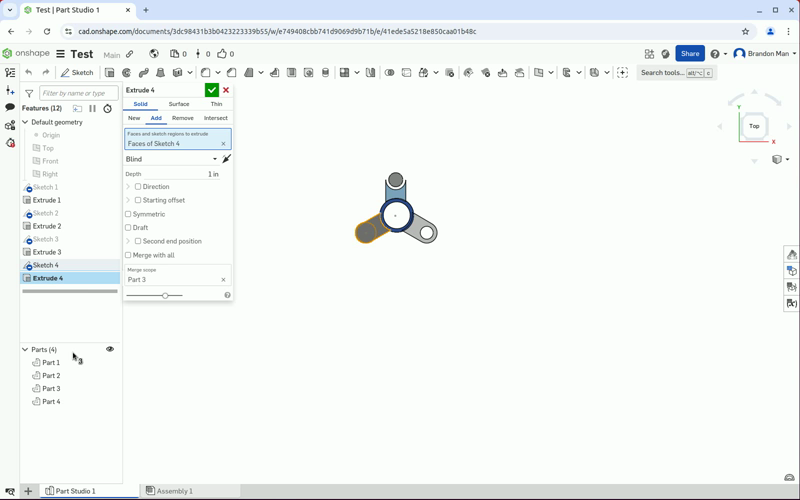
mouse_move(143, 106)
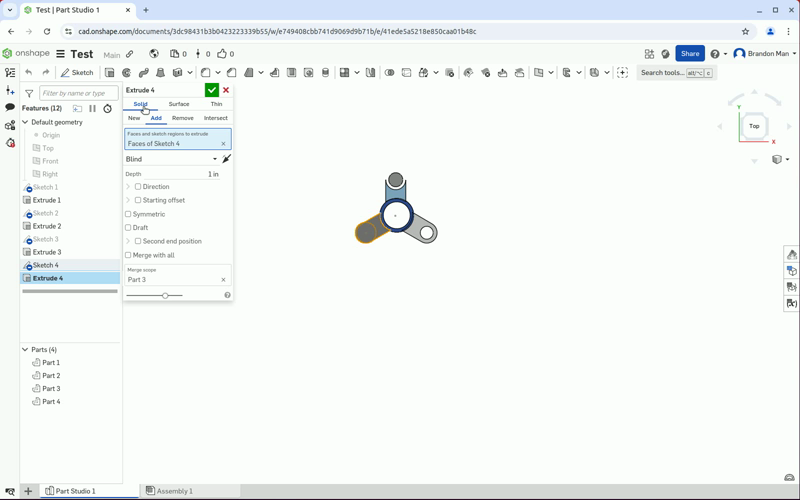
click(143, 106)
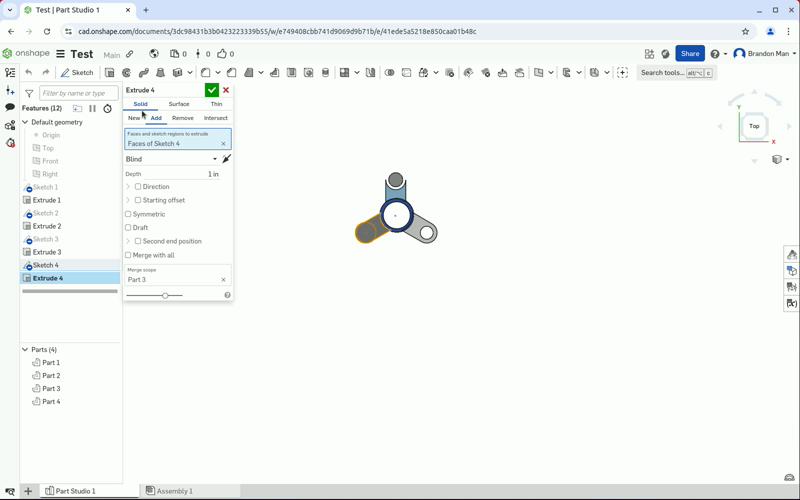
mouse_move(137, 120)
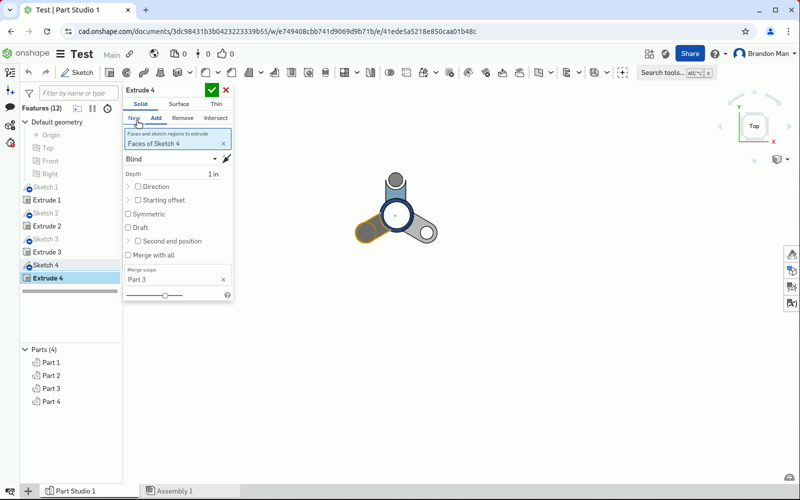
click(137, 120)
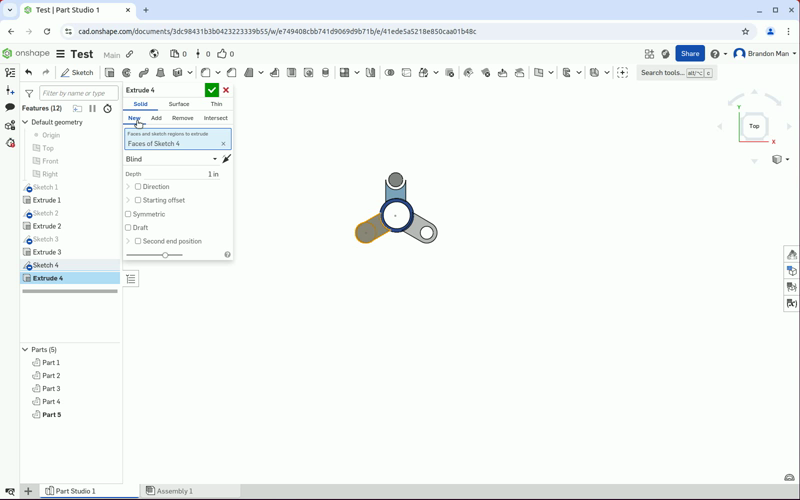
key(tab, 4)
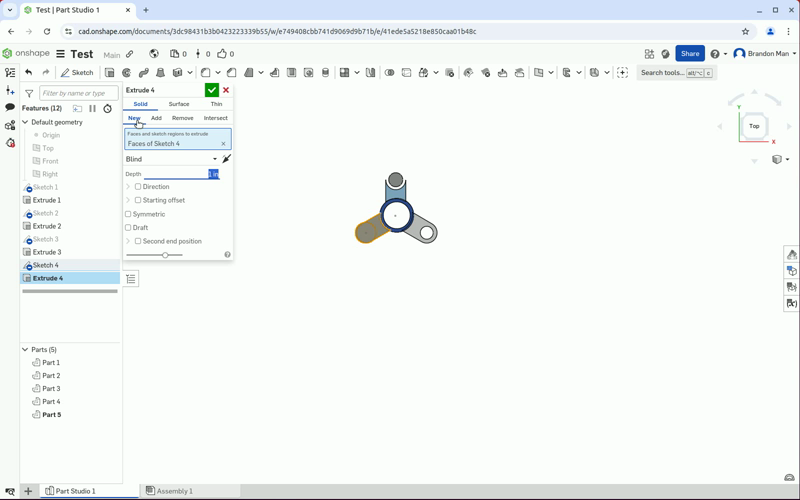
text(1.926)
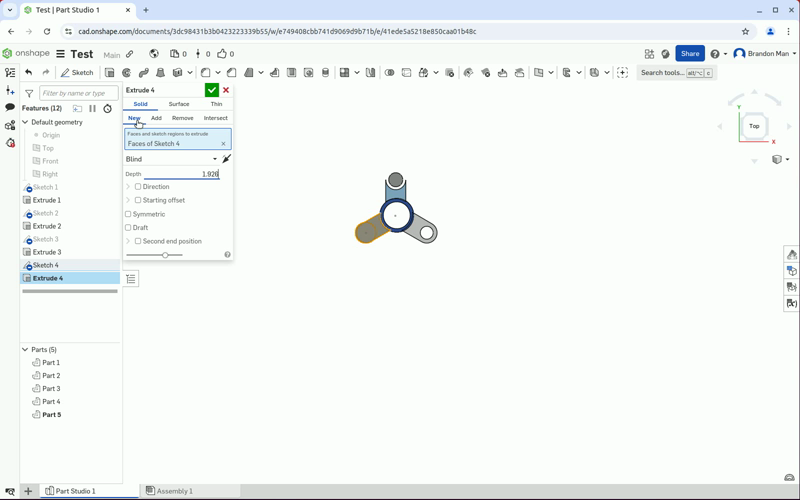
key(enter)
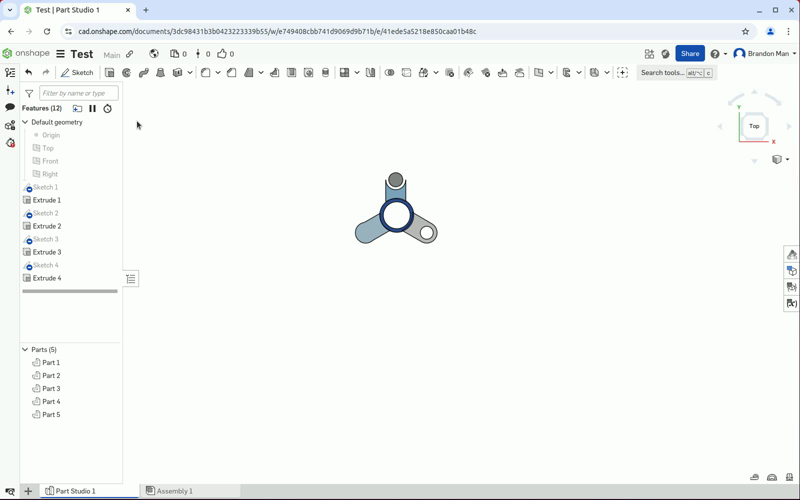
key(shift+h)
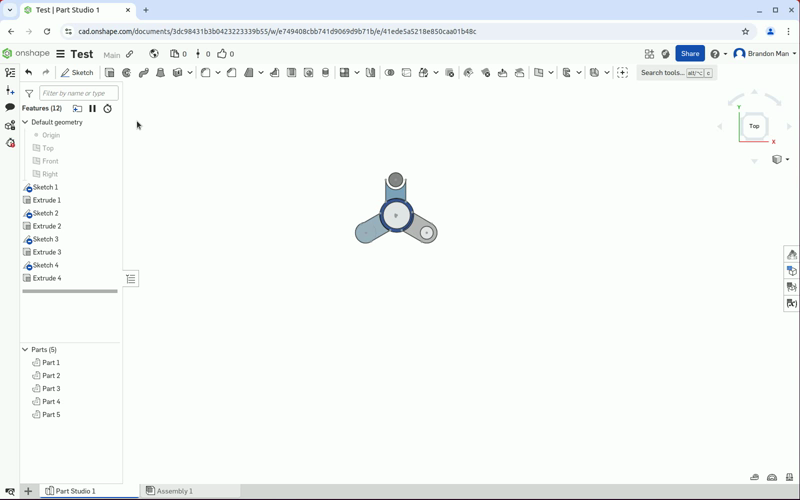
key(shift+h)
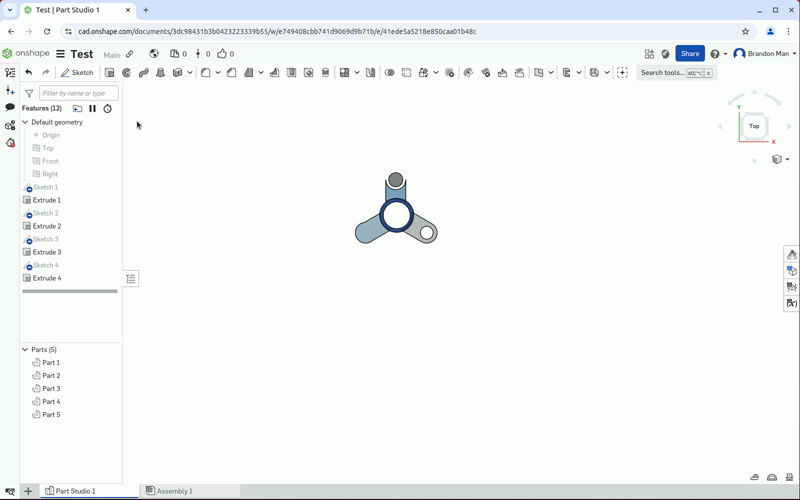
mouse_move(73, 189)
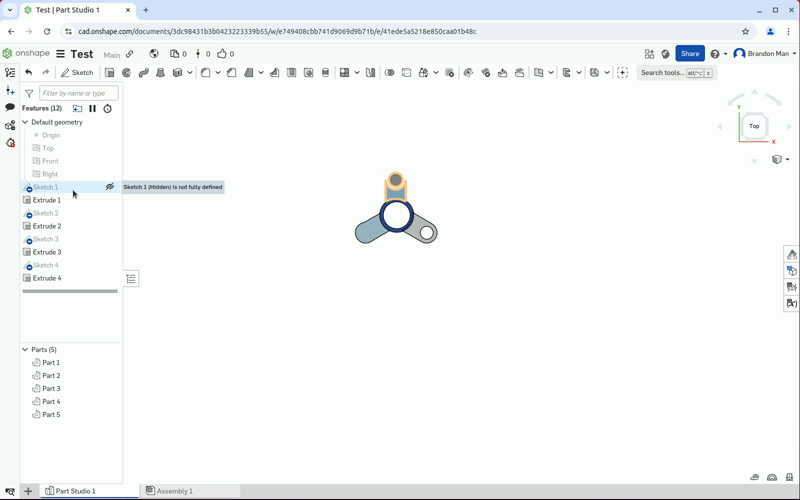
click(73, 189)
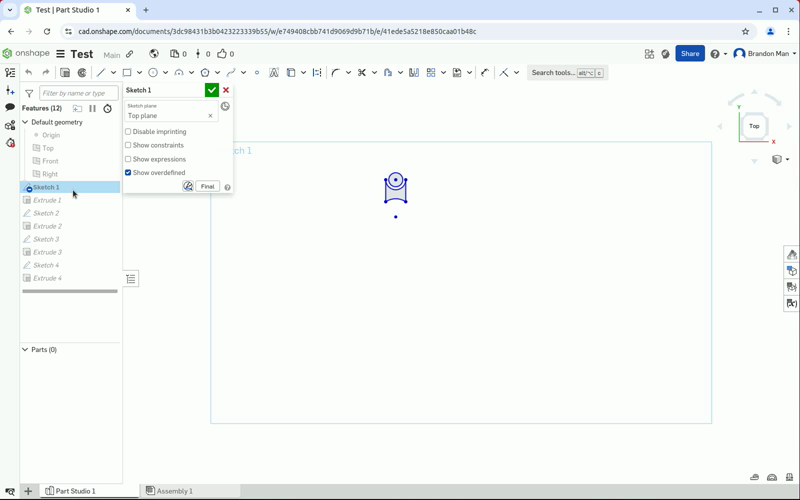
mouse_move(229, 92)
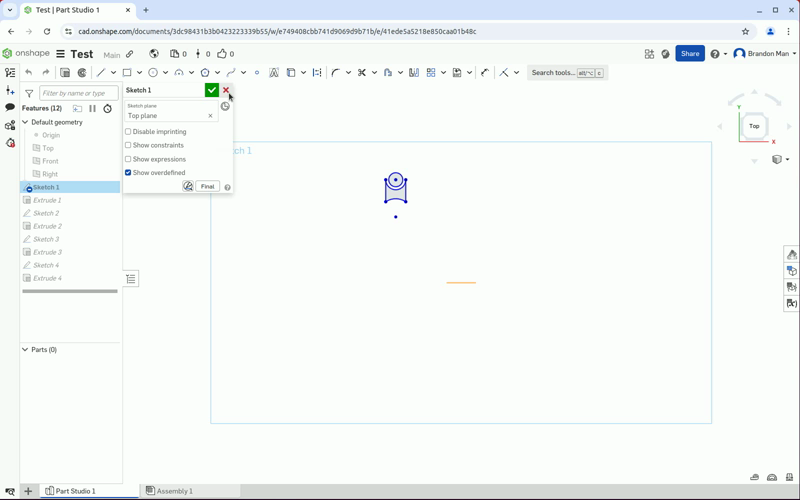
click(229, 92)
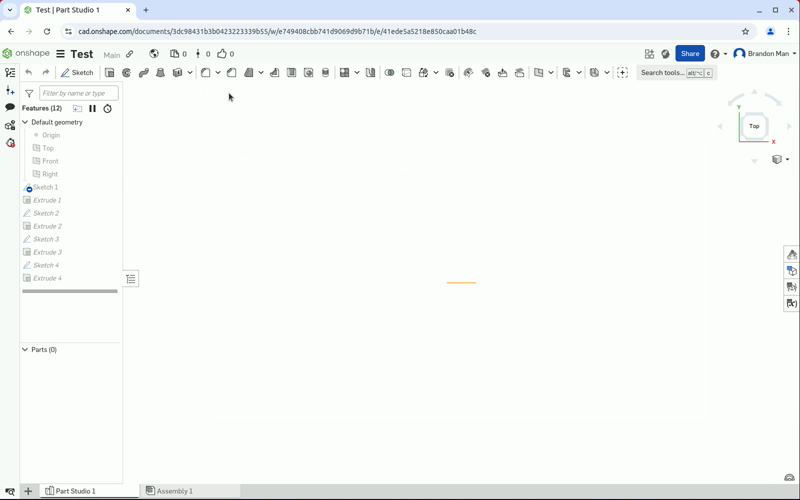
mouse_move(541, 75)
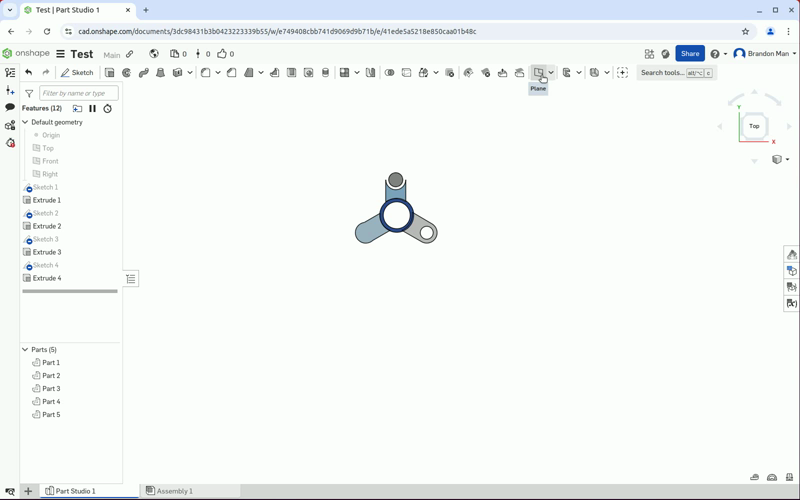
click(541, 75)
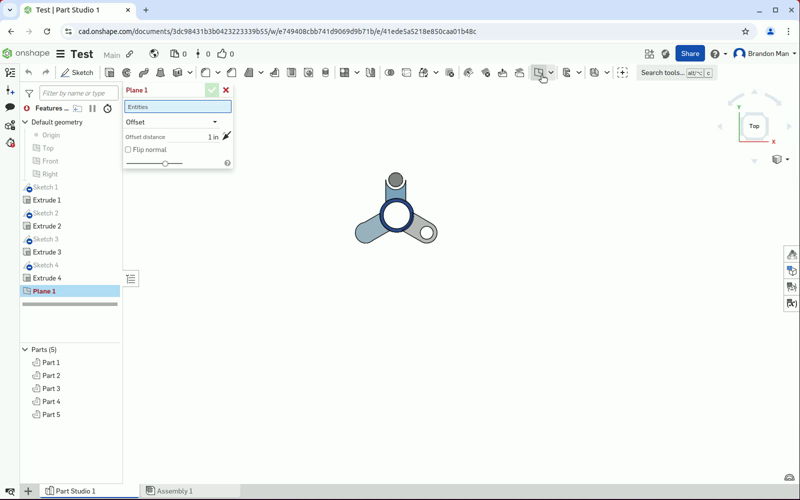
mouse_move(73, 150)
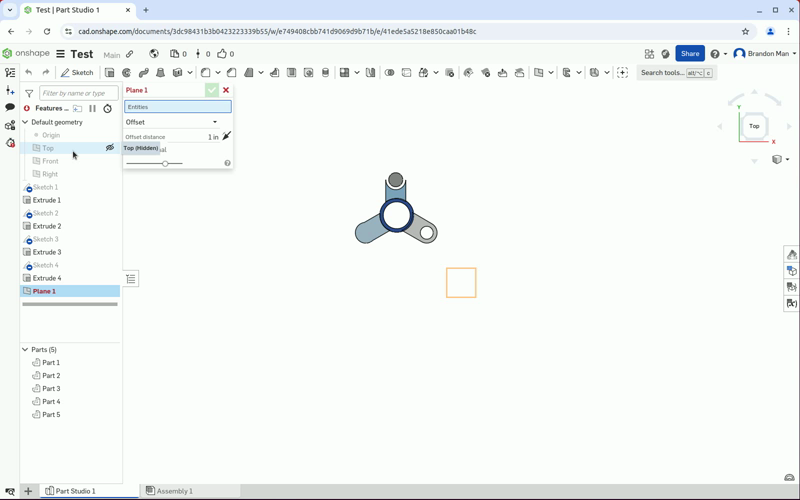
click(73, 150)
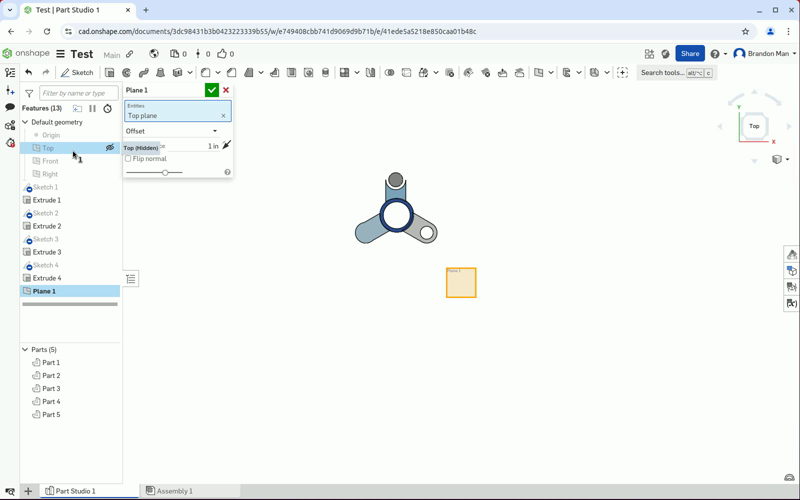
key(tab, 2)
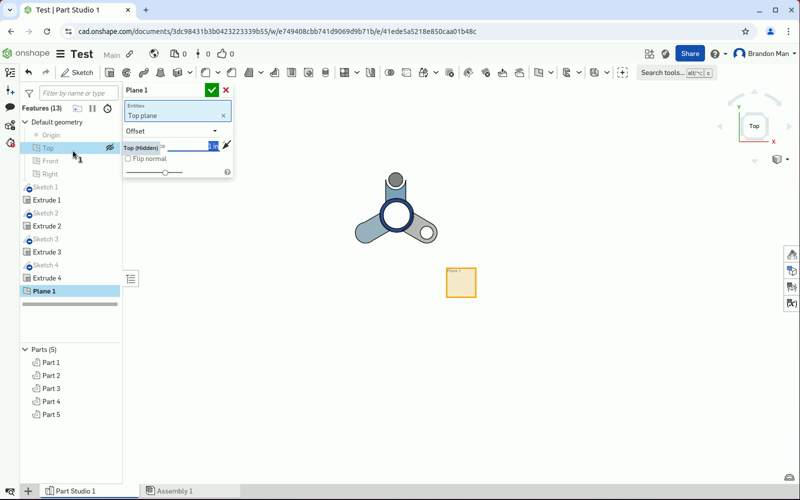
text(1.91)
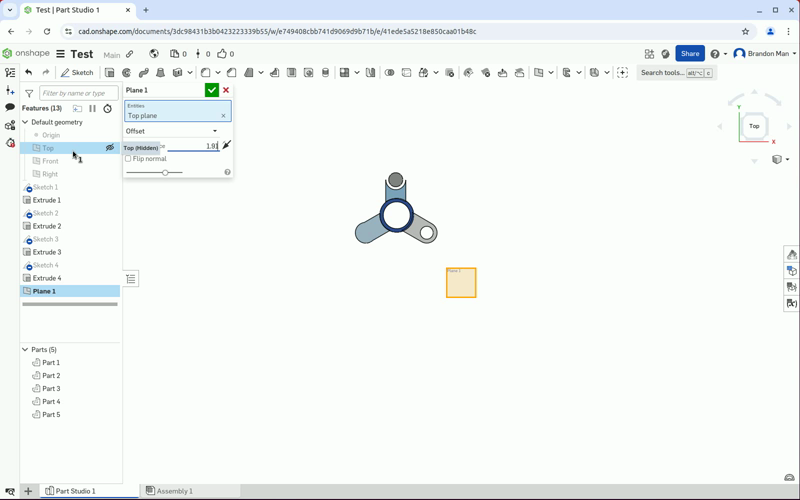
key(enter, 2)
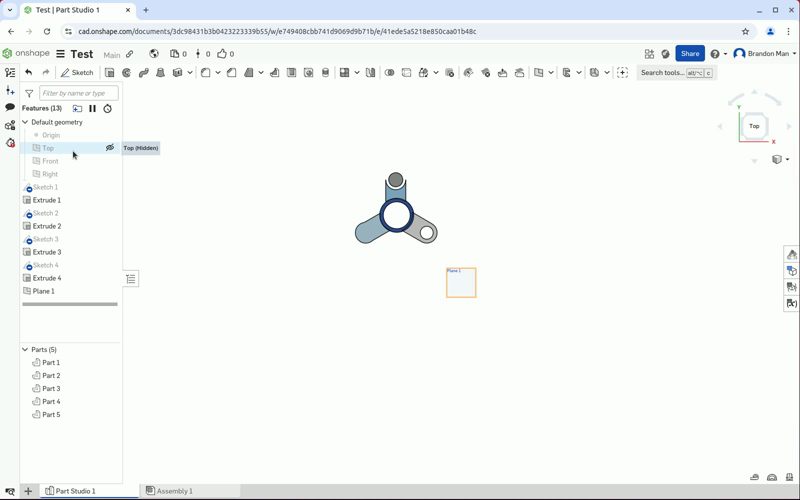
key(shift+s)
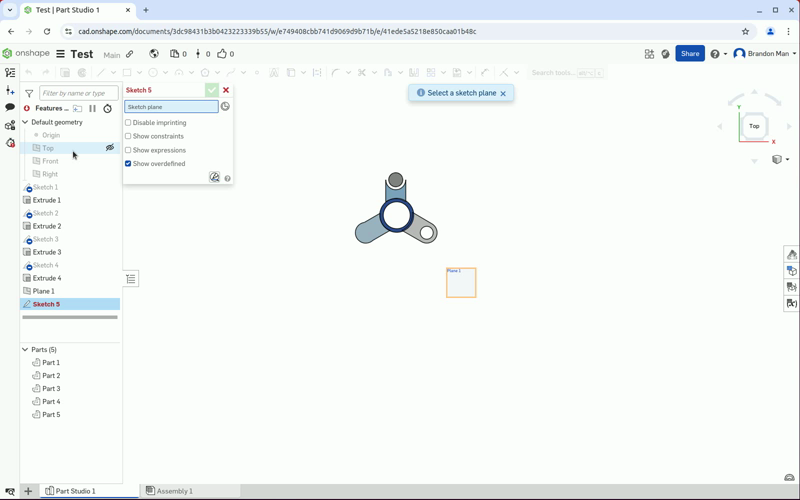
mouse_move(73, 293)
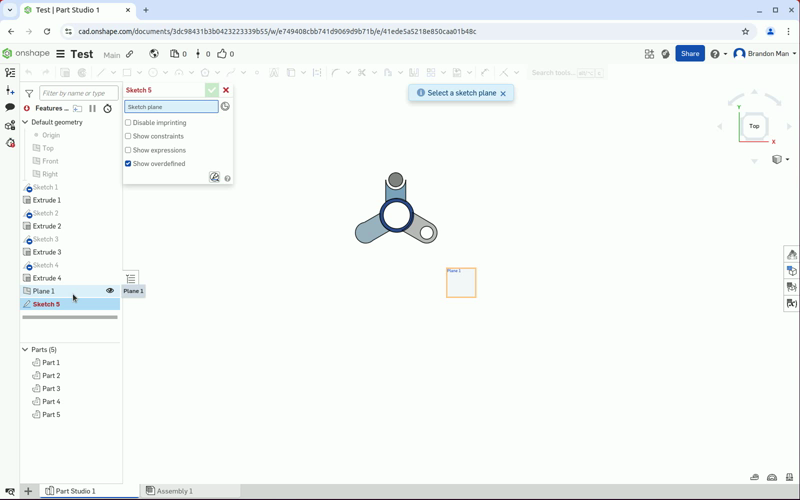
click(73, 293)
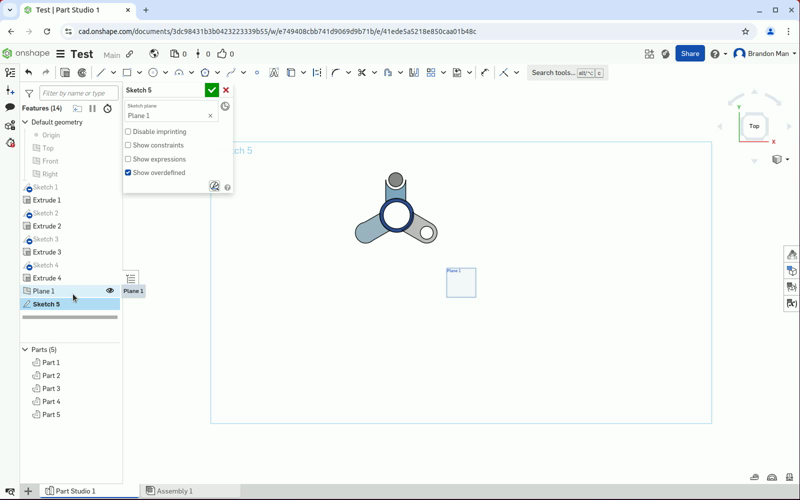
mouse_move(73, 352)
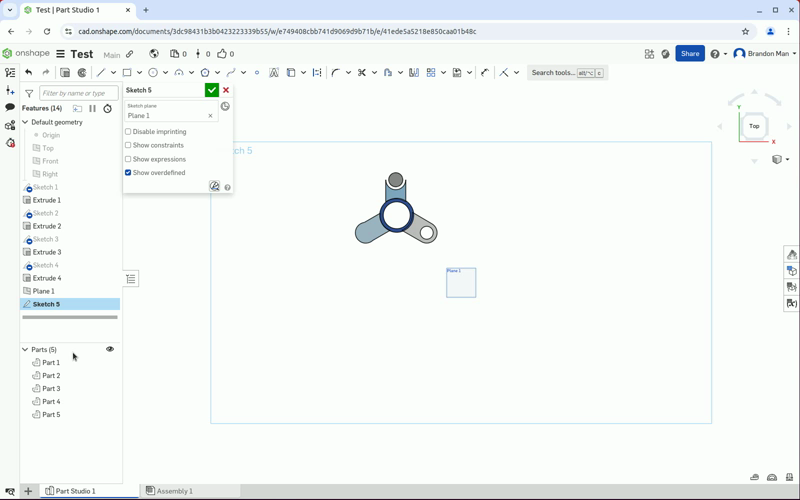
key(y)
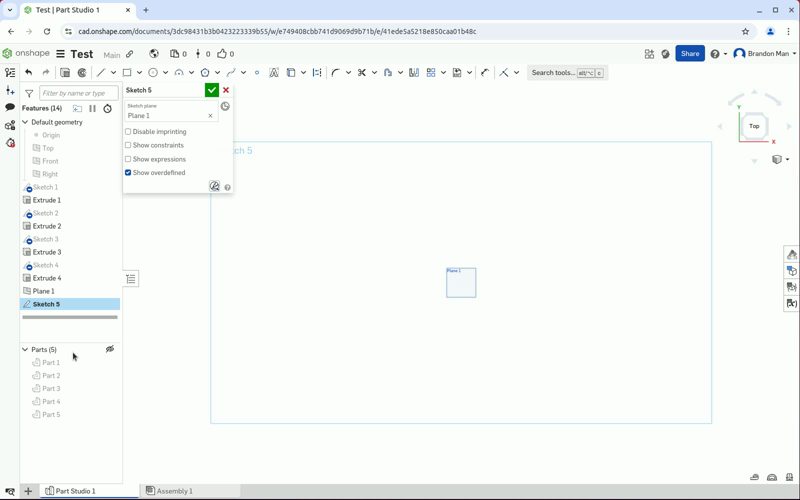
key(c)
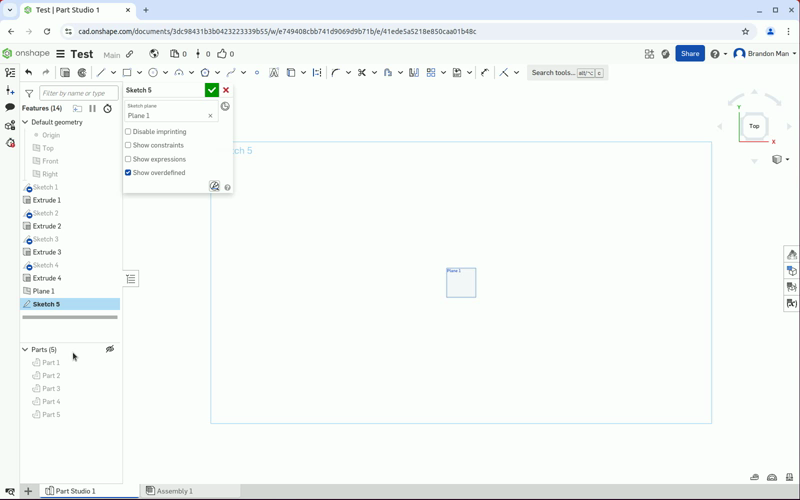
key_down(shift)
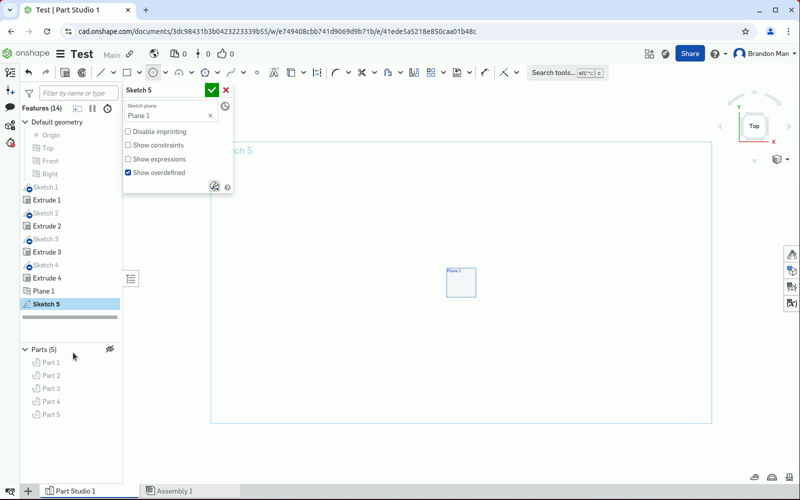
mouse_move(396, 215)
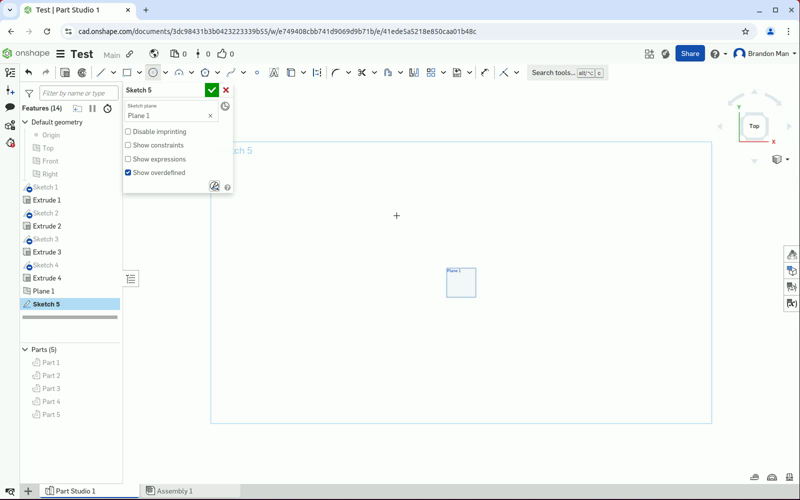
click(396, 215)
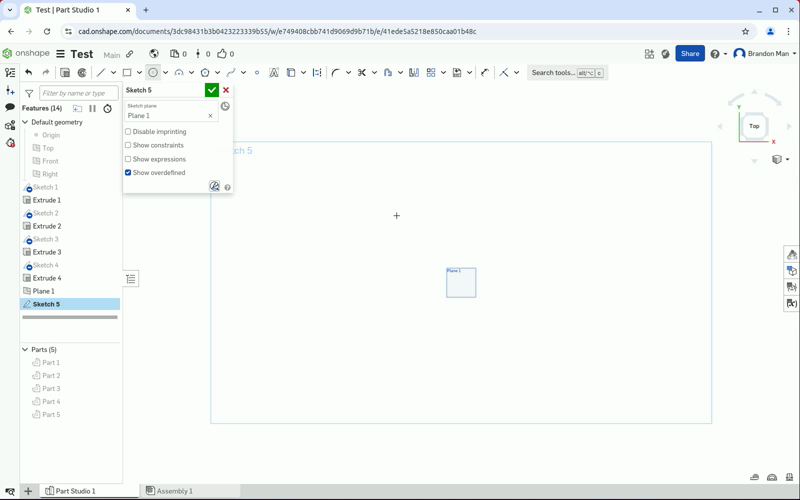
key_up(shift)
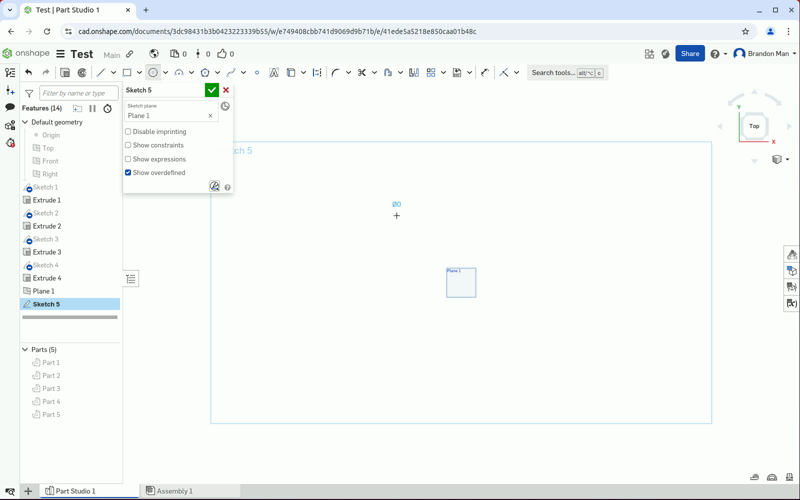
mouse_move(413, 215)
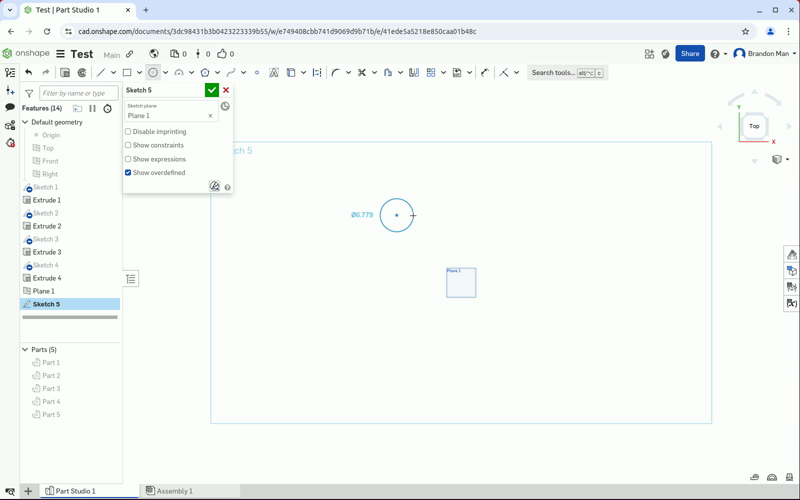
click(413, 215)
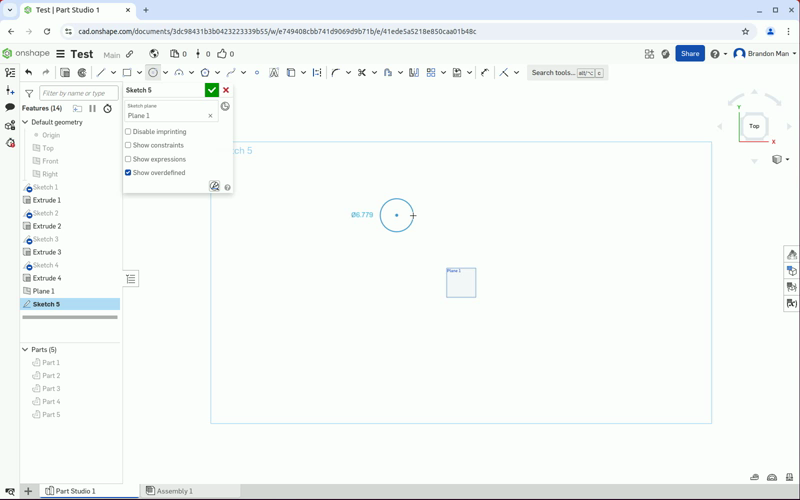
key(esc)
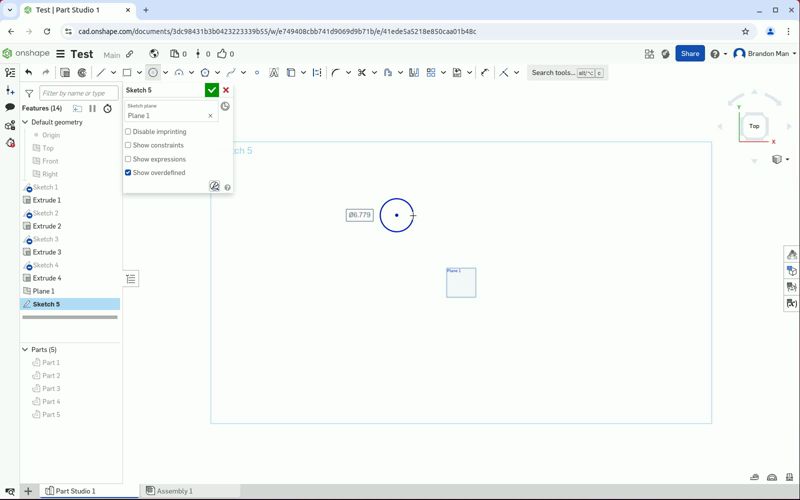
key(c)
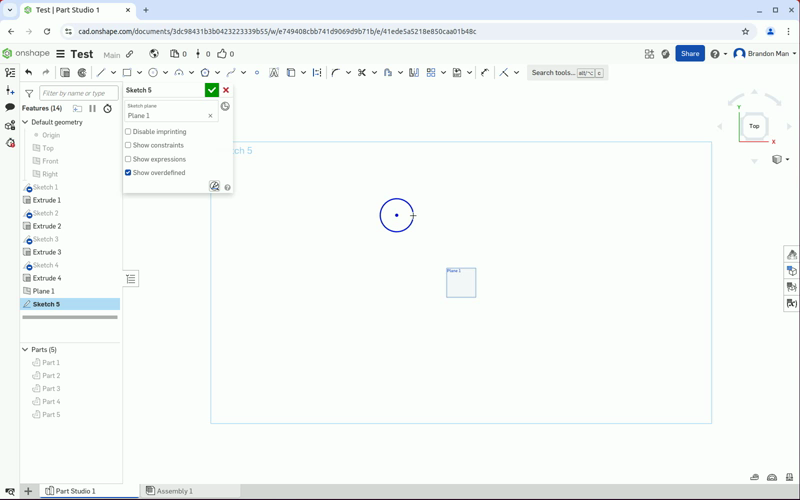
key_down(shift)
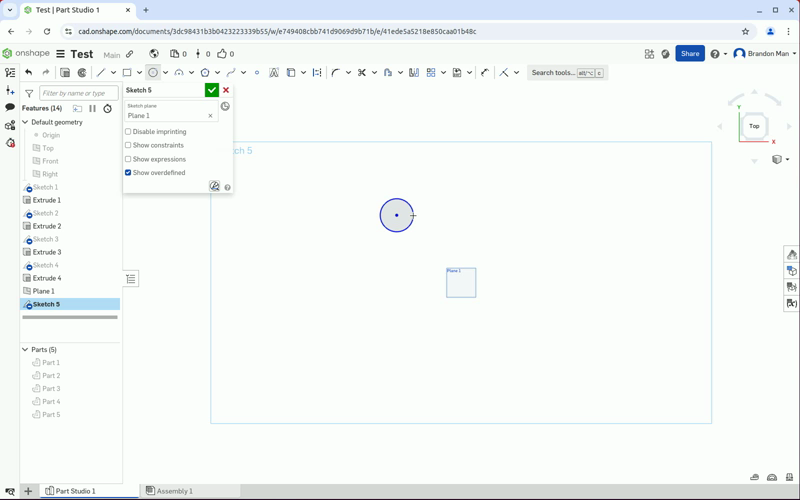
mouse_move(396, 215)
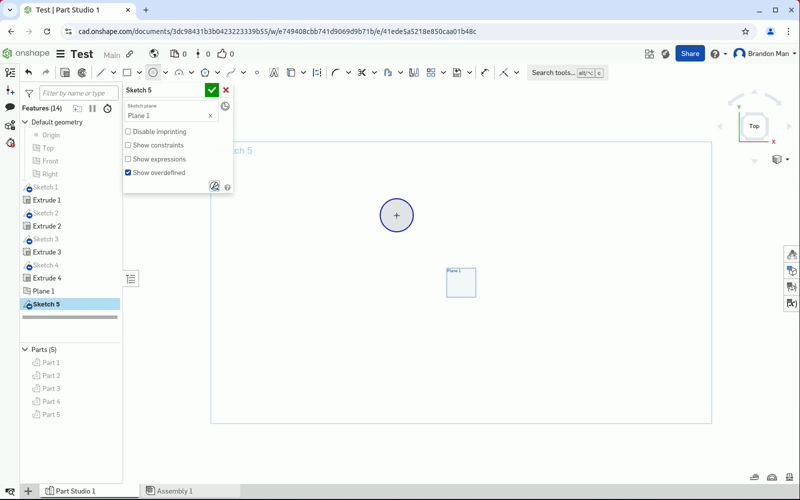
click(396, 215)
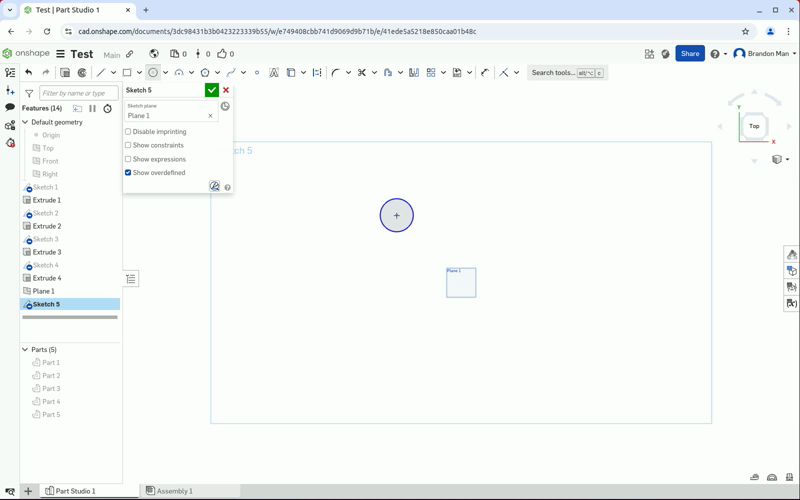
key_up(shift)
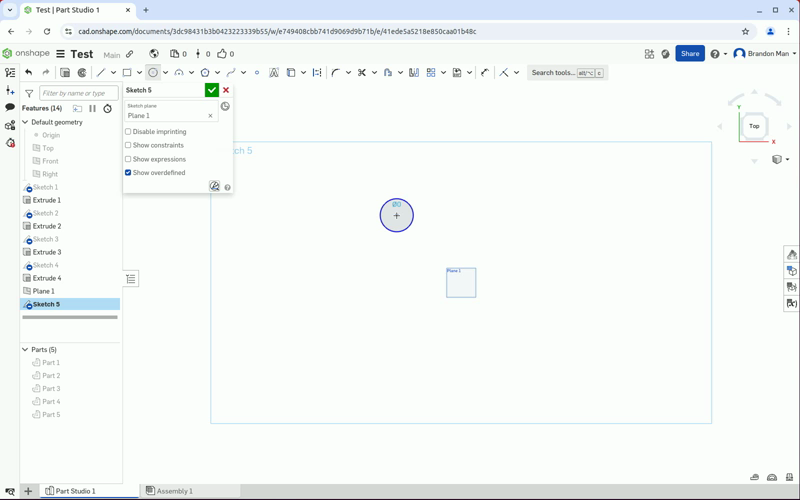
mouse_move(410, 215)
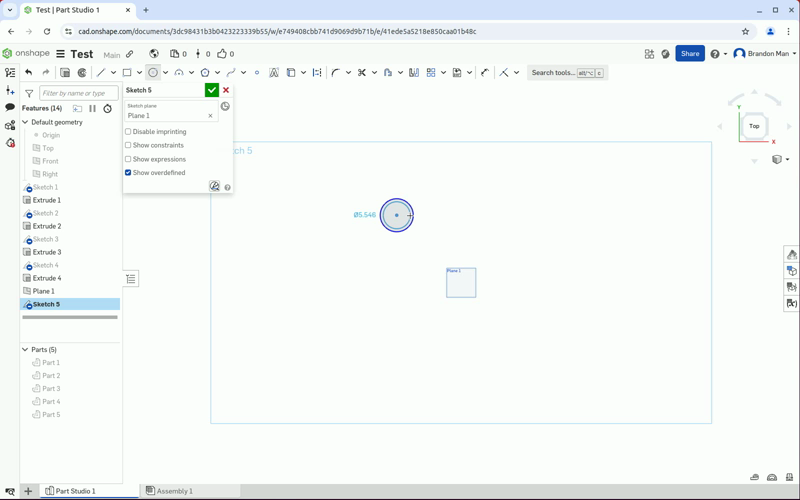
scroll(6)
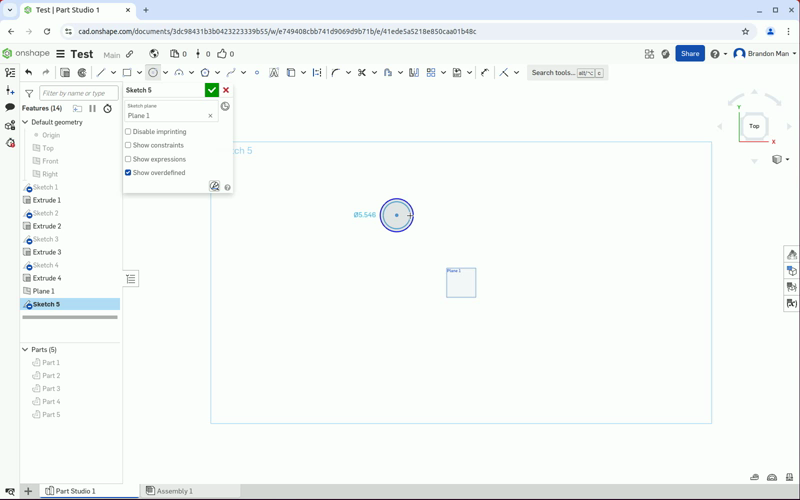
scroll(6)
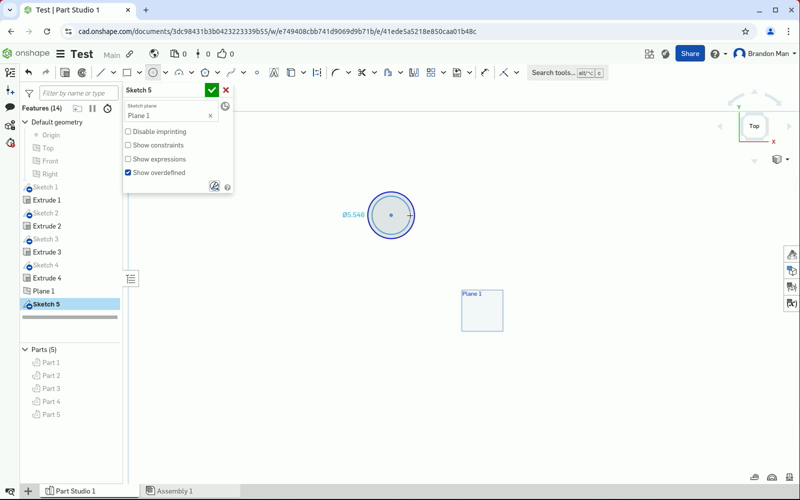
scroll(6)
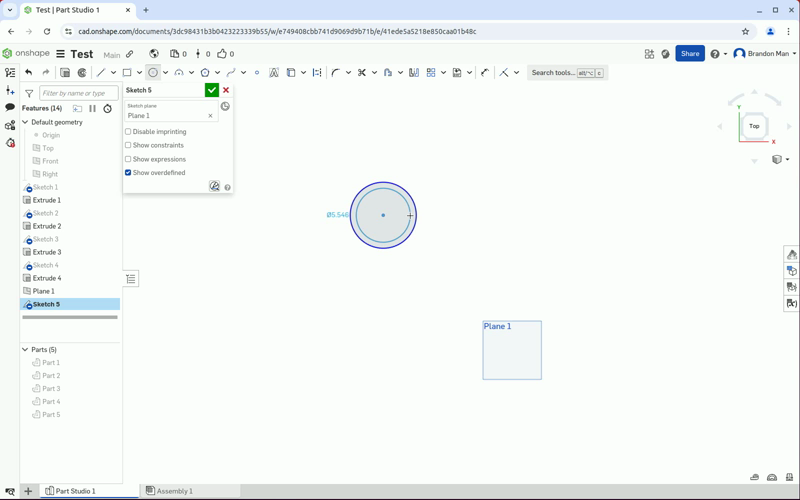
scroll(6)
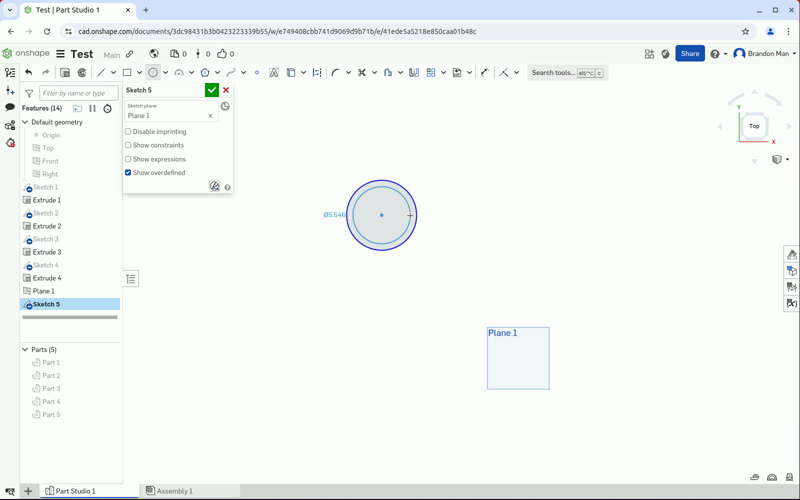
scroll(6)
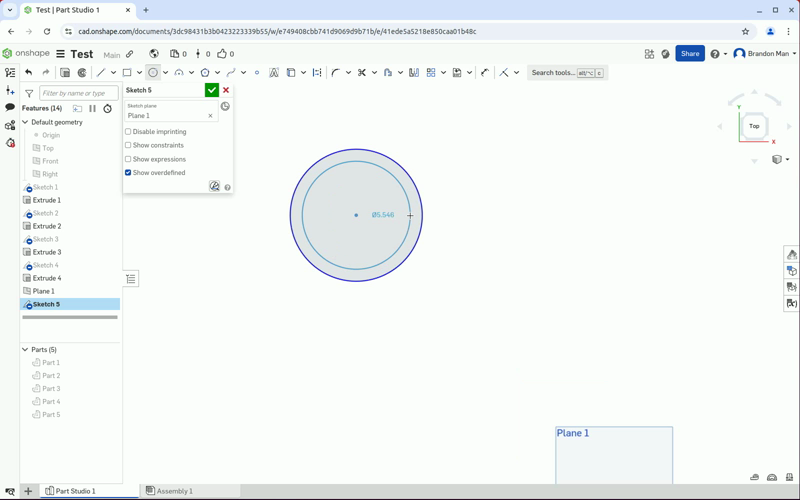
scroll(6)
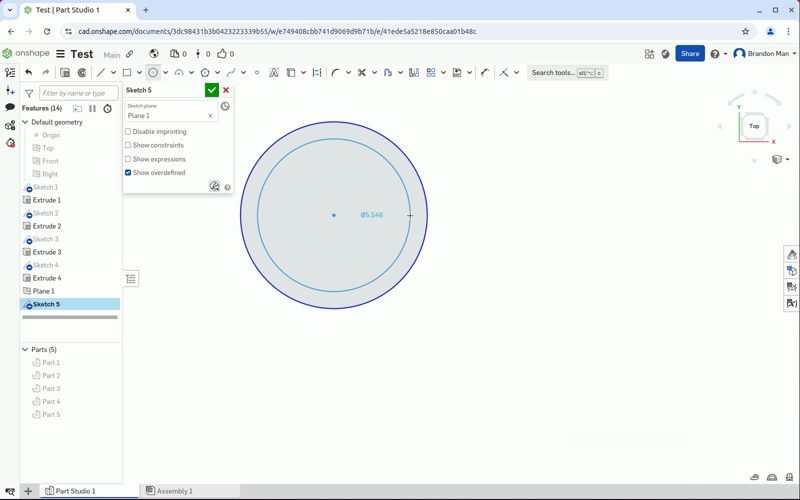
scroll(6)
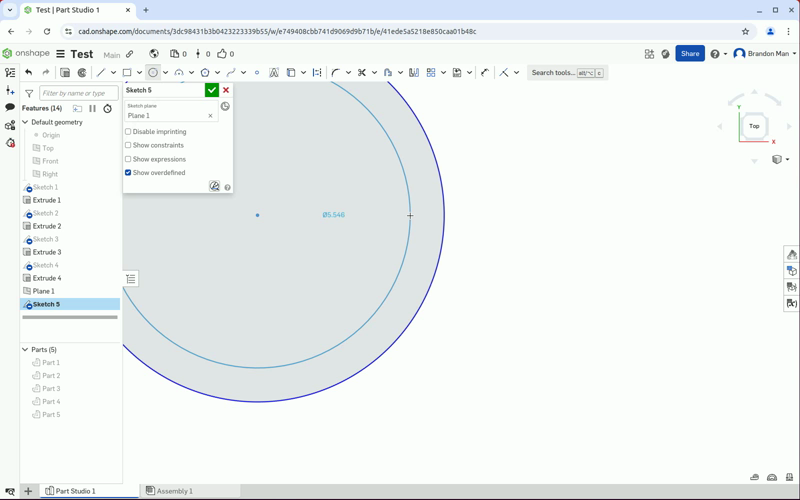
click(410, 215)
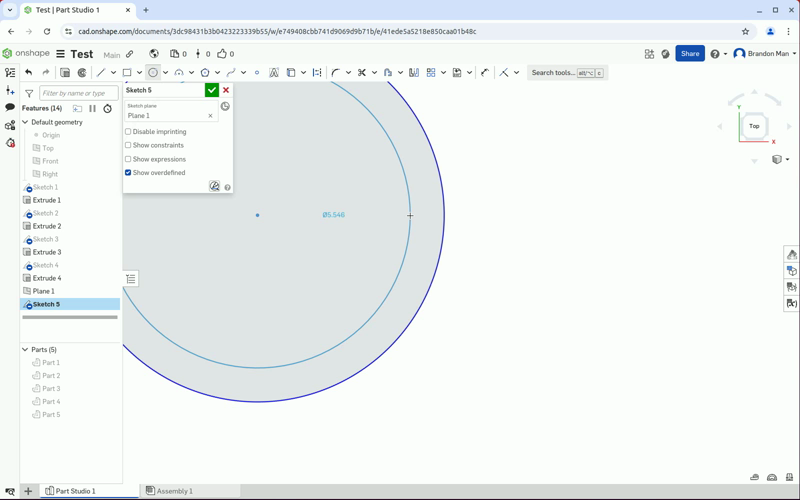
scroll(-6)
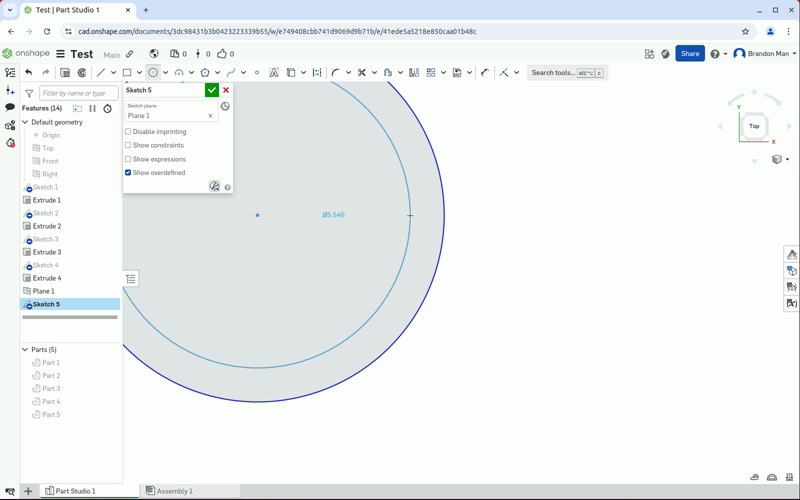
scroll(-6)
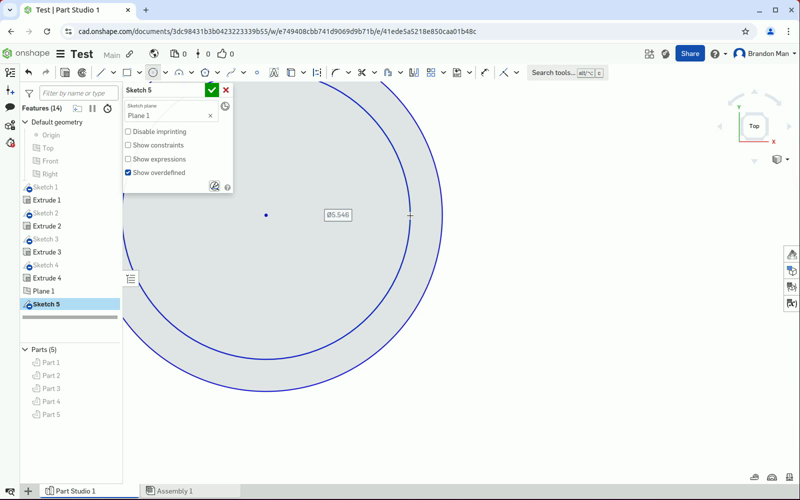
scroll(-6)
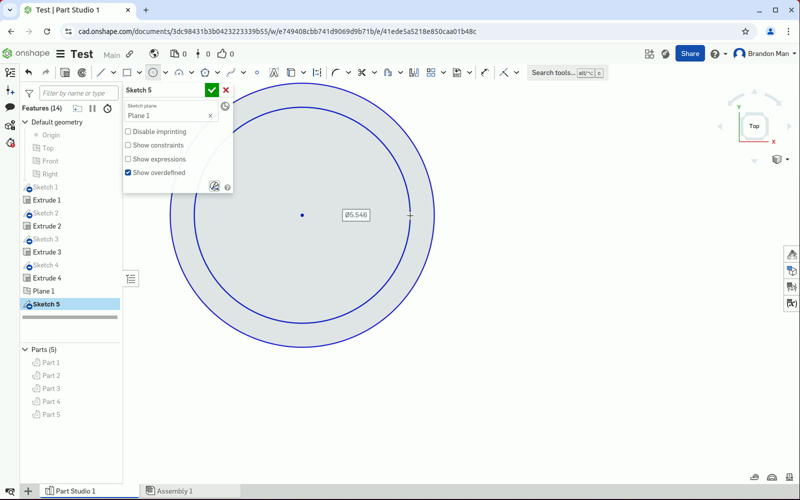
scroll(-6)
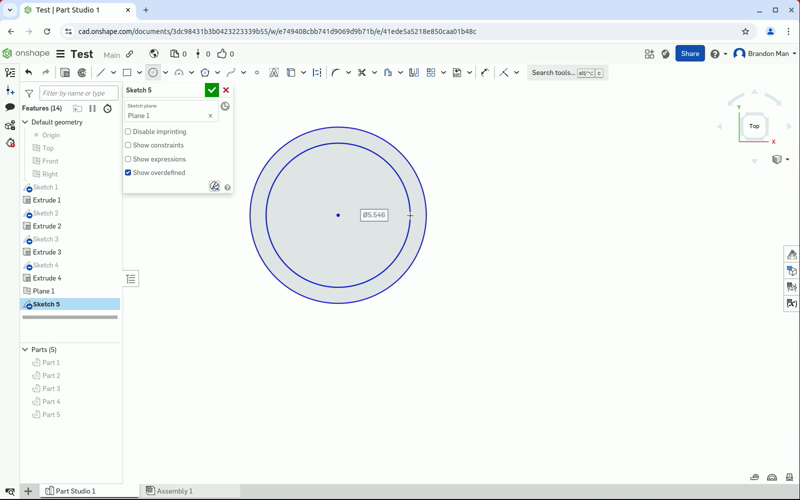
scroll(-6)
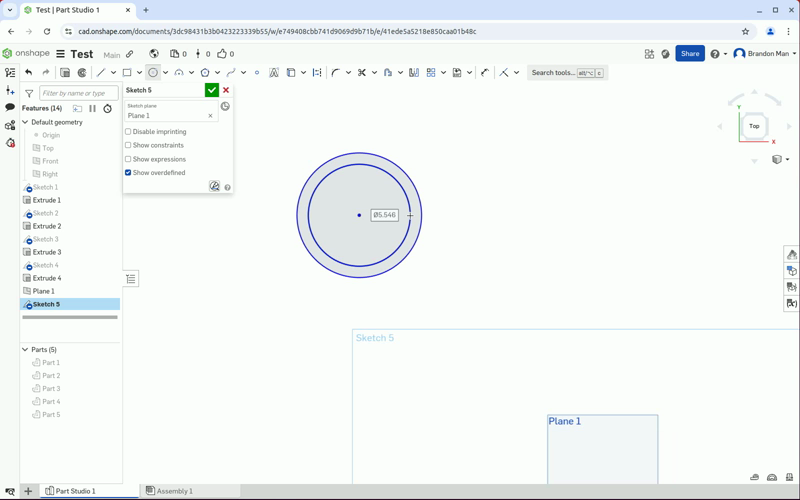
scroll(-6)
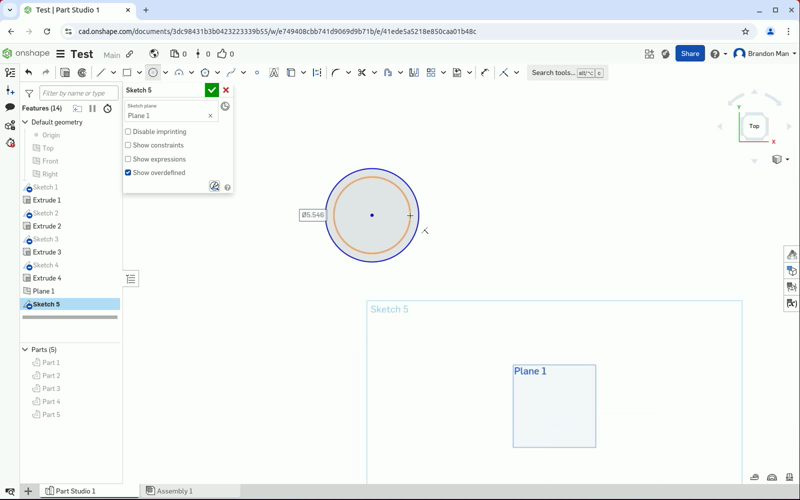
scroll(-6)
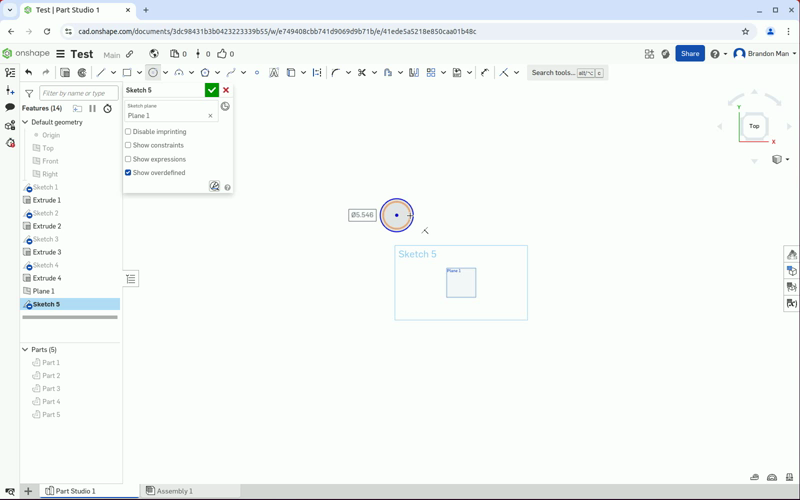
key(esc)
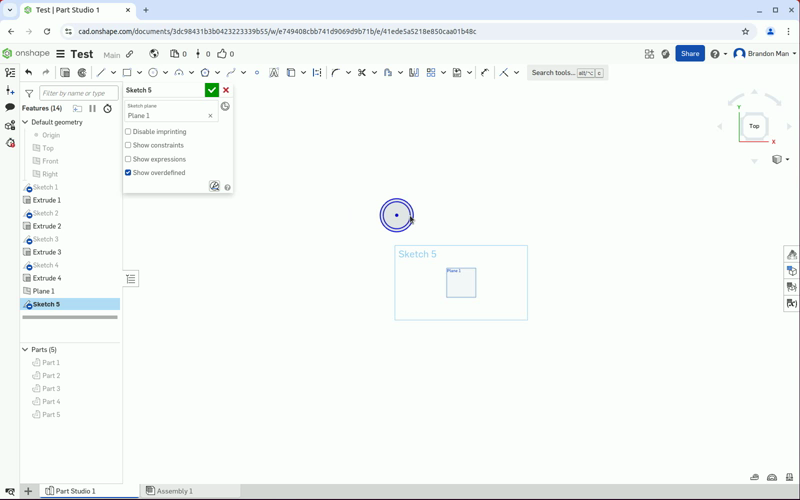
mouse_move(410, 206)
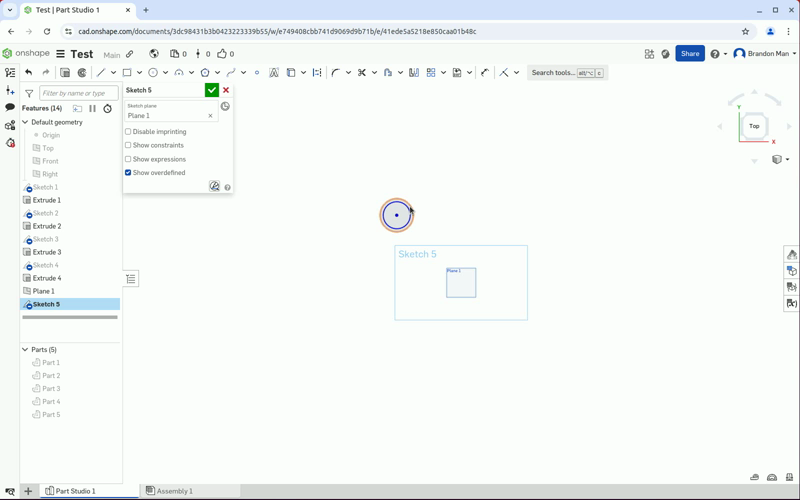
scroll(6)
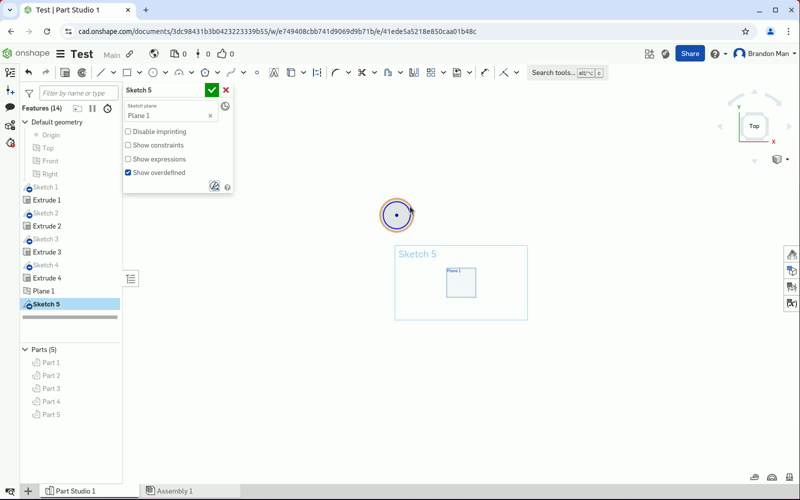
scroll(6)
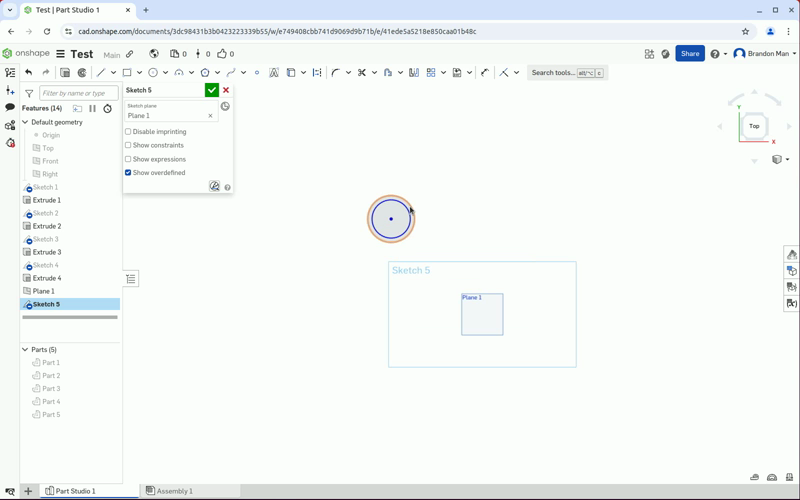
scroll(6)
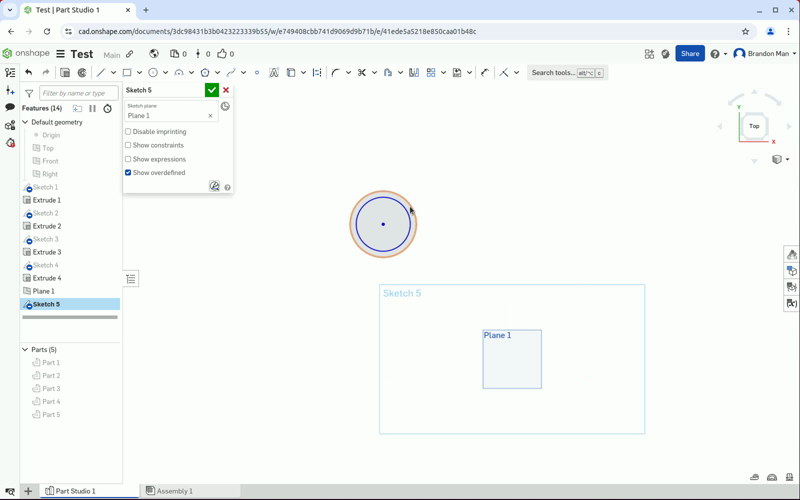
scroll(6)
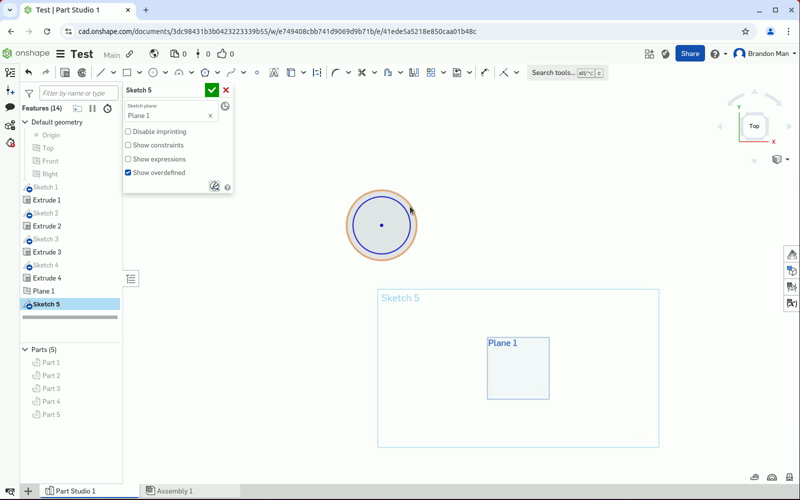
scroll(6)
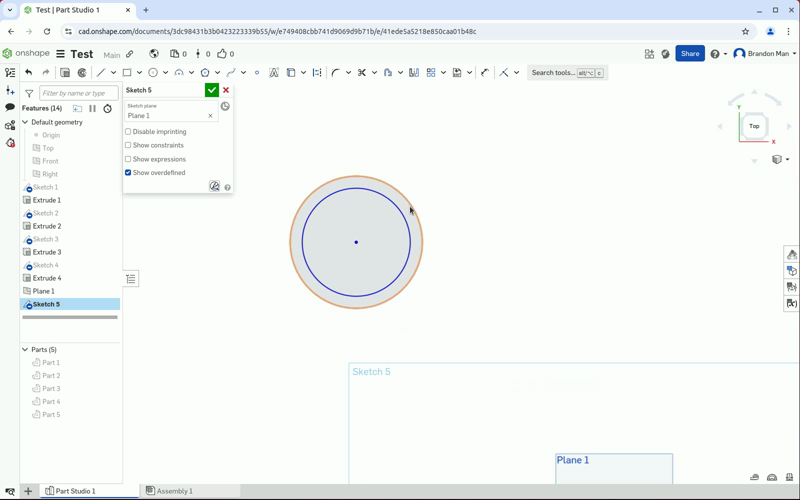
scroll(6)
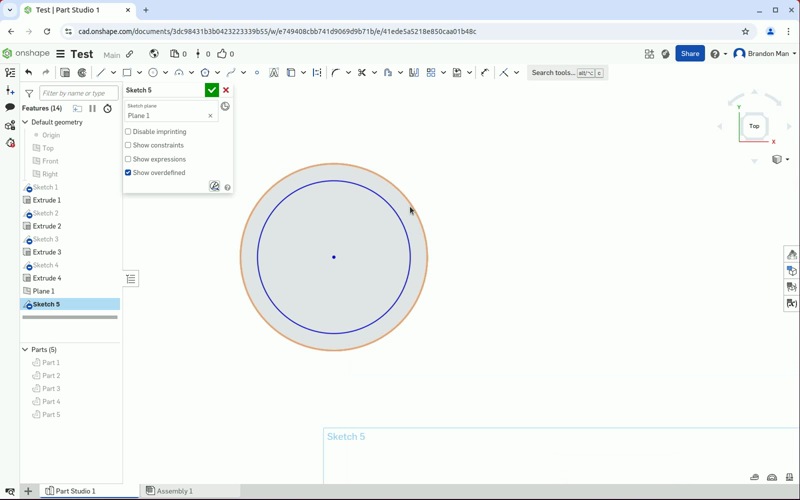
scroll(6)
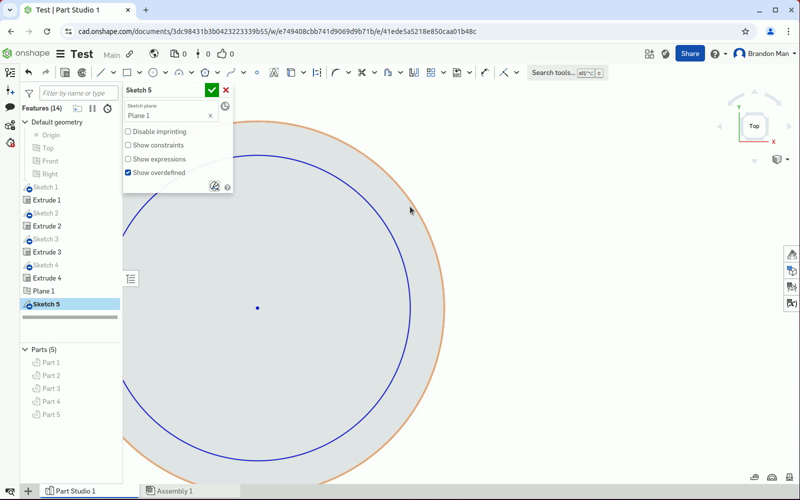
click(410, 206)
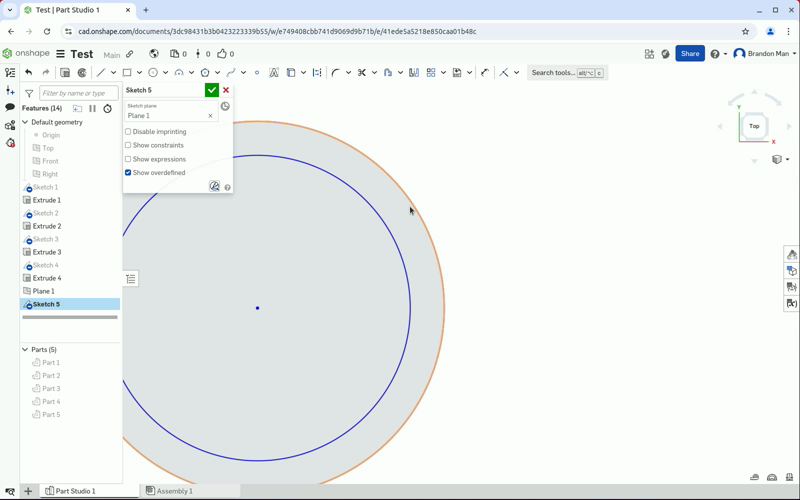
scroll(-6)
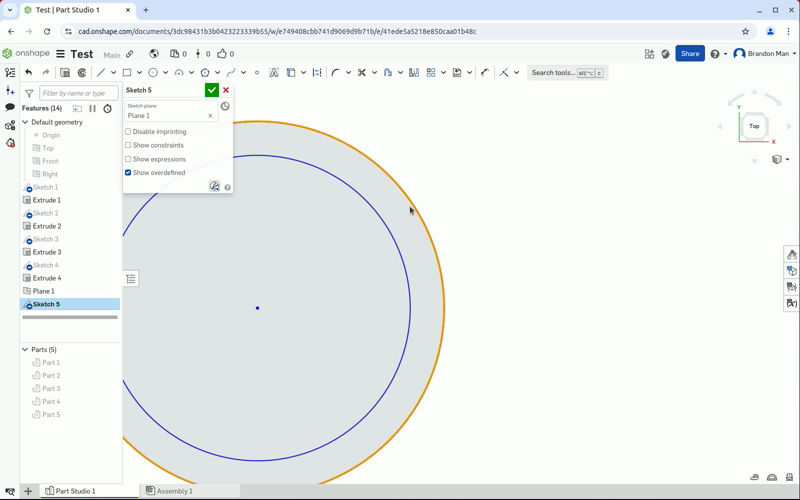
scroll(-6)
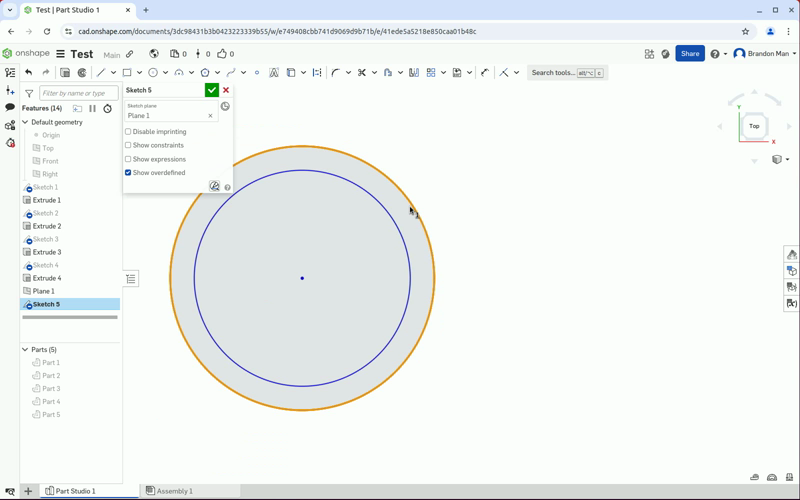
scroll(-6)
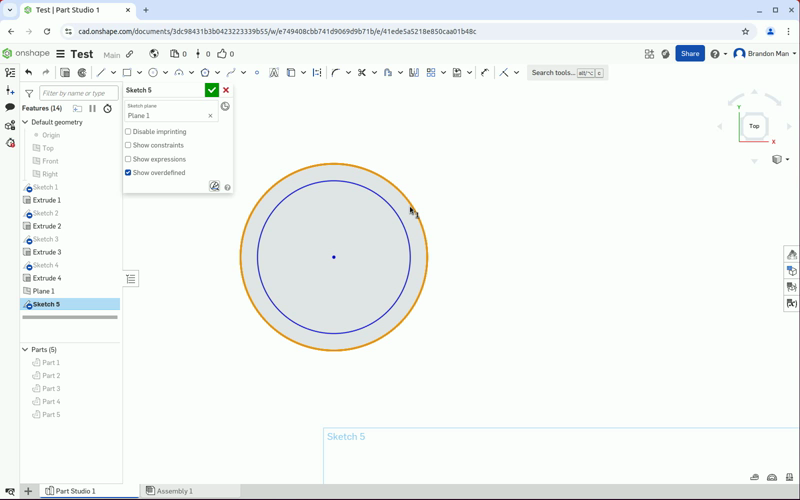
scroll(-6)
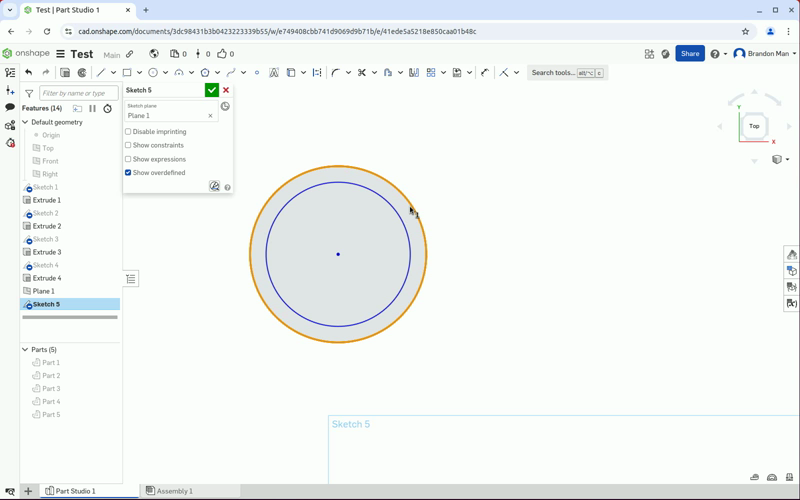
scroll(-6)
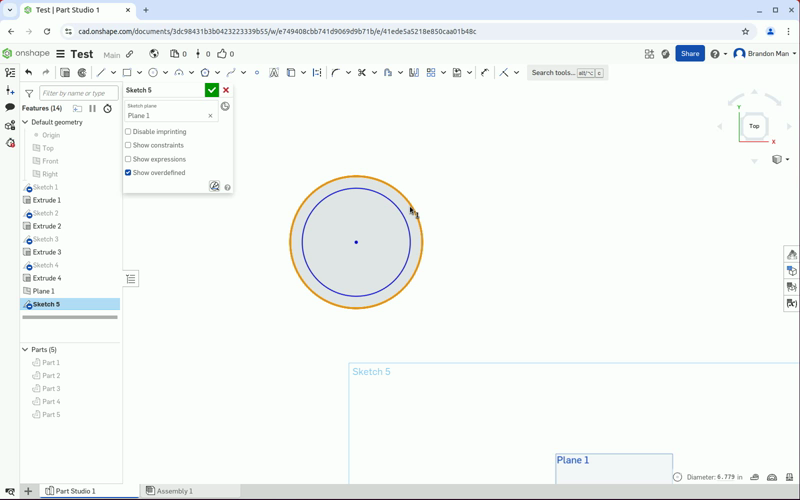
scroll(-6)
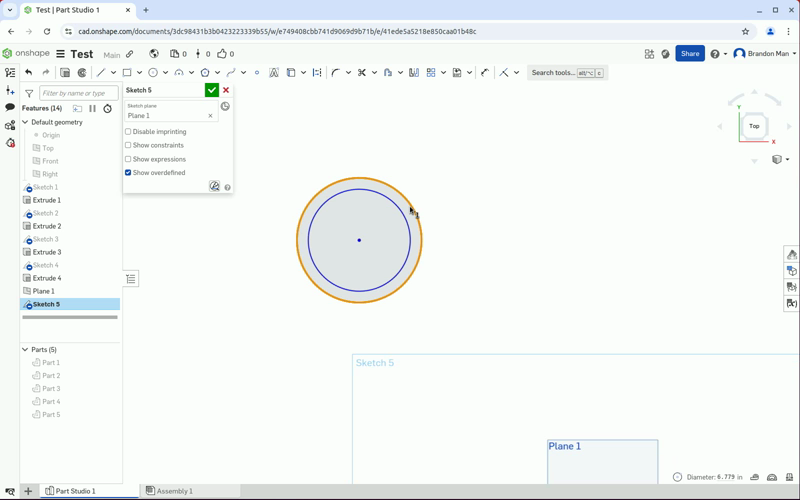
scroll(-6)
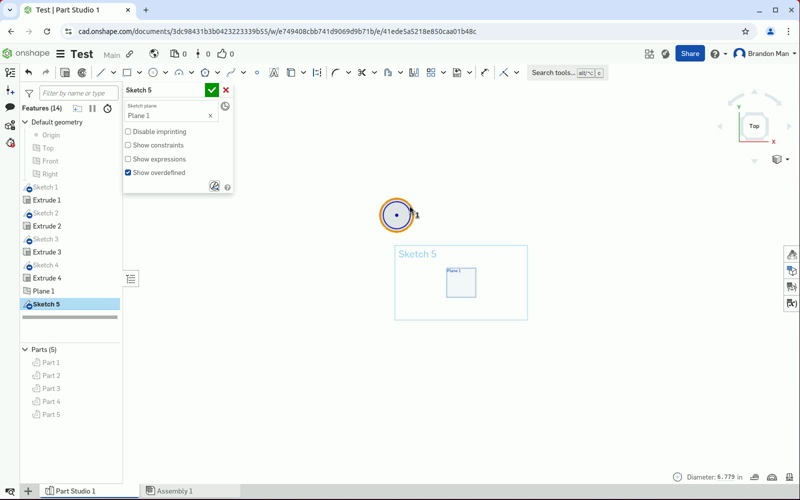
mouse_move(73, 352)
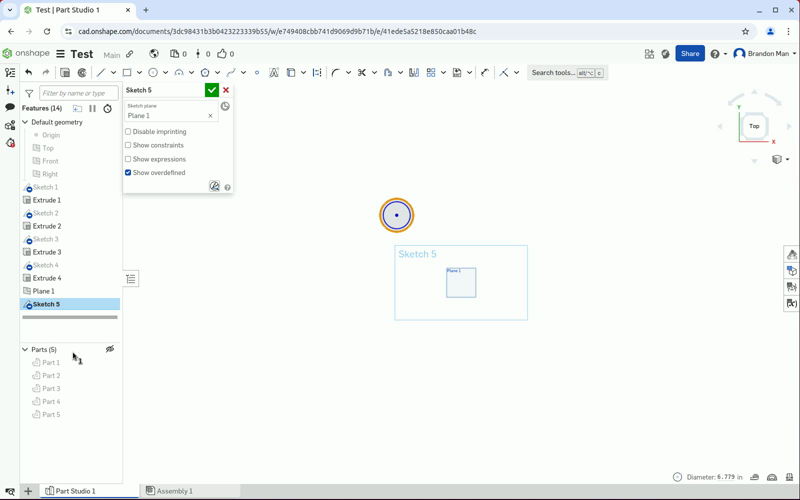
key(shift+y)
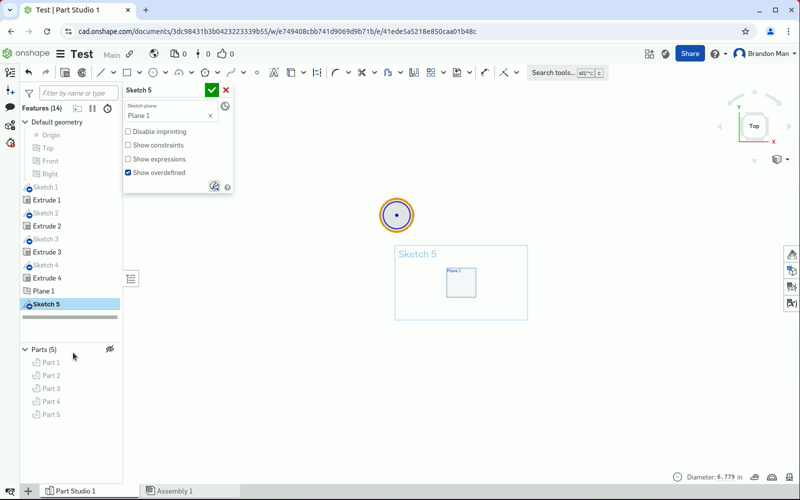
key(shift+e)
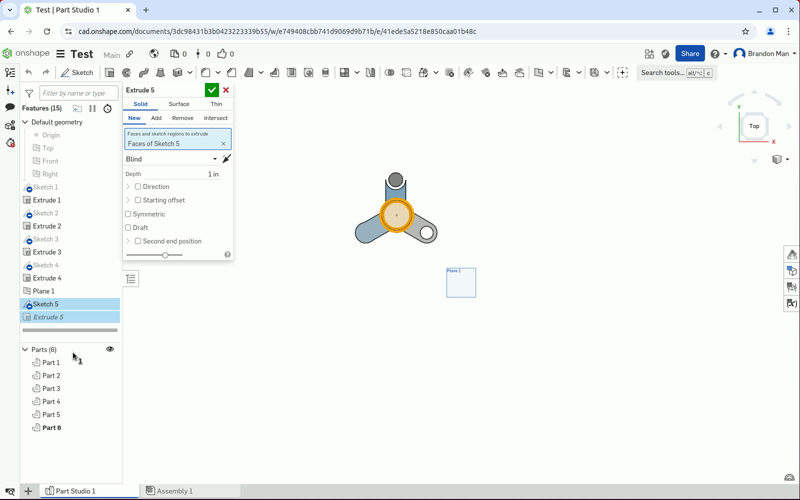
mouse_move(143, 106)
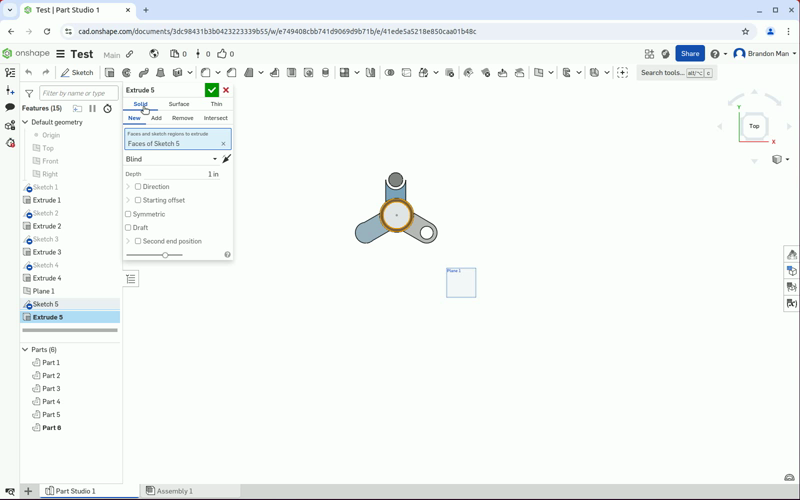
click(143, 106)
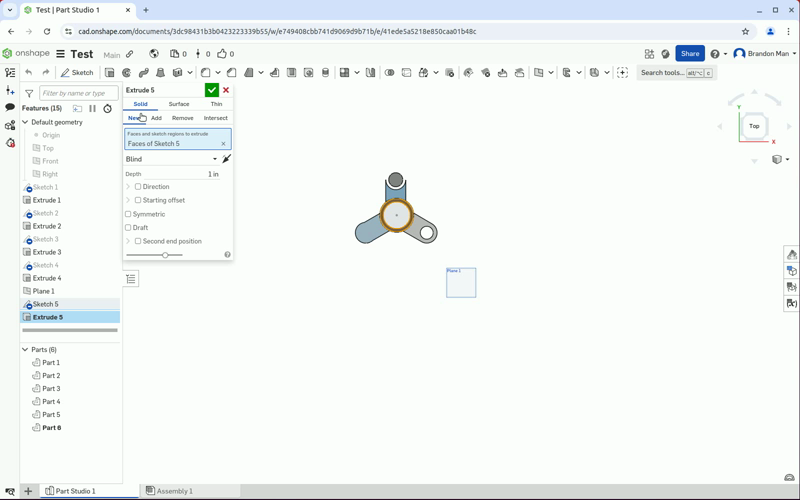
mouse_move(137, 120)
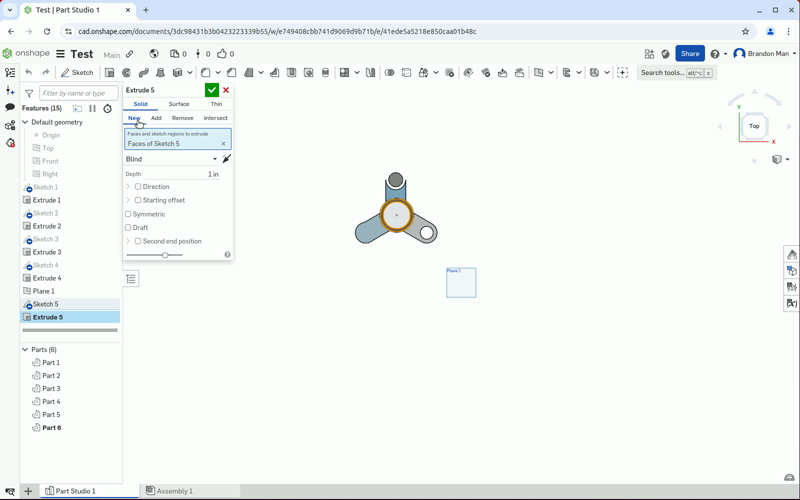
click(137, 120)
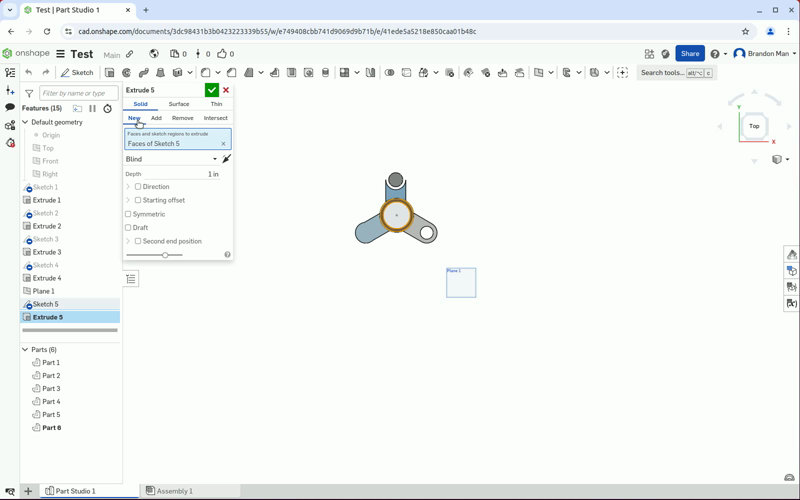
key(tab, 4)
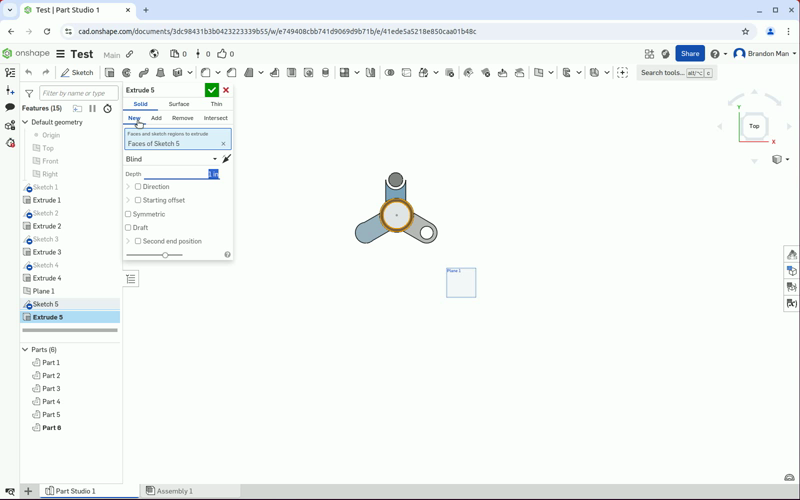
text(4.574)
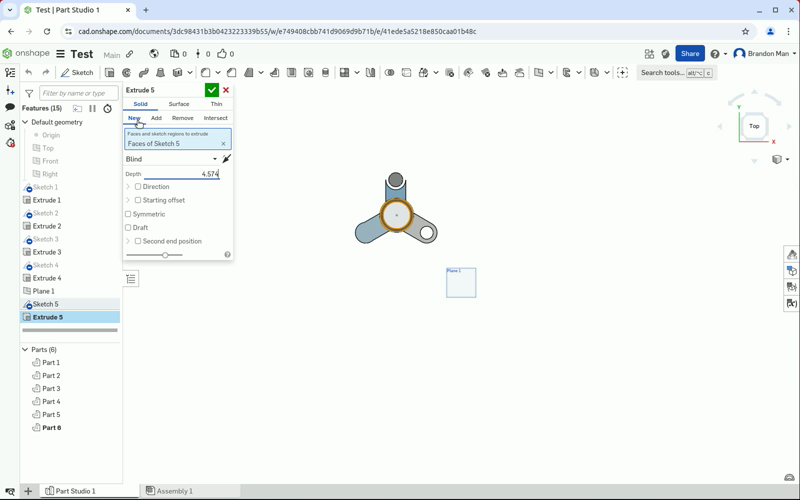
key(enter)
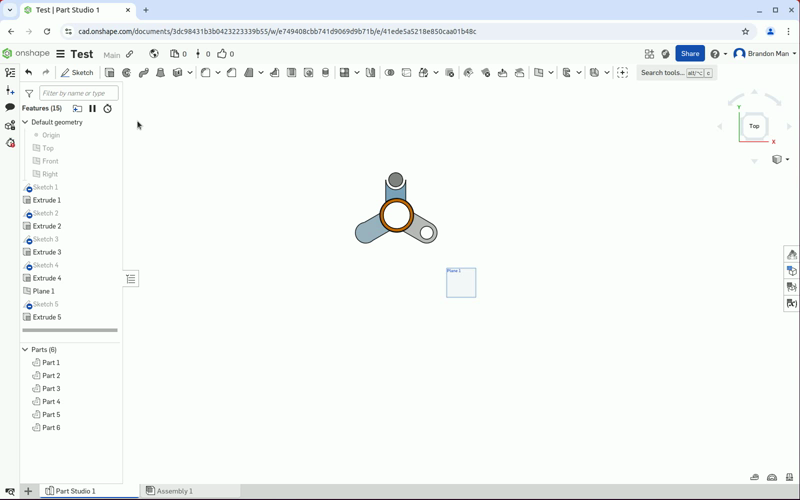
key(shift+h)
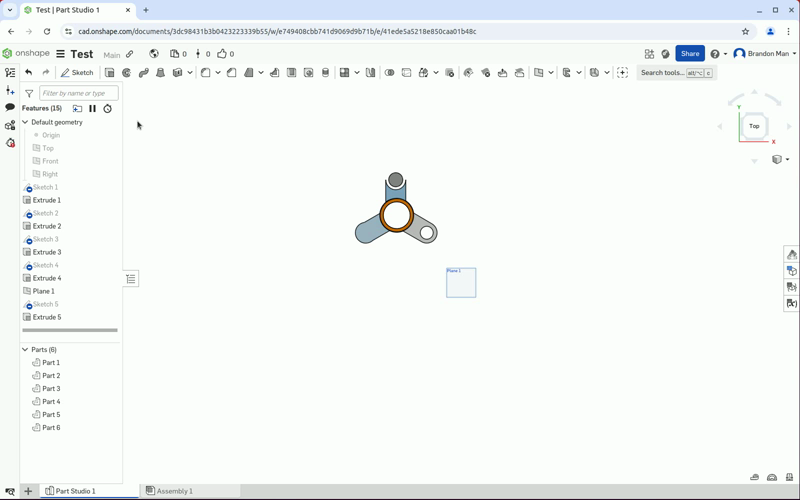
key(shift+h)
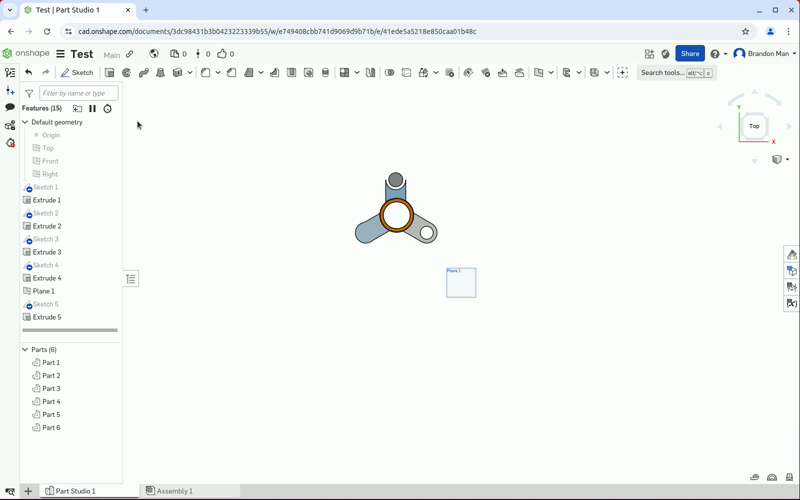
mouse_move(73, 189)
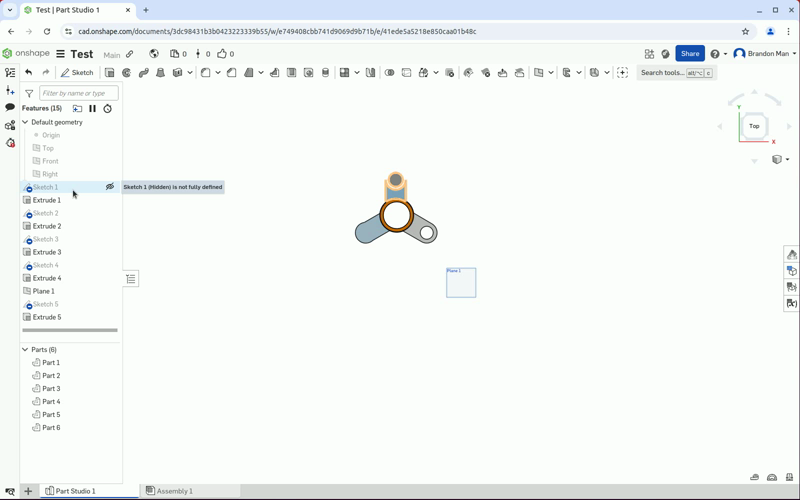
click(73, 189)
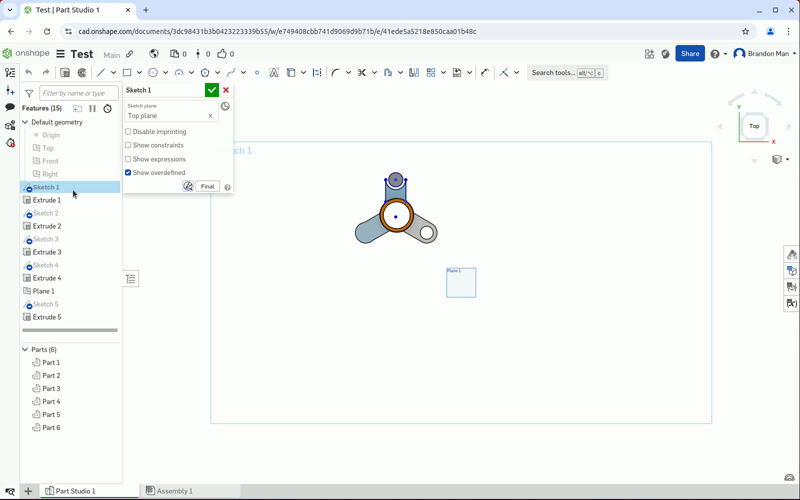
mouse_move(229, 92)
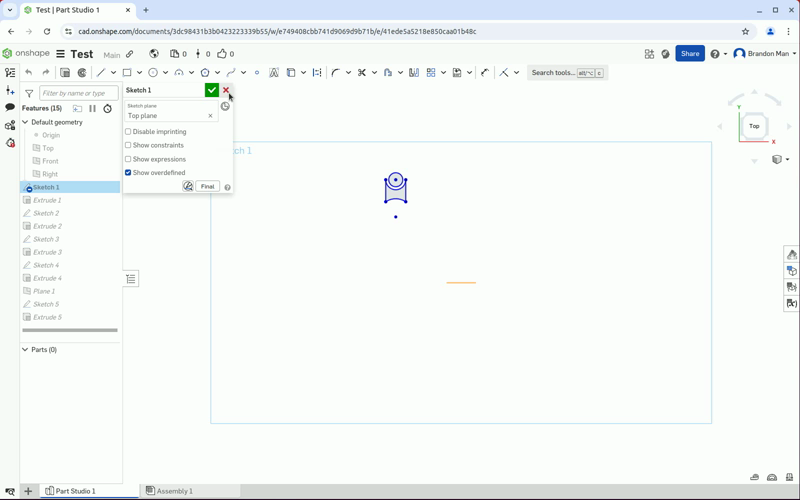
click(229, 92)
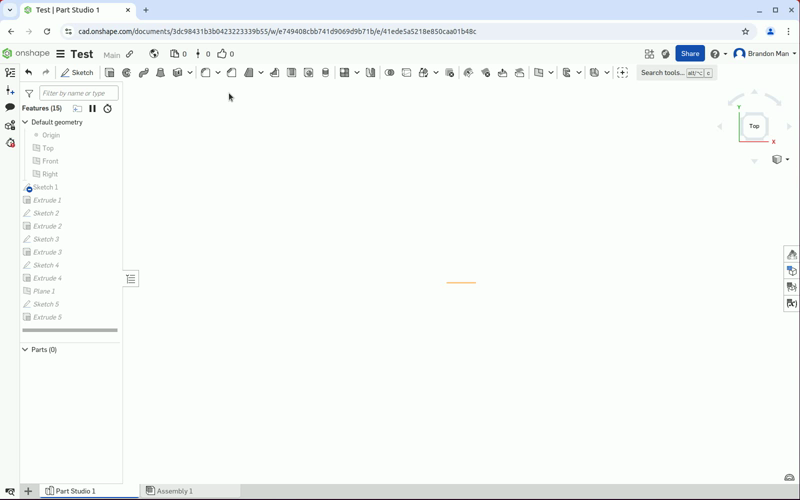
mouse_move(541, 75)
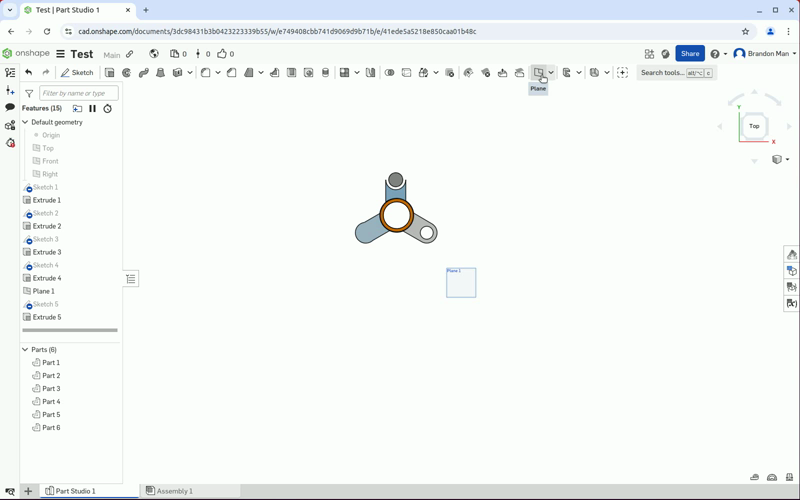
click(541, 75)
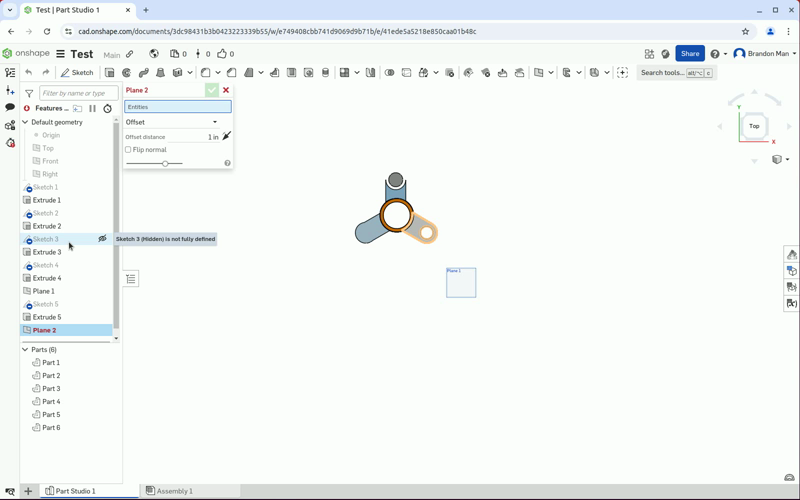
scroll(3)
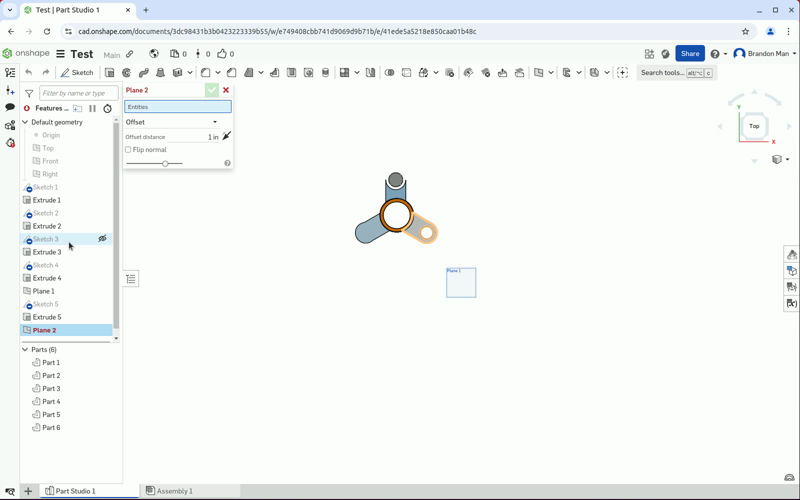
mouse_move(69, 150)
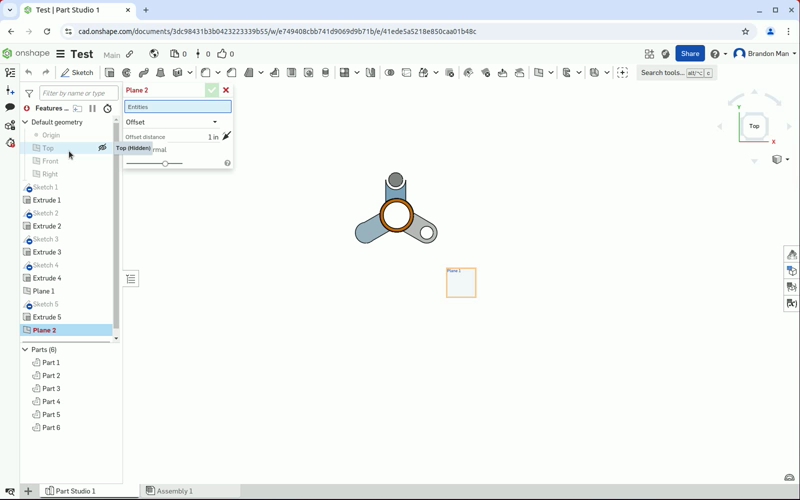
click(69, 150)
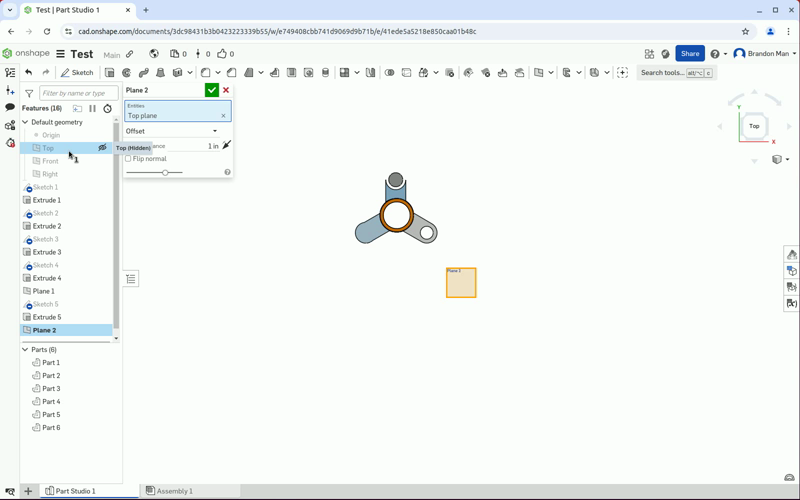
key(tab, 2)
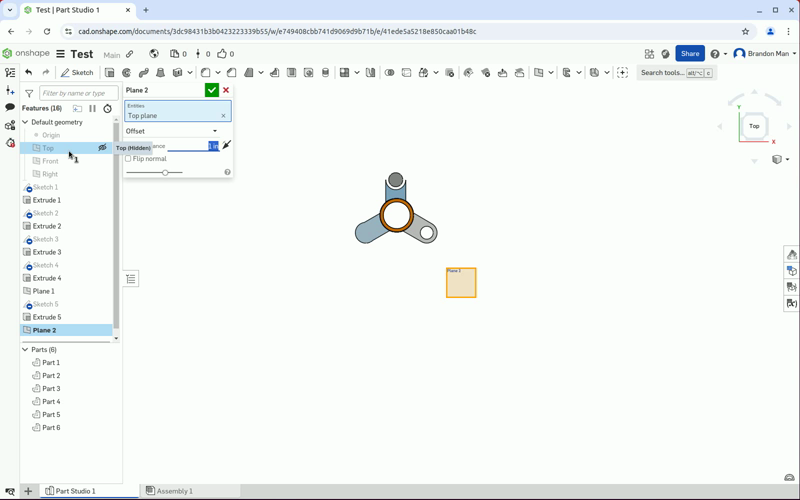
text(6.748)
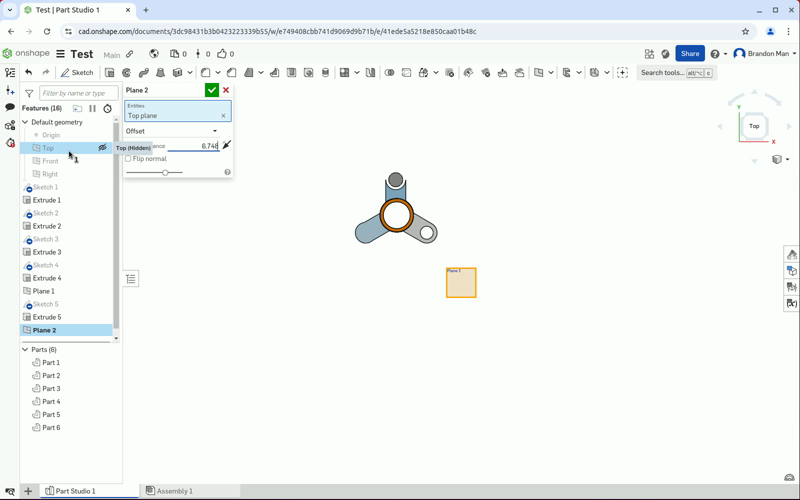
key(enter, 2)
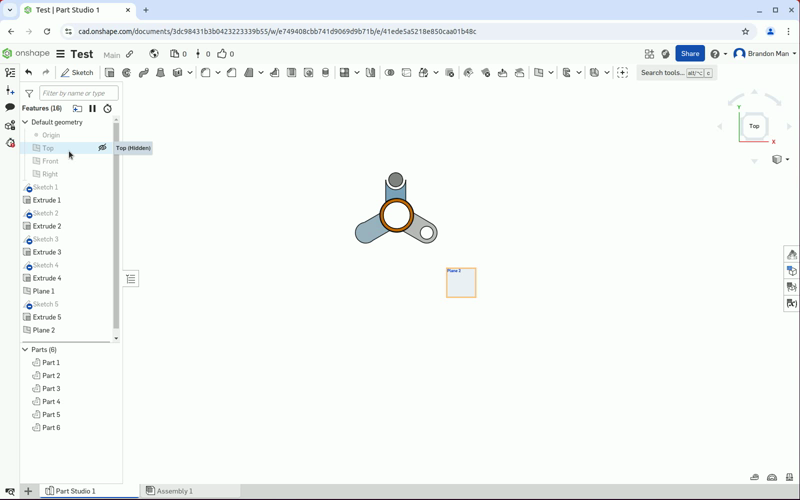
key(shift+s)
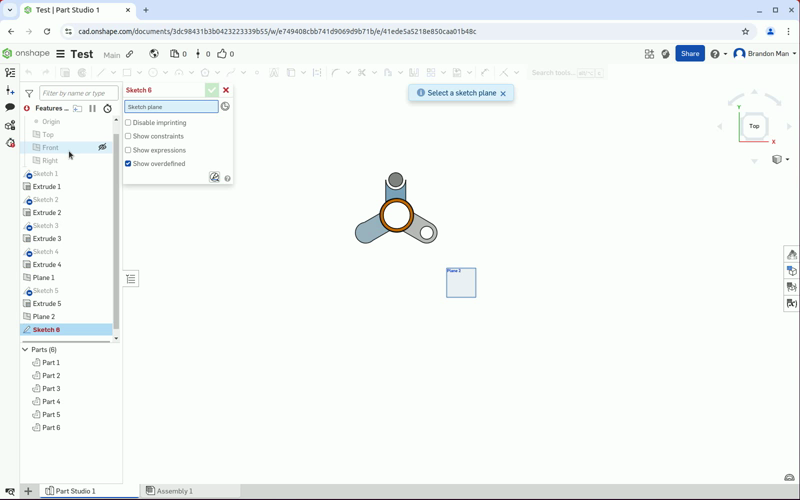
mouse_move(69, 319)
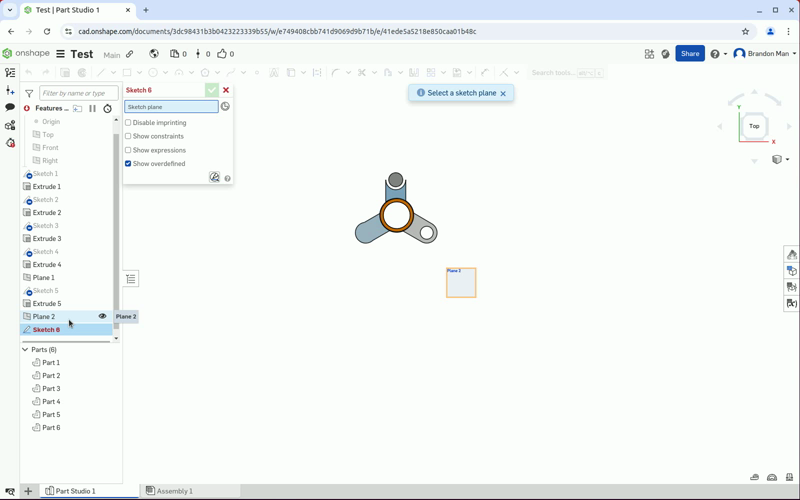
click(69, 319)
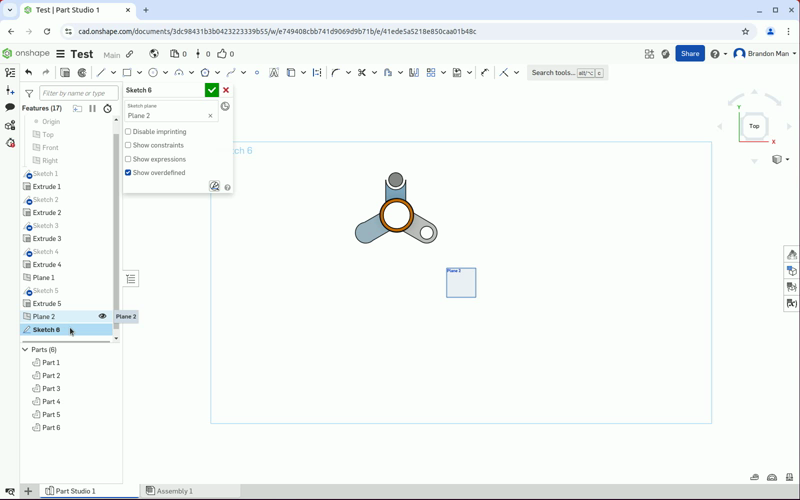
mouse_move(73, 352)
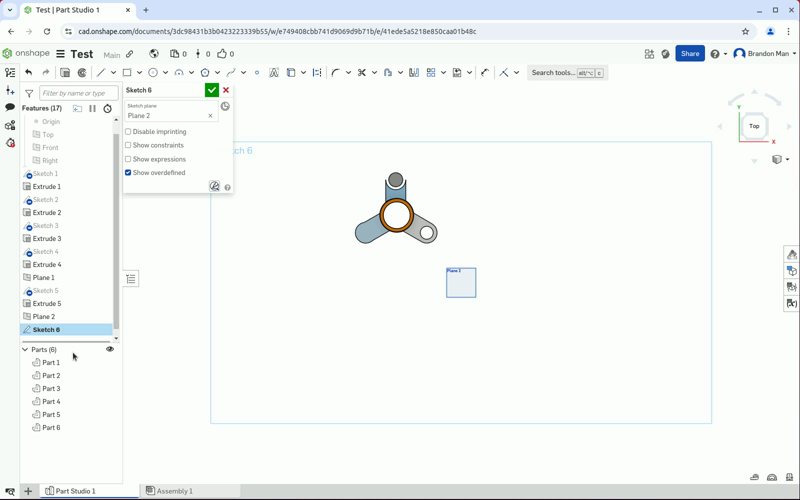
key(y)
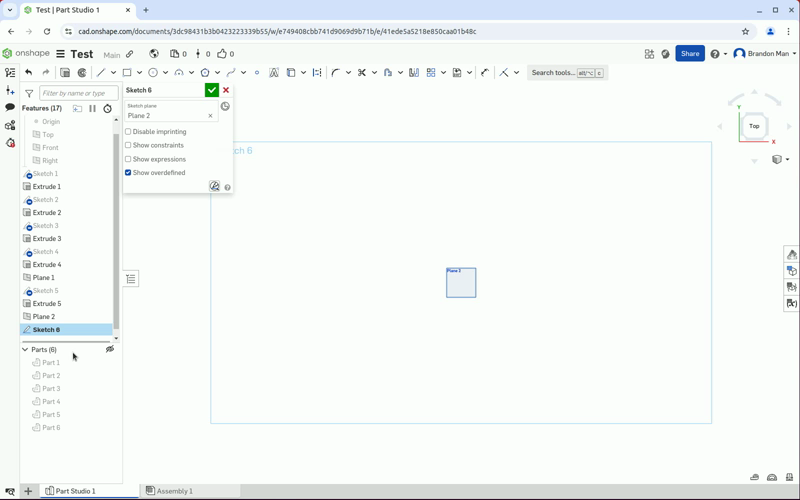
key(c)
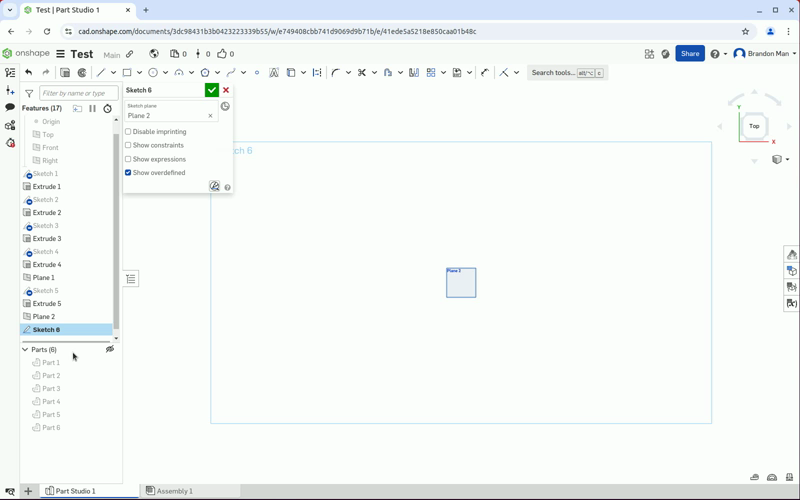
key_down(shift)
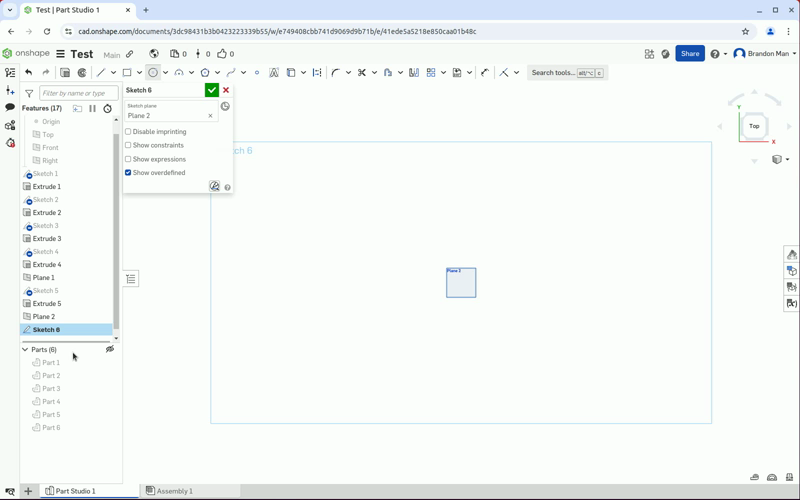
mouse_move(396, 215)
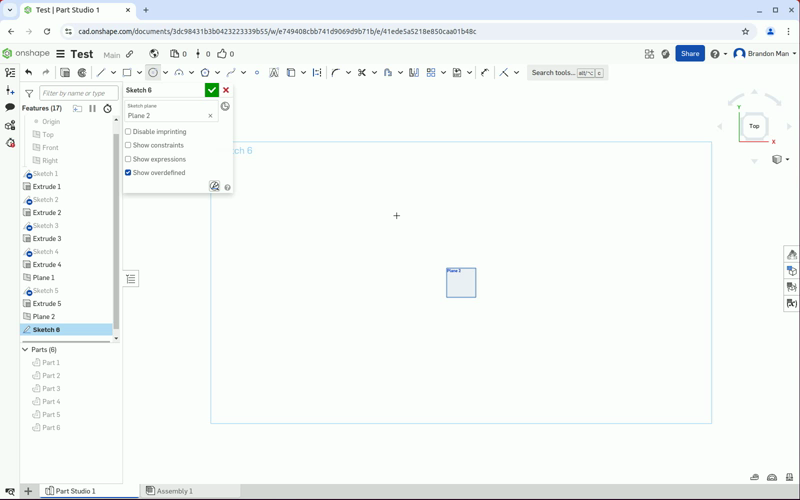
click(396, 215)
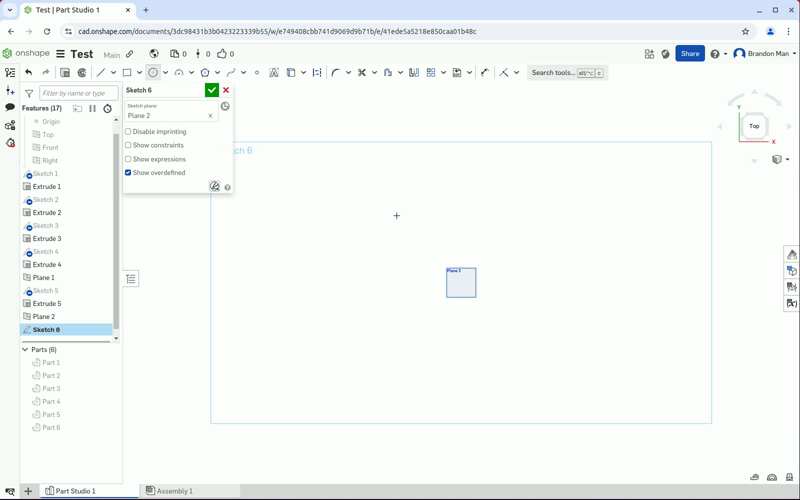
key_up(shift)
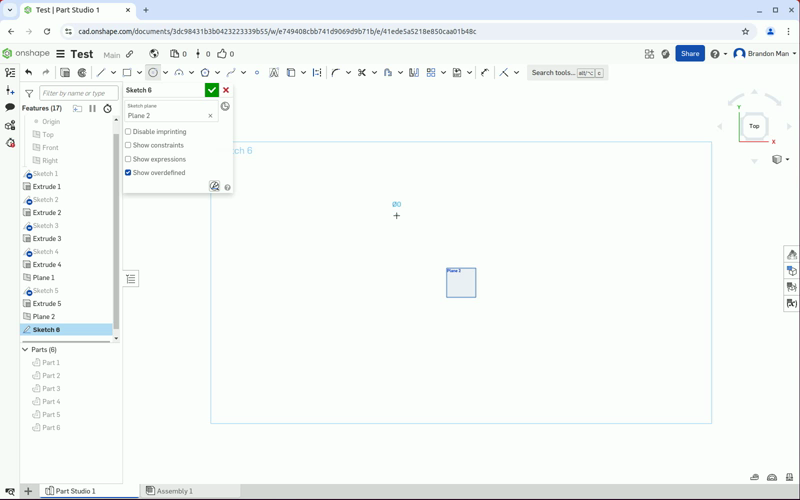
mouse_move(410, 215)
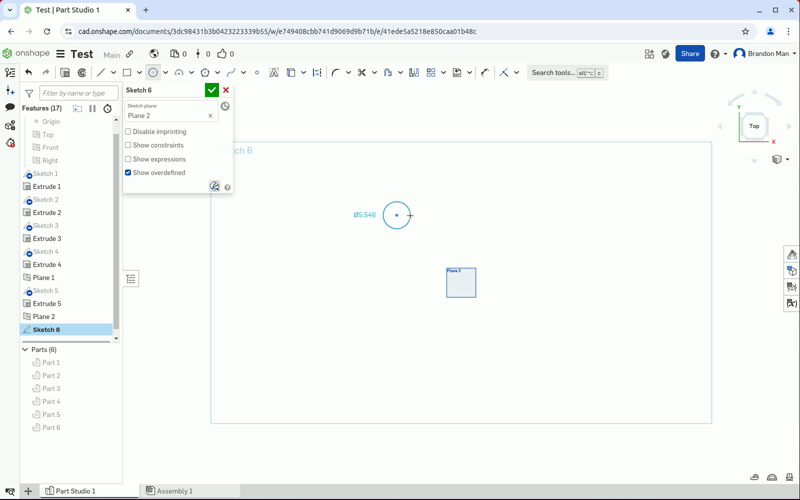
click(410, 215)
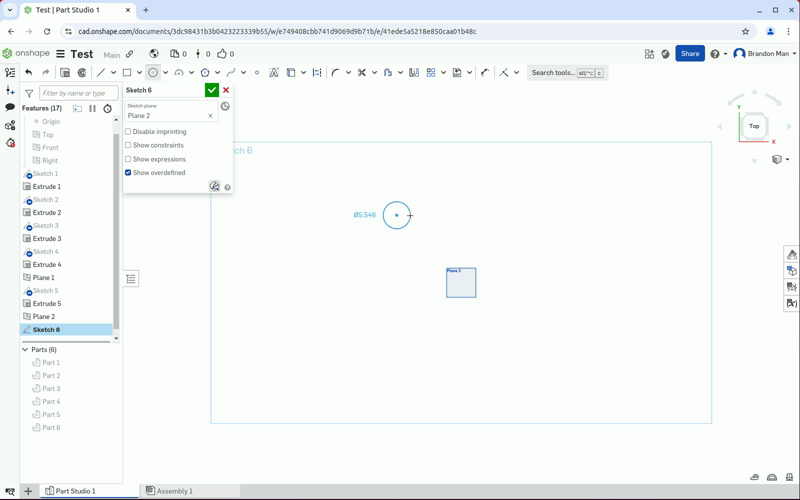
key(esc)
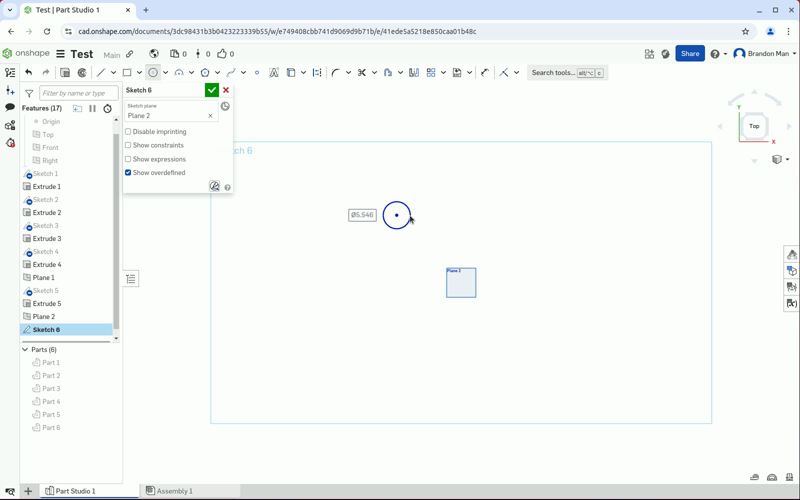
key(c)
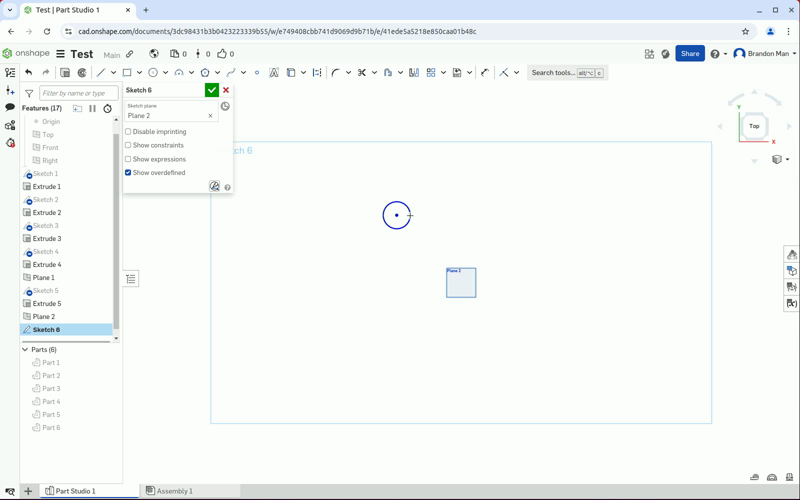
key_down(shift)
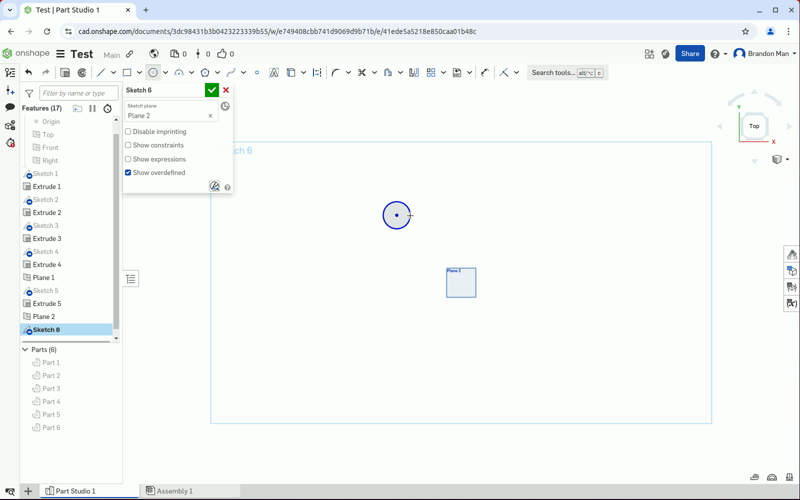
mouse_move(396, 215)
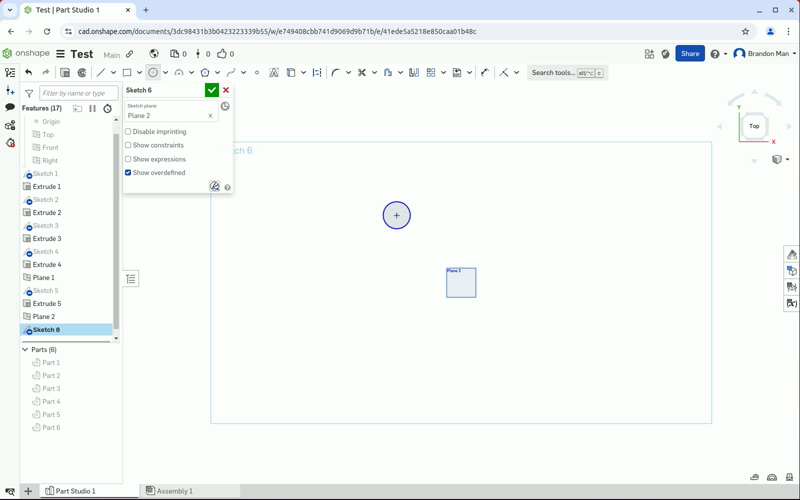
click(396, 215)
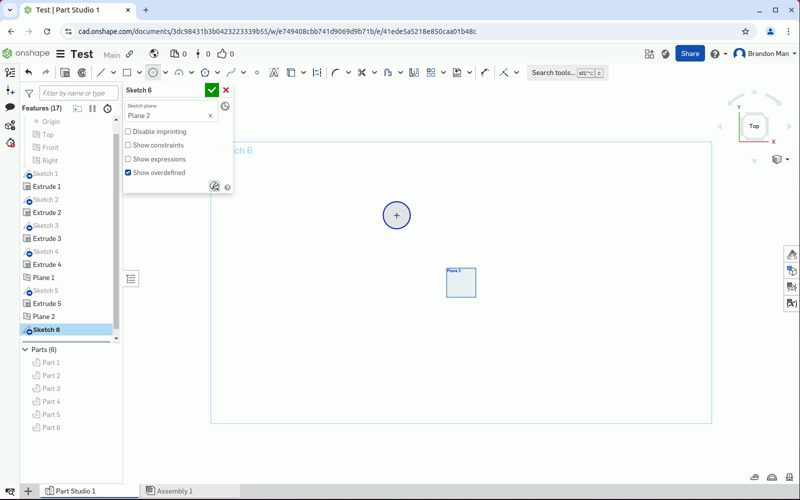
key_up(shift)
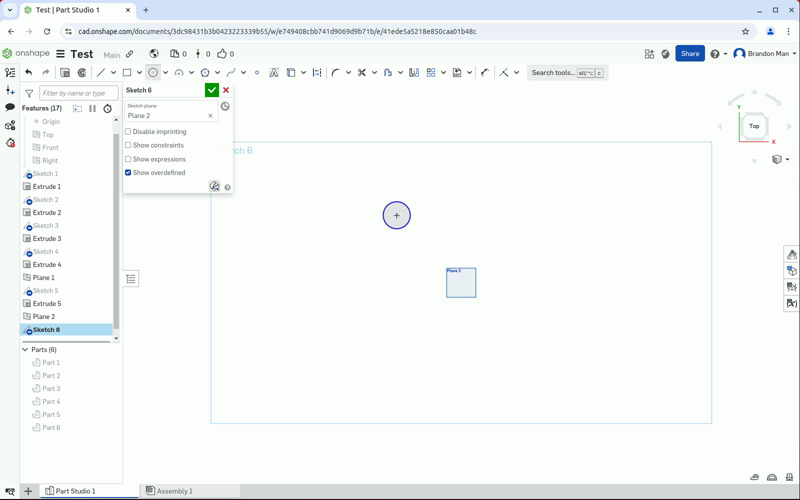
mouse_move(408, 215)
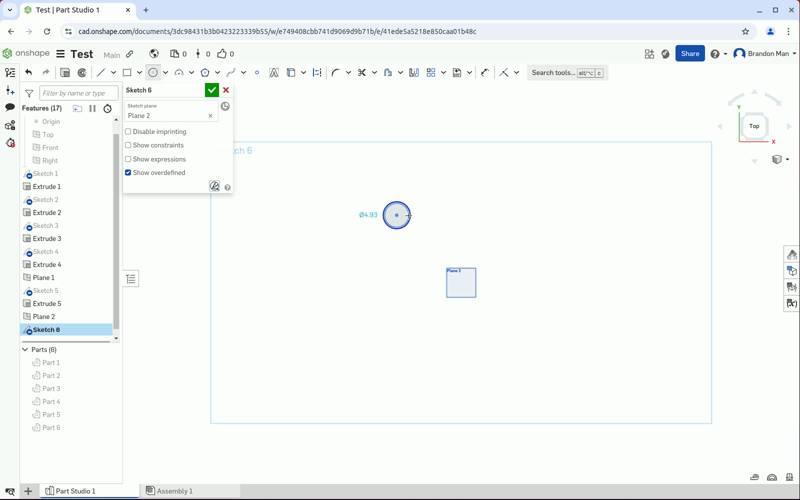
scroll(6)
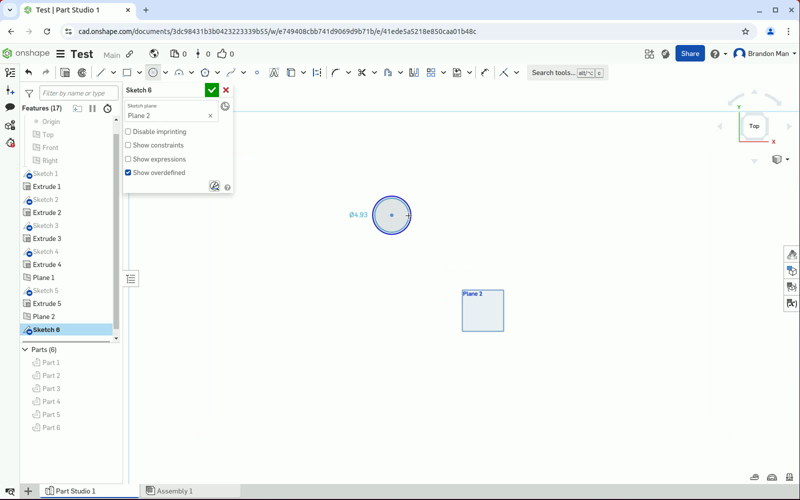
scroll(6)
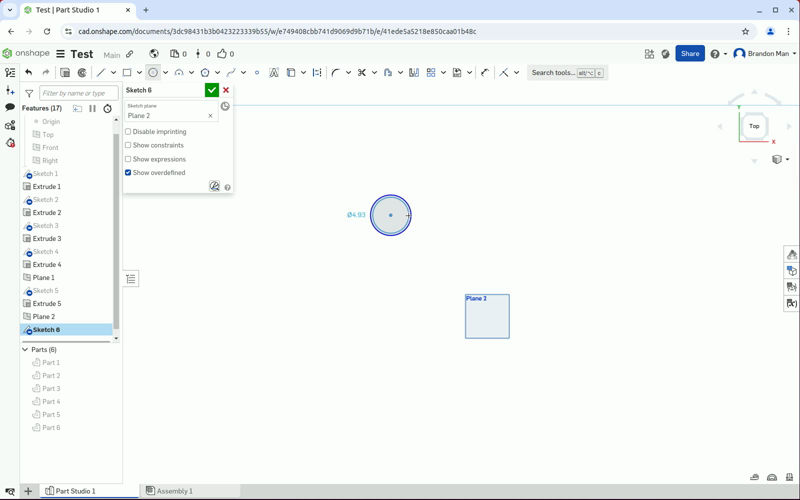
scroll(6)
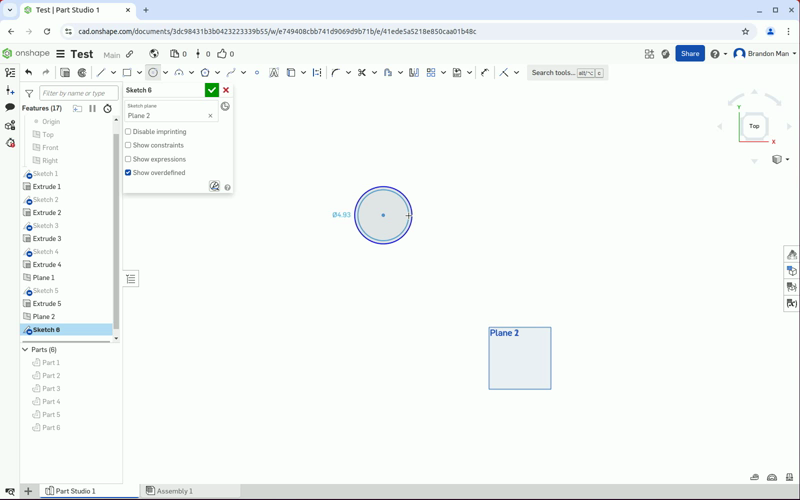
scroll(6)
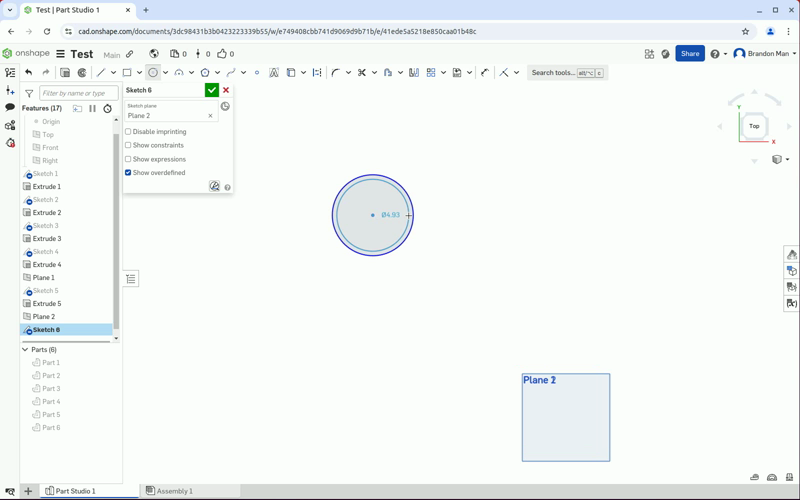
scroll(6)
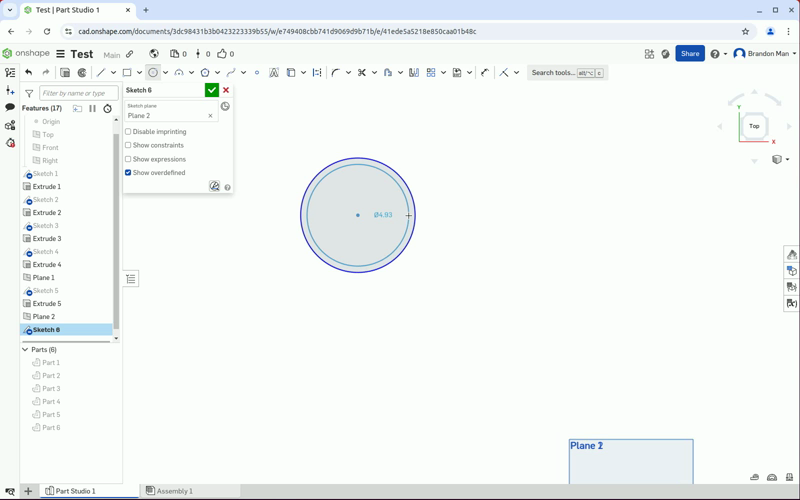
scroll(6)
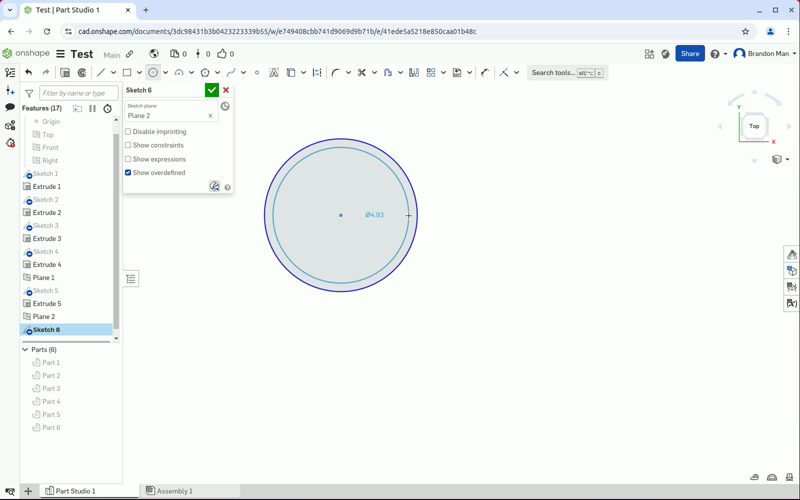
scroll(6)
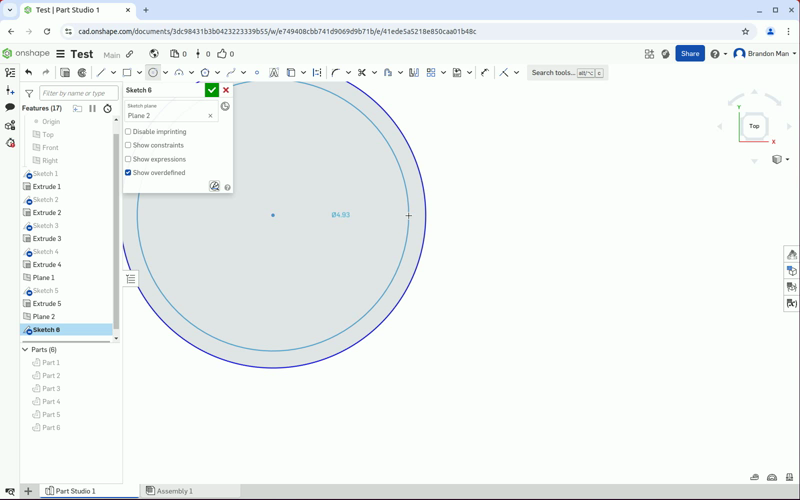
click(408, 215)
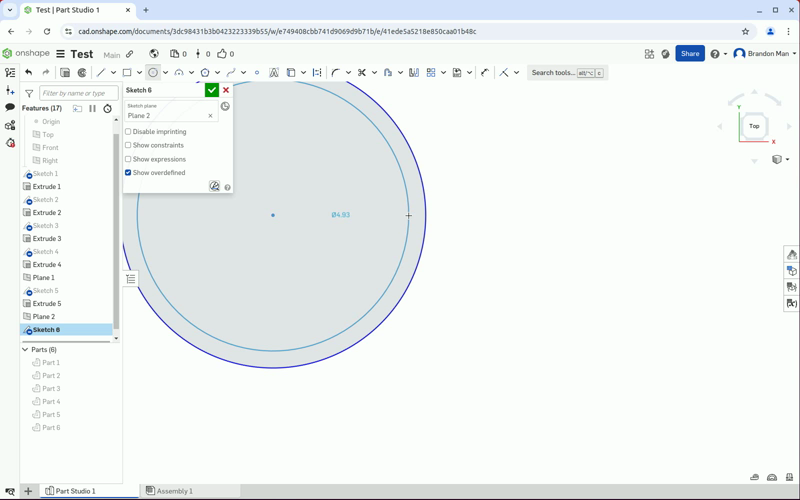
scroll(-6)
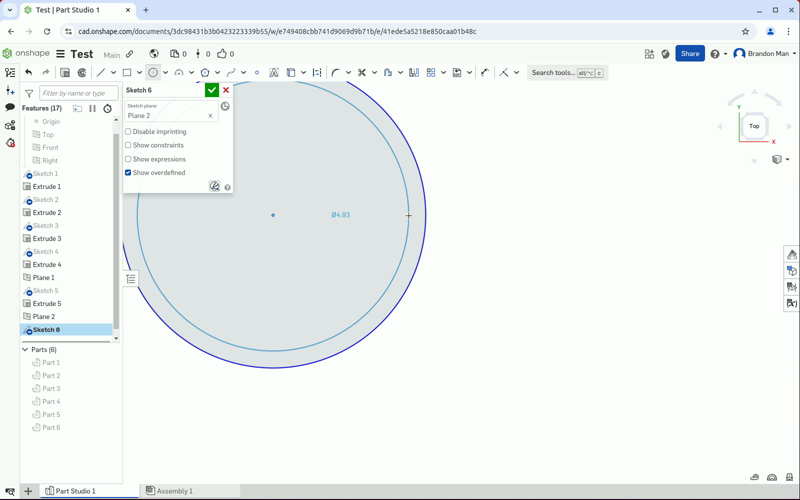
scroll(-6)
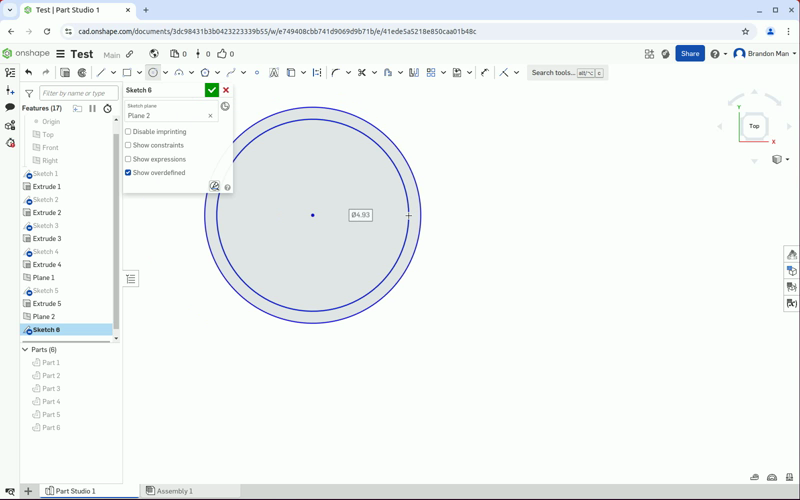
scroll(-6)
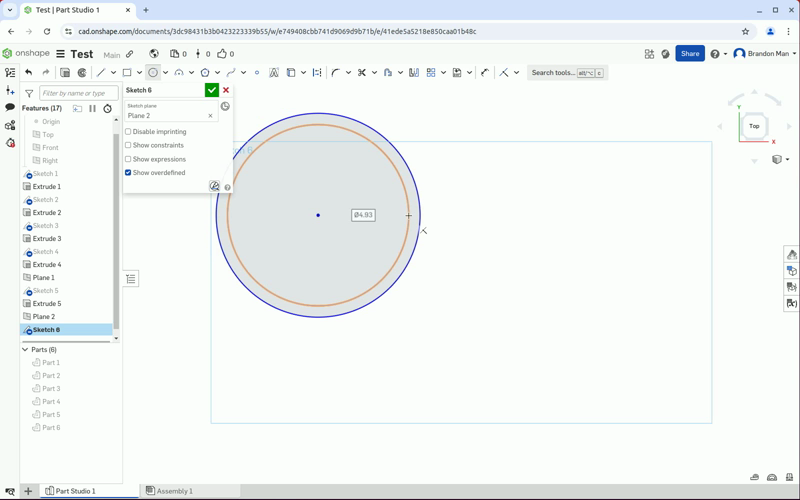
scroll(-6)
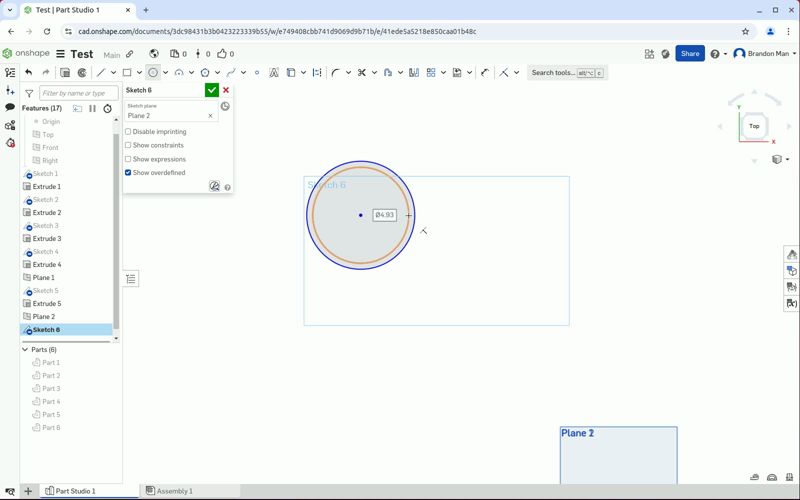
scroll(-6)
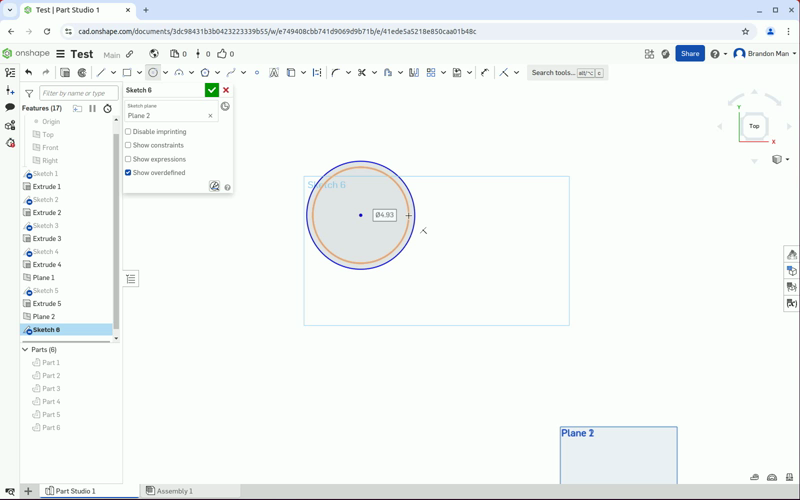
scroll(-6)
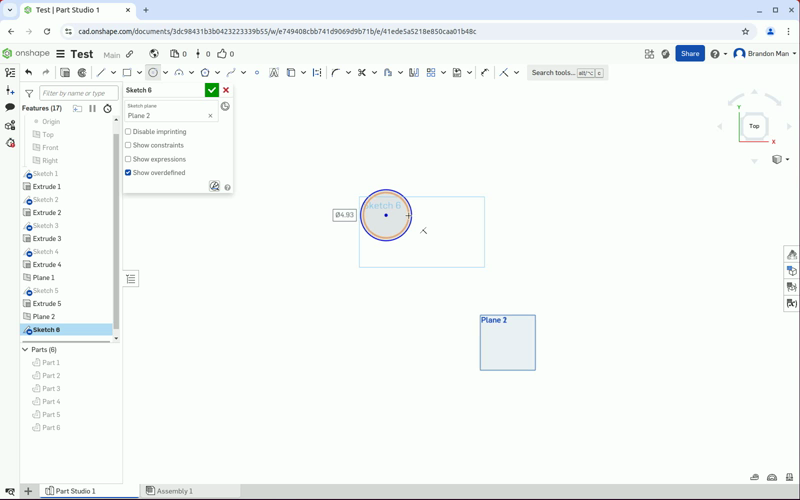
scroll(-6)
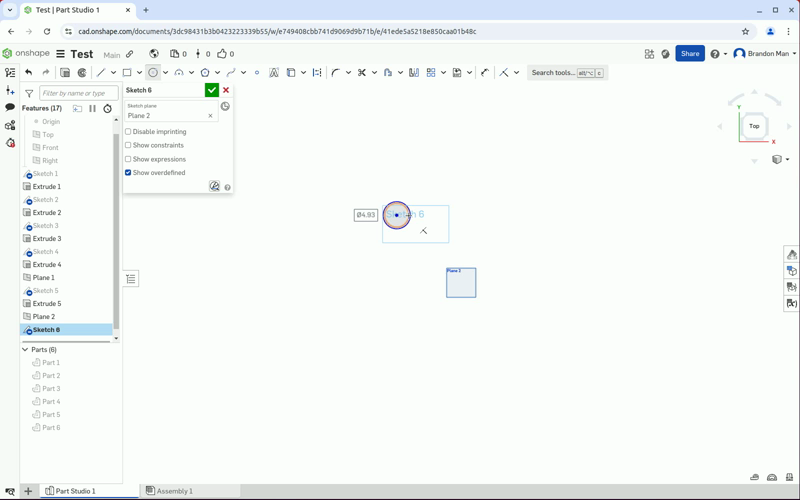
key(esc)
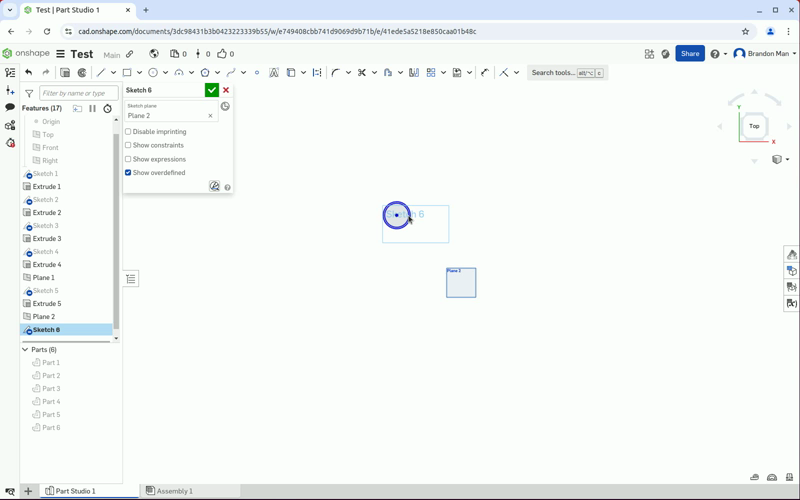
mouse_move(384, 214)
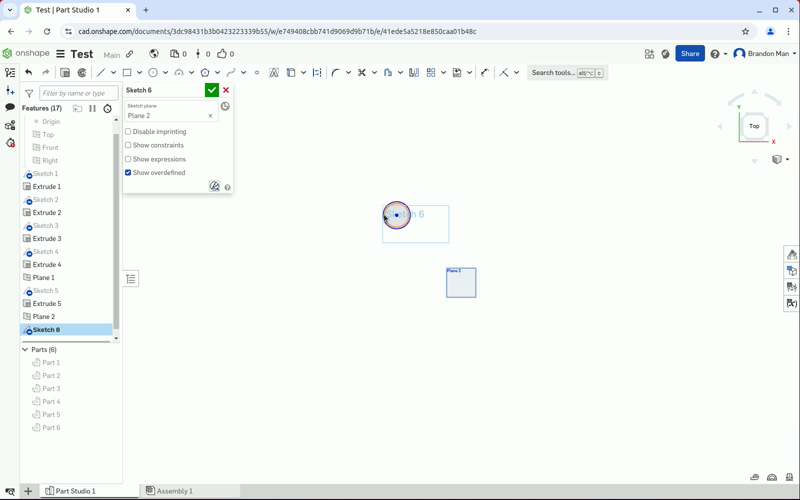
scroll(6)
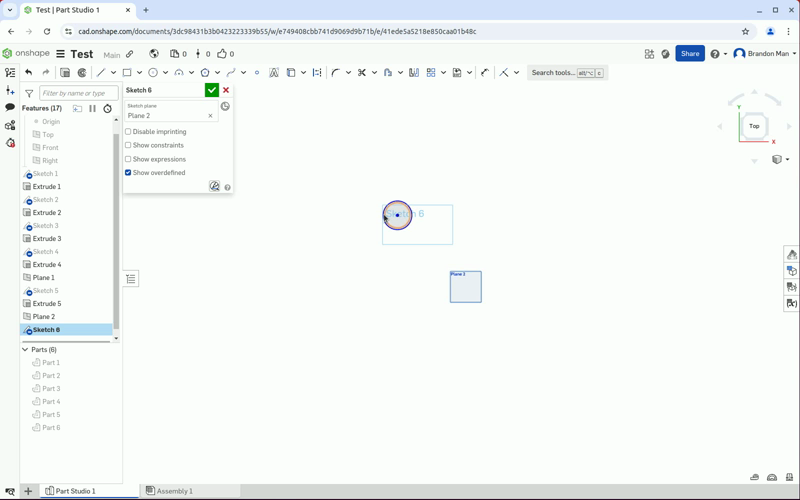
scroll(6)
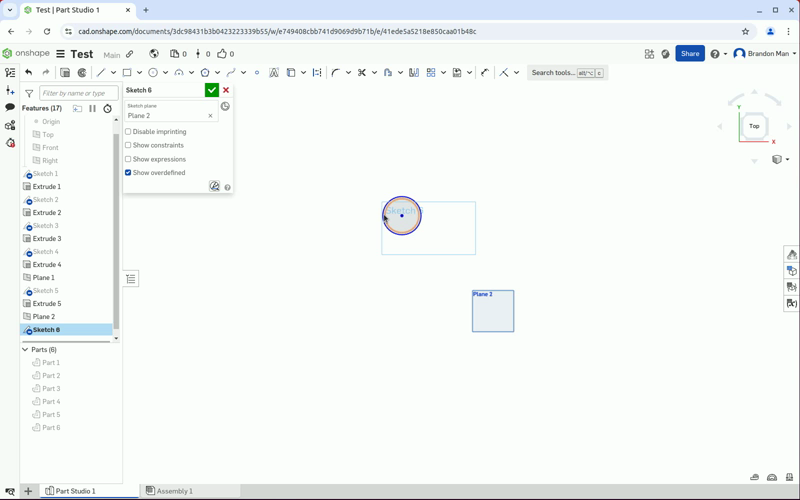
scroll(6)
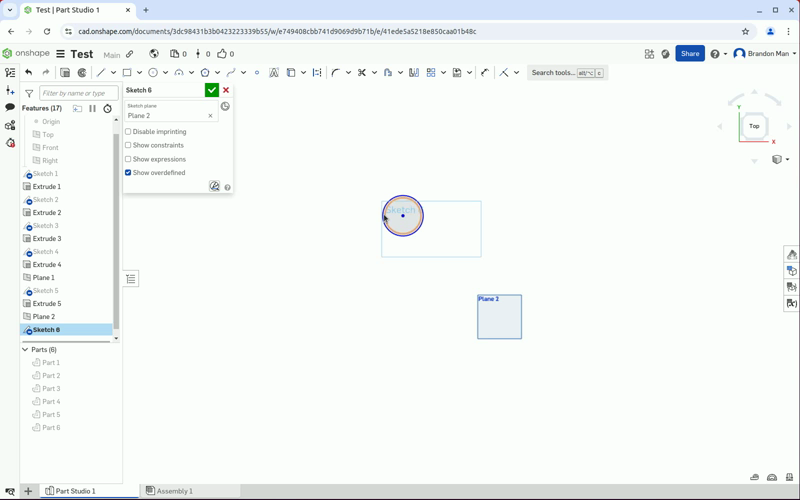
scroll(6)
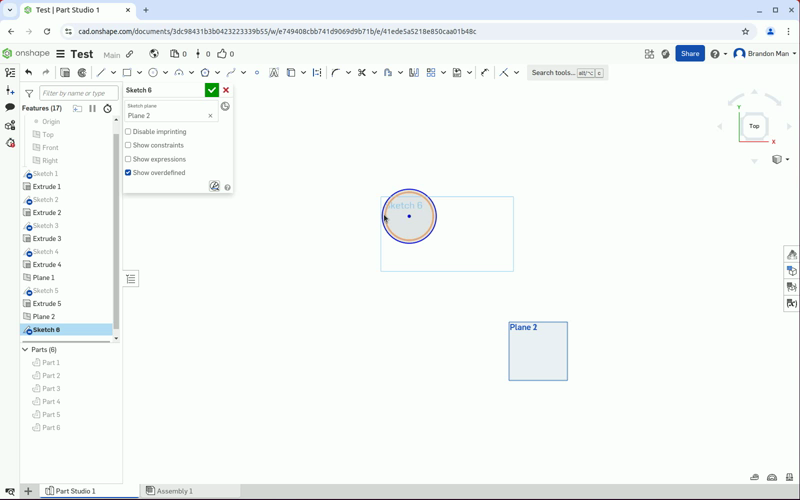
scroll(6)
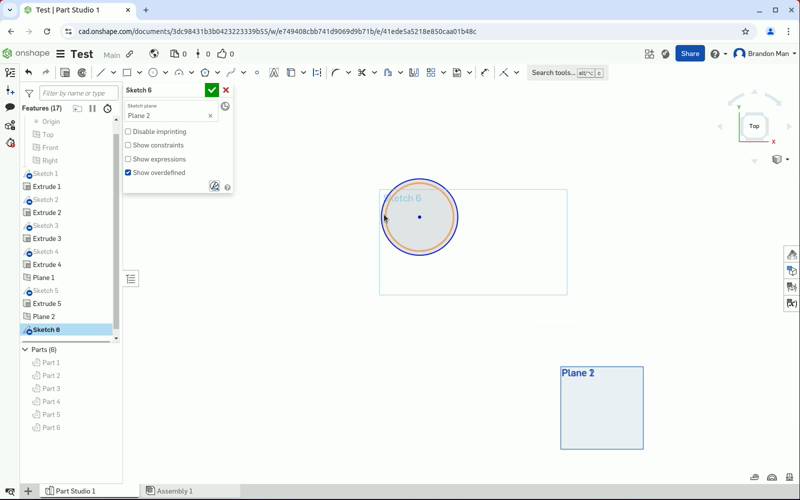
scroll(6)
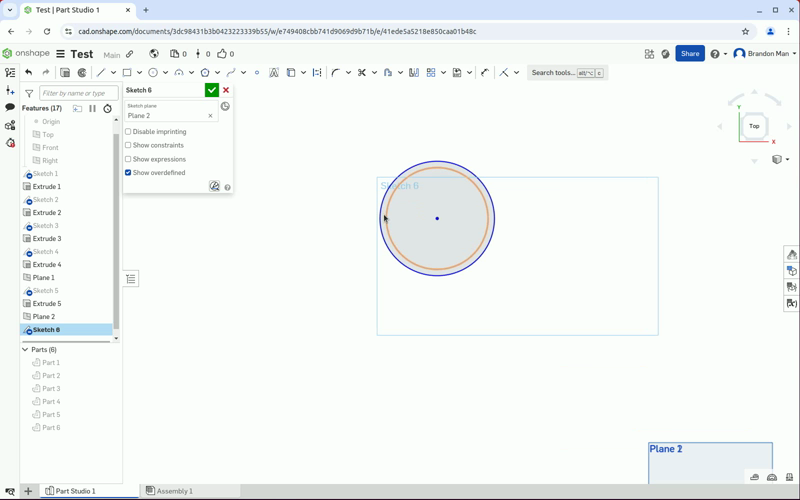
scroll(6)
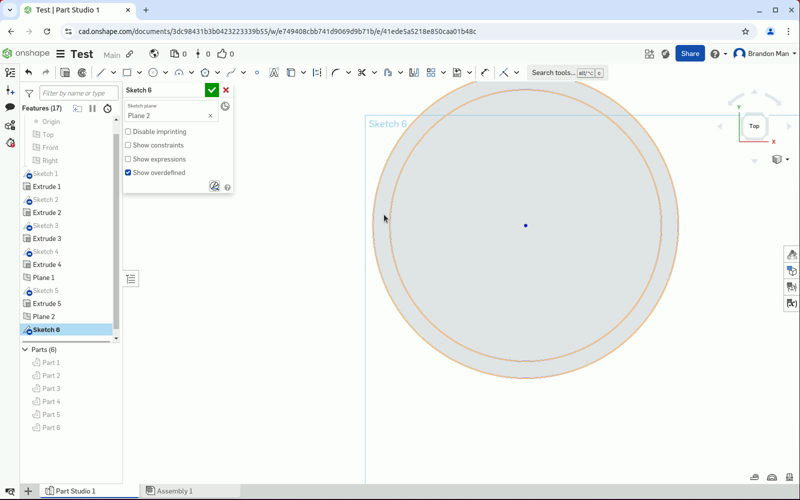
click(384, 214)
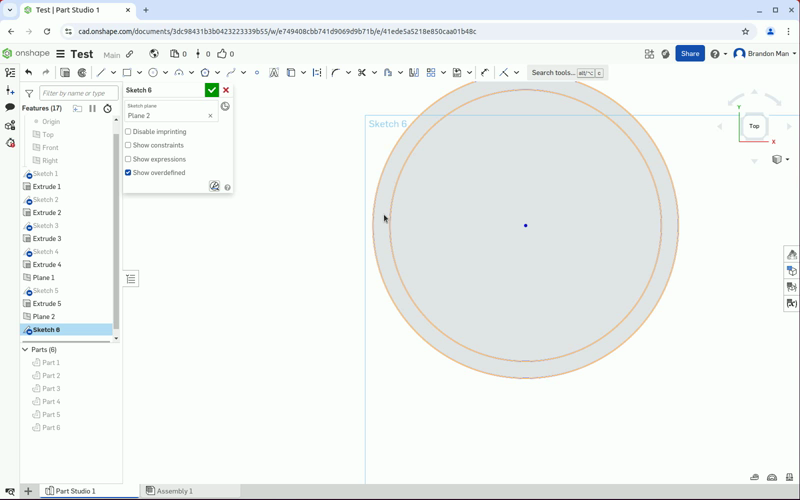
scroll(-6)
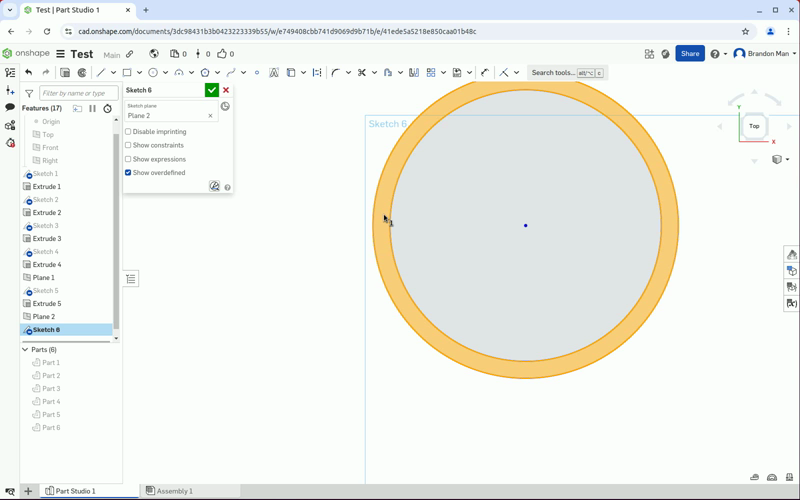
scroll(-6)
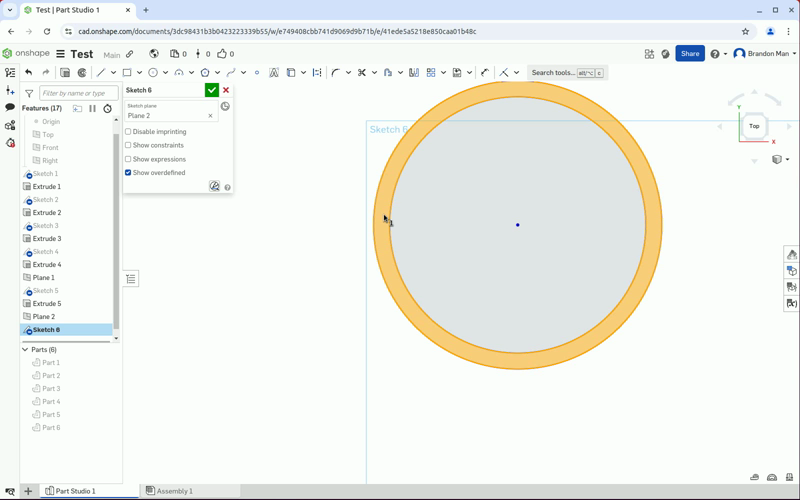
scroll(-6)
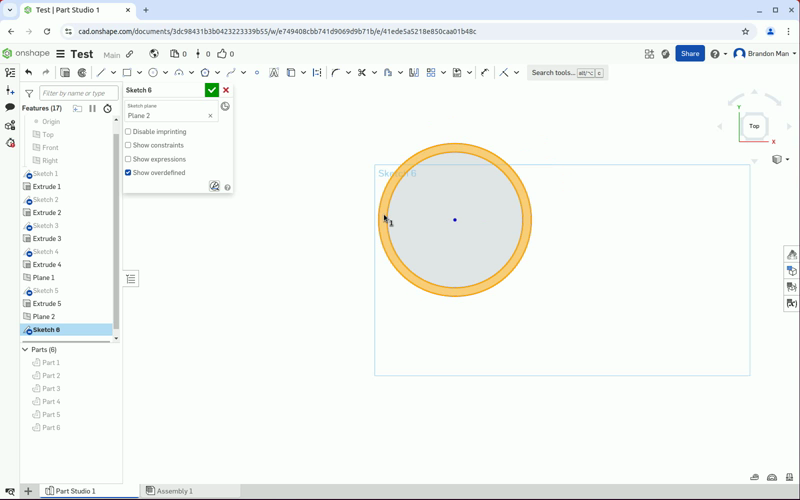
scroll(-6)
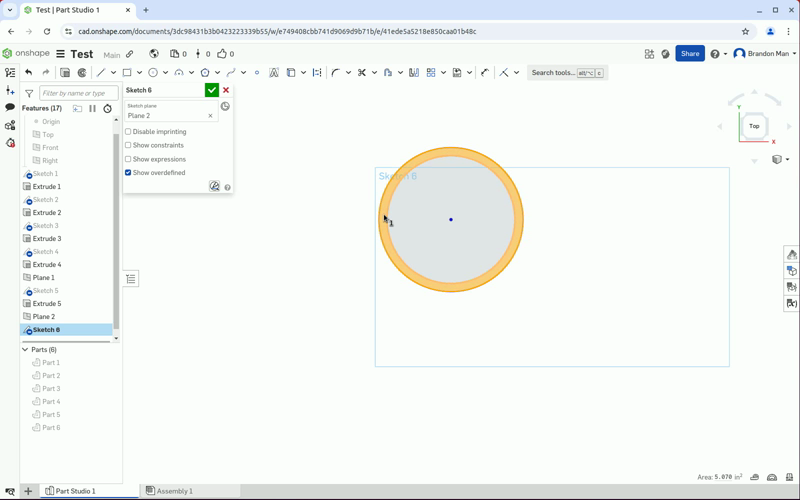
scroll(-6)
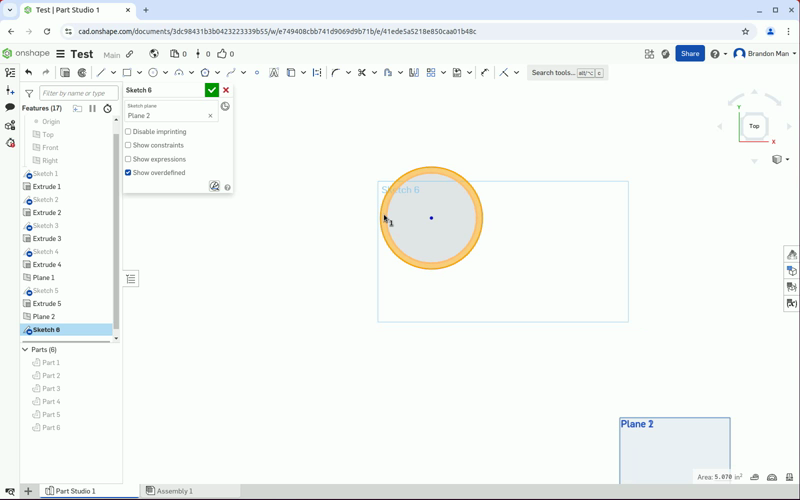
scroll(-6)
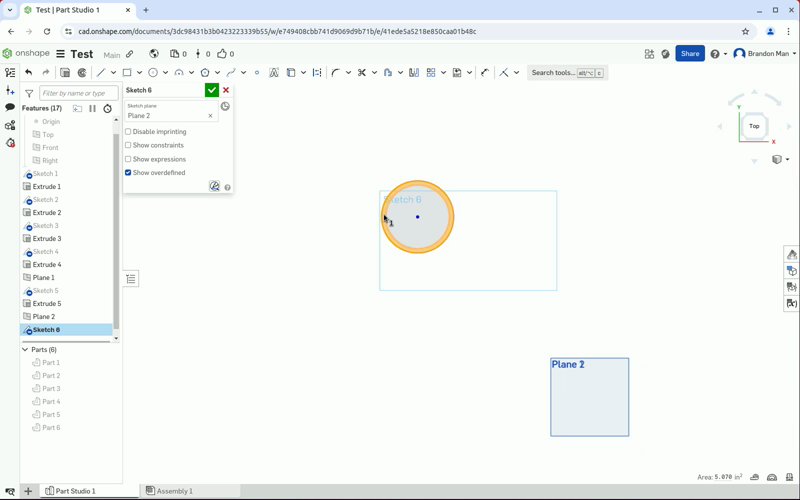
scroll(-6)
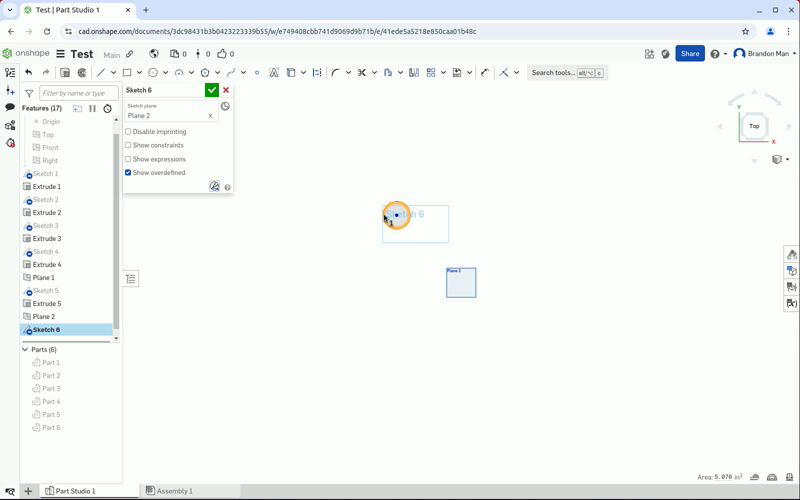
mouse_move(73, 352)
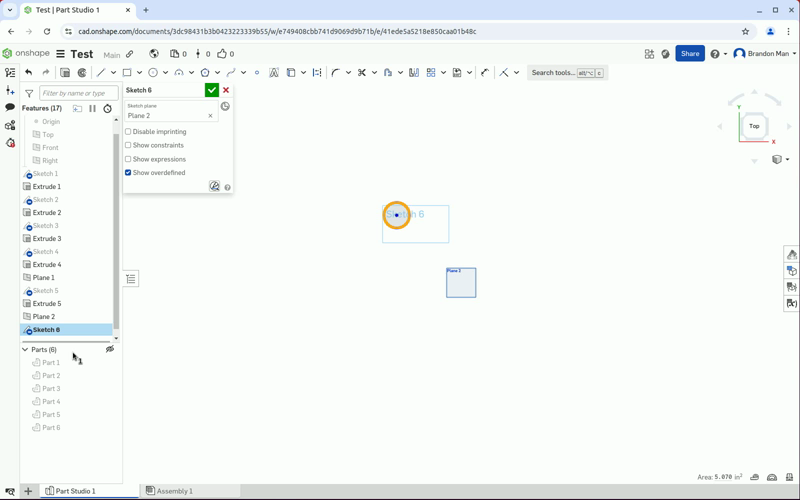
key(shift+y)
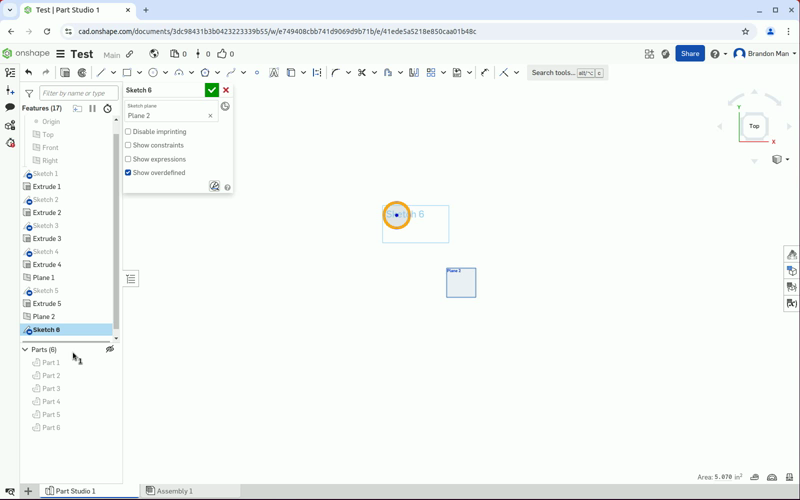
key(shift+e)
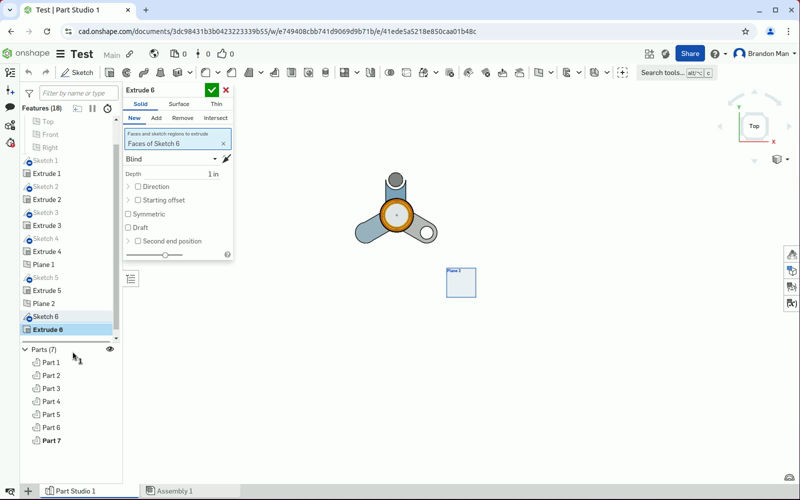
mouse_move(143, 106)
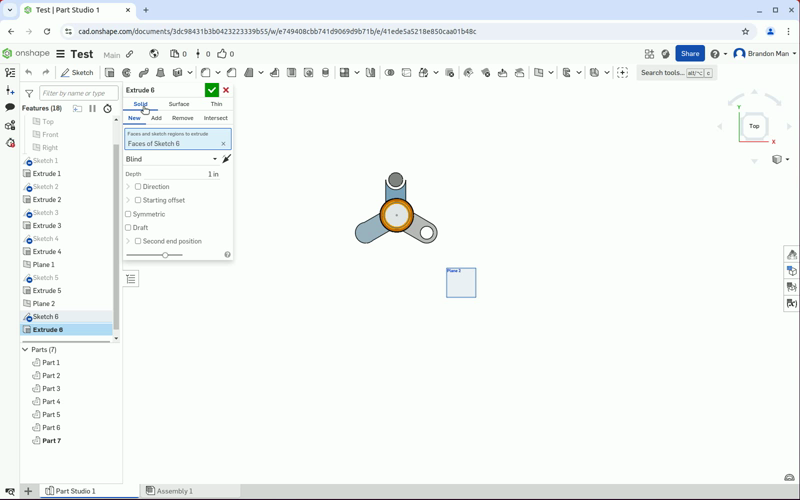
click(143, 106)
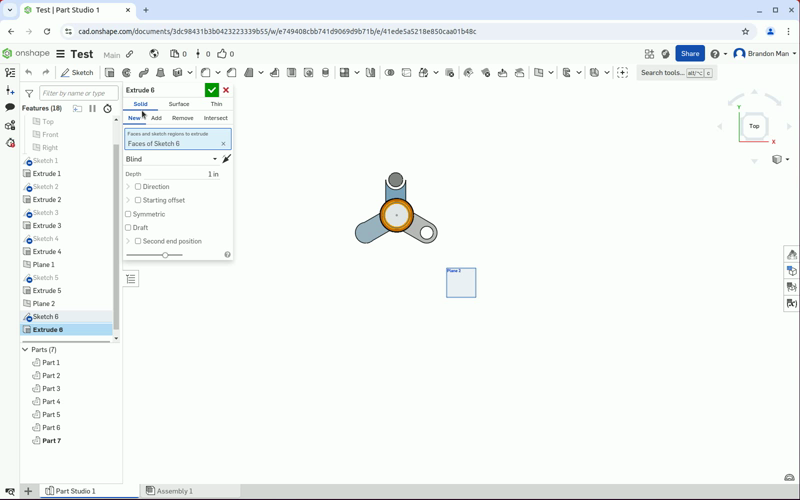
mouse_move(137, 120)
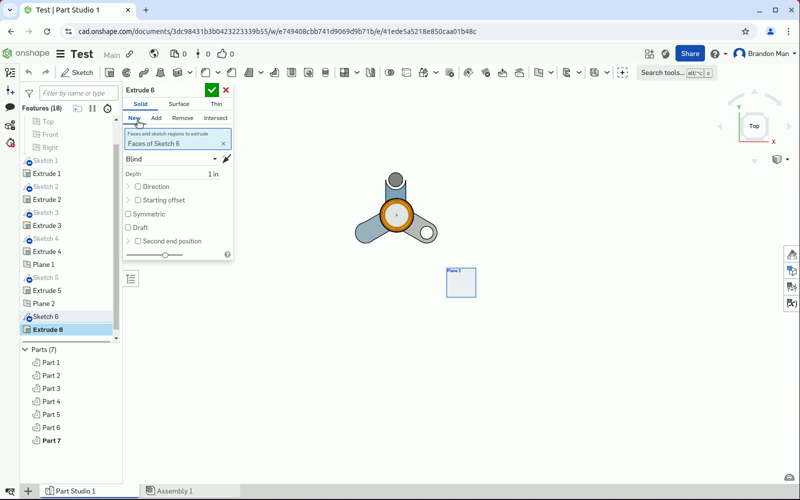
click(137, 120)
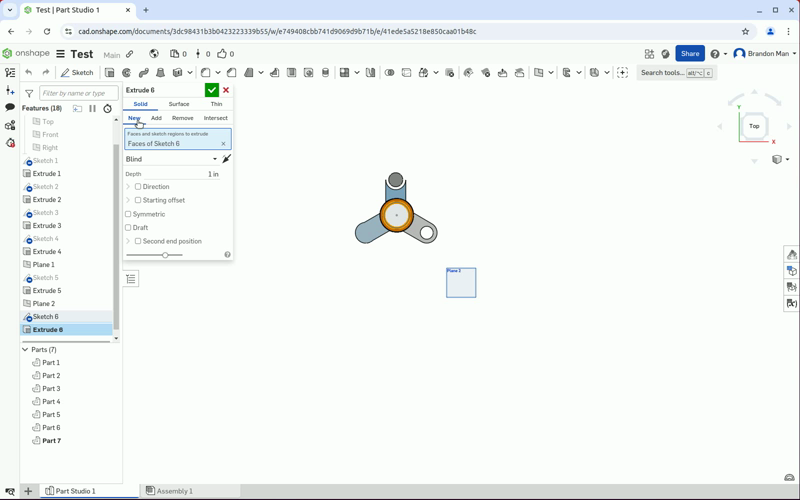
key(tab, 4)
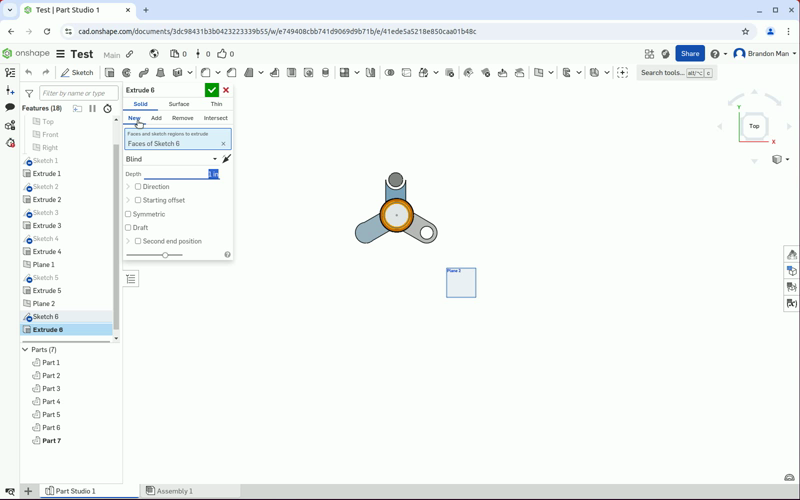
text(-0.481)
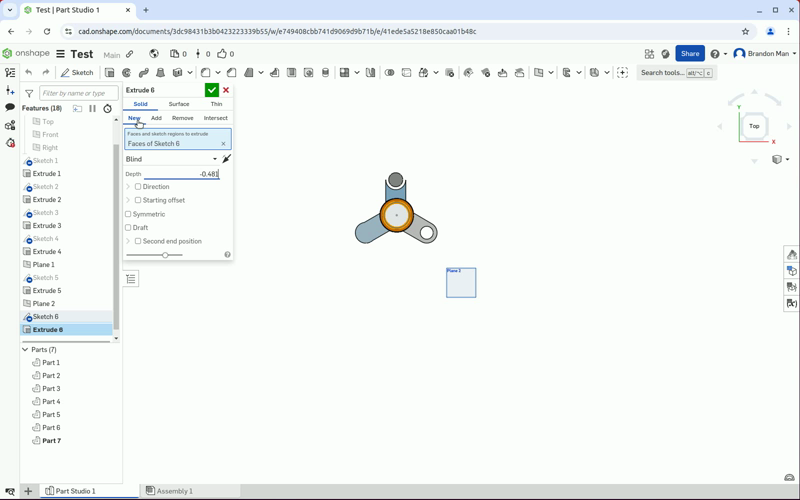
key(enter)
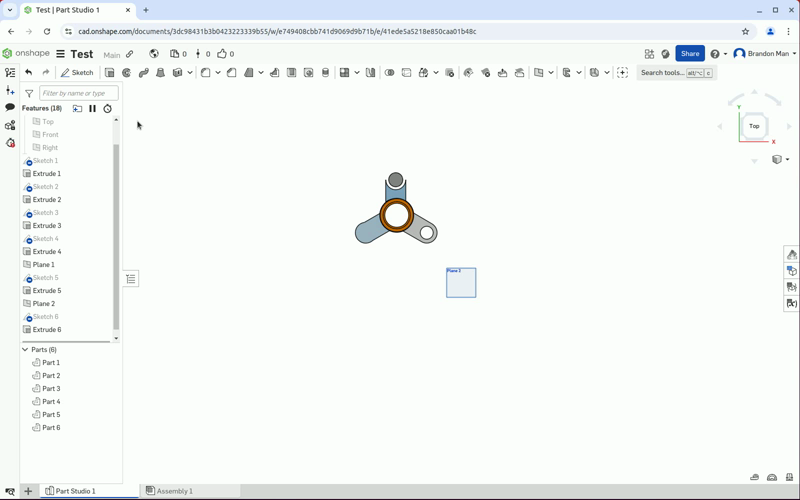
key(shift+h)
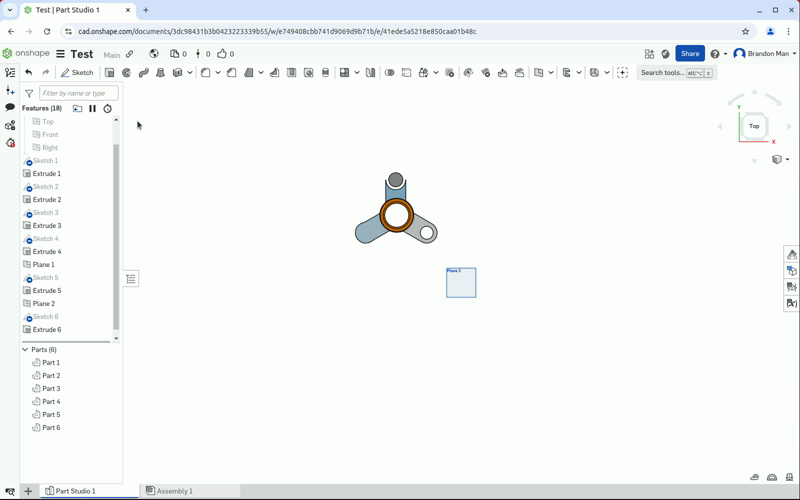
key(shift+h)
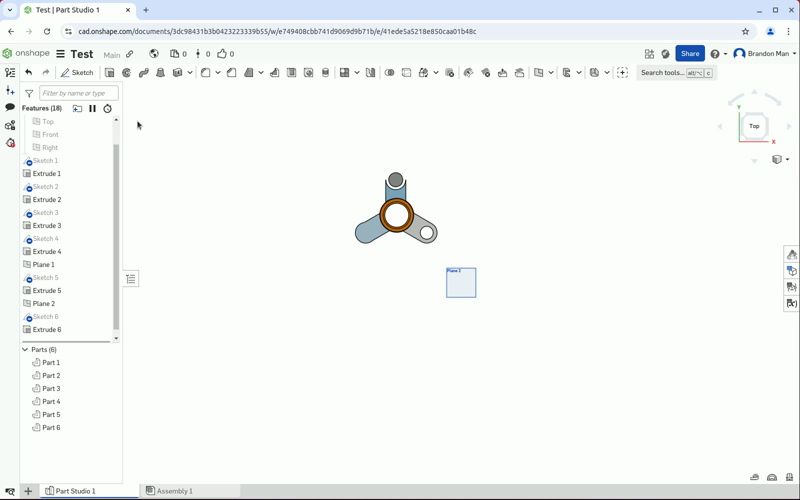
mouse_move(69, 163)
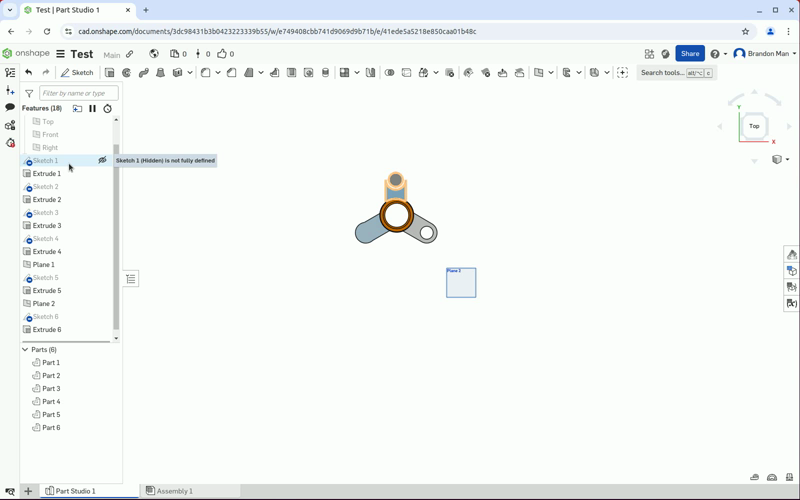
click(69, 163)
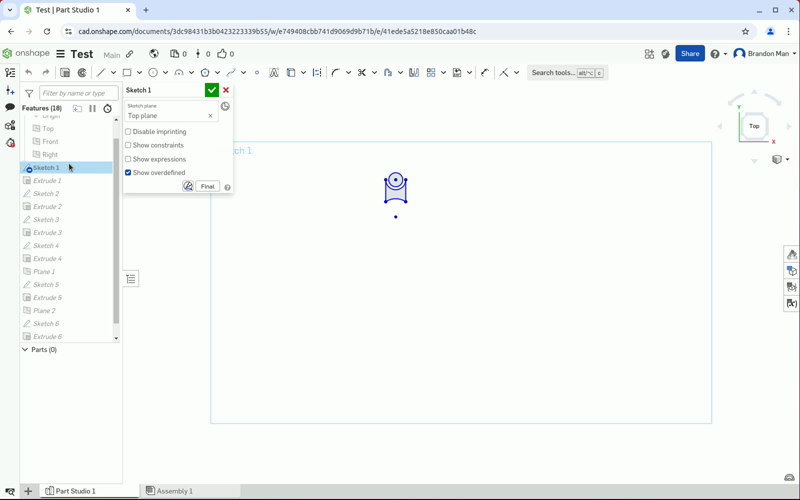
mouse_move(229, 92)
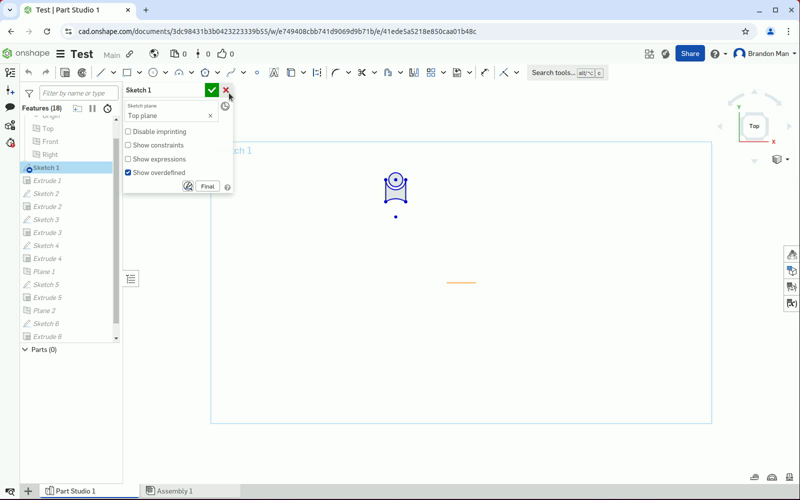
click(229, 92)
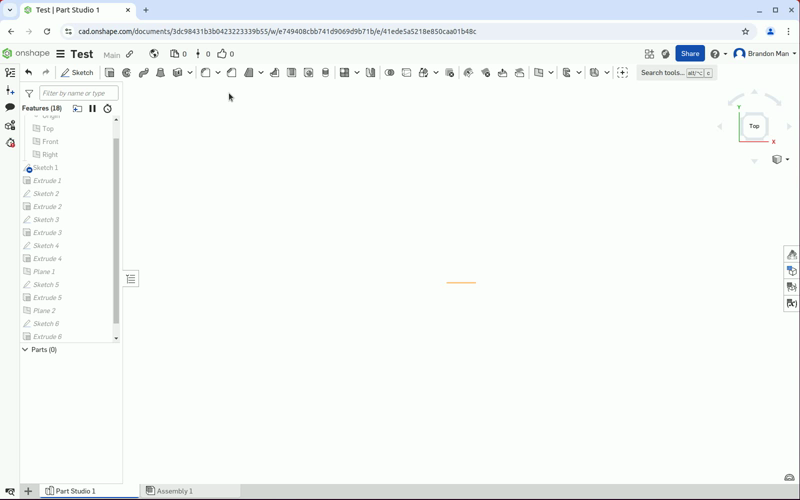
key(shift+s)
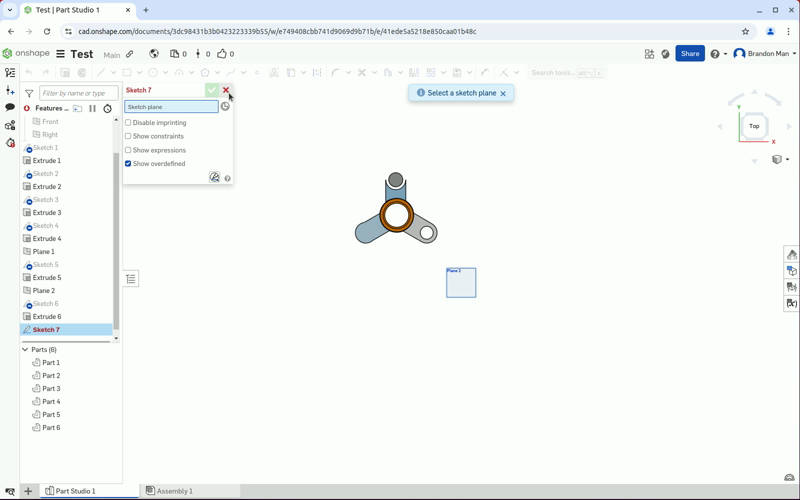
mouse_move(69, 293)
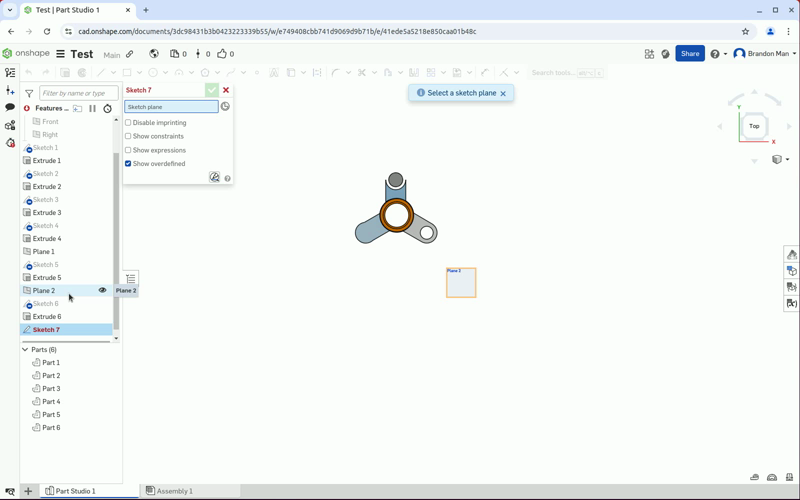
click(69, 293)
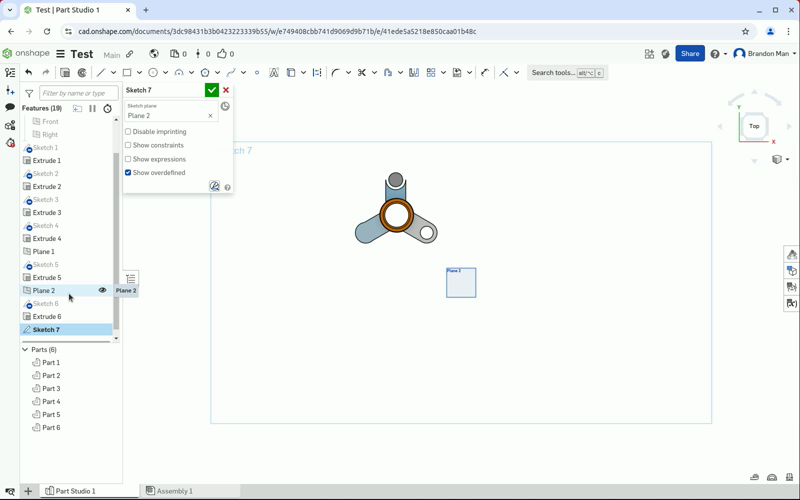
mouse_move(73, 352)
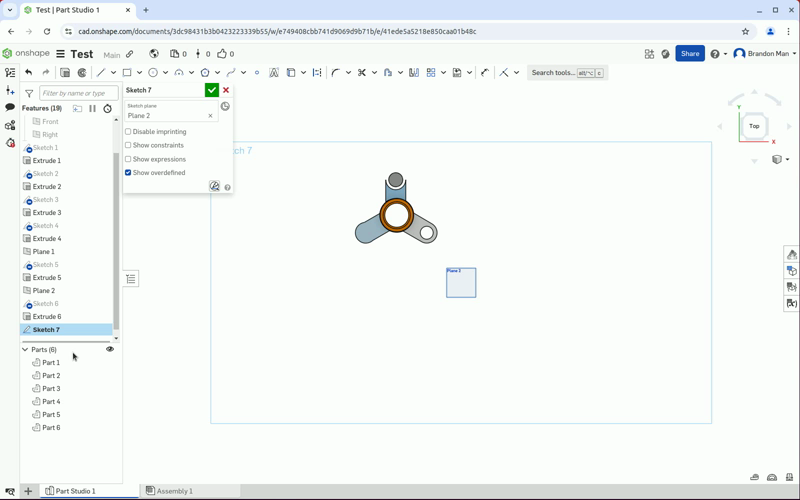
key(y)
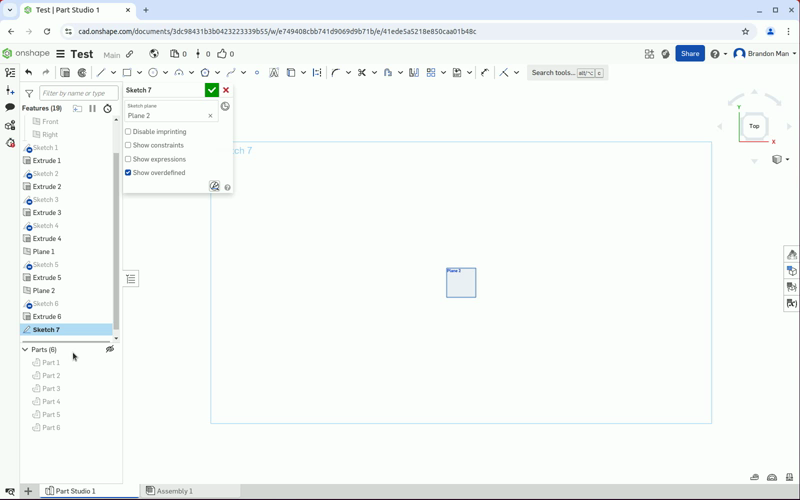
key(c)
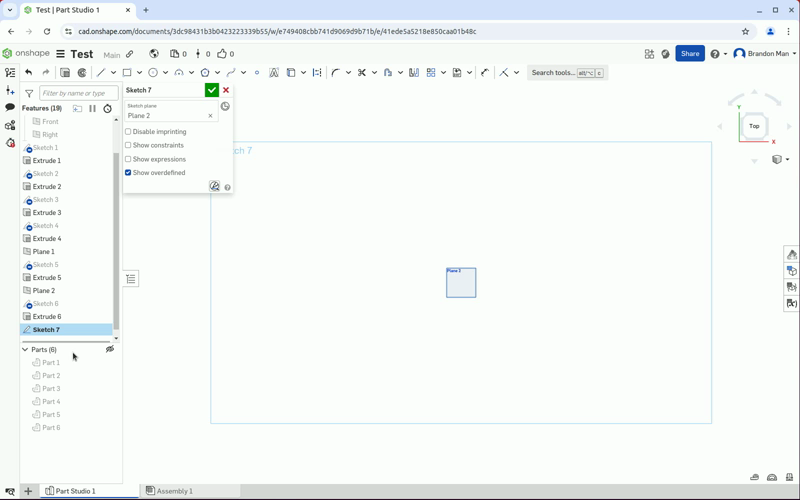
key_down(shift)
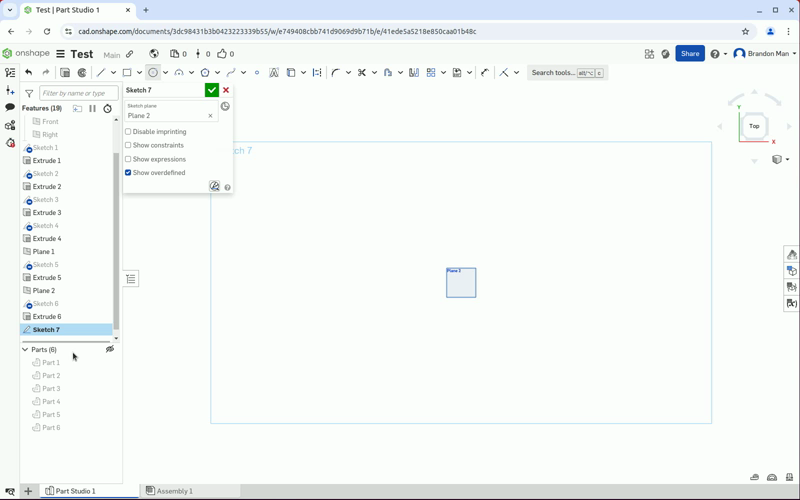
mouse_move(396, 215)
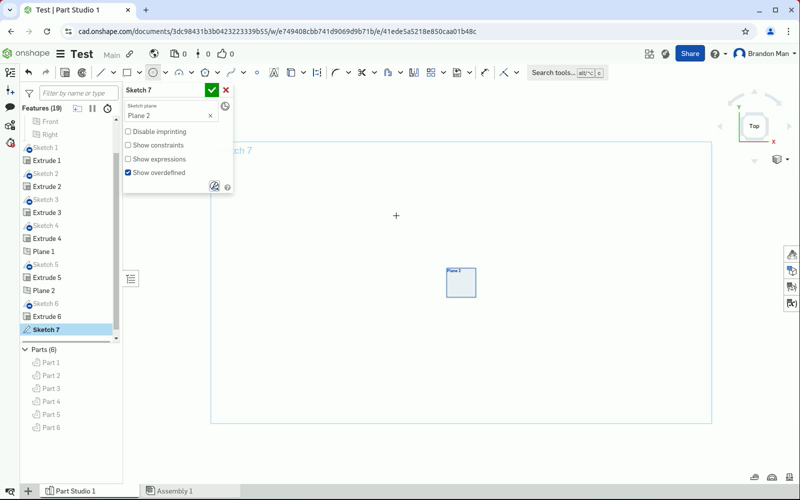
click(396, 215)
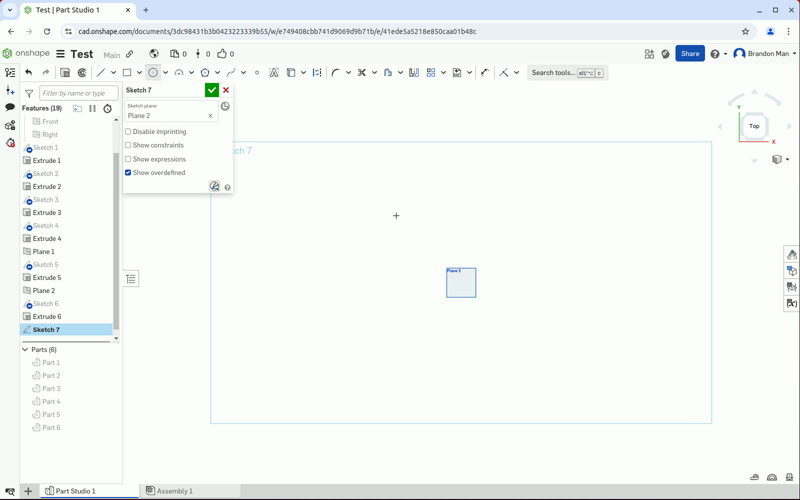
key_up(shift)
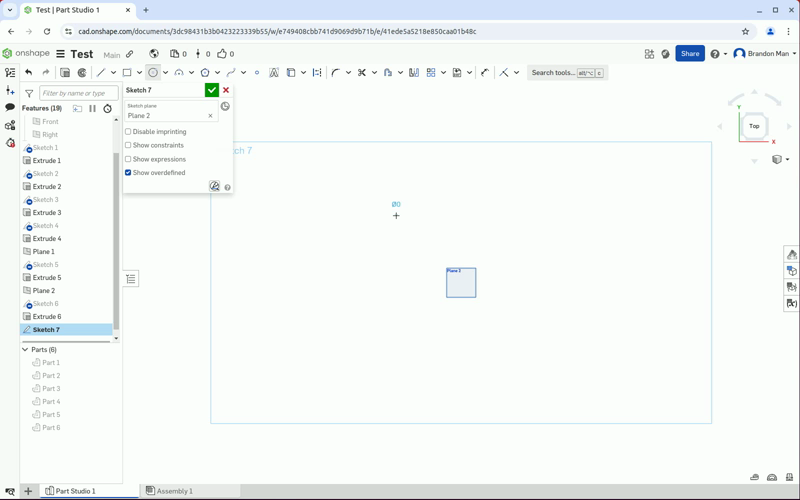
mouse_move(407, 215)
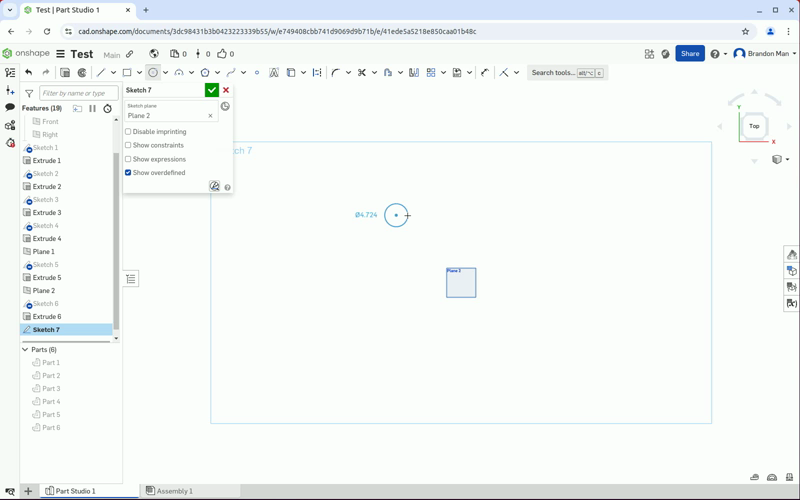
click(407, 215)
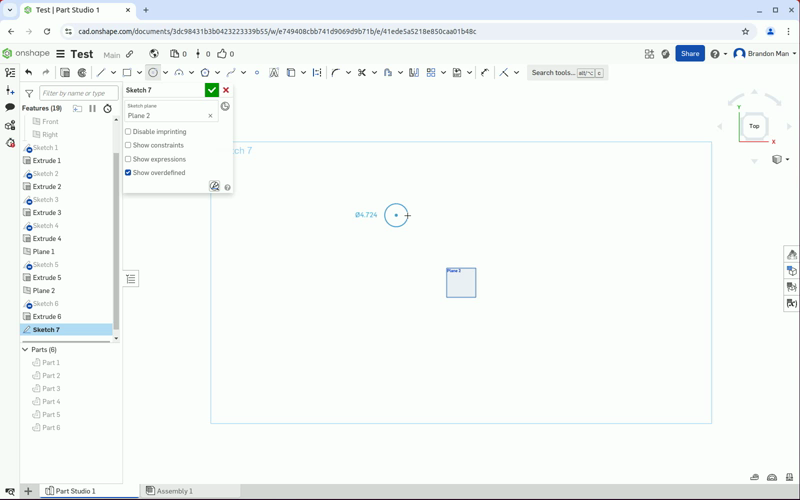
key(esc)
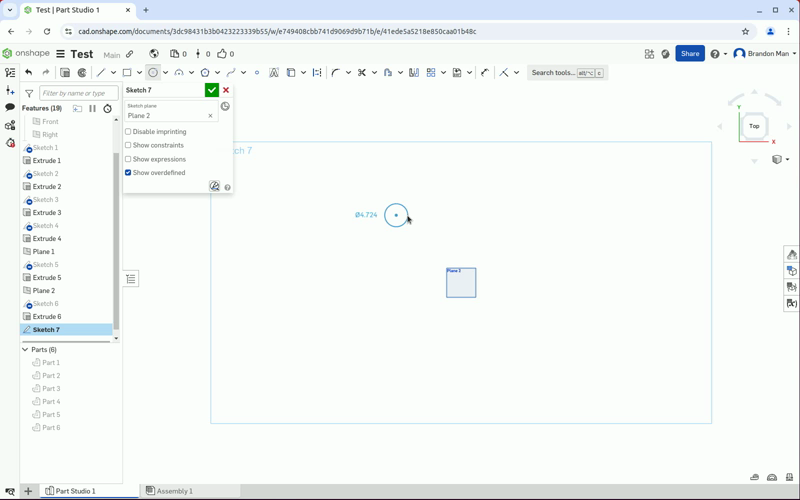
key(c)
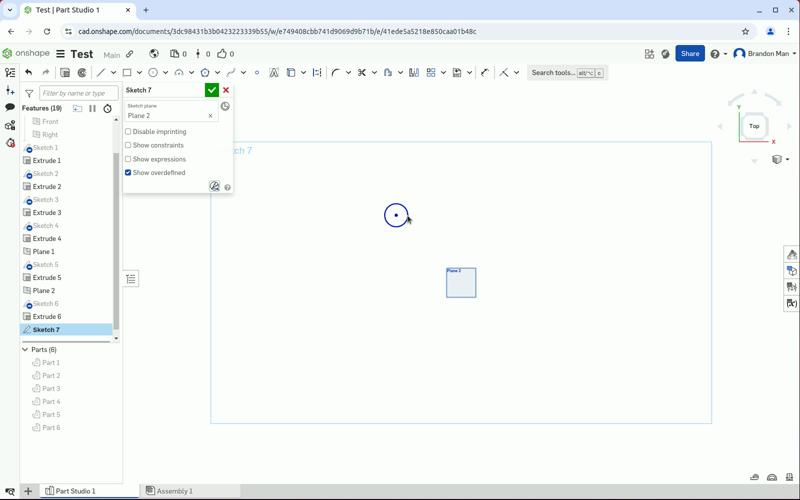
key_down(shift)
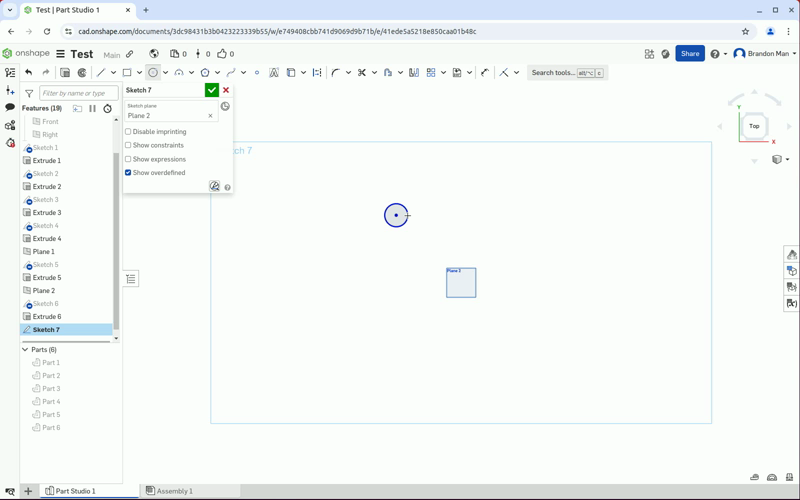
mouse_move(396, 215)
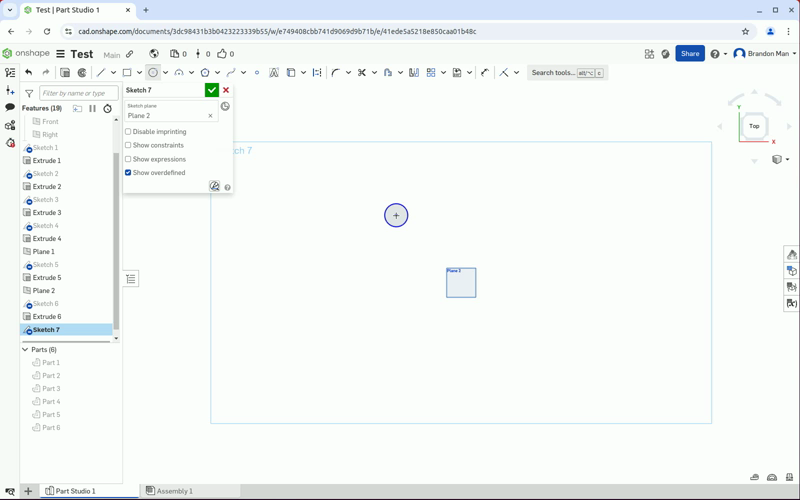
click(396, 215)
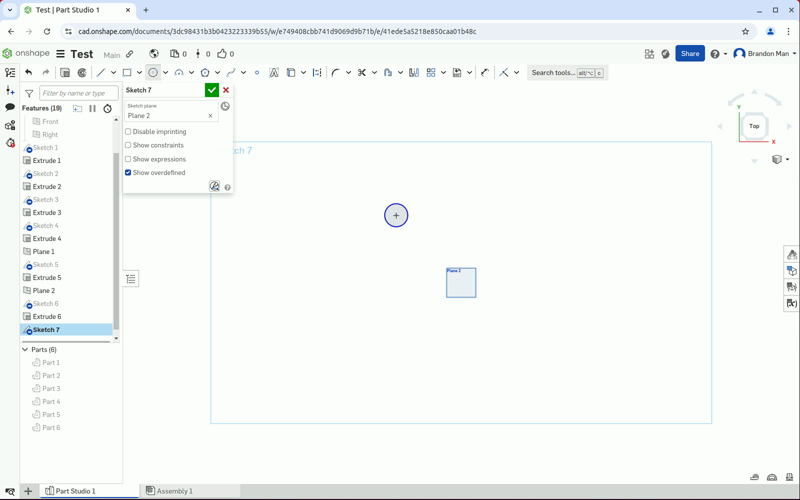
key_up(shift)
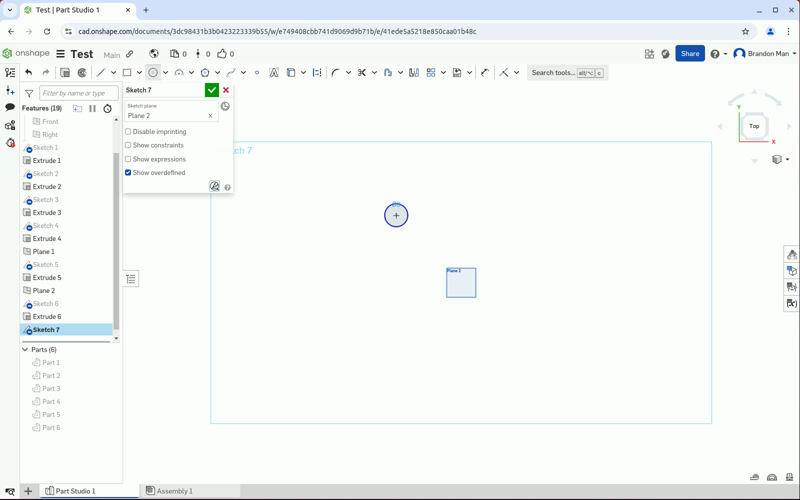
mouse_move(401, 215)
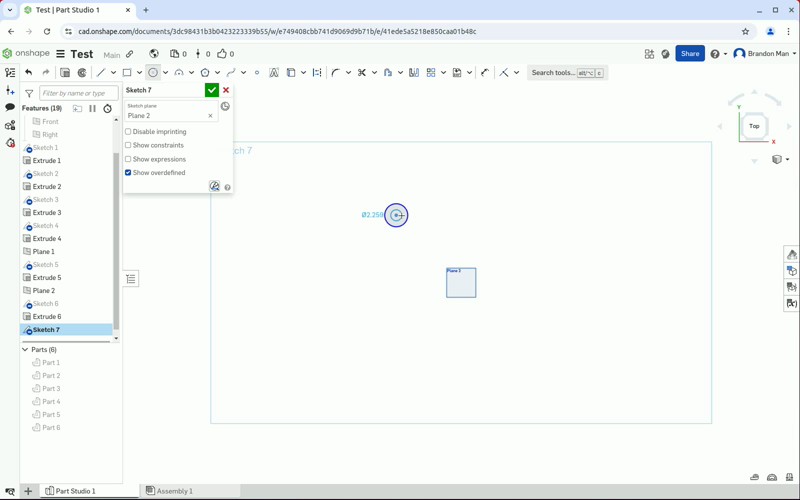
click(401, 215)
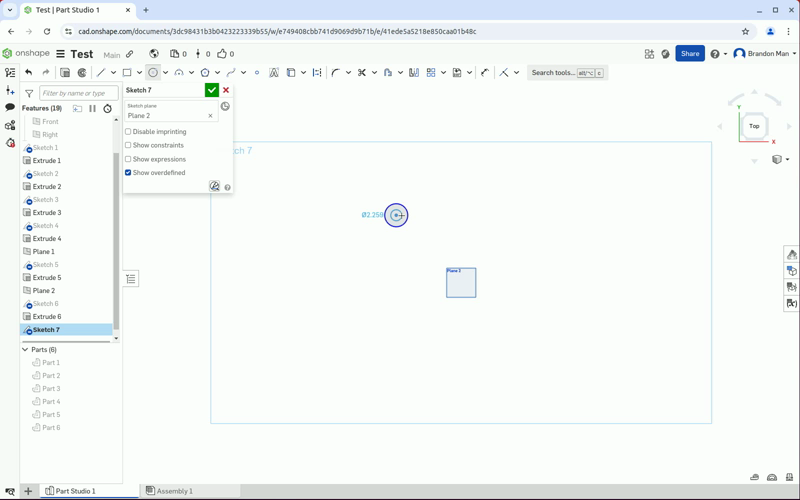
key(esc)
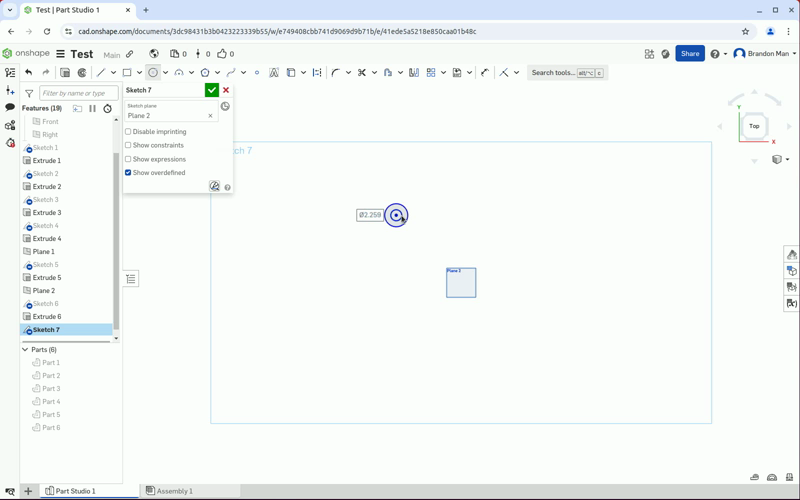
mouse_move(396, 206)
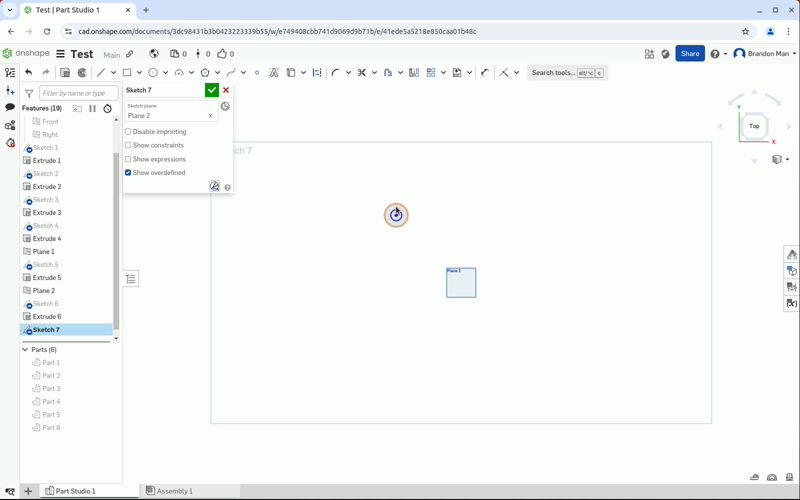
scroll(6)
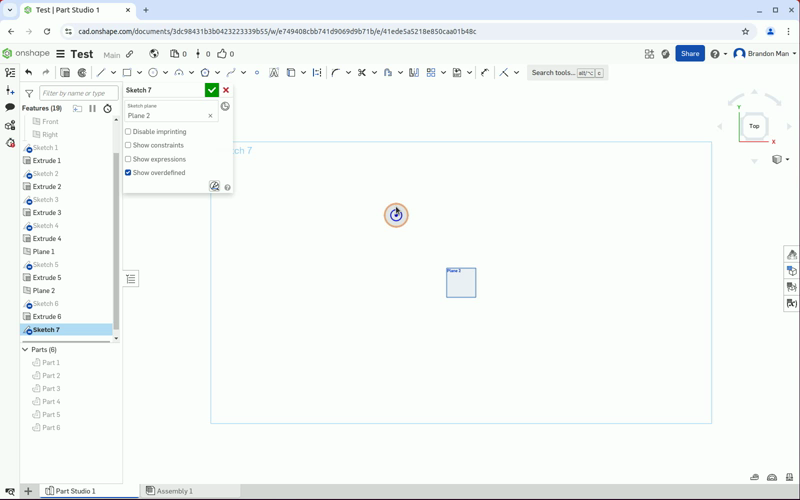
scroll(6)
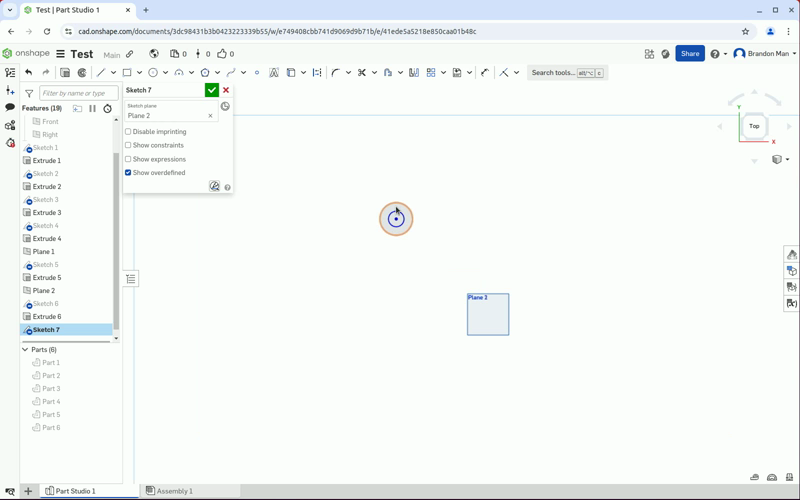
scroll(6)
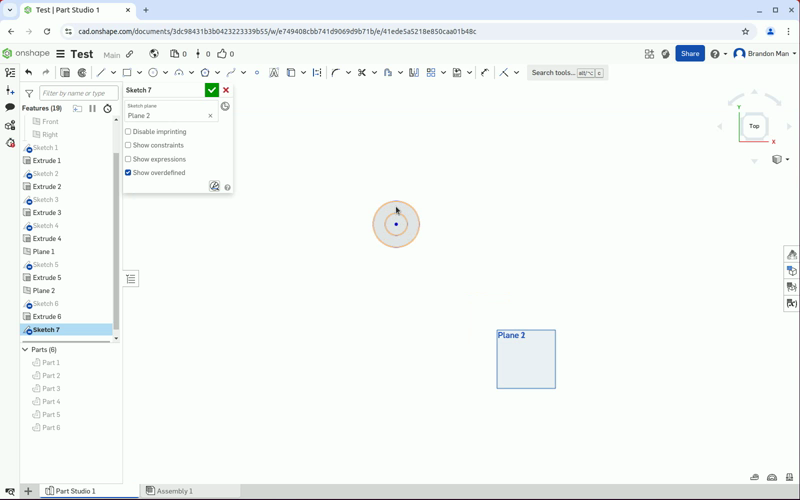
scroll(6)
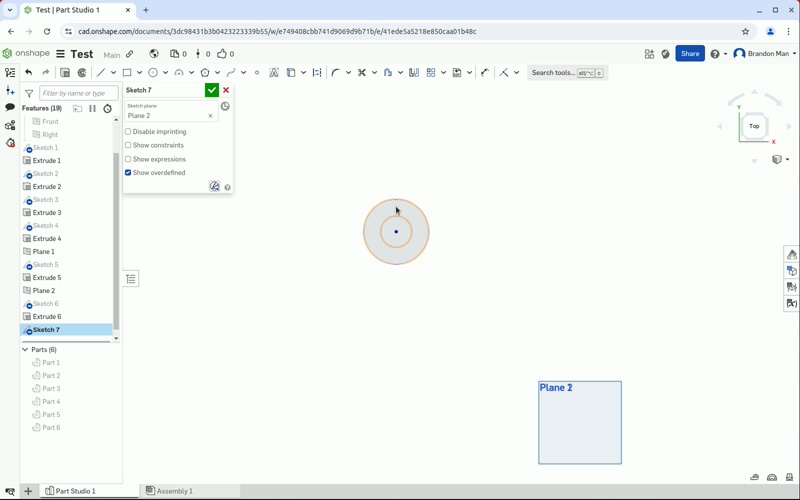
scroll(6)
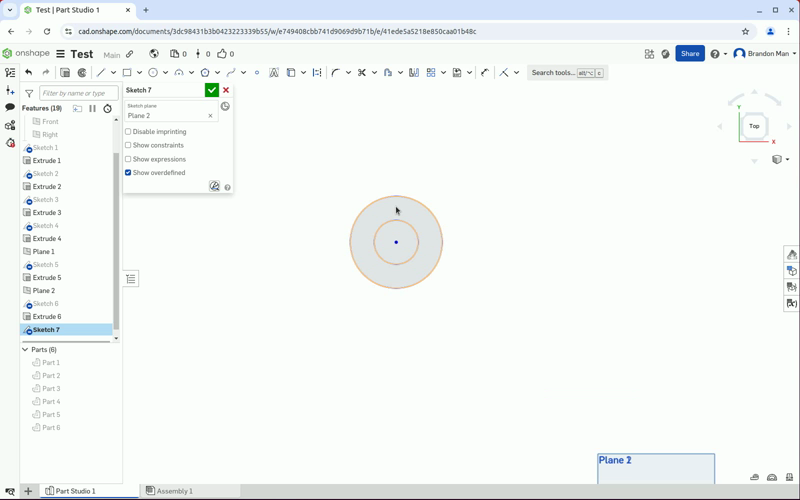
scroll(6)
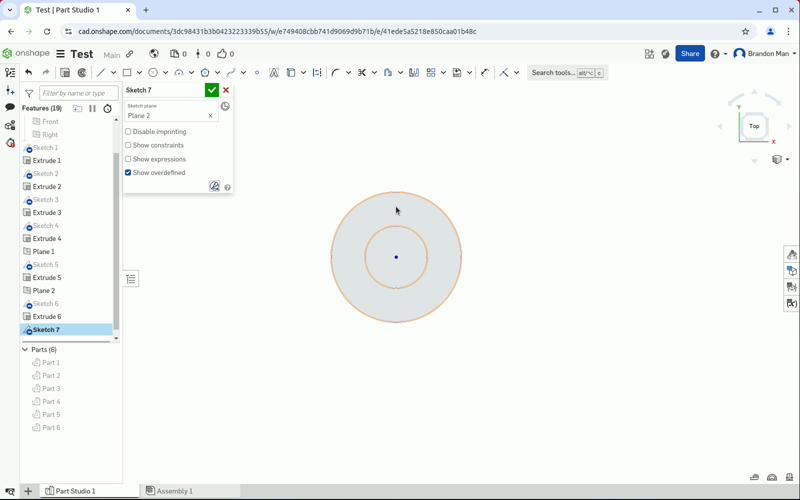
scroll(6)
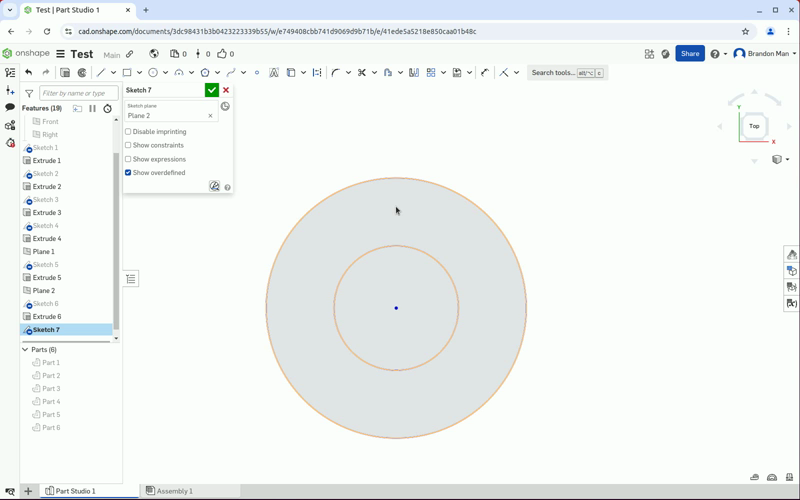
click(396, 206)
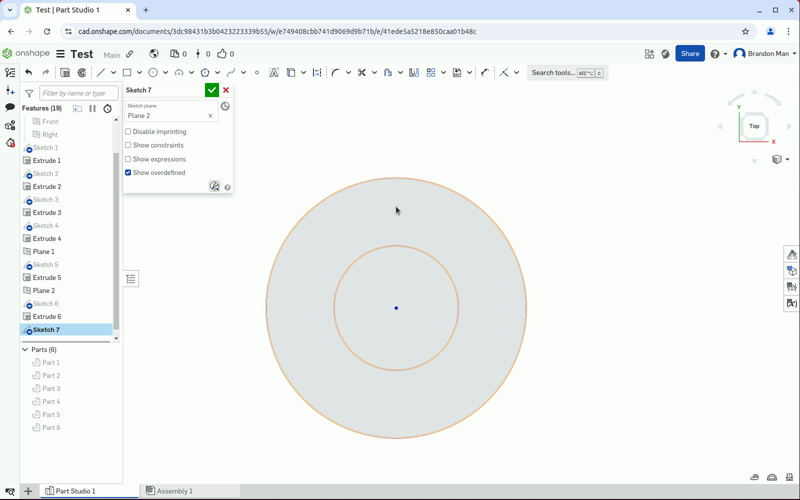
scroll(-6)
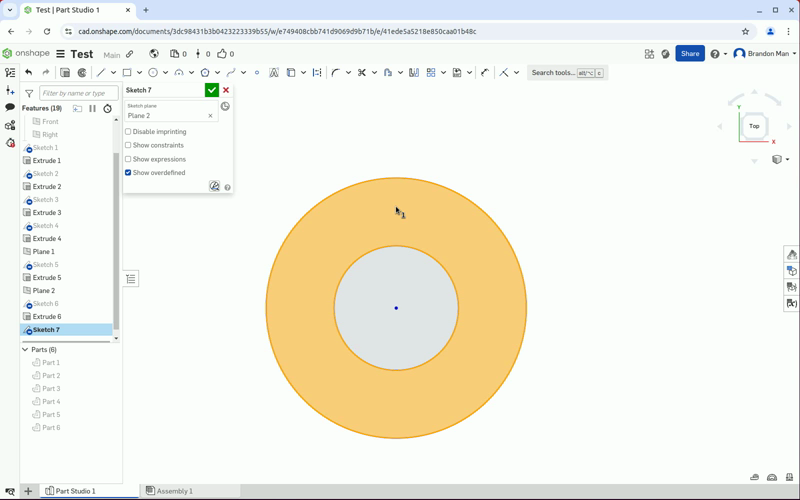
scroll(-6)
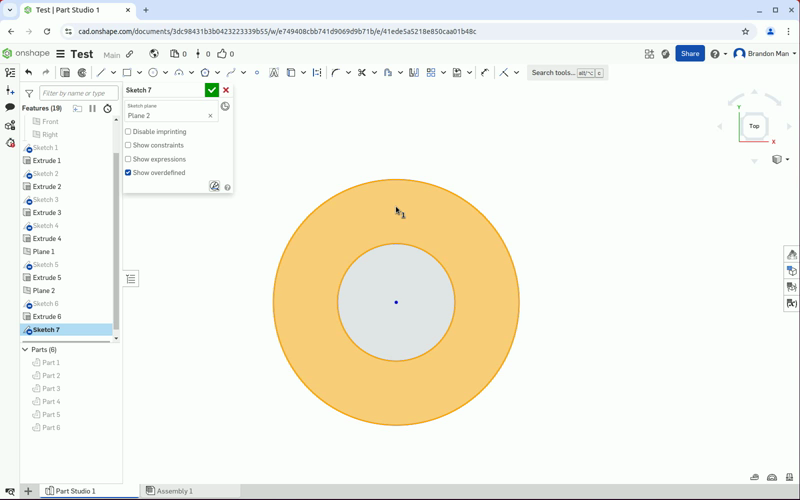
scroll(-6)
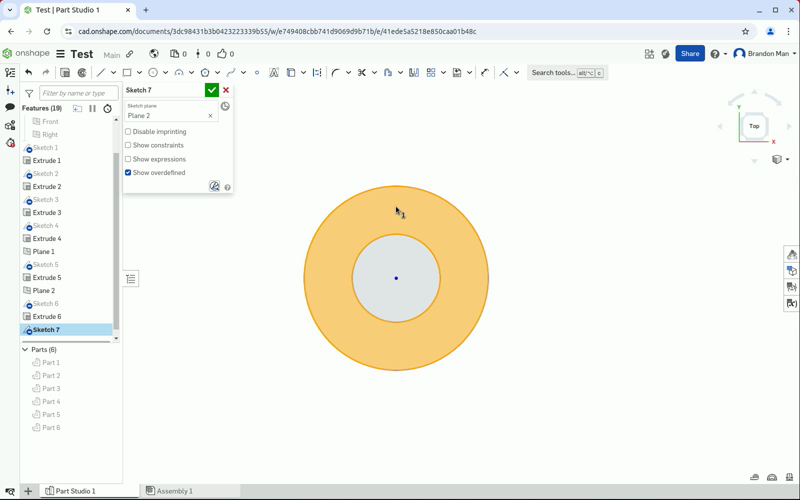
scroll(-6)
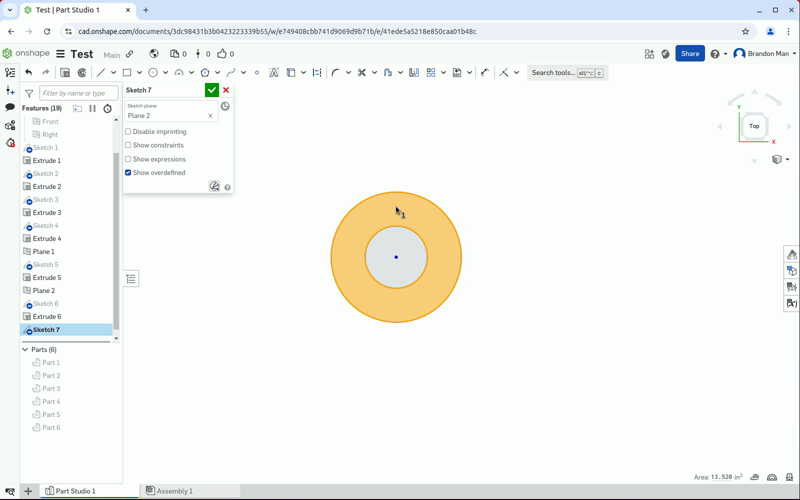
scroll(-6)
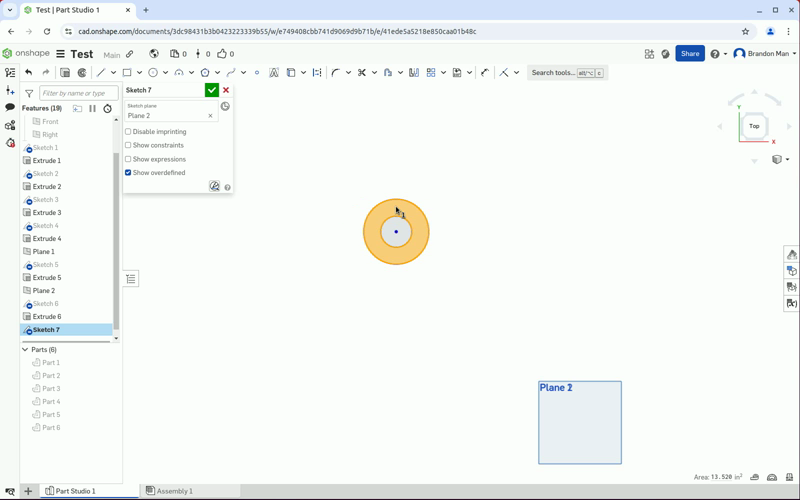
scroll(-6)
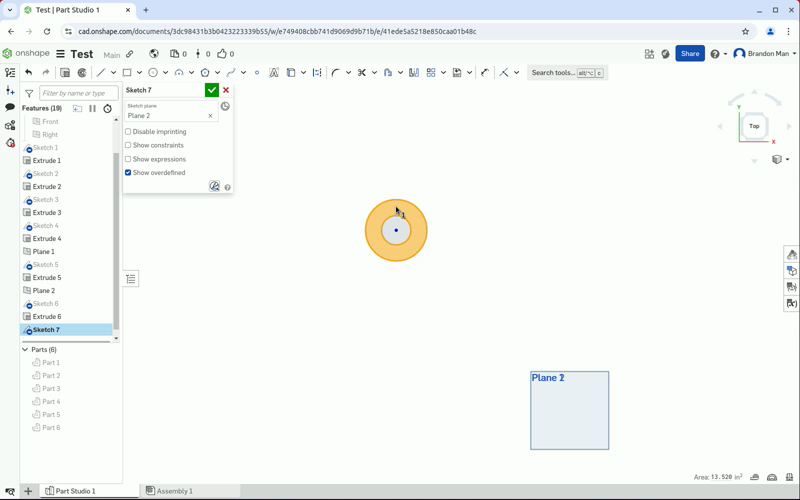
scroll(-6)
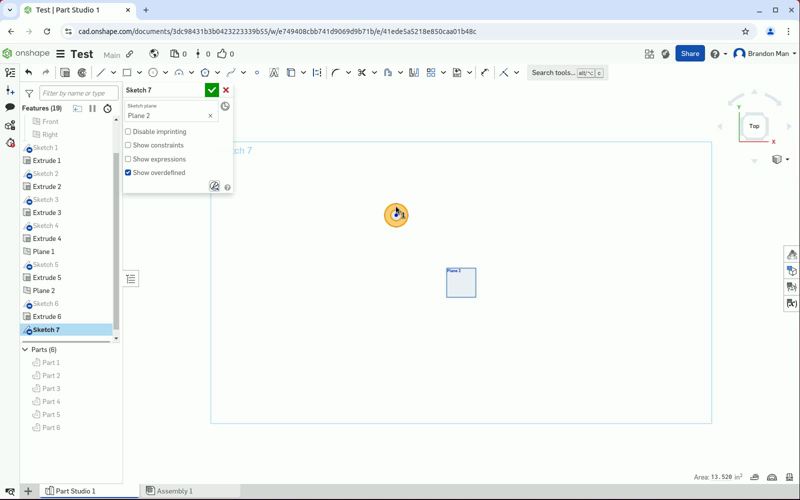
mouse_move(73, 352)
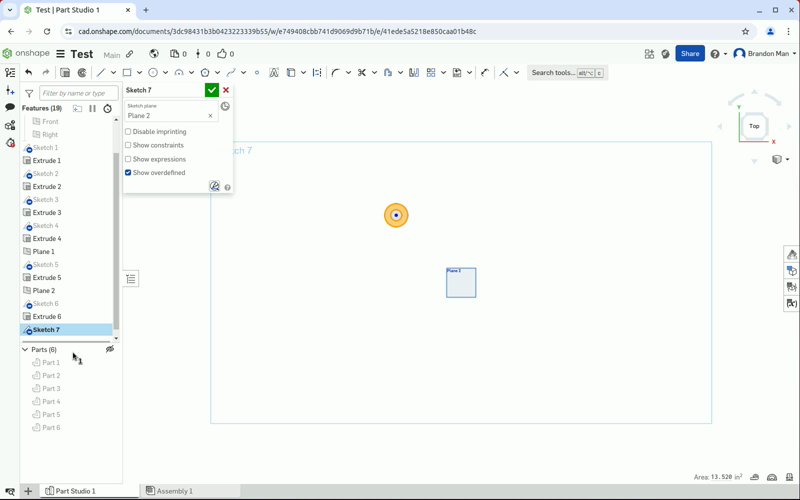
key(shift+y)
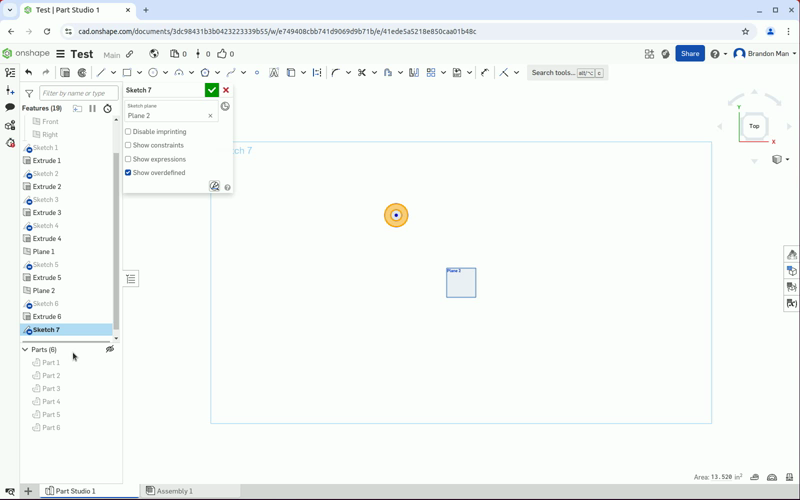
key(shift+e)
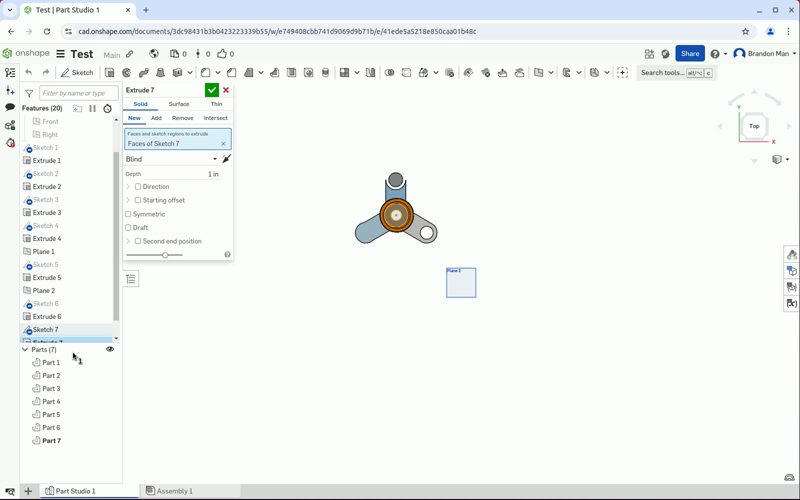
mouse_move(143, 106)
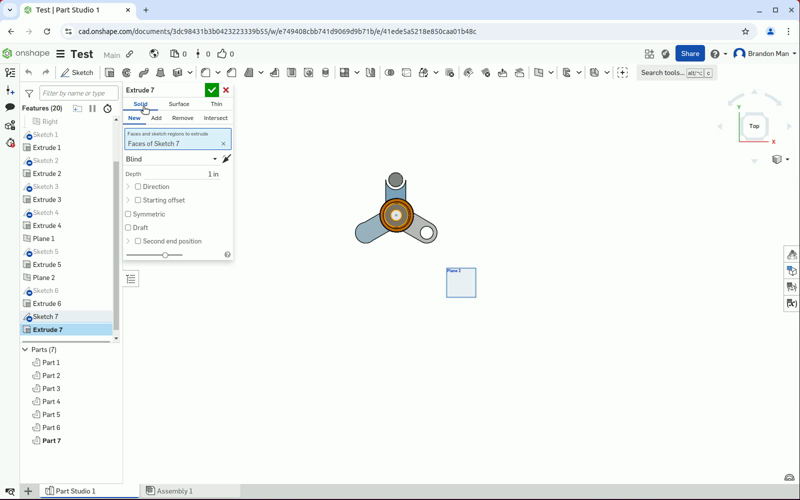
click(143, 106)
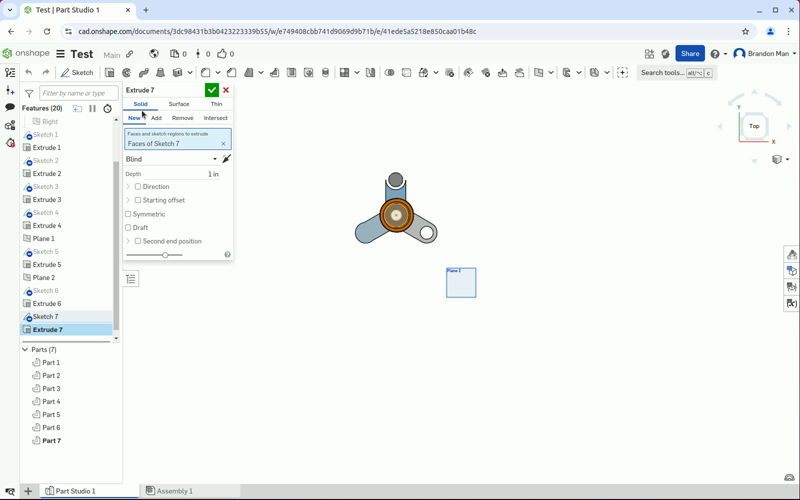
mouse_move(137, 120)
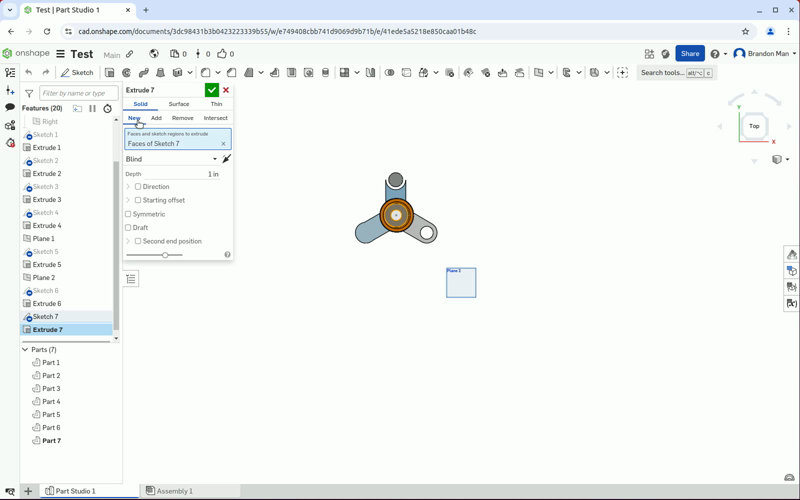
click(137, 120)
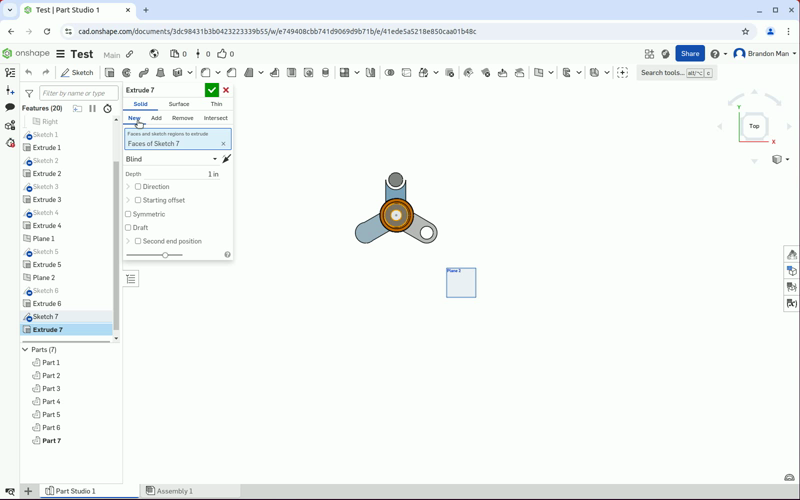
key(tab, 4)
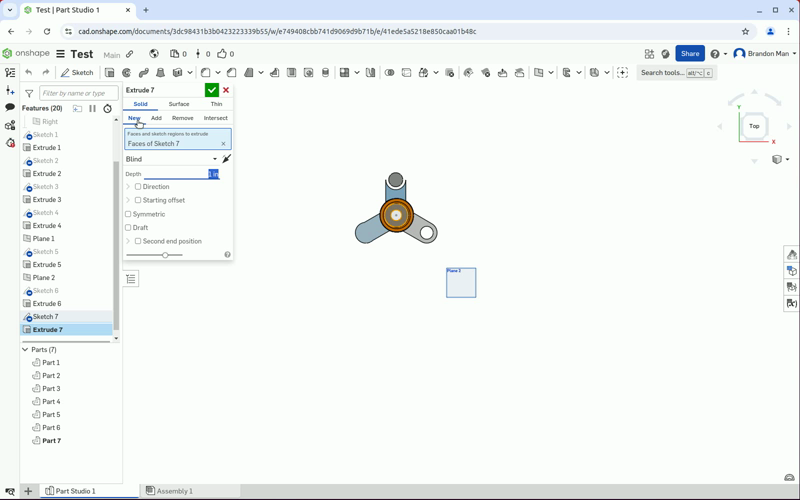
text(-0.481)
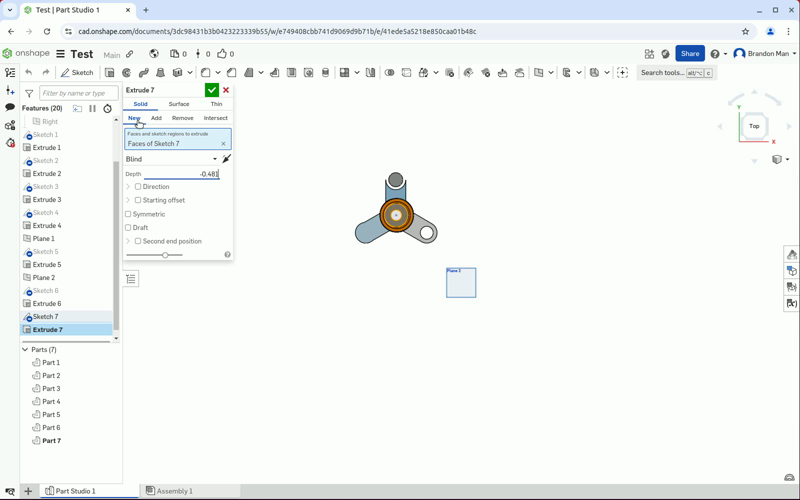
key(enter)
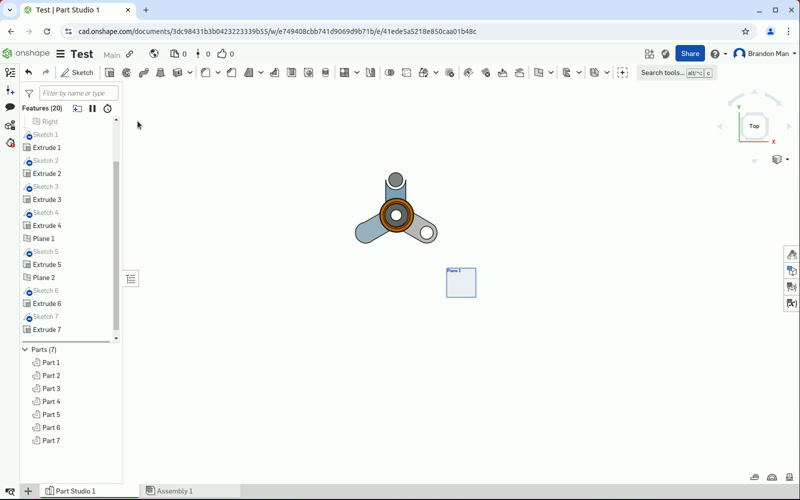
key(shift+h)
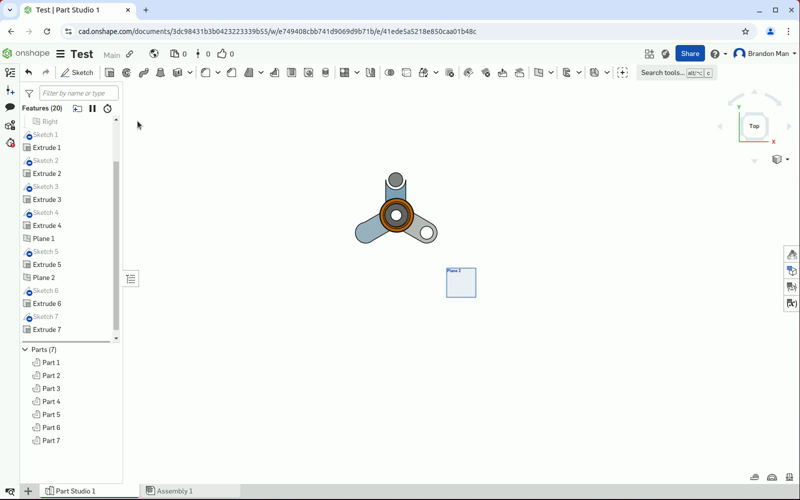
key(shift+h)
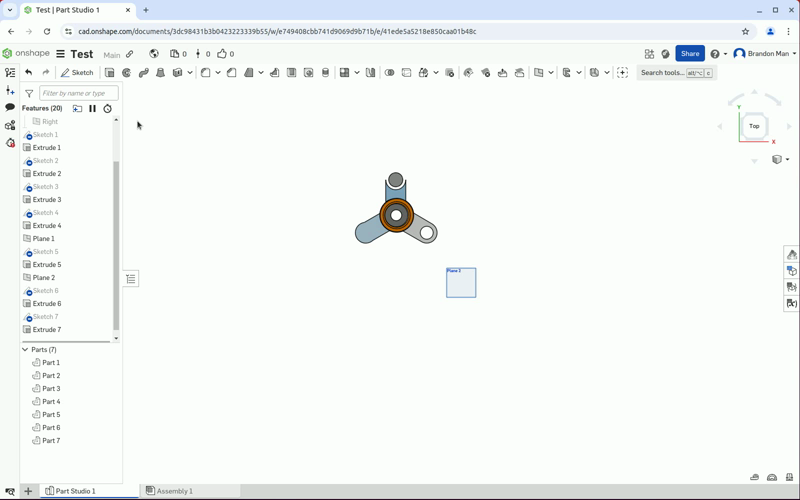
mouse_move(69, 137)
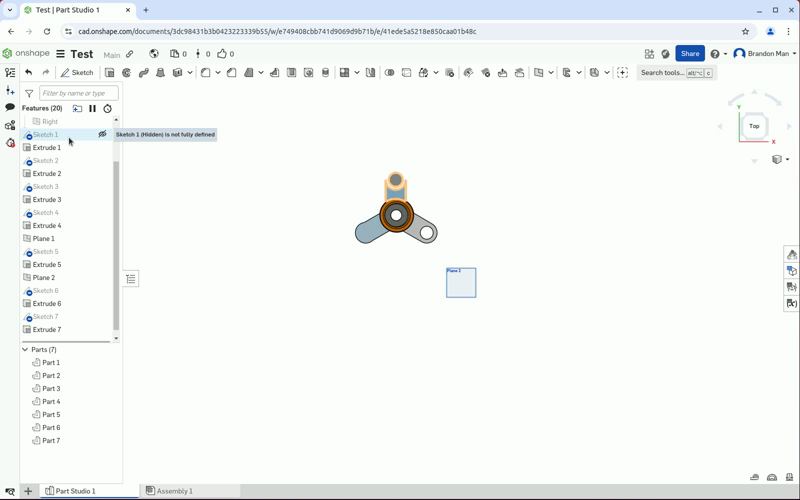
click(69, 137)
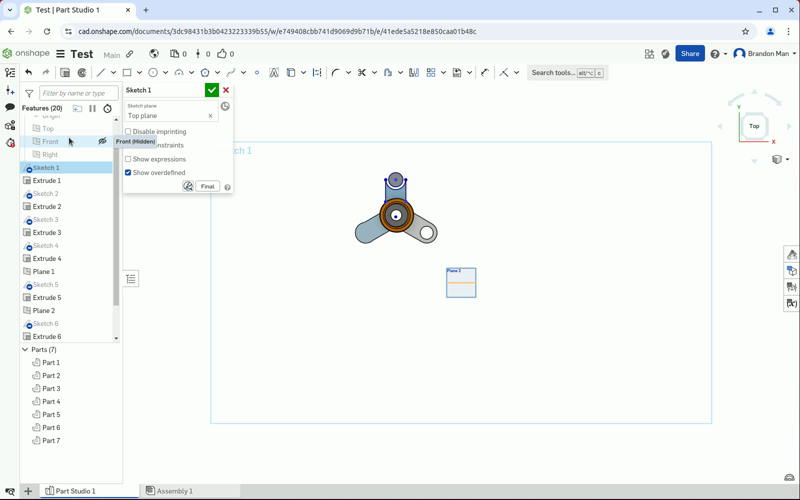
mouse_move(229, 92)
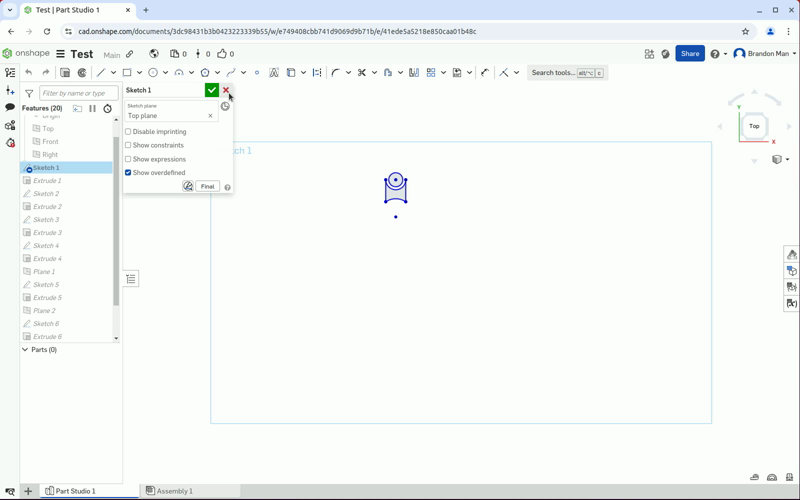
click(229, 92)
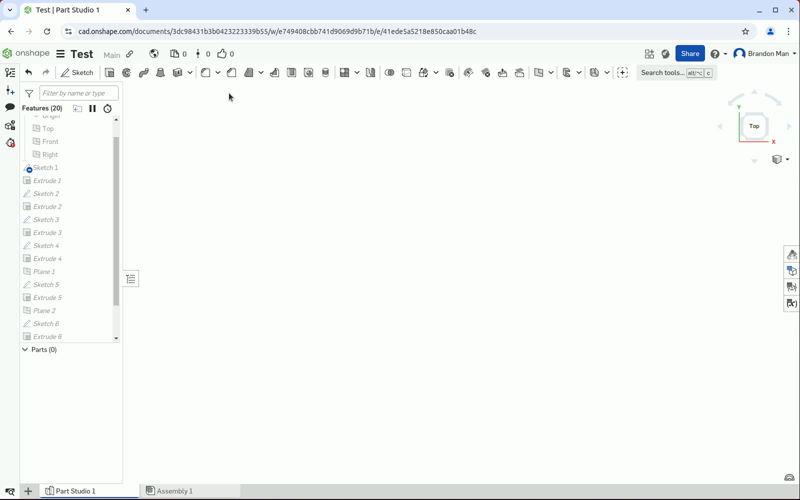
key(shift+s)
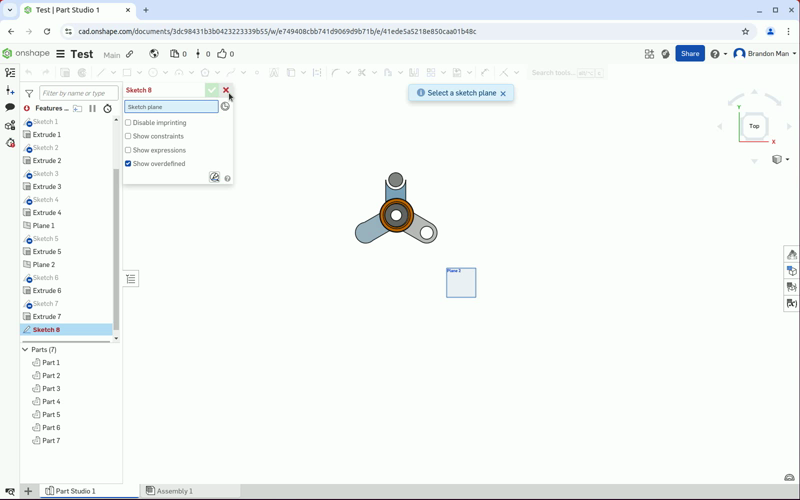
mouse_move(69, 267)
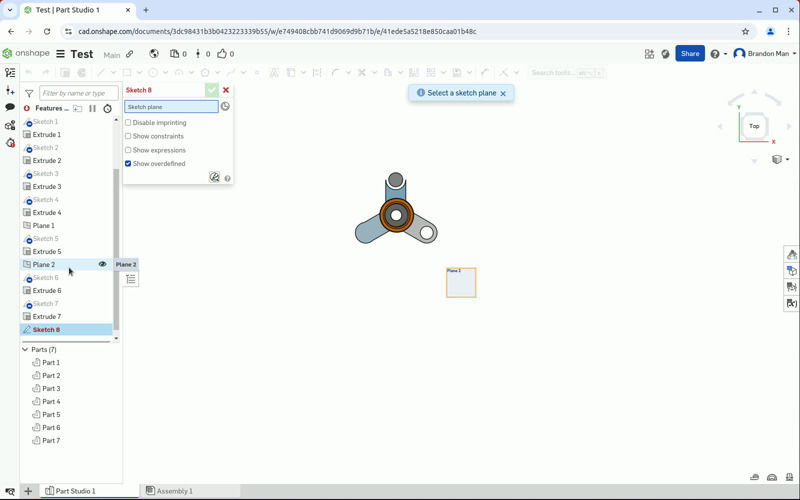
click(69, 267)
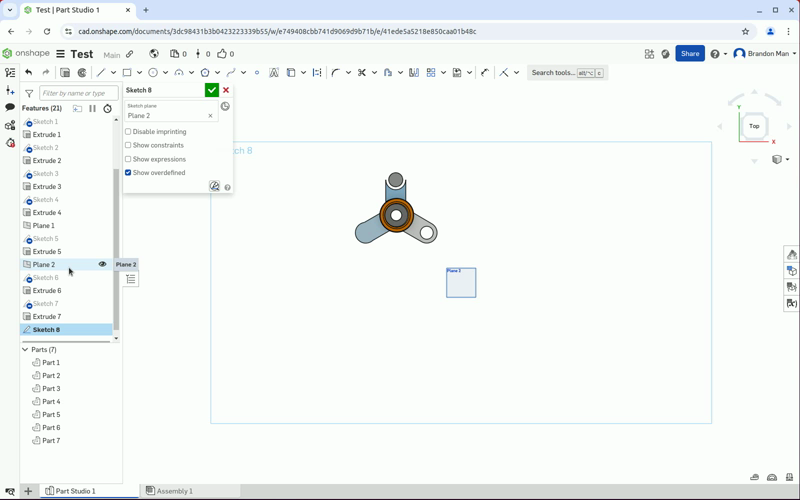
mouse_move(73, 352)
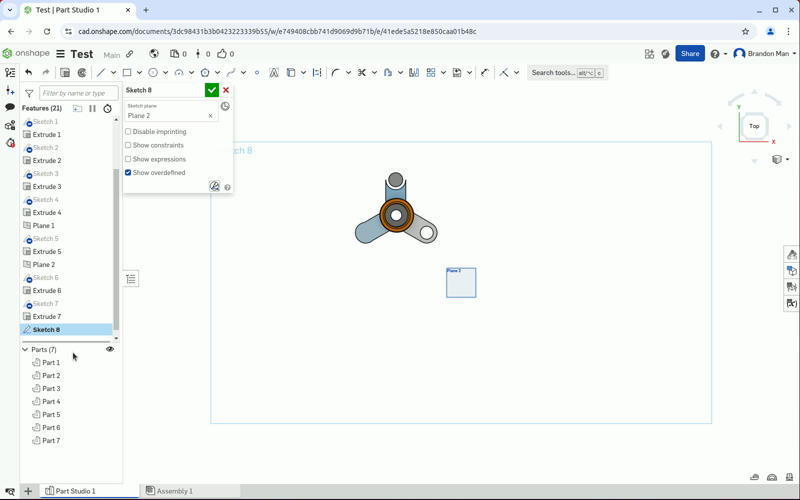
key(y)
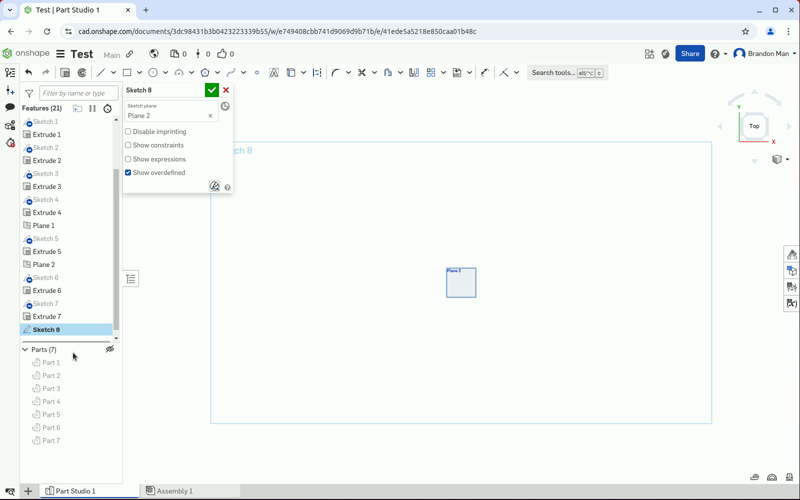
key(c)
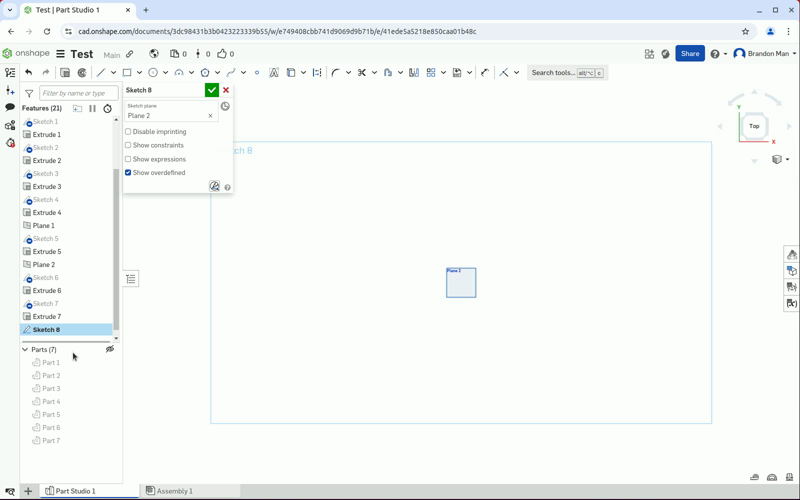
key_down(shift)
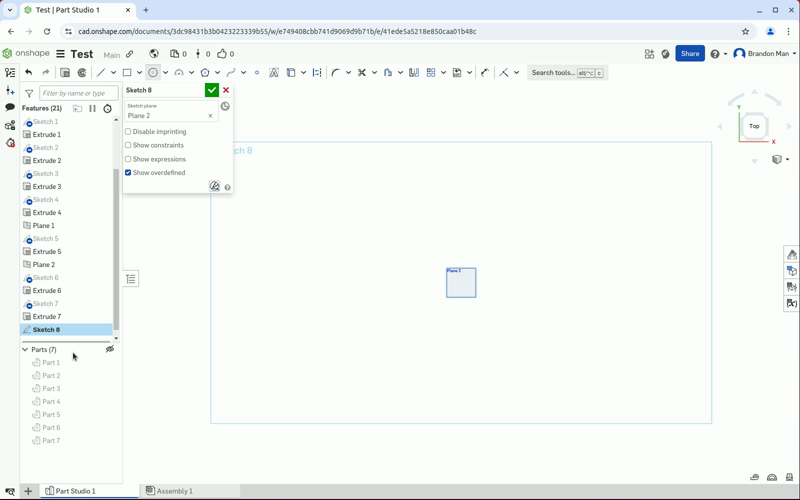
mouse_move(396, 215)
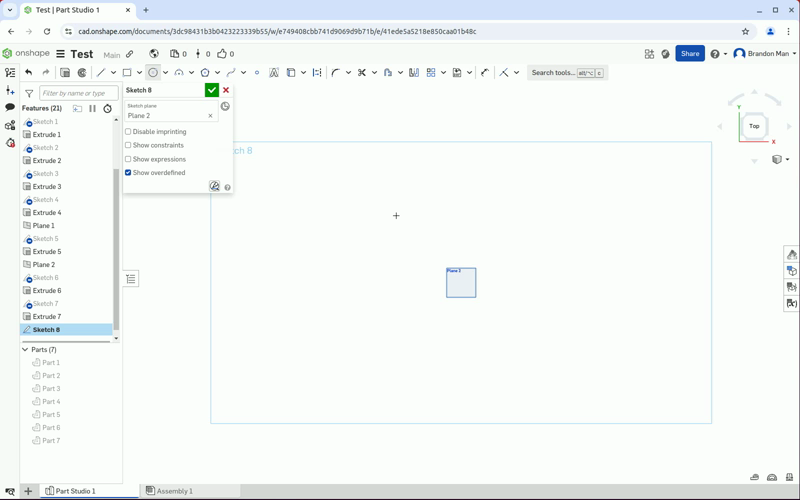
click(396, 215)
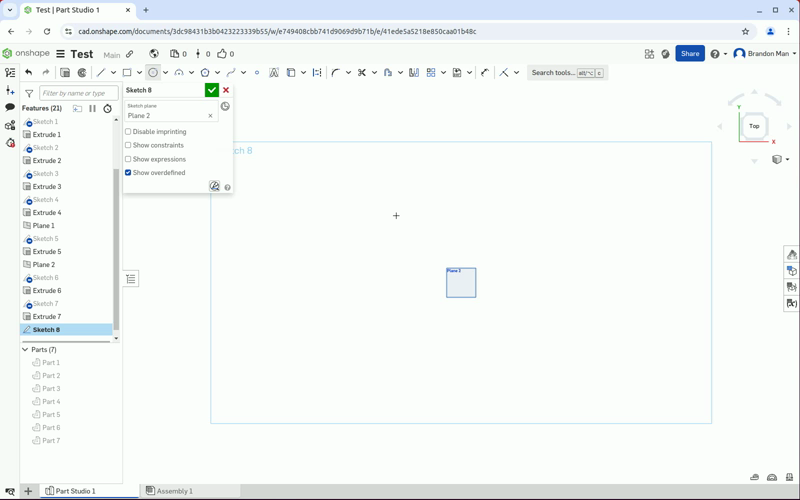
key_up(shift)
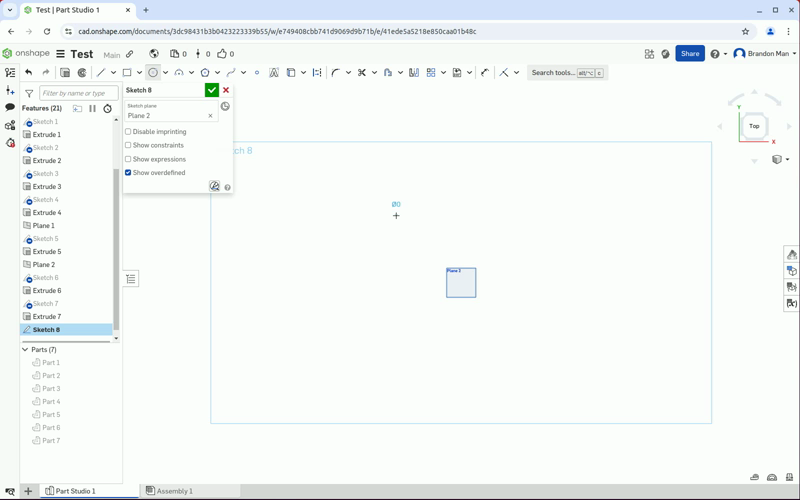
mouse_move(407, 215)
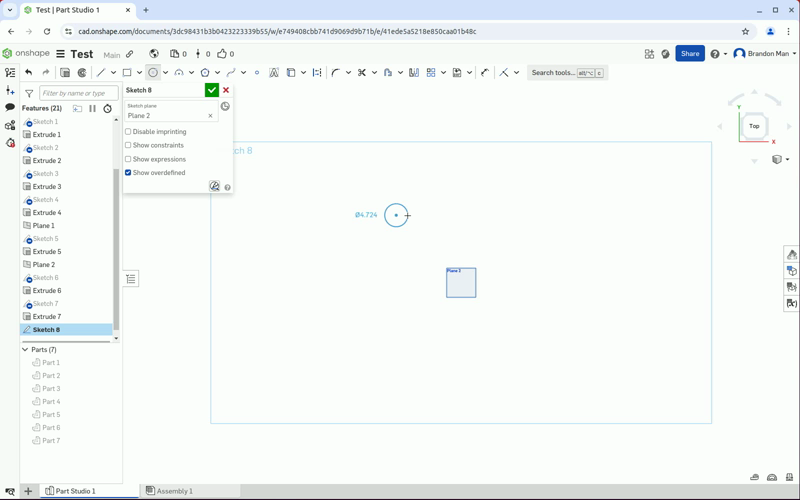
click(407, 215)
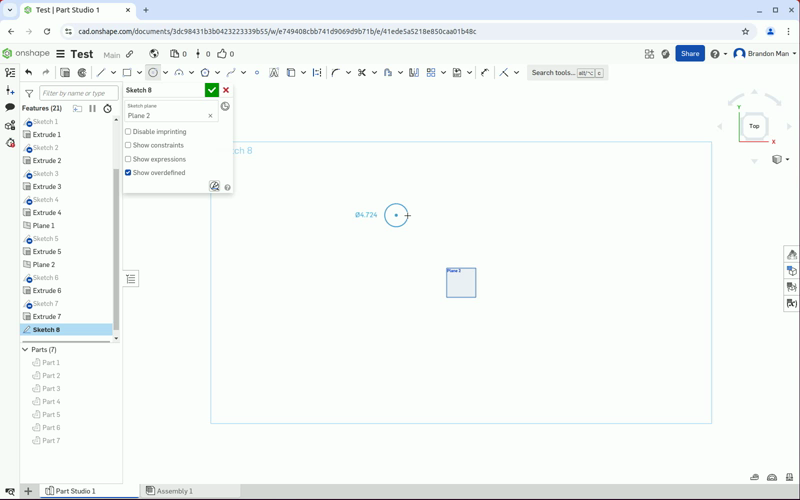
key(esc)
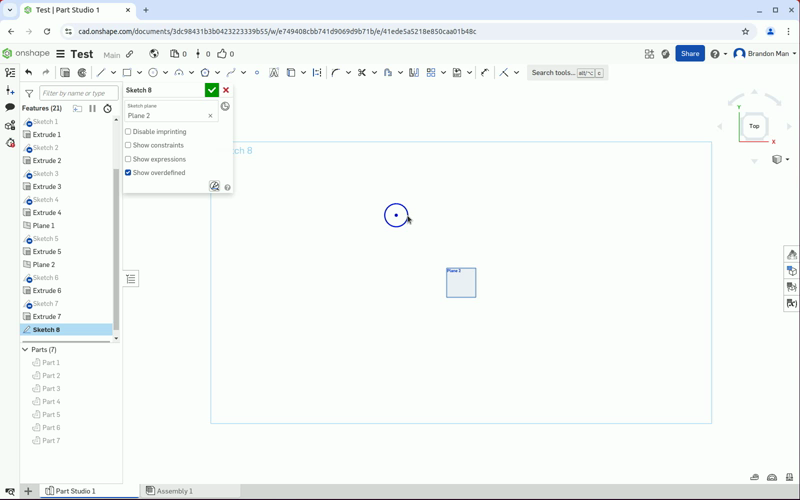
key(c)
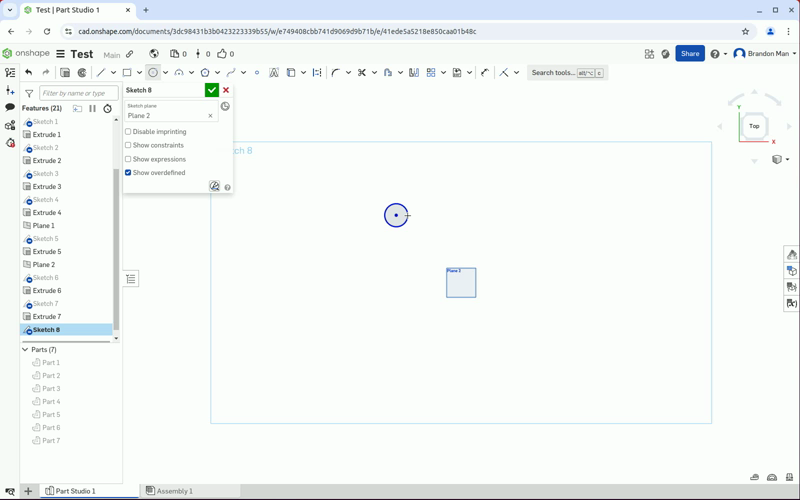
key_down(shift)
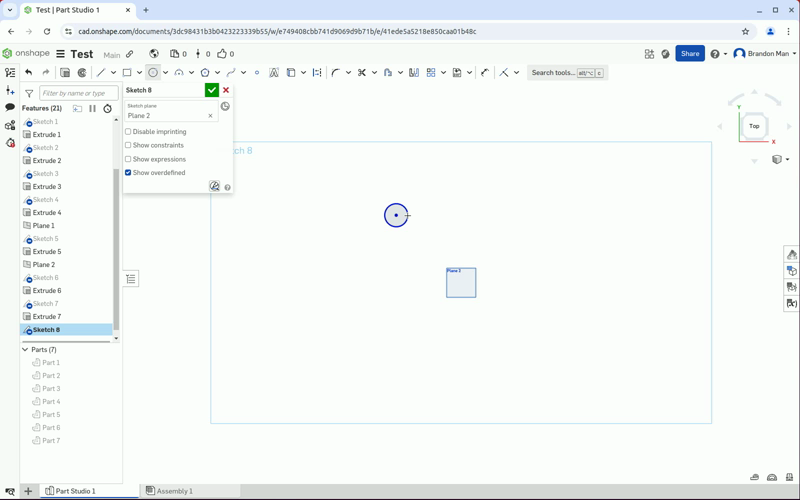
mouse_move(396, 215)
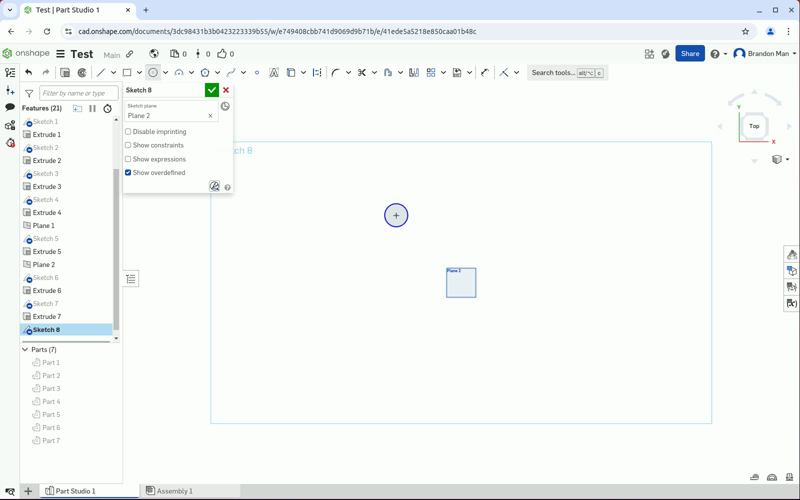
click(396, 215)
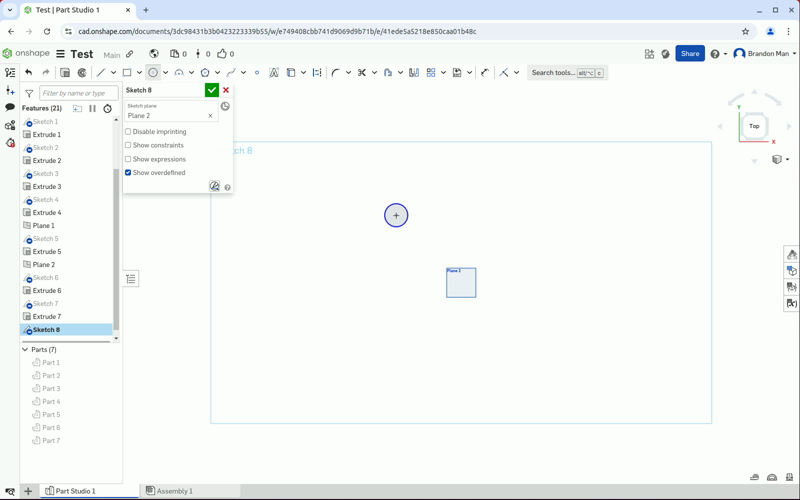
key_up(shift)
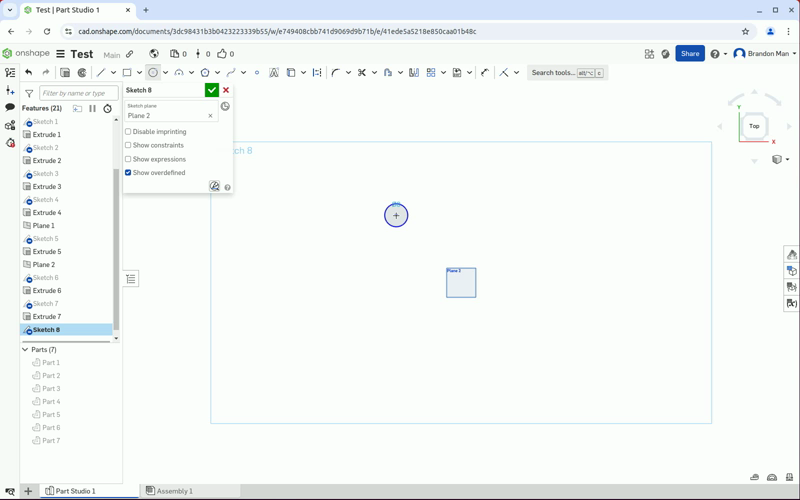
mouse_move(401, 215)
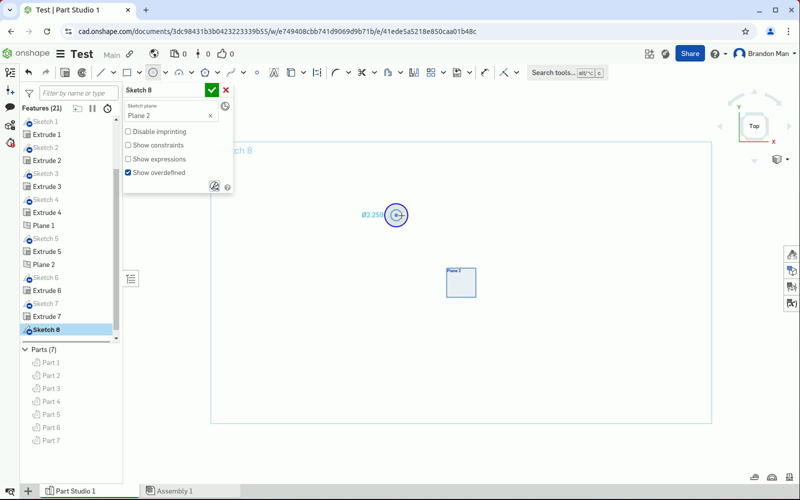
click(401, 215)
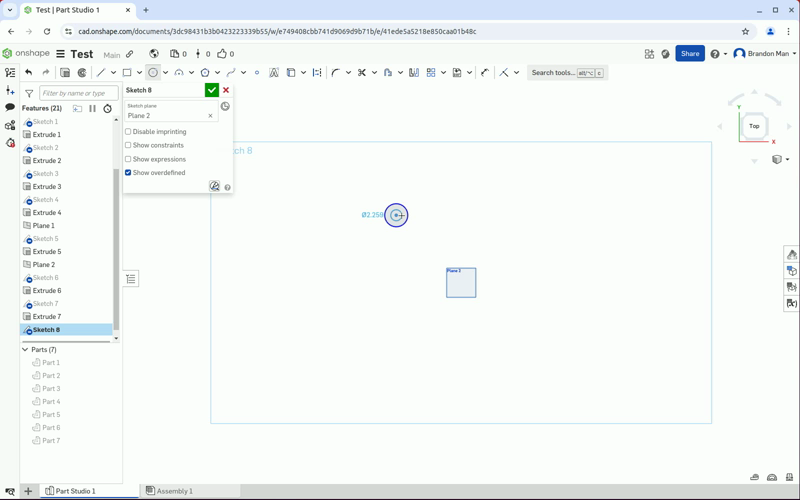
key(esc)
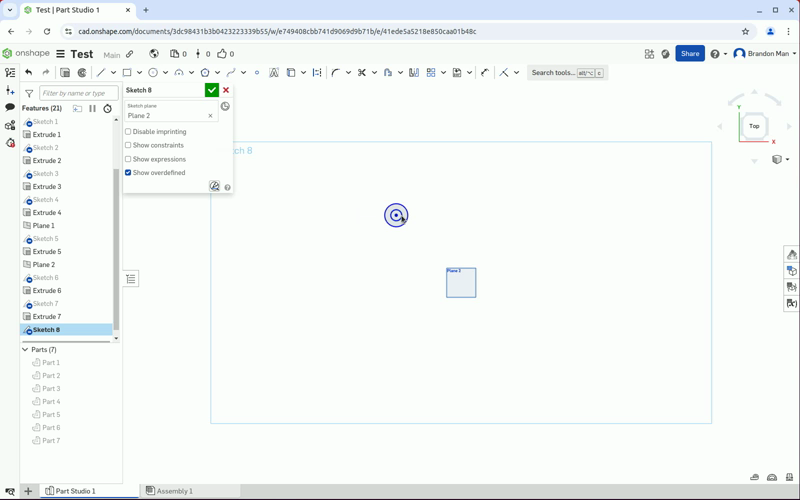
mouse_move(401, 222)
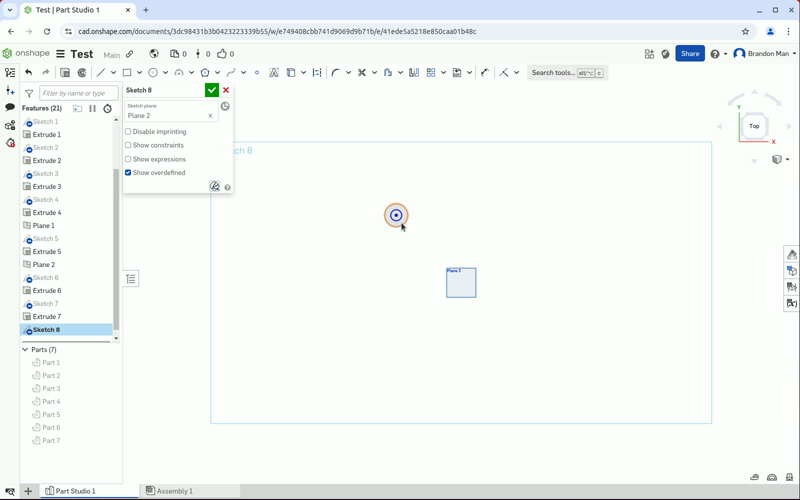
scroll(6)
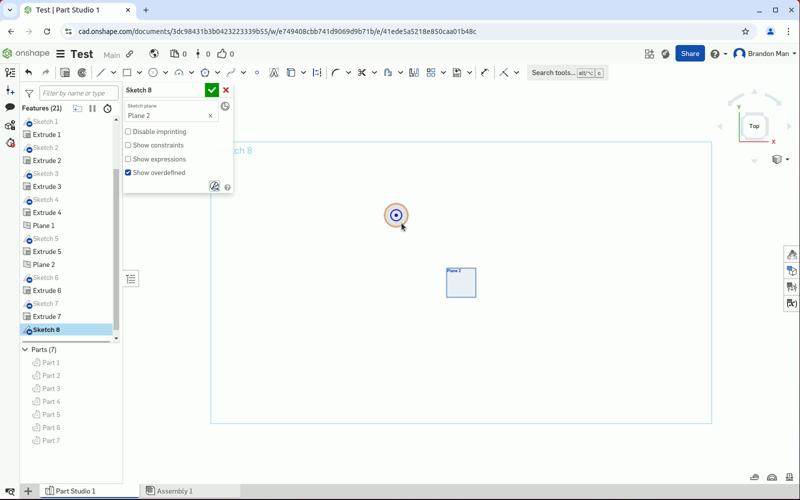
scroll(6)
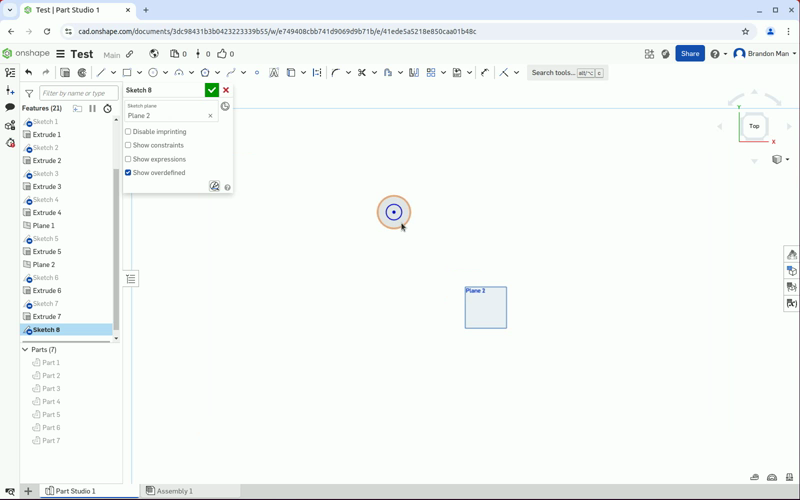
scroll(6)
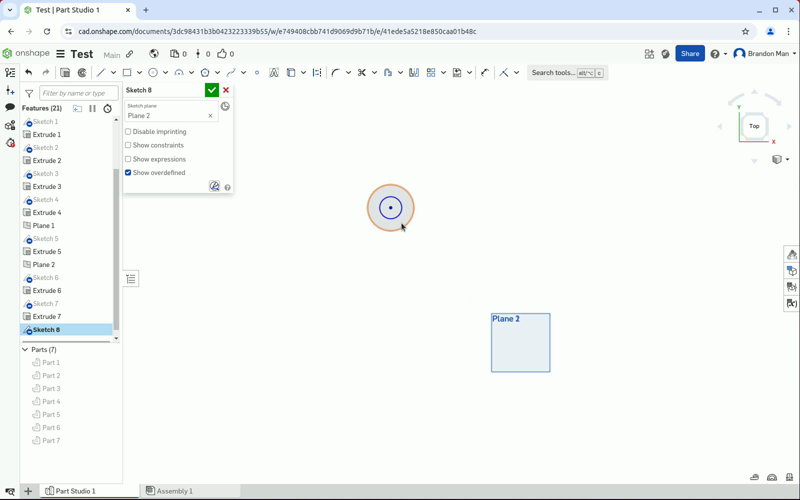
scroll(6)
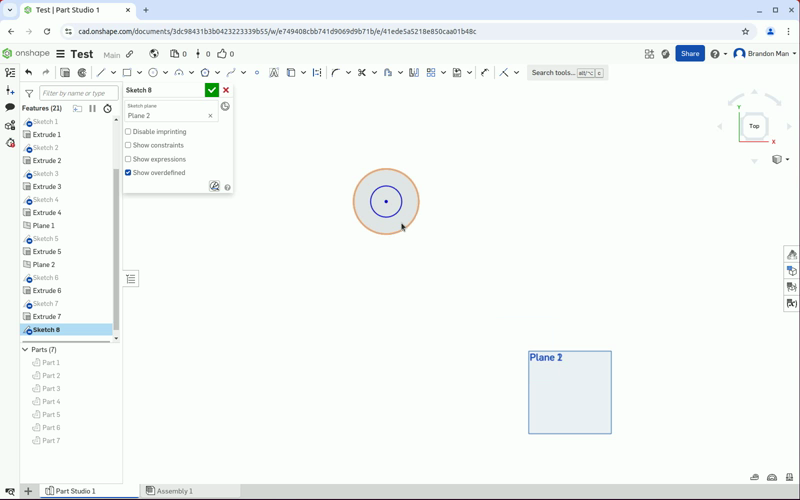
scroll(6)
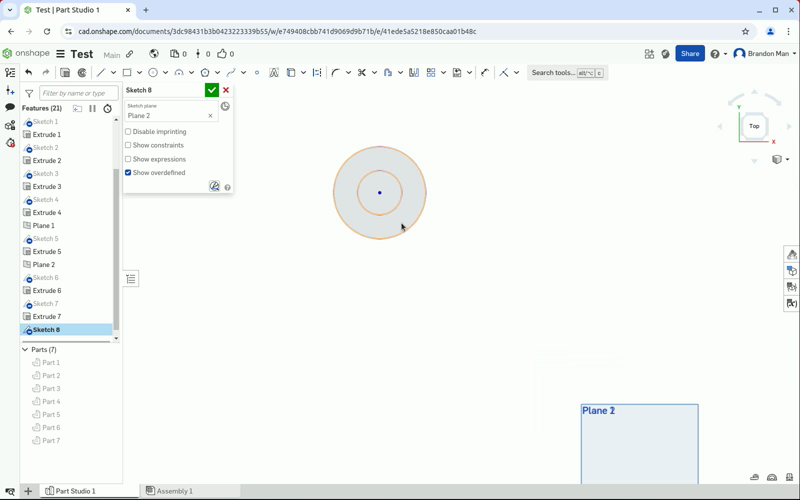
scroll(6)
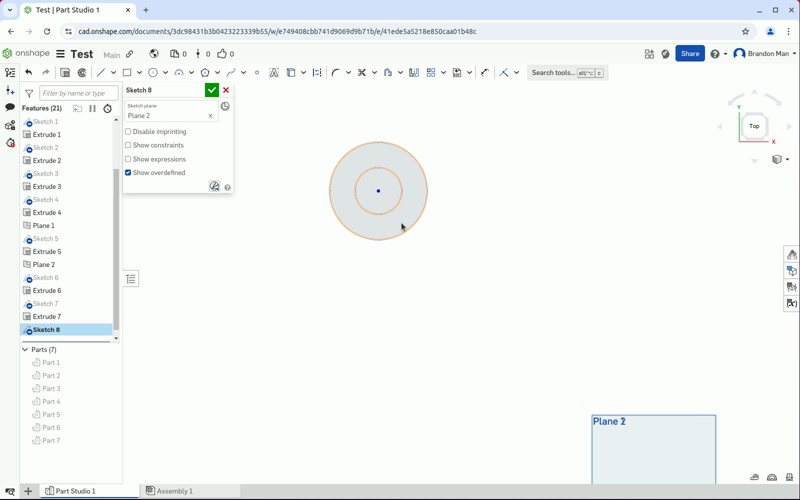
scroll(6)
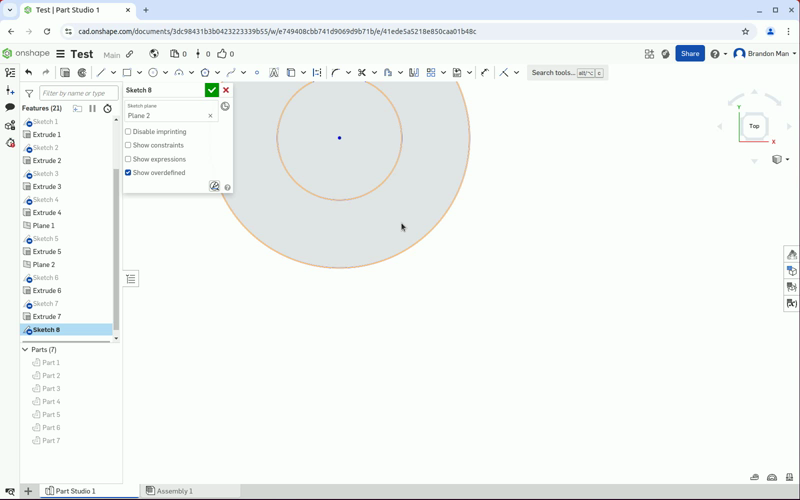
click(401, 222)
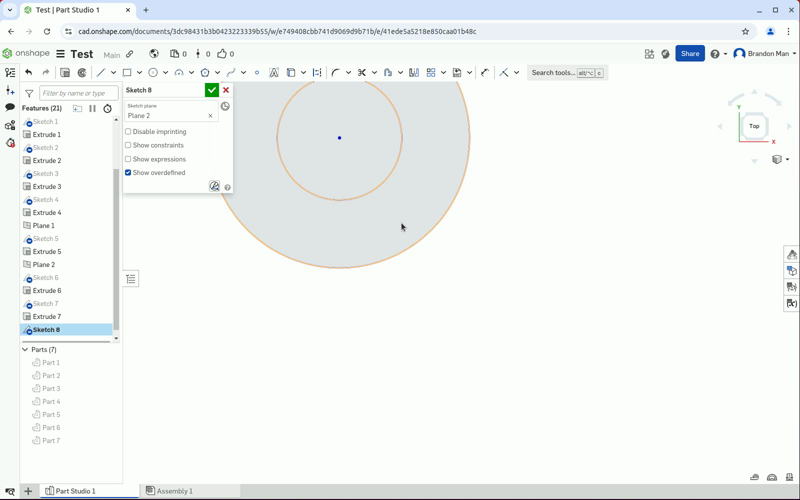
scroll(-6)
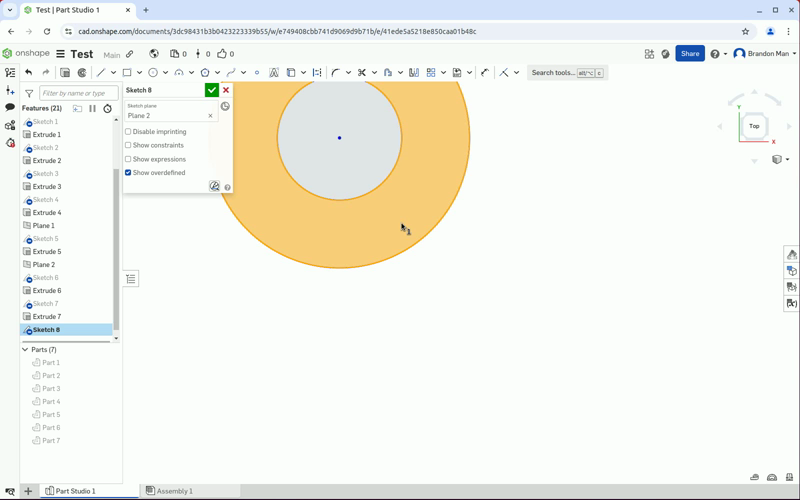
scroll(-6)
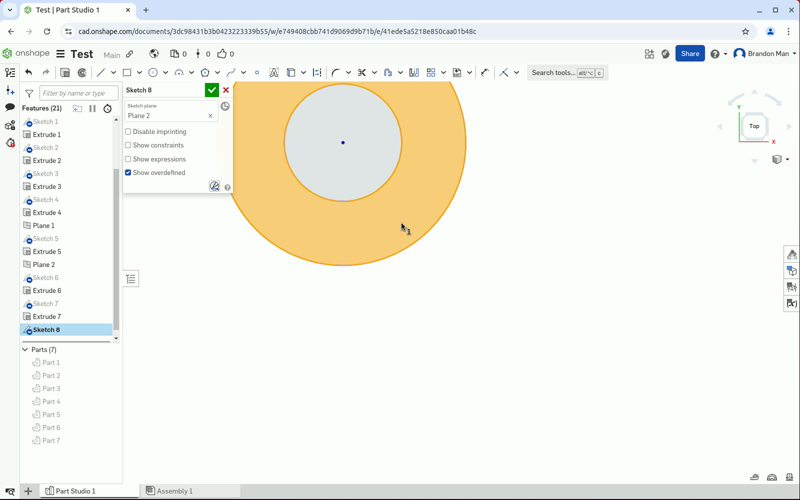
scroll(-6)
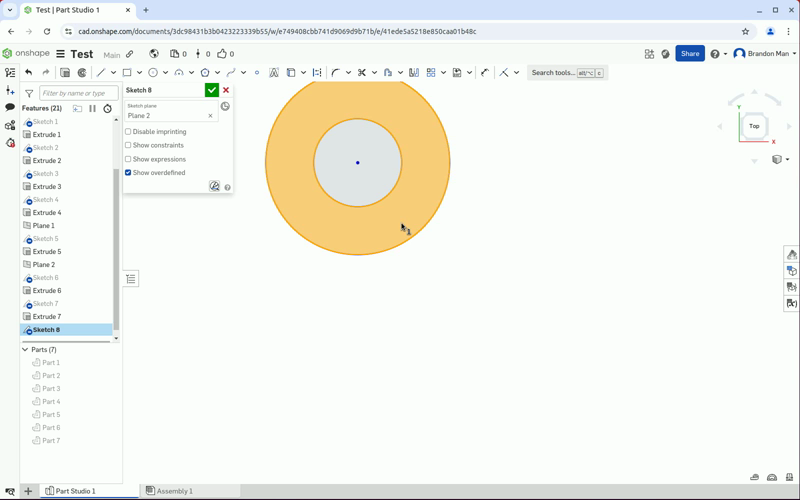
scroll(-6)
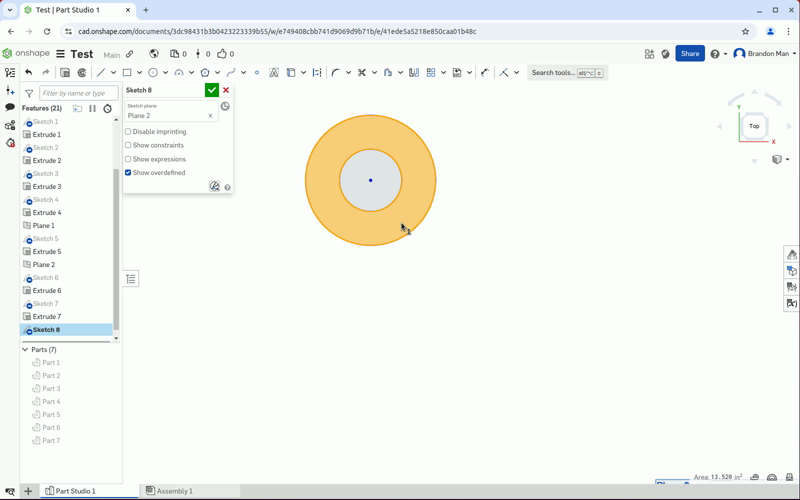
scroll(-6)
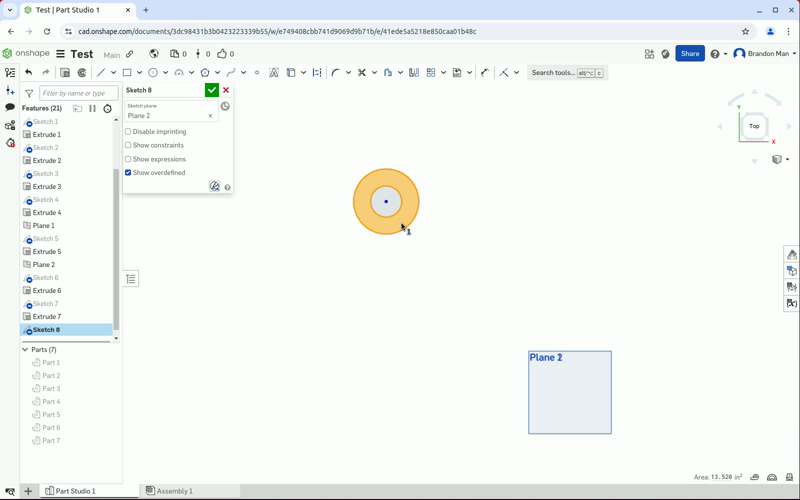
scroll(-6)
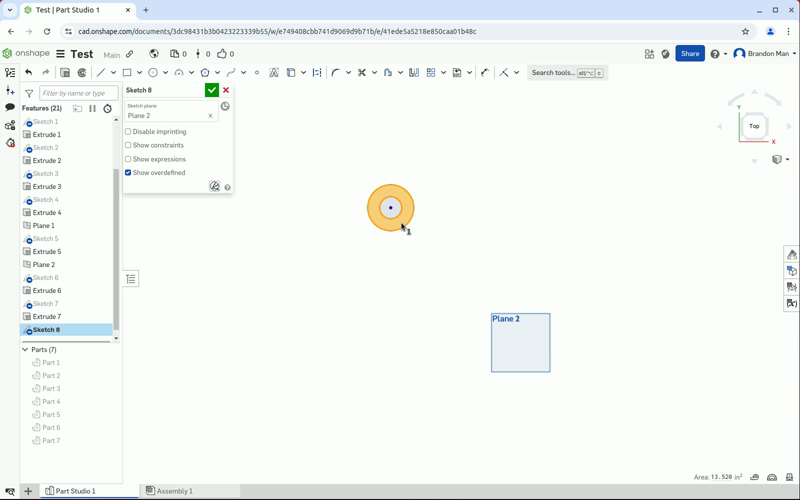
scroll(-6)
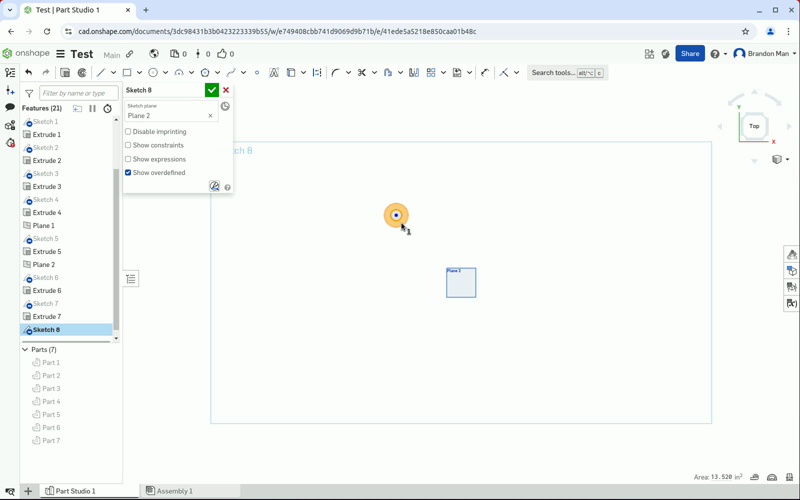
mouse_move(73, 352)
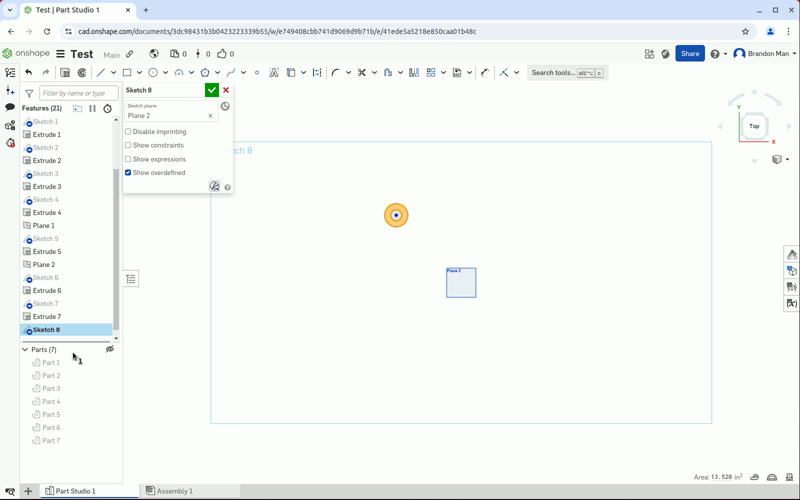
key(shift+y)
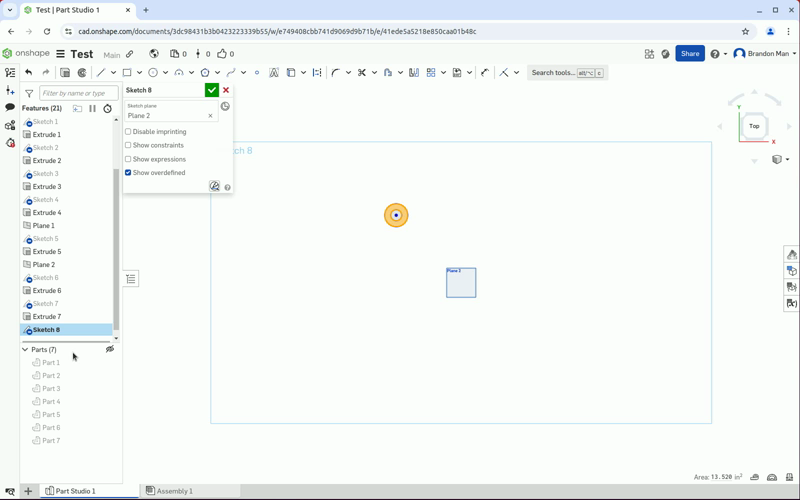
key(shift+e)
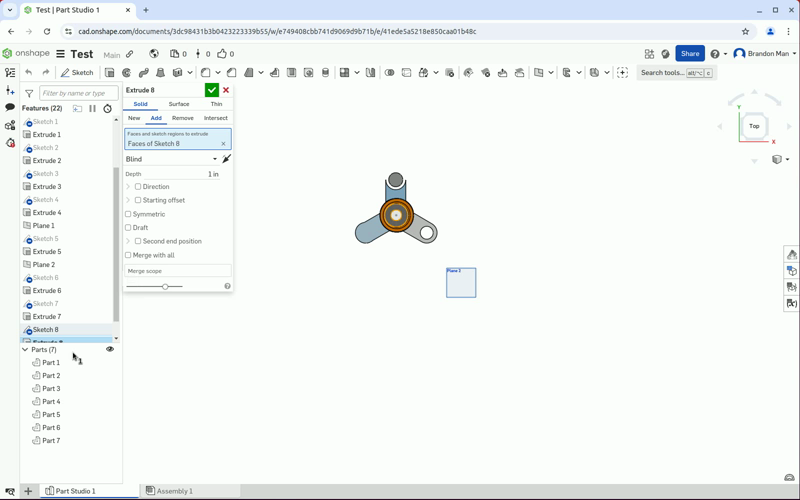
mouse_move(143, 106)
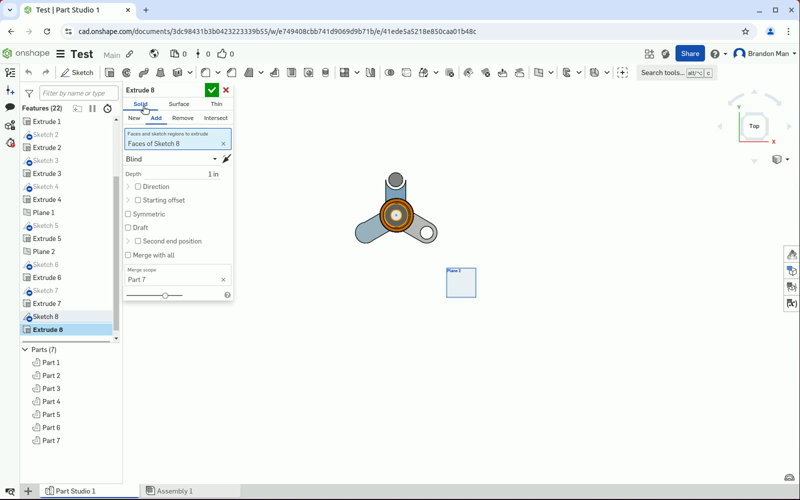
click(143, 106)
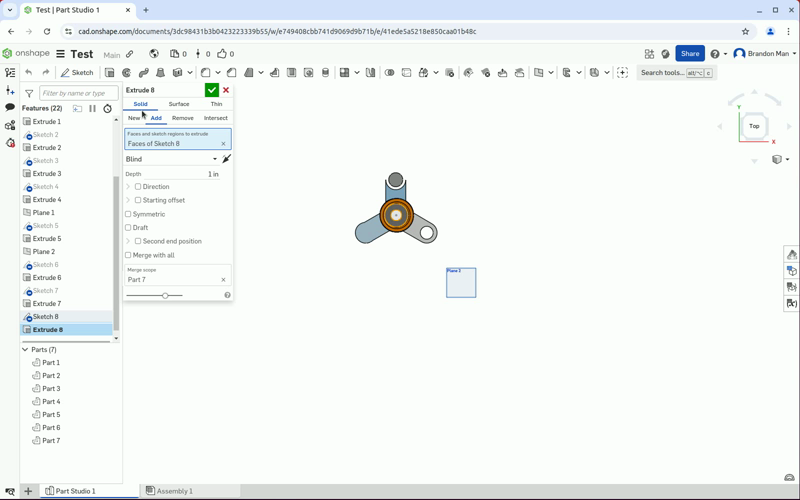
mouse_move(137, 120)
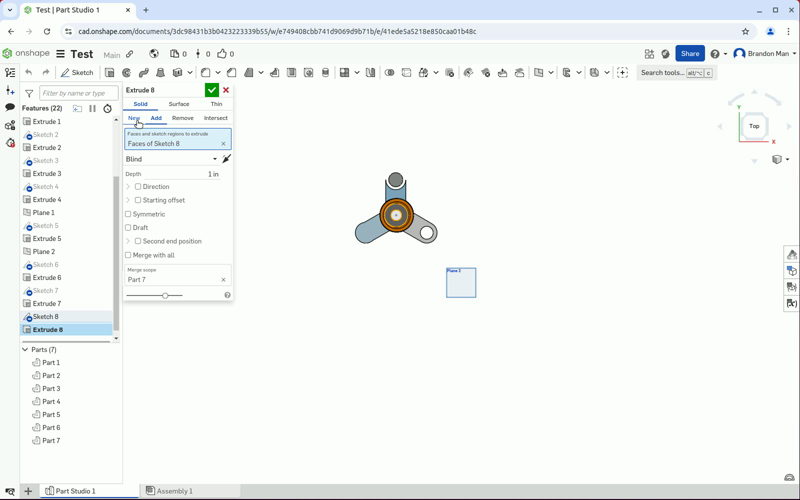
click(137, 120)
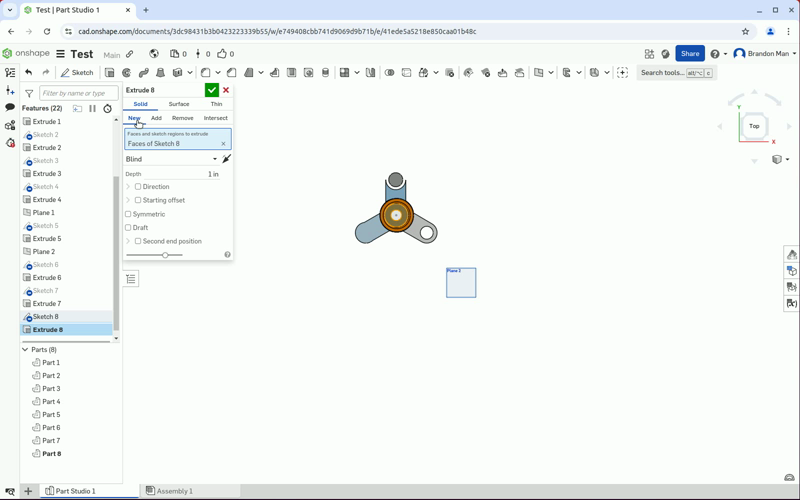
key(tab, 4)
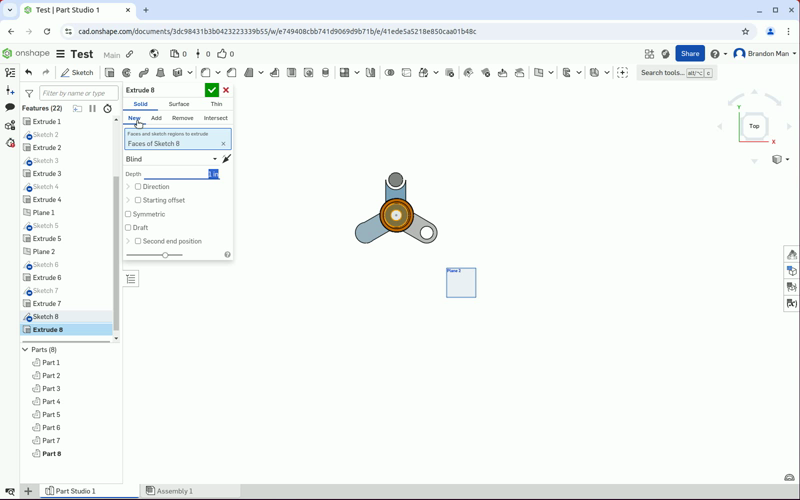
text(8.425)
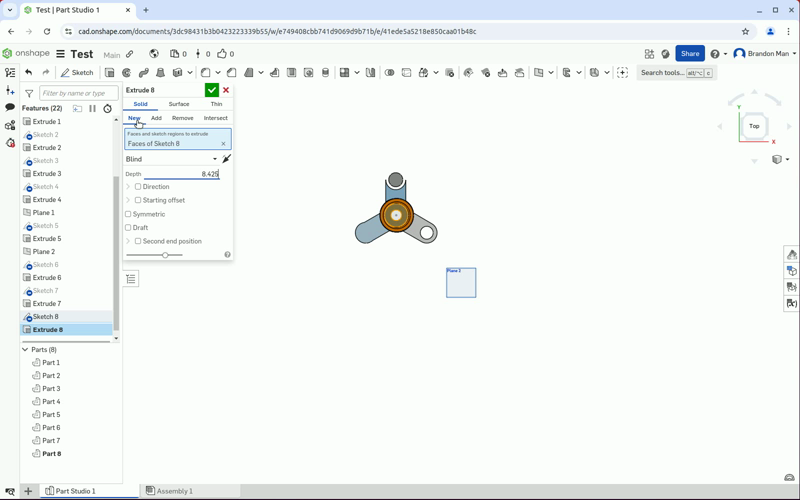
key(enter)
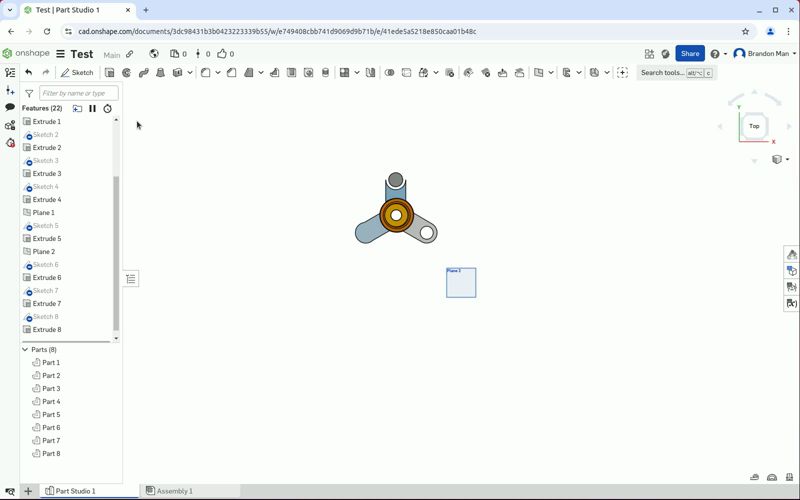
key(shift+h)
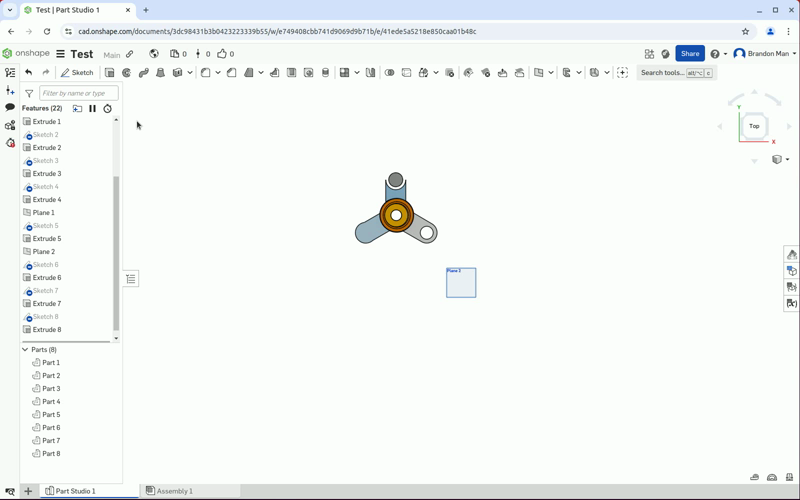
key(shift+h)
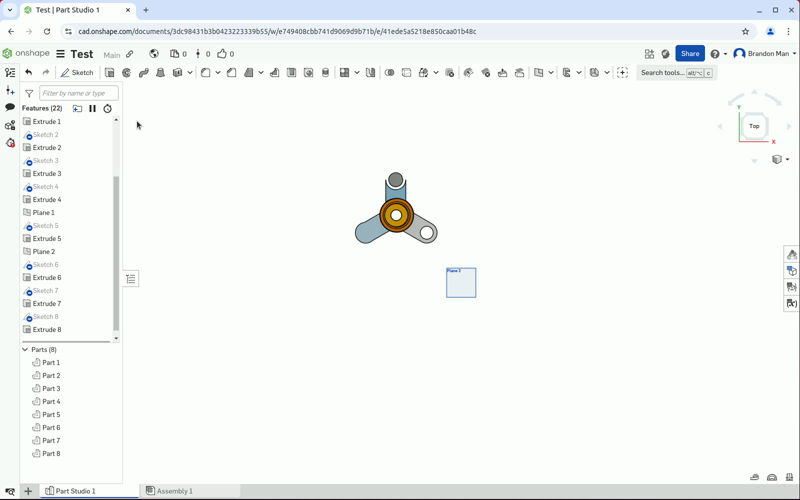
key(shift+7)
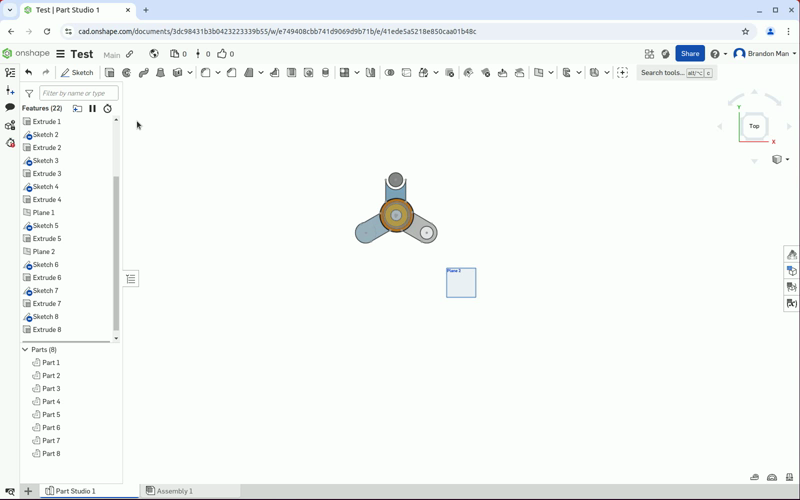
key(up, 3)
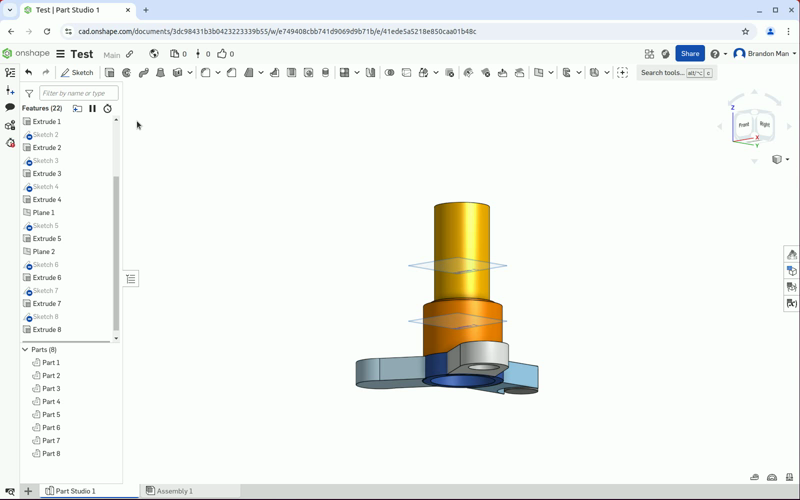
key(left, 3)
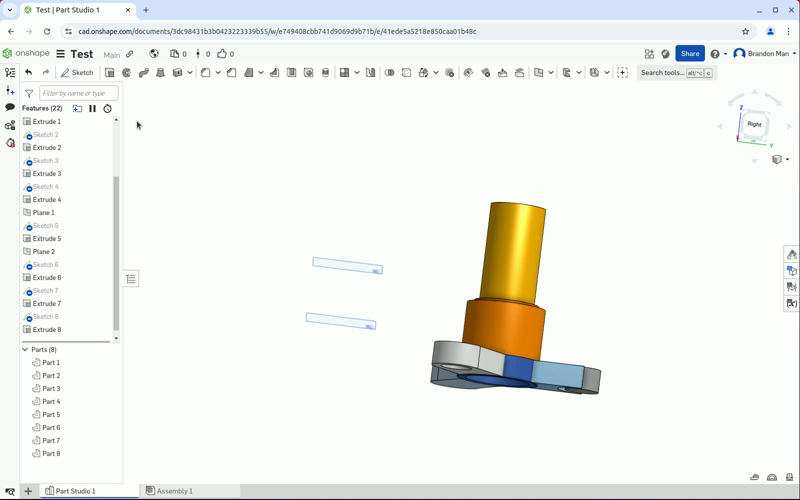
key(right, 3)
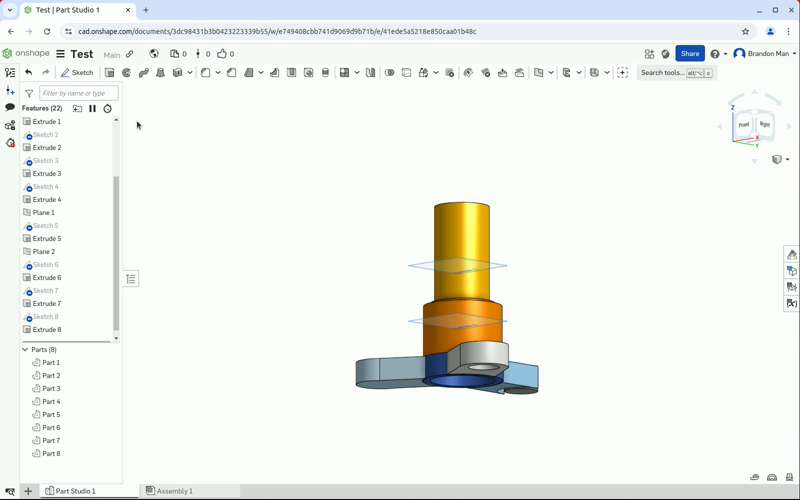
key(down, 3)
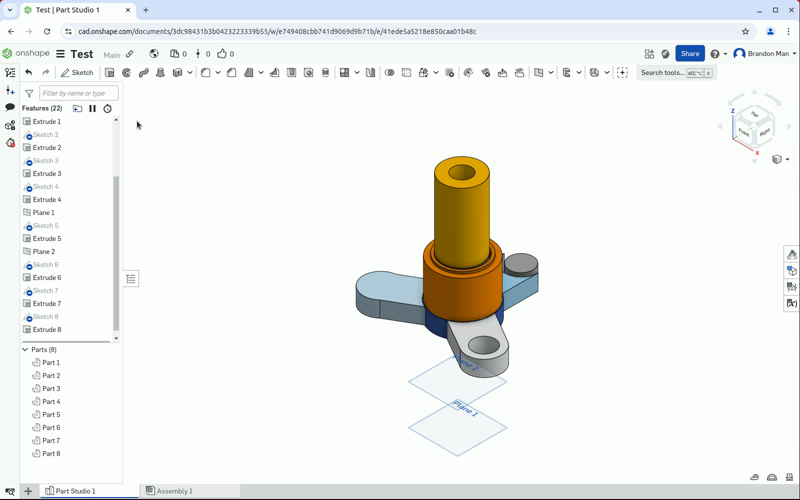
mouse_move(69, 111)
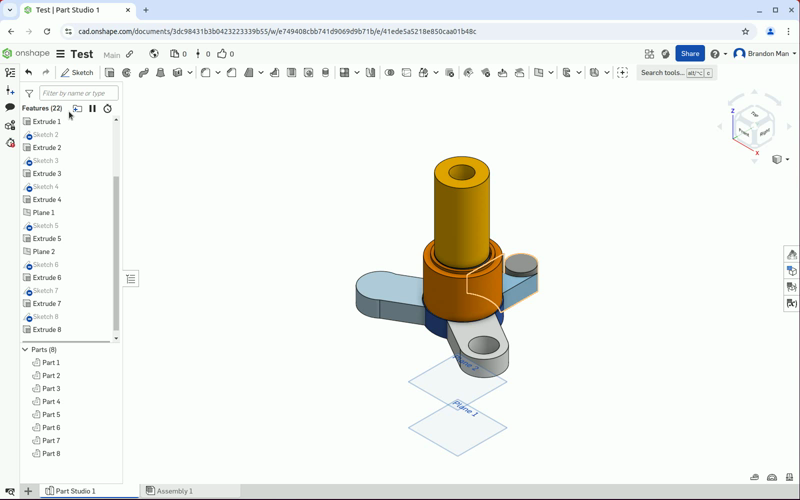
click(69, 111)